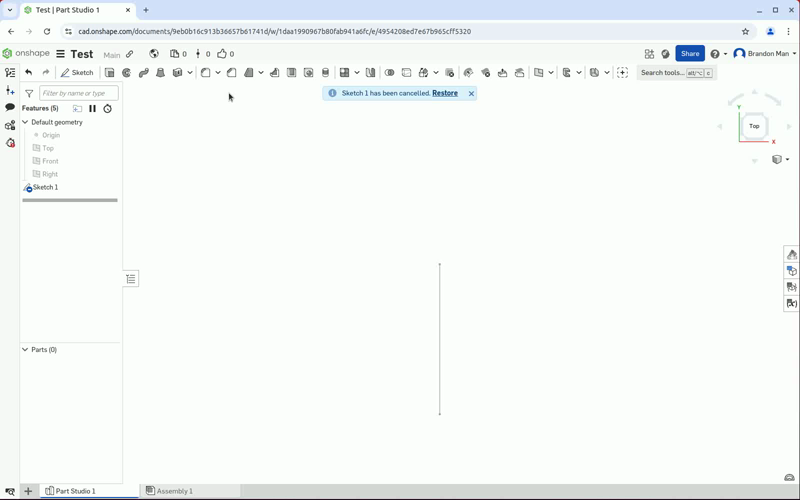
key(shift+h)
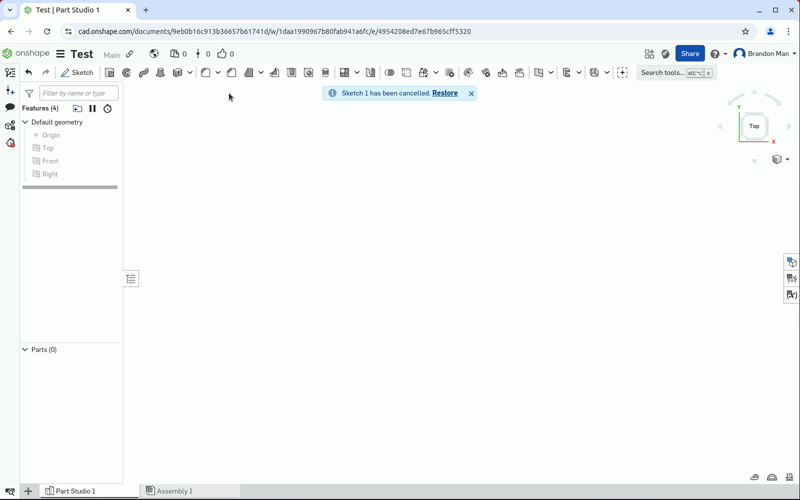
mouse_move(73, 352)
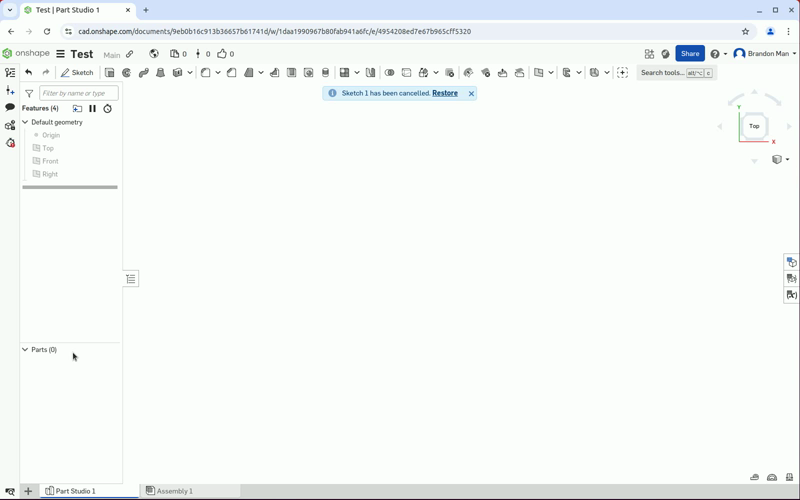
key(y)
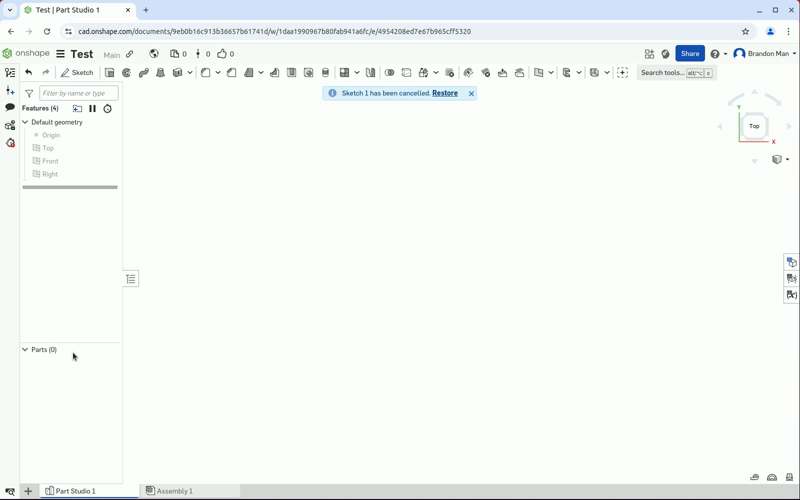
key(shift+p)
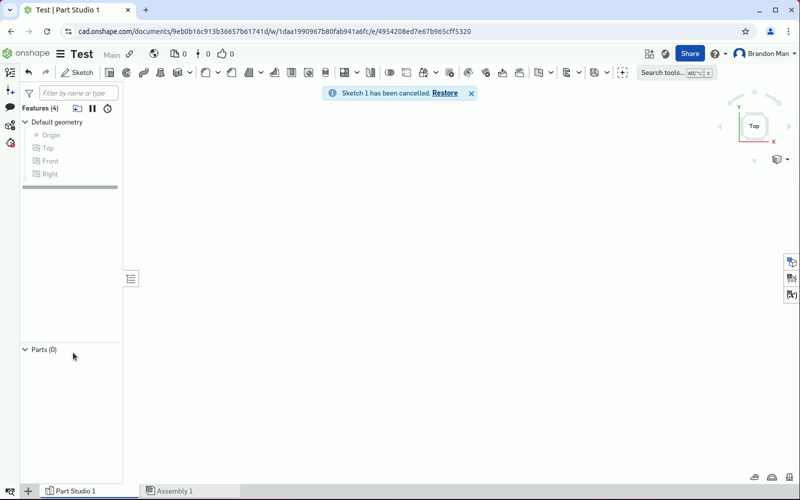
key(space)
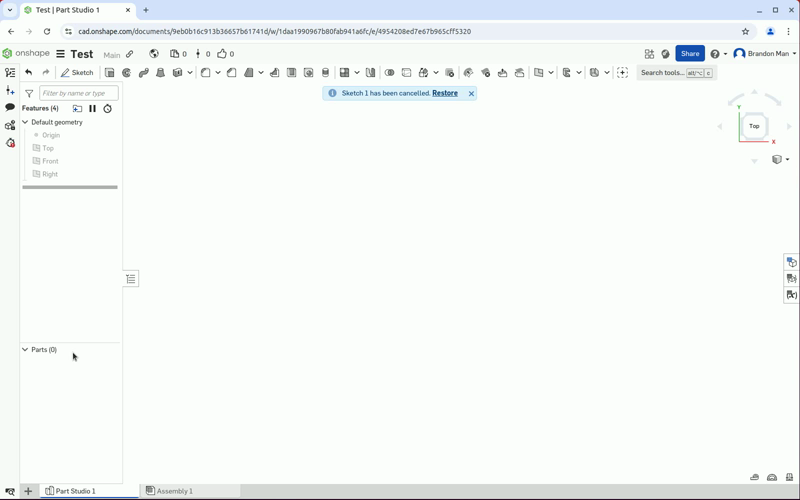
key_down(shift)
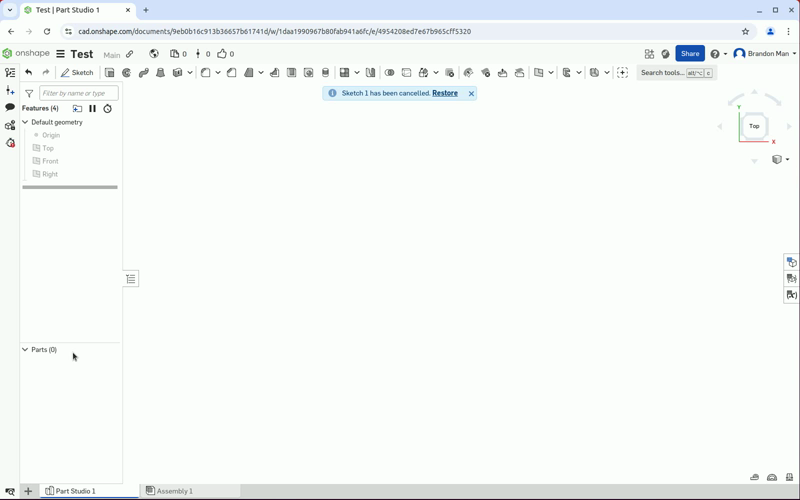
key(up)
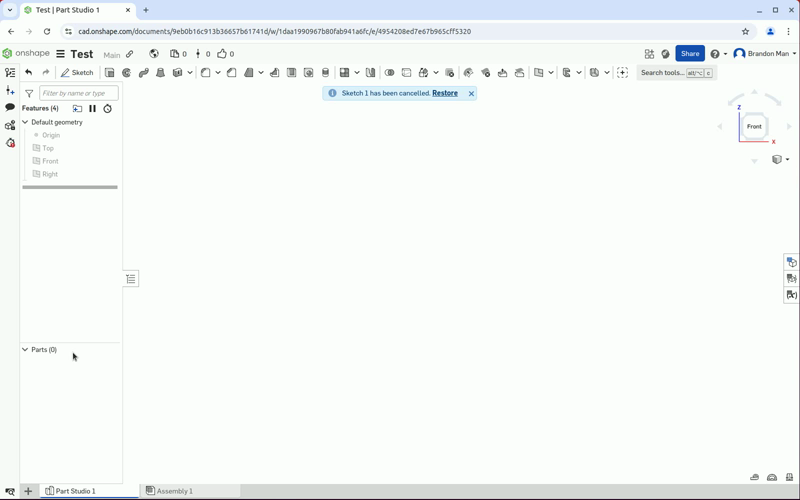
key_up(shift)
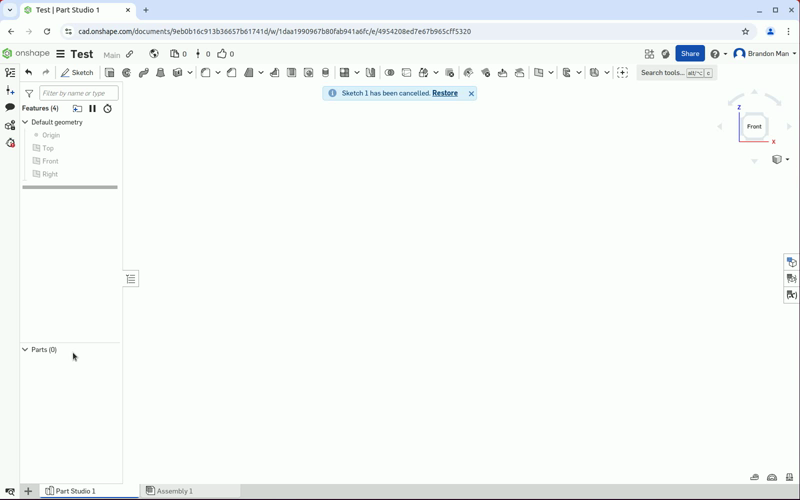
mouse_move(73, 352)
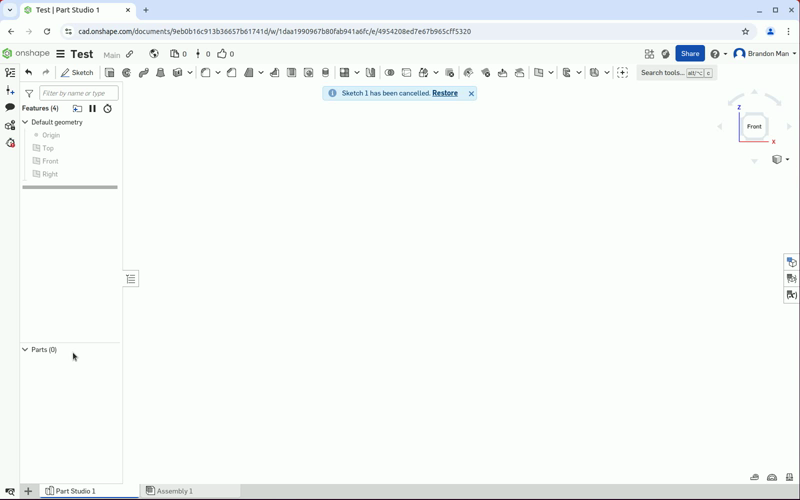
key(shift+y)
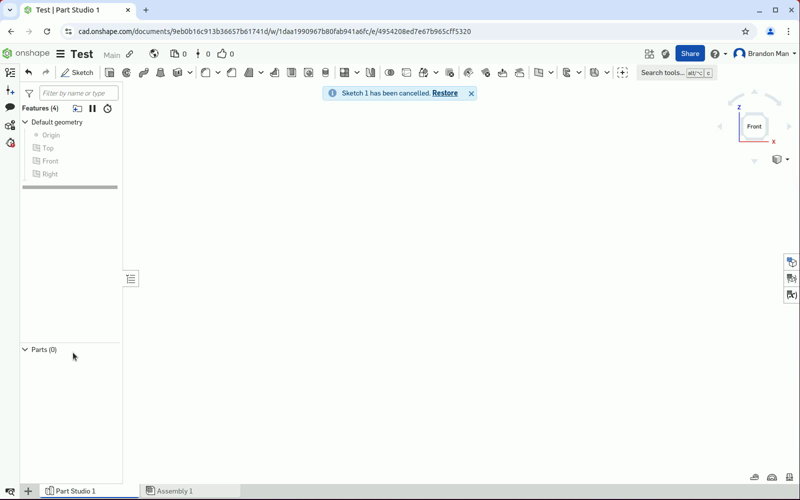
key(shift+s)
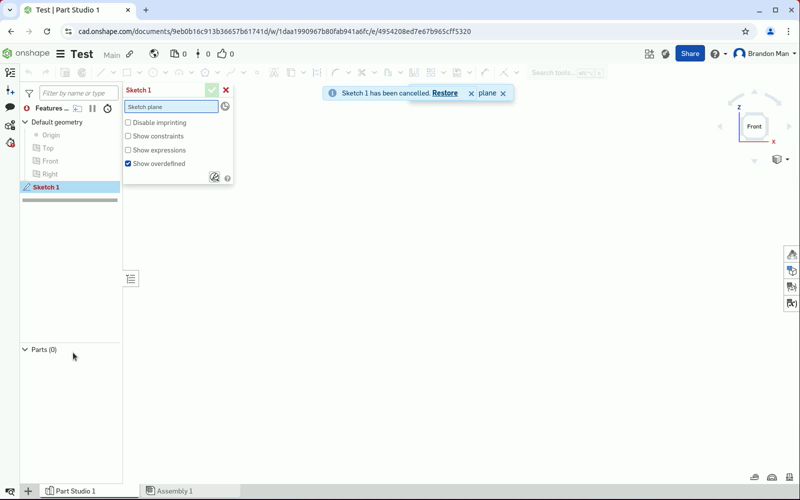
mouse_move(73, 163)
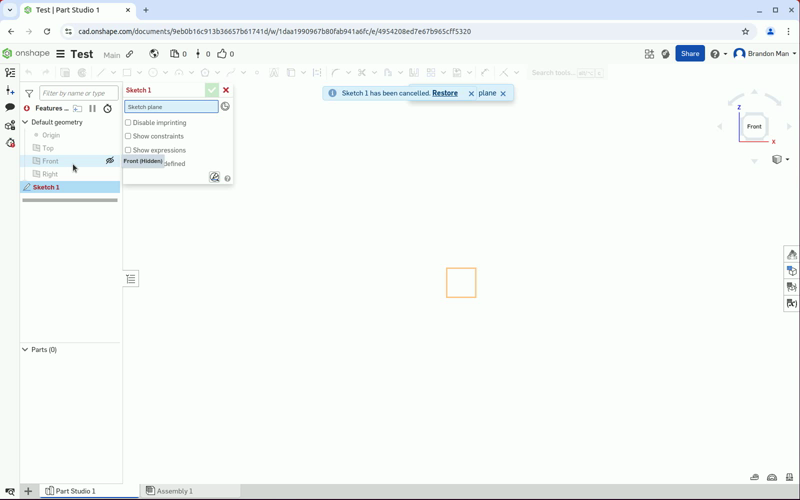
click(73, 163)
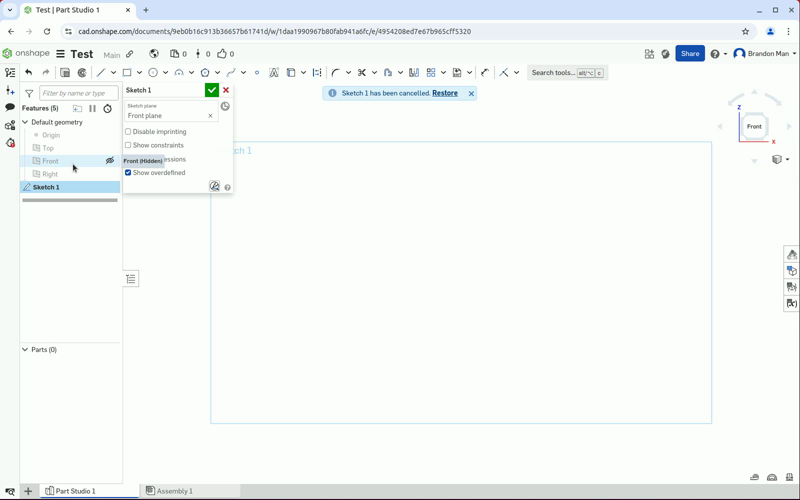
mouse_move(73, 352)
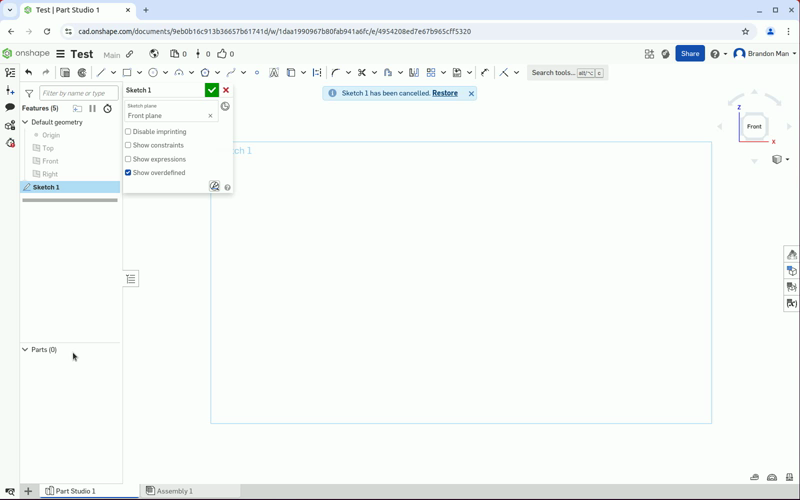
key(y)
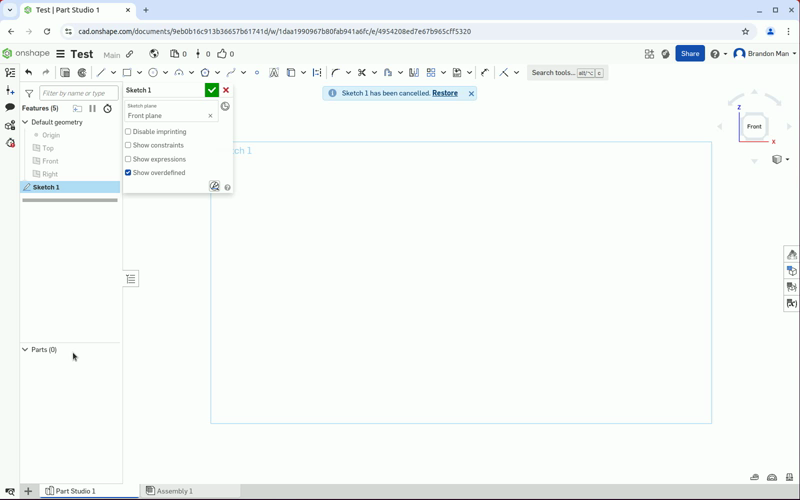
key(l)
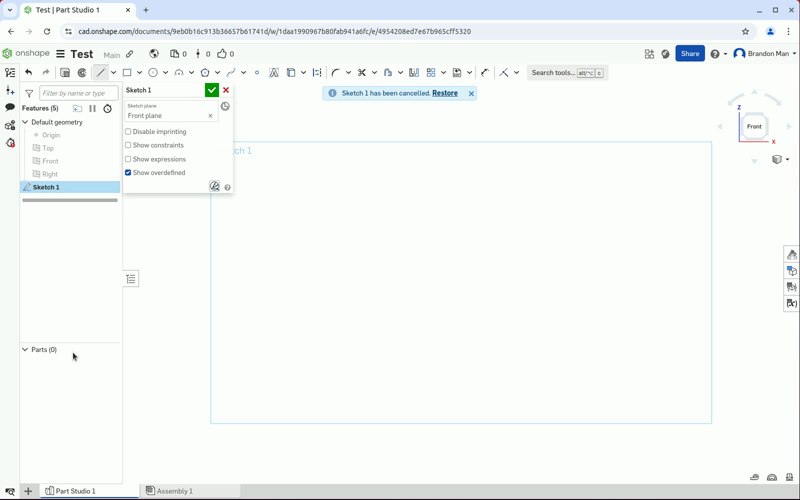
key_down(shift)
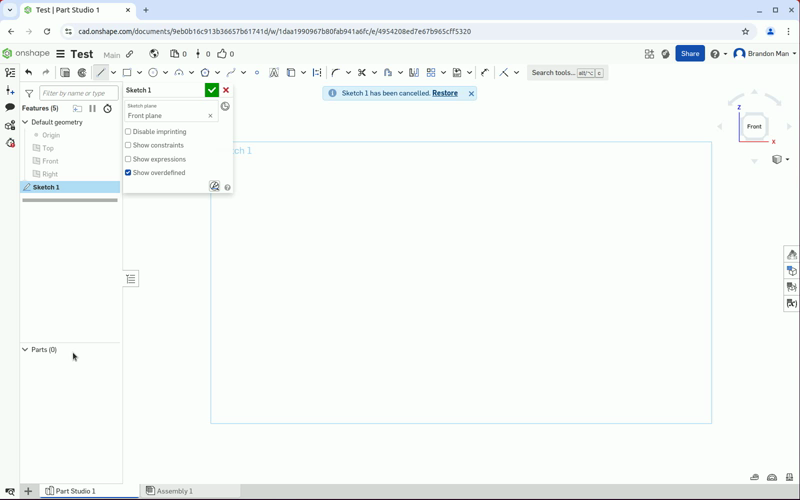
mouse_move(460, 282)
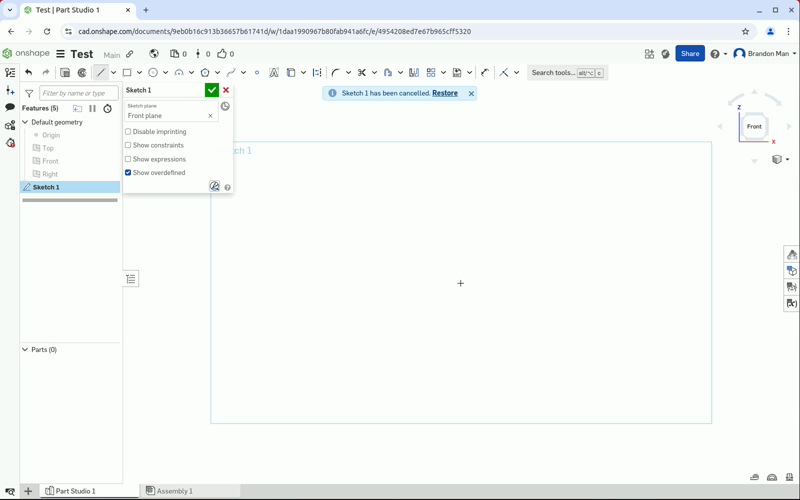
click(460, 282)
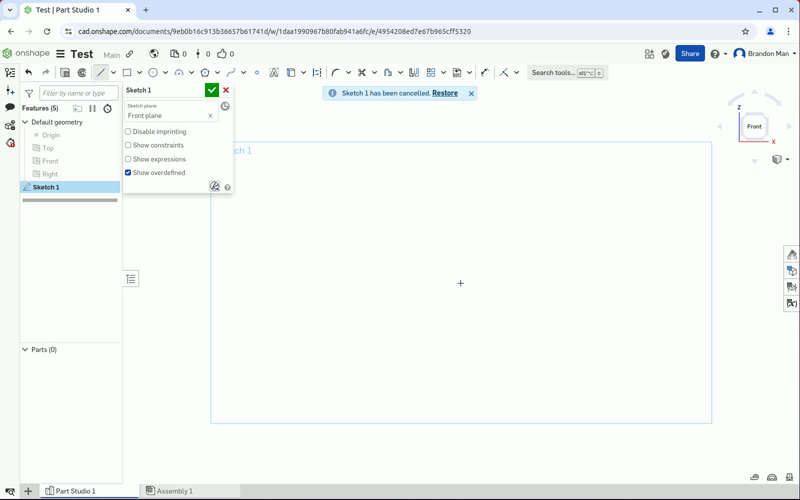
key_up(shift)
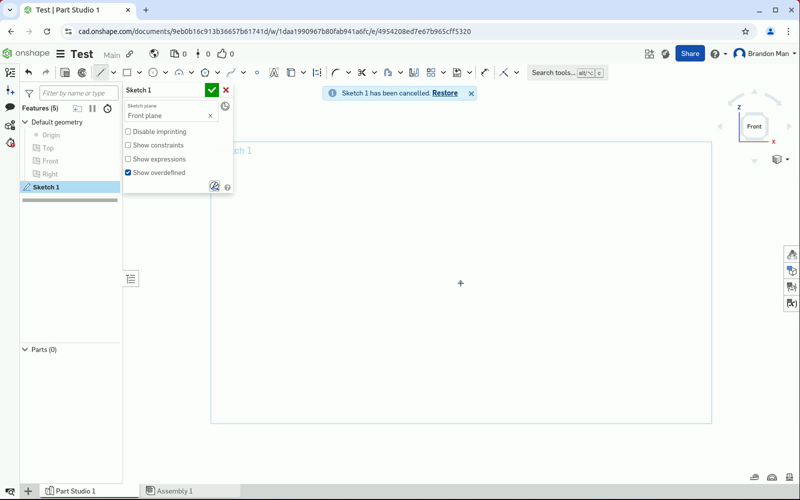
key_down(shift)
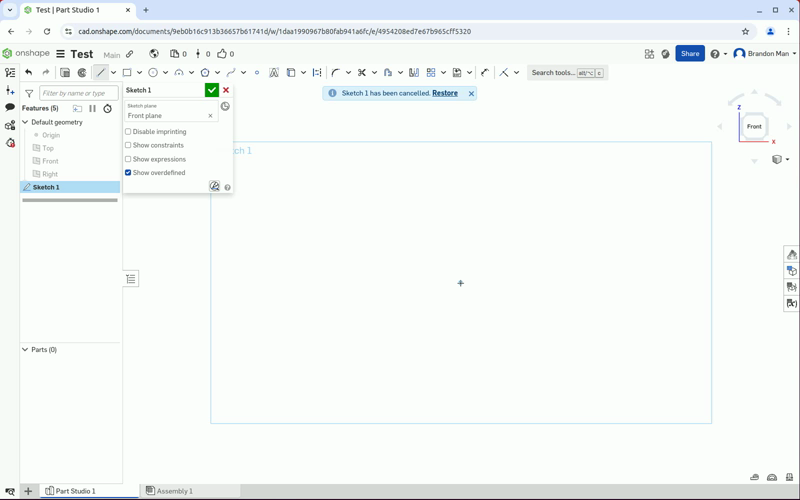
mouse_move(490, 282)
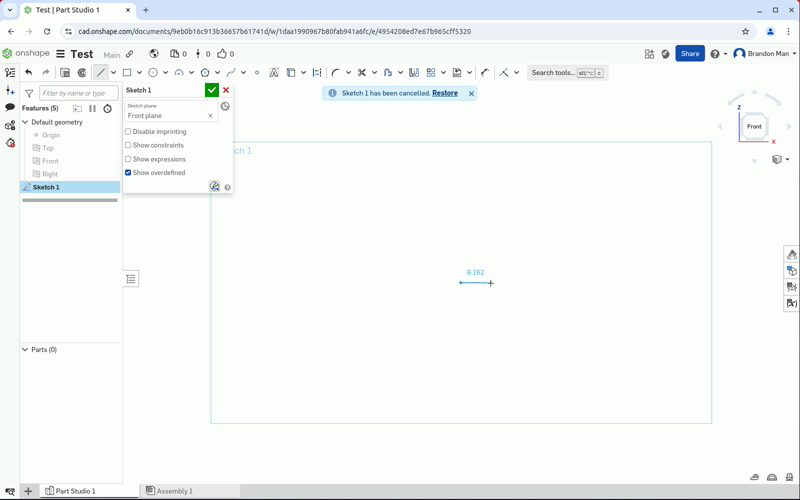
mouse_move(478, 282)
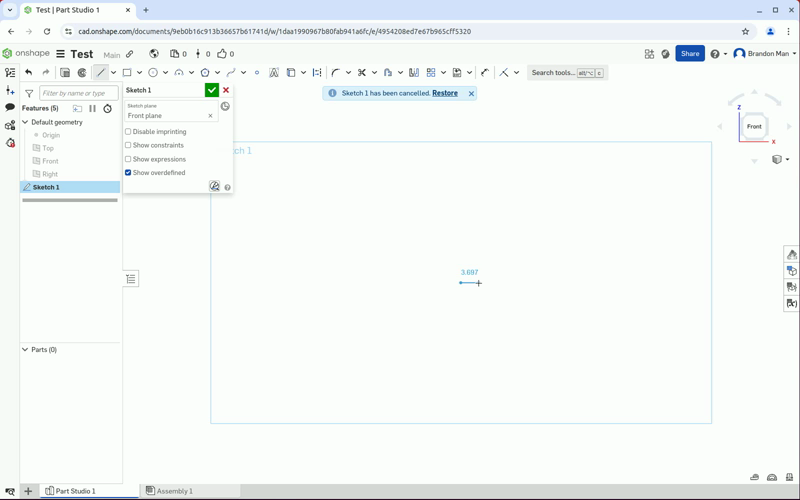
click(478, 282)
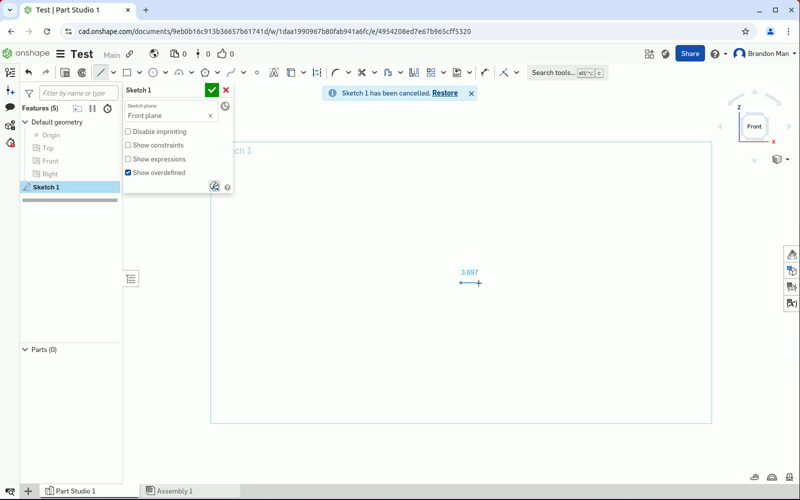
key_up(shift)
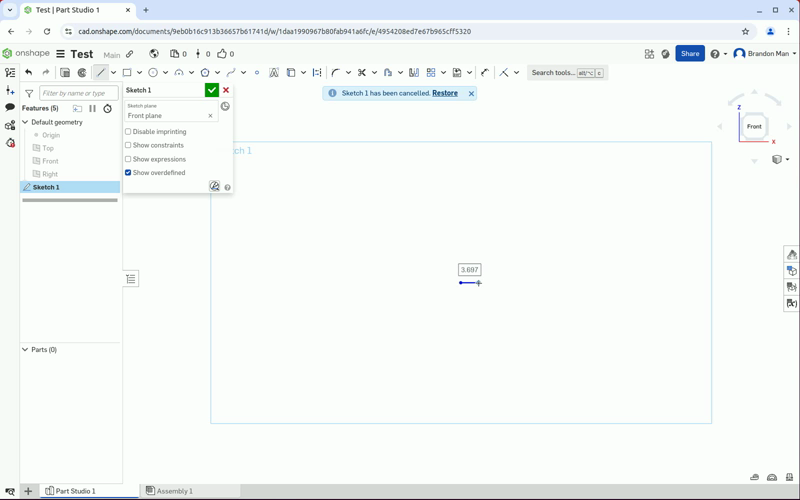
key_down(shift)
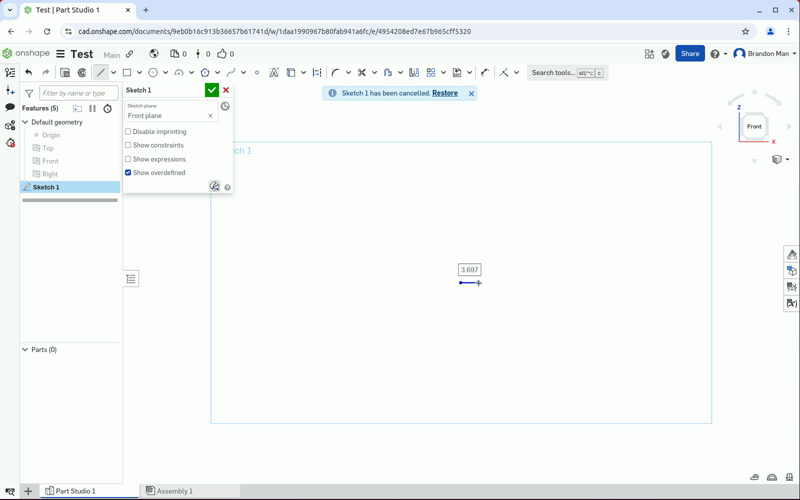
mouse_move(508, 282)
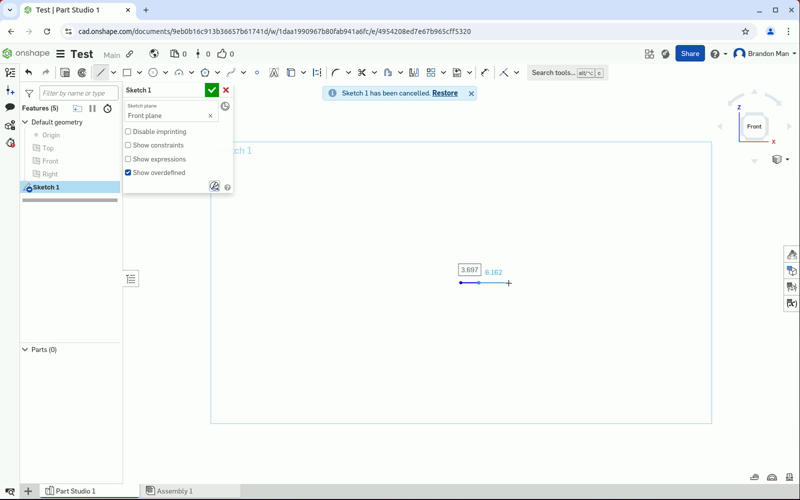
mouse_move(478, 252)
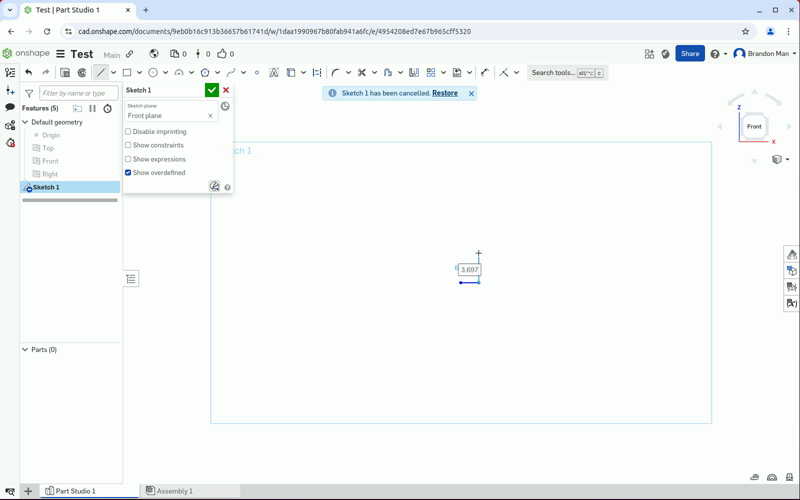
click(478, 252)
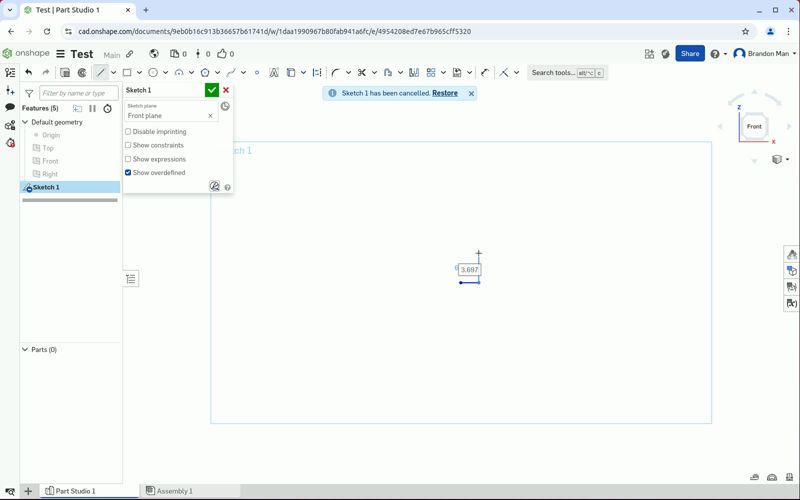
key_up(shift)
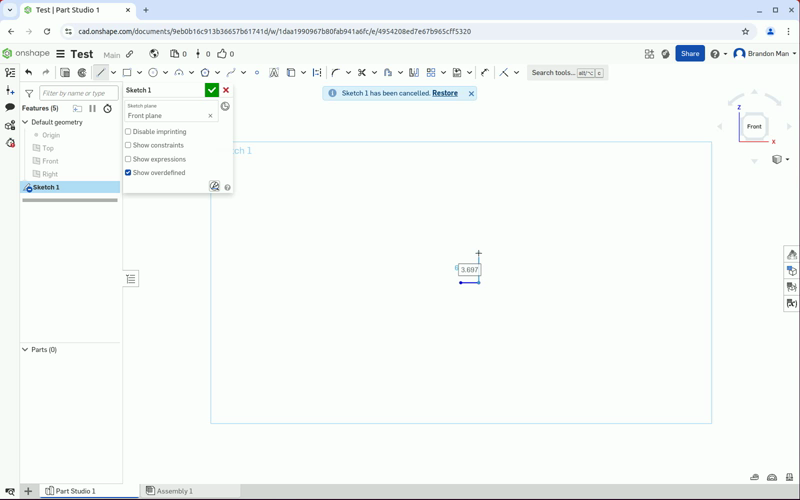
key_down(shift)
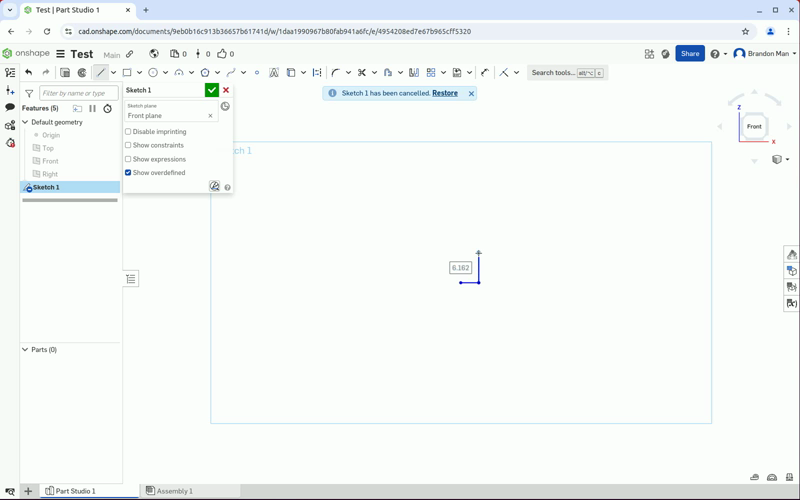
mouse_move(508, 252)
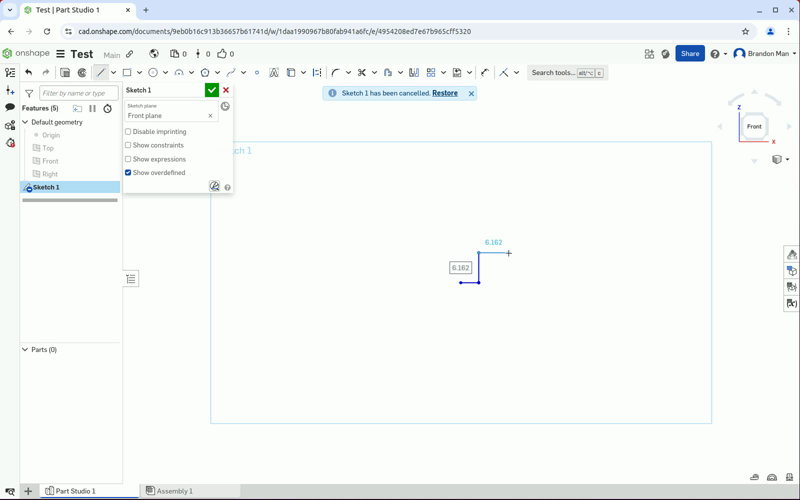
mouse_move(460, 252)
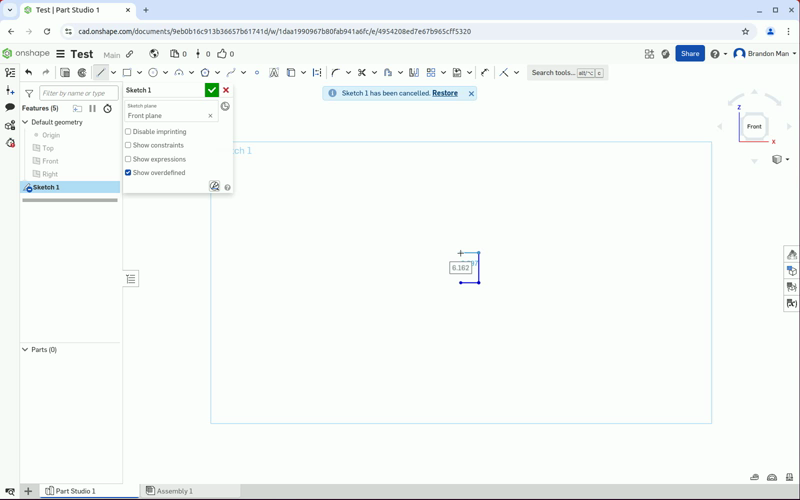
click(460, 252)
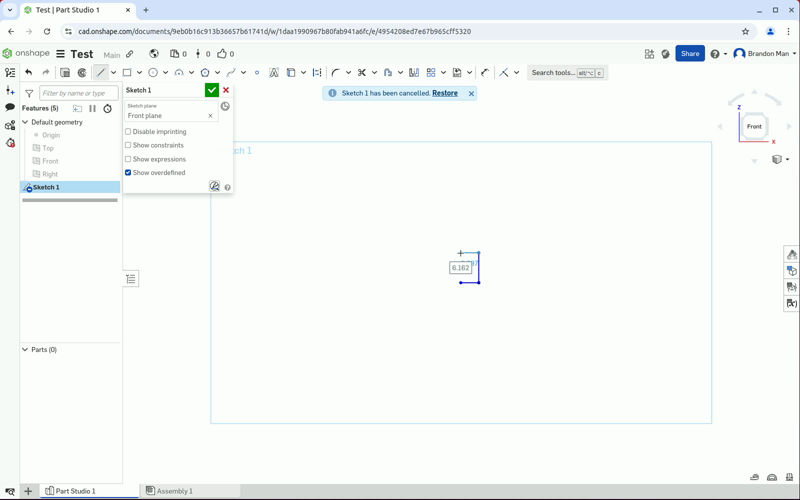
key_up(shift)
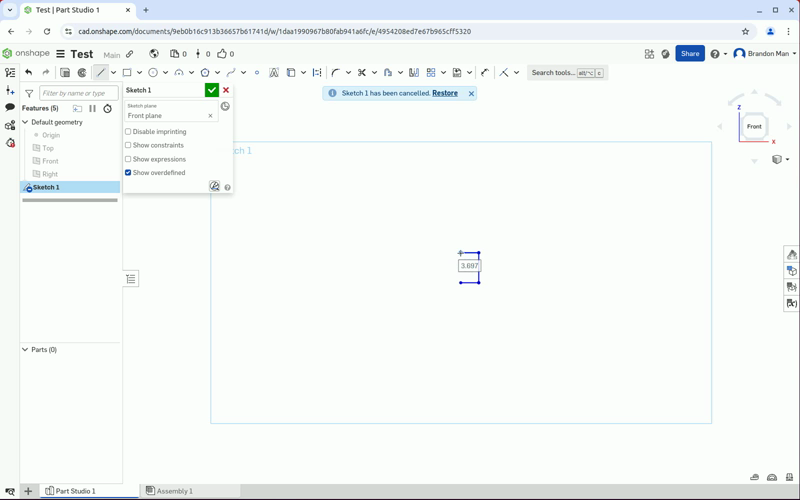
mouse_move(490, 252)
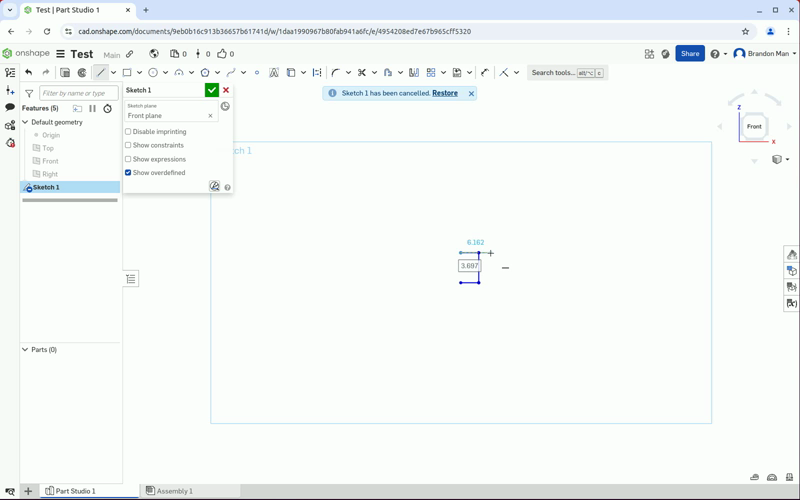
key_down(shift)
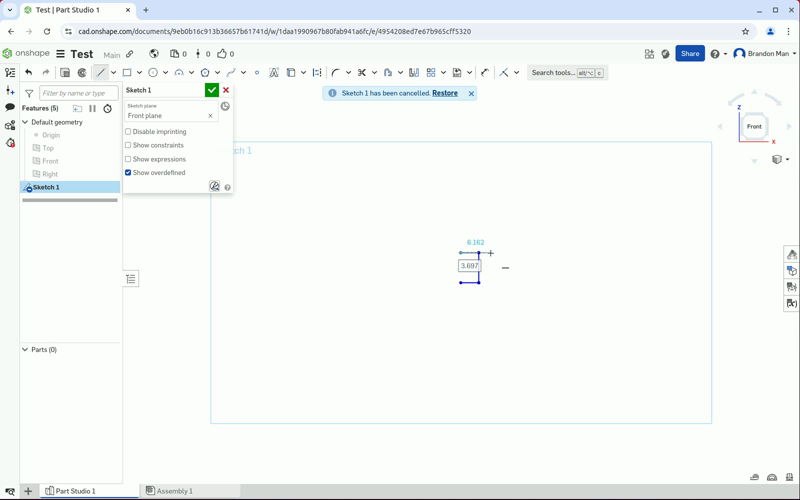
mouse_move(460, 282)
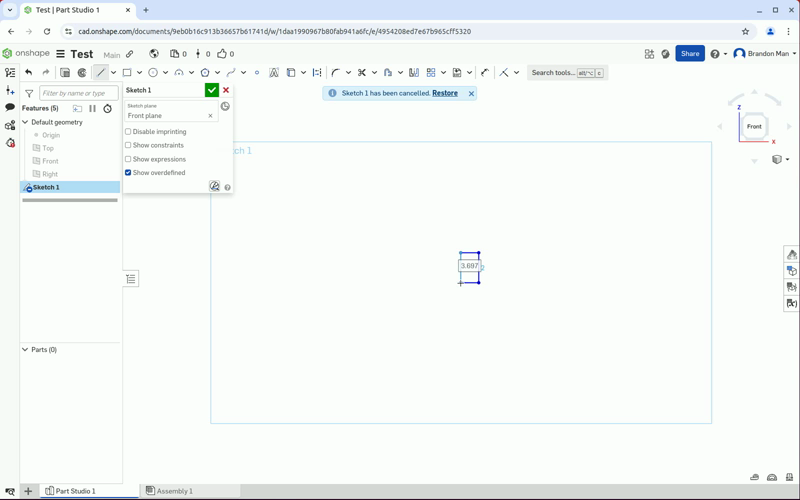
key_up(shift)
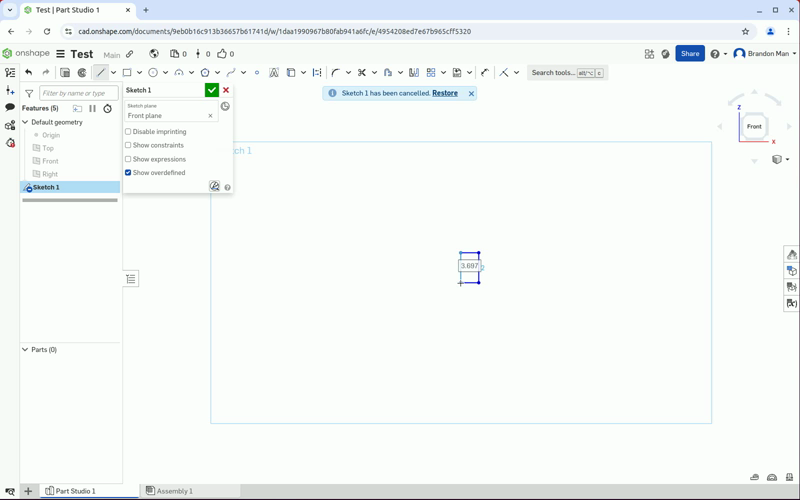
click(460, 282)
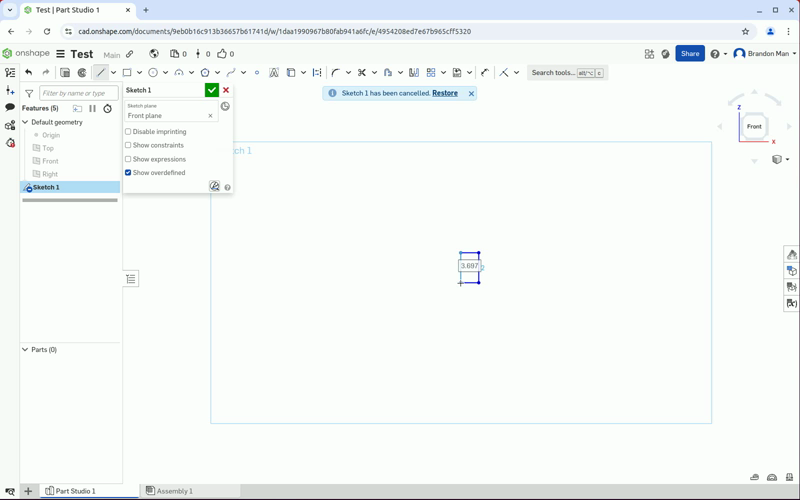
key(esc)
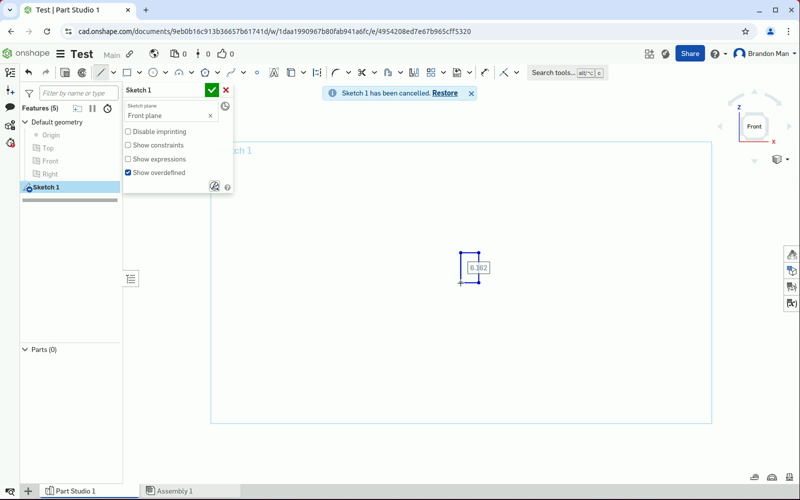
mouse_move(476, 277)
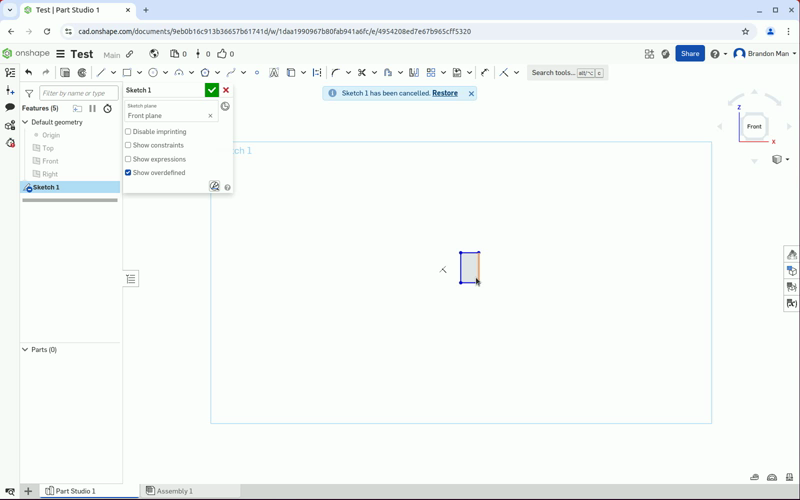
scroll(6)
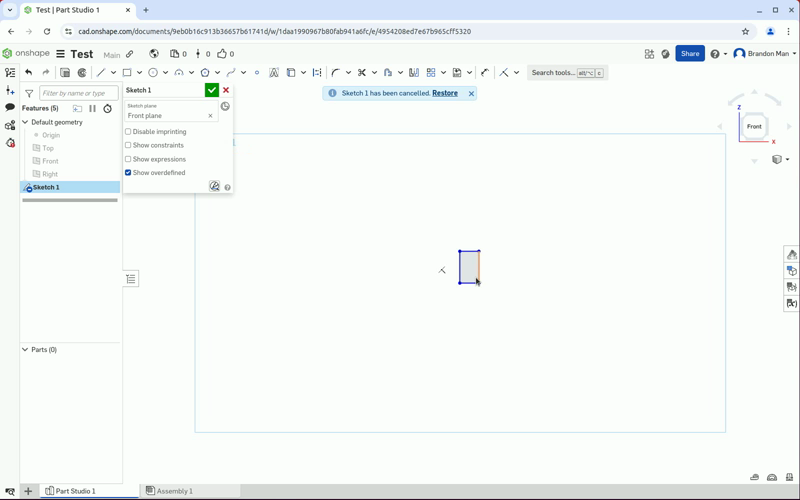
scroll(6)
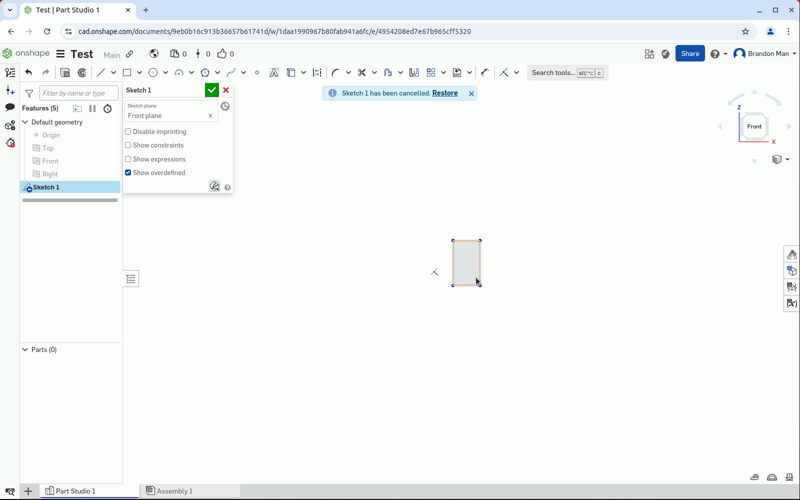
scroll(6)
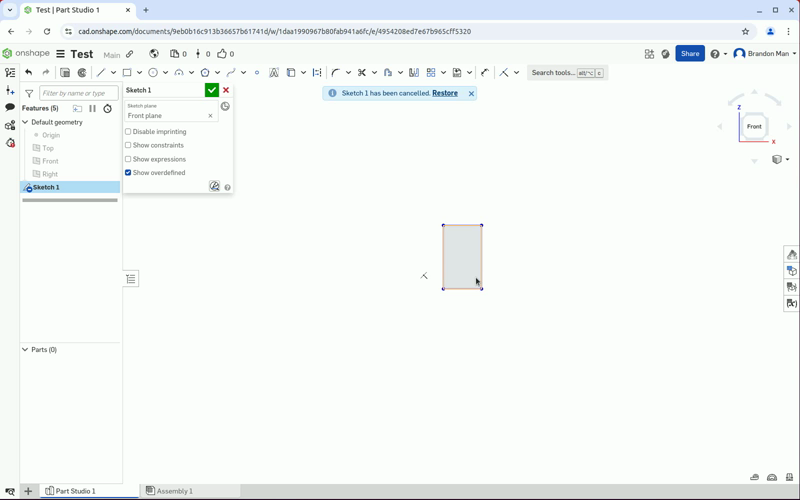
scroll(6)
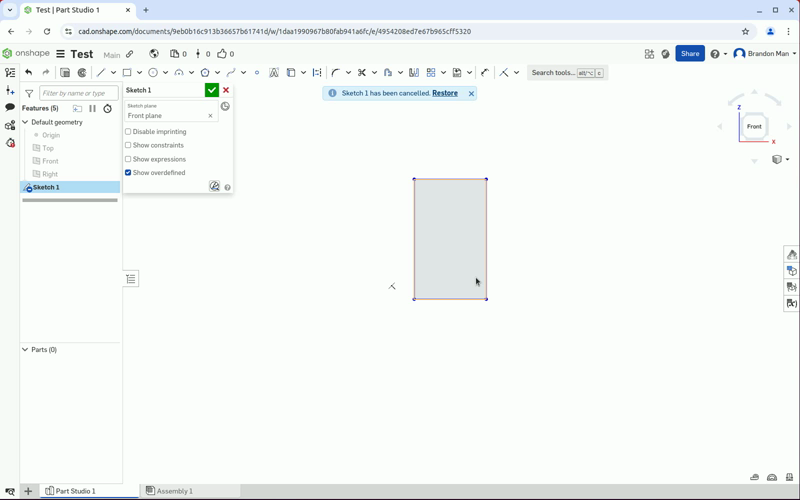
scroll(6)
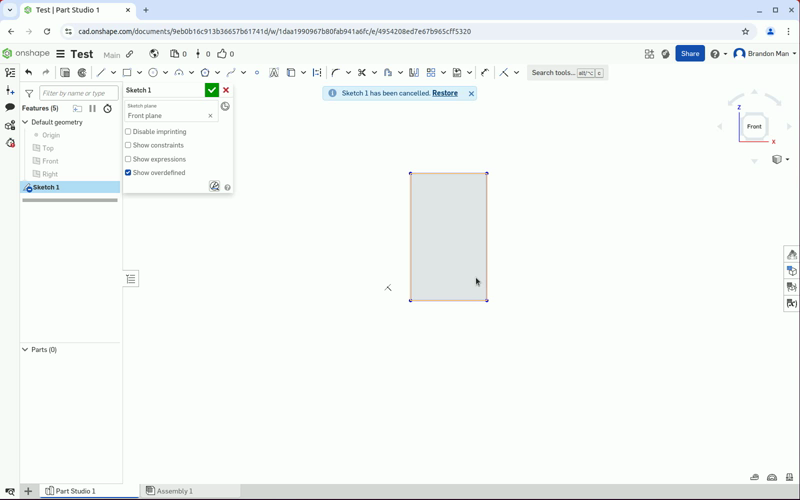
scroll(6)
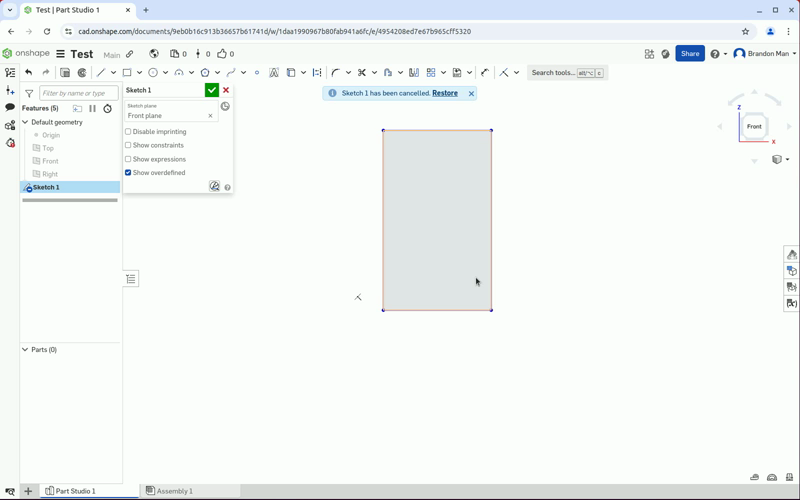
scroll(6)
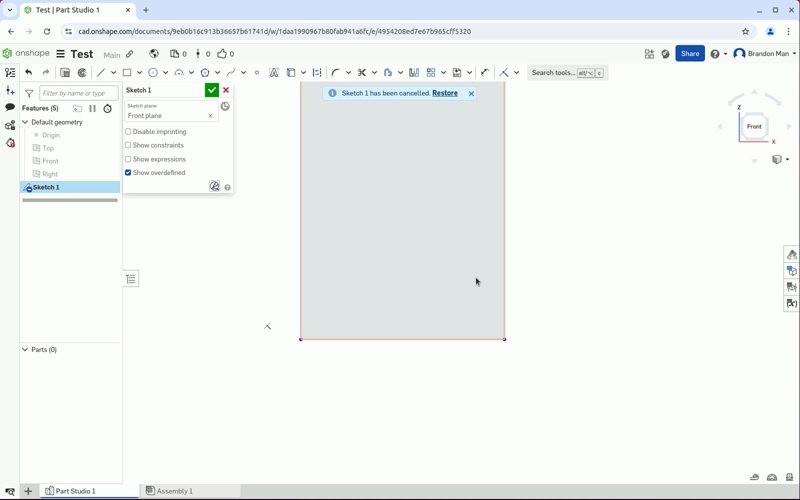
click(476, 277)
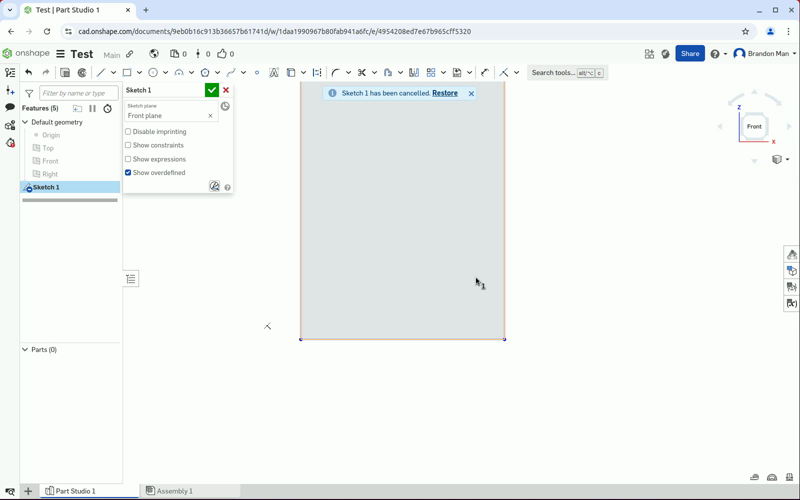
scroll(-6)
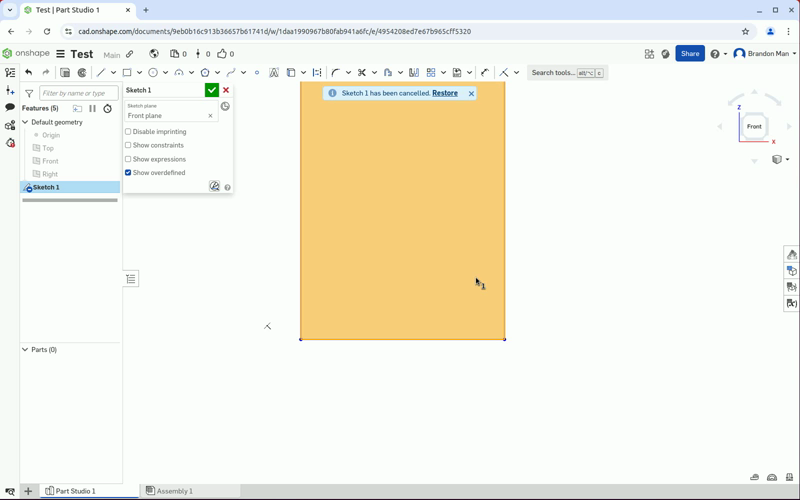
scroll(-6)
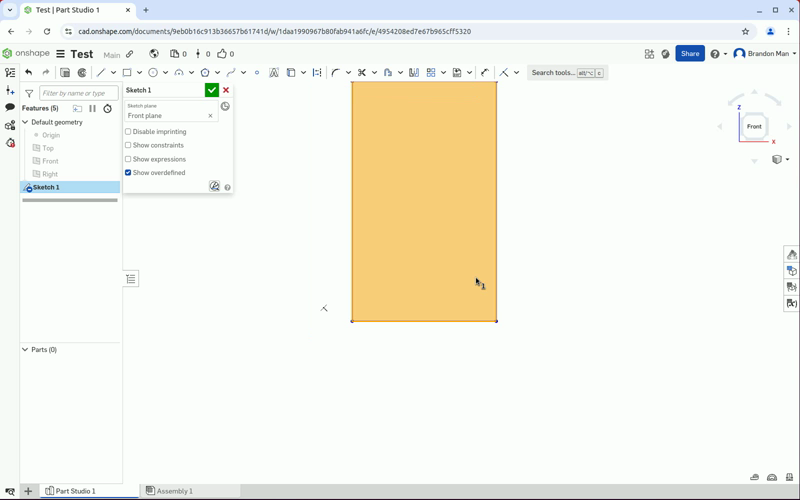
scroll(-6)
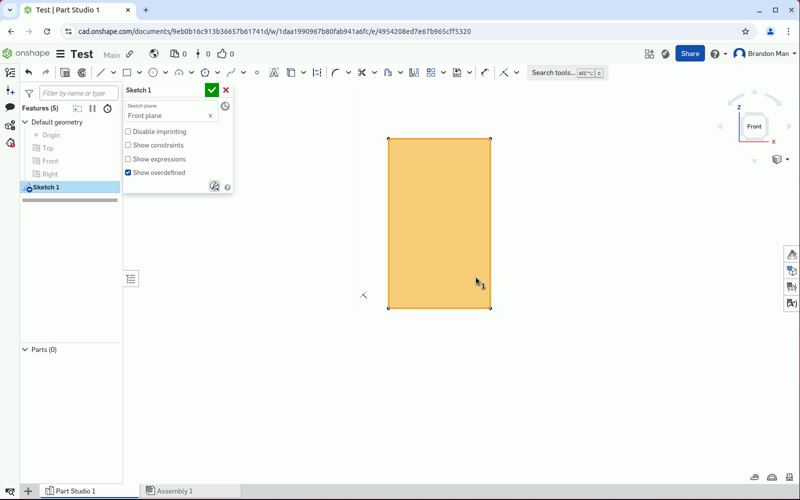
scroll(-6)
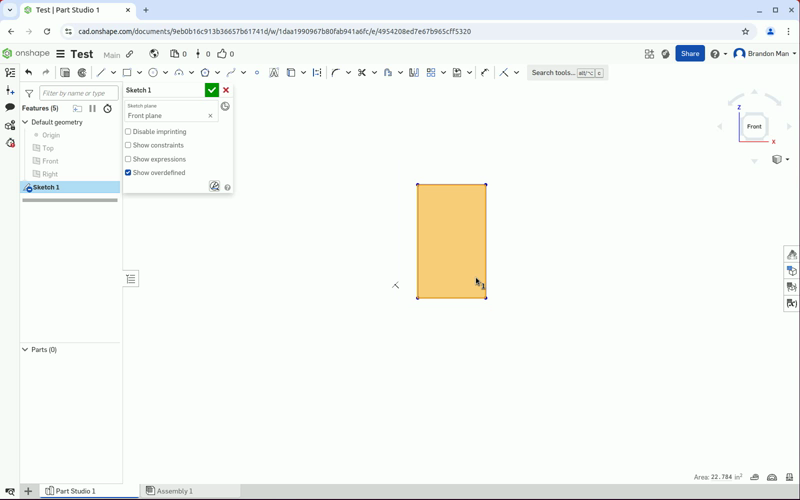
scroll(-6)
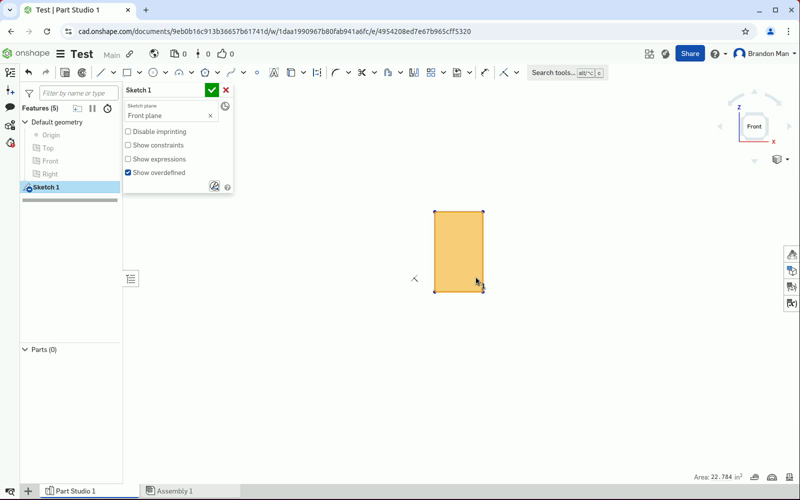
scroll(-6)
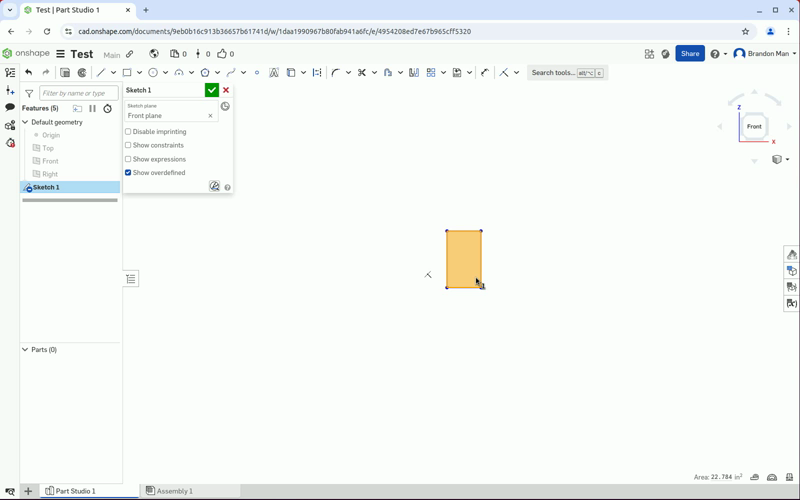
scroll(-6)
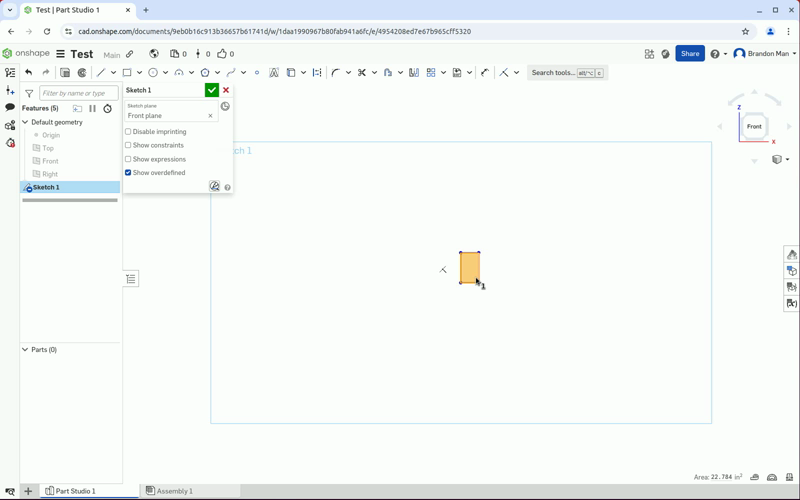
mouse_move(73, 352)
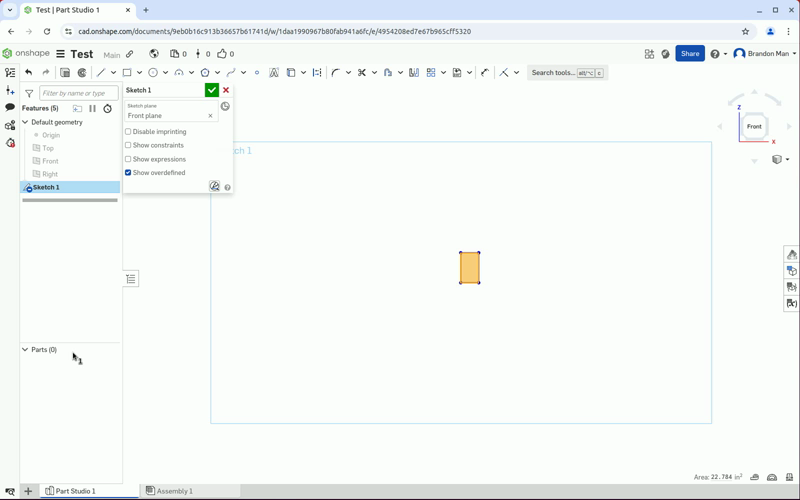
key(shift+y)
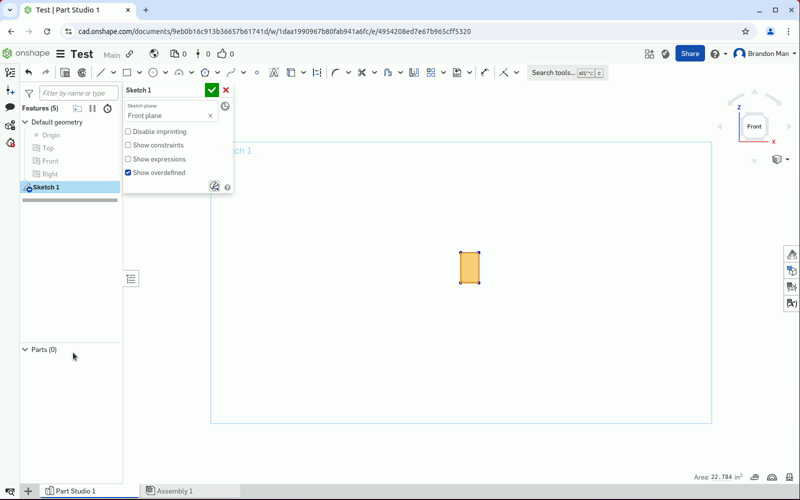
key(shift+e)
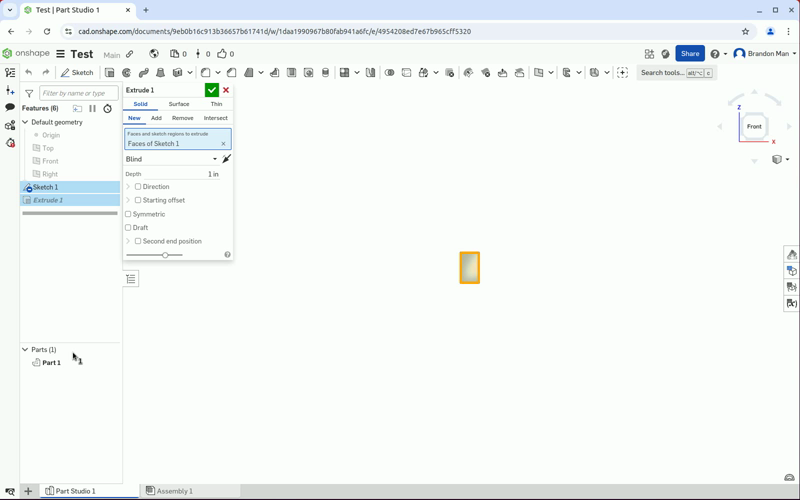
mouse_move(143, 106)
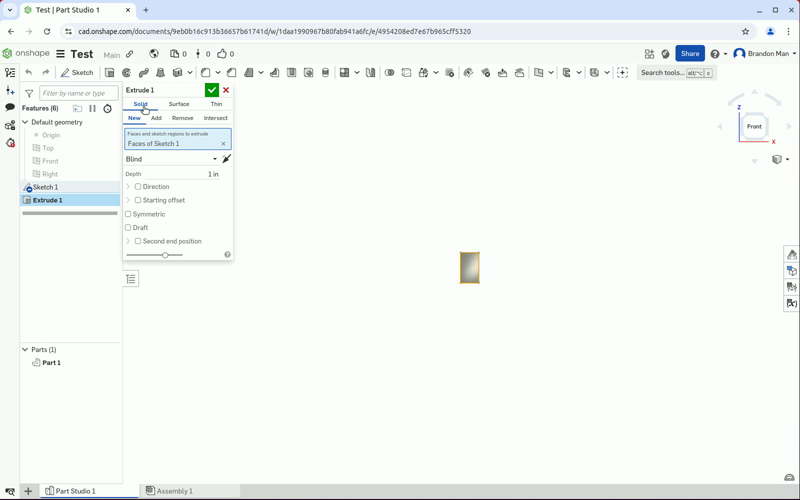
click(143, 106)
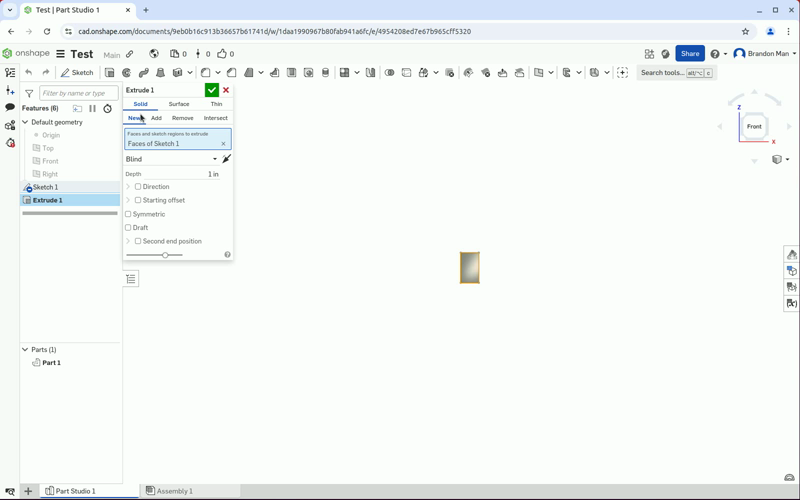
mouse_move(137, 120)
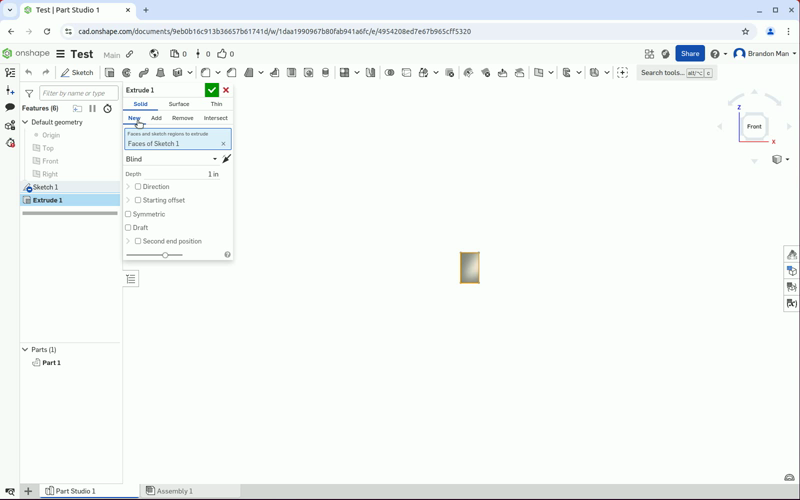
click(137, 120)
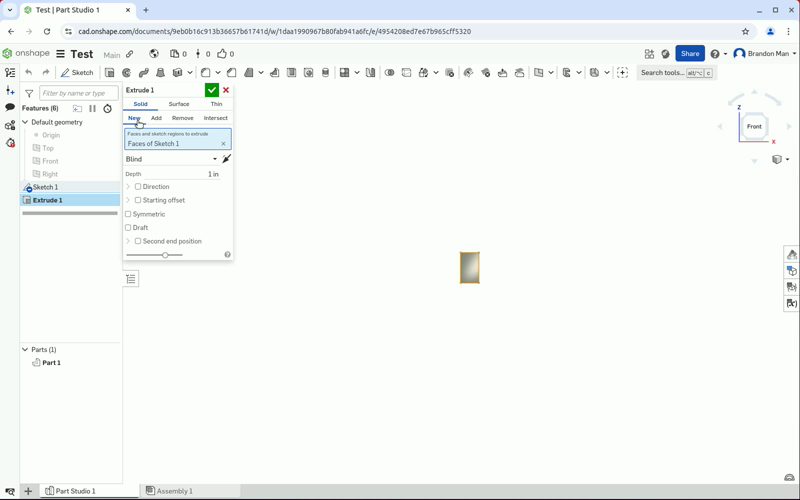
key(tab, 4)
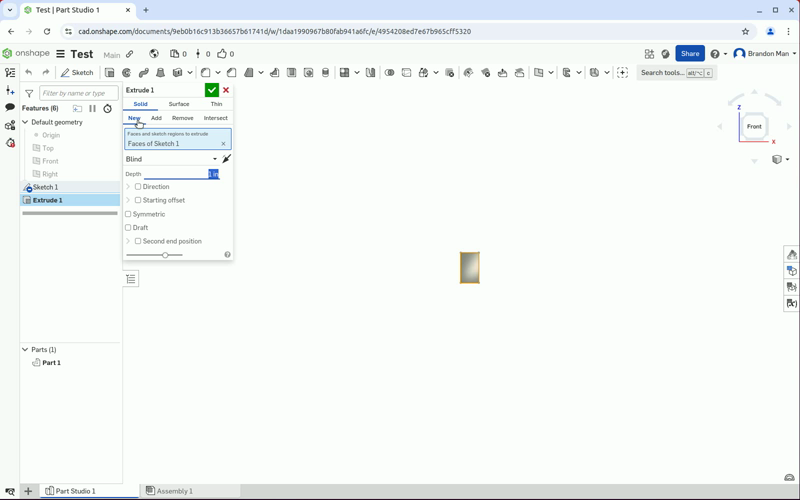
text(-0.241)
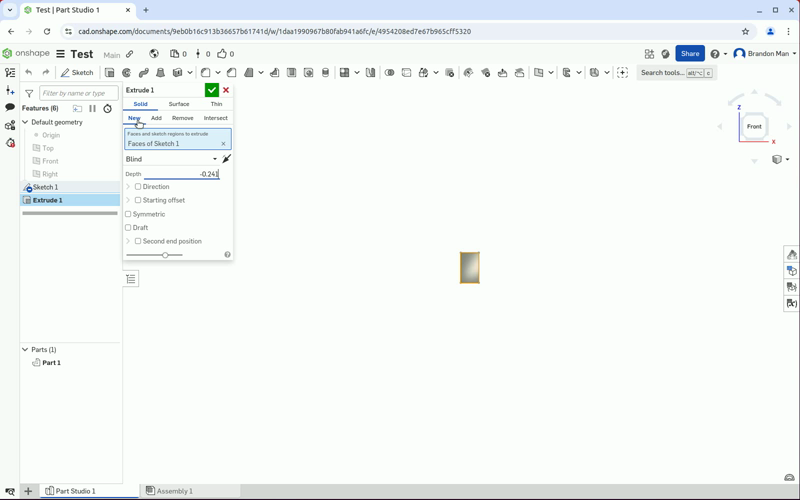
key(enter)
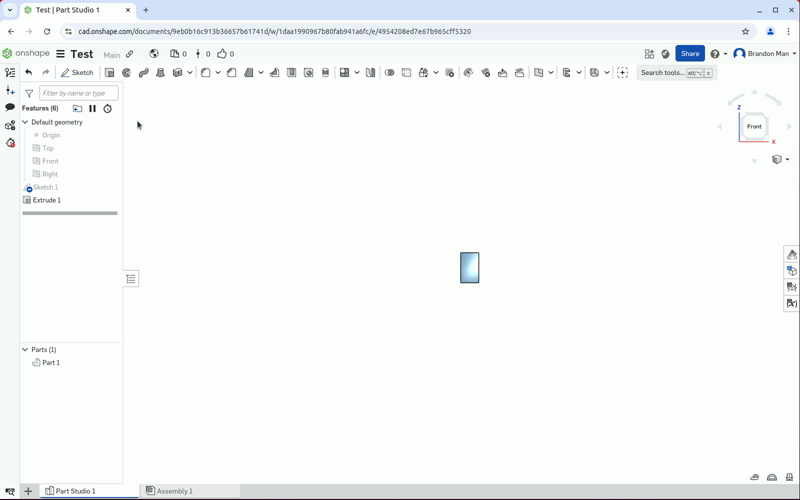
key(shift+h)
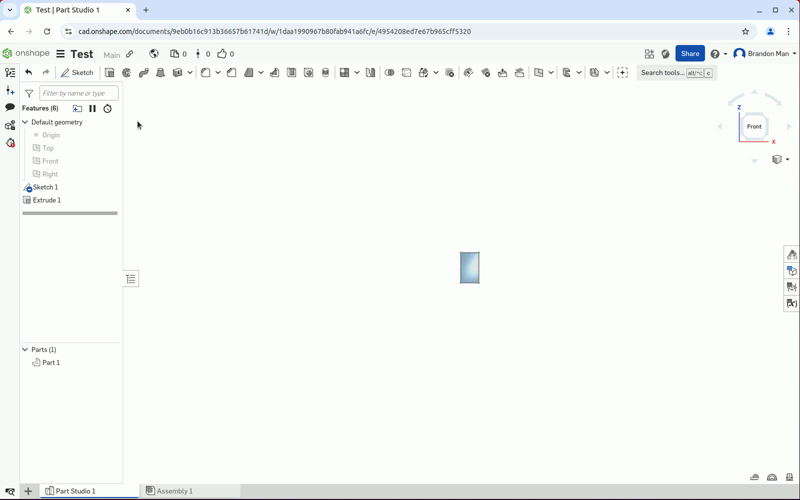
key(shift+h)
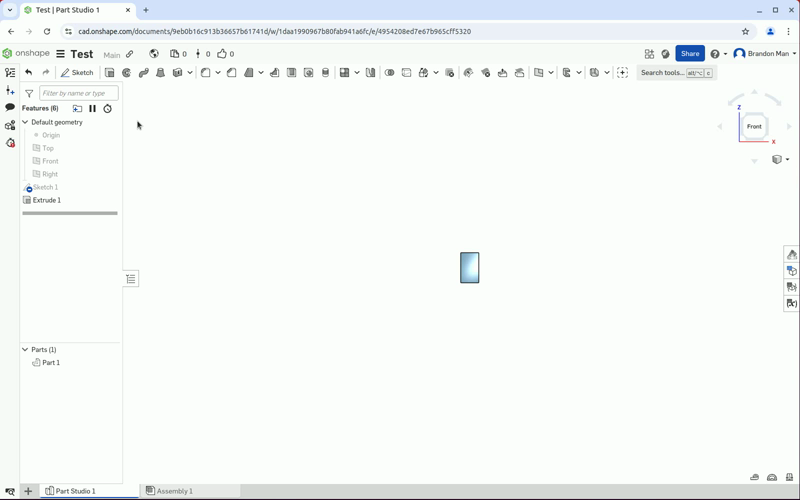
mouse_move(73, 189)
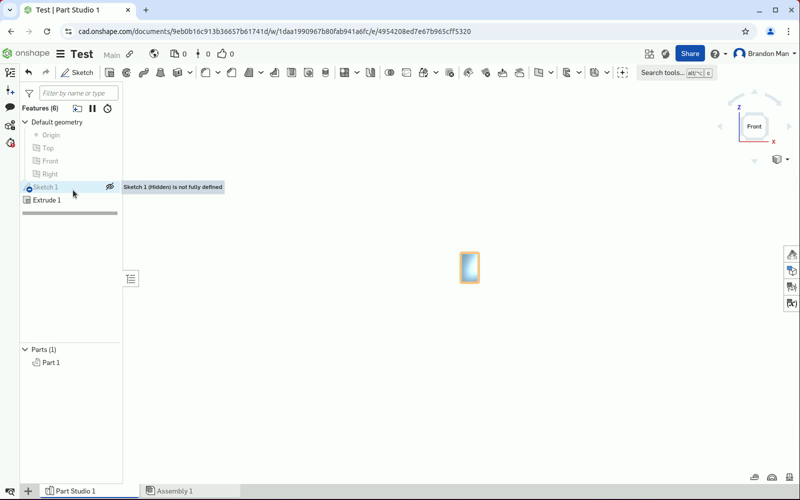
click(73, 189)
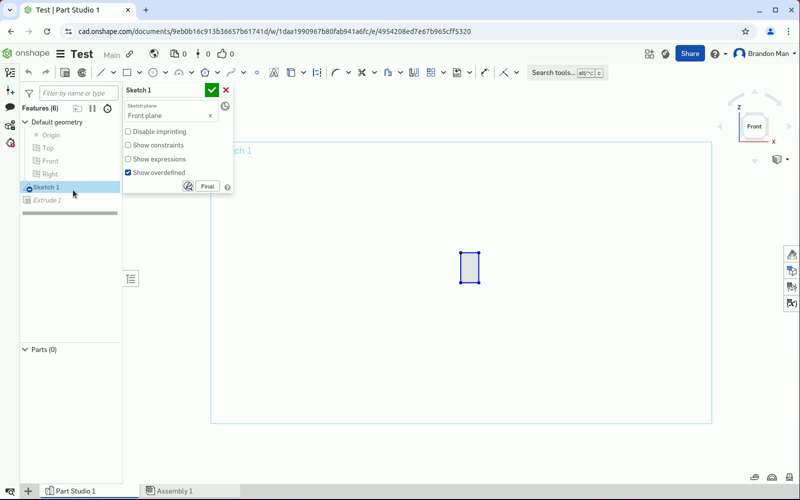
mouse_move(229, 92)
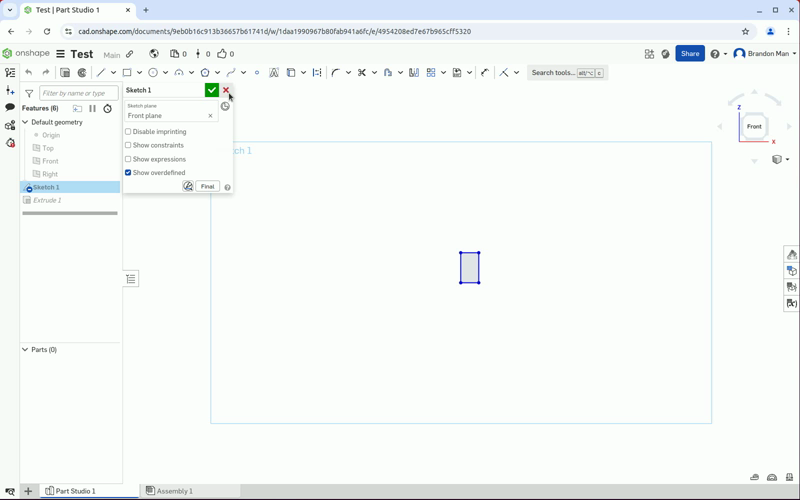
click(229, 92)
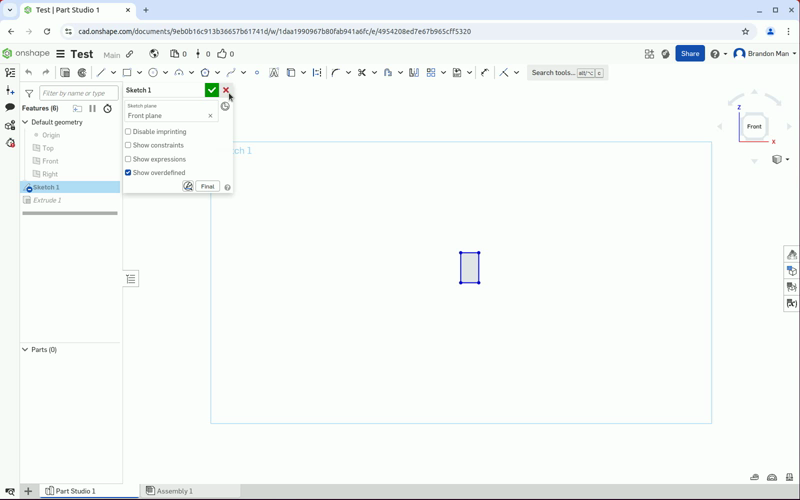
key(shift+s)
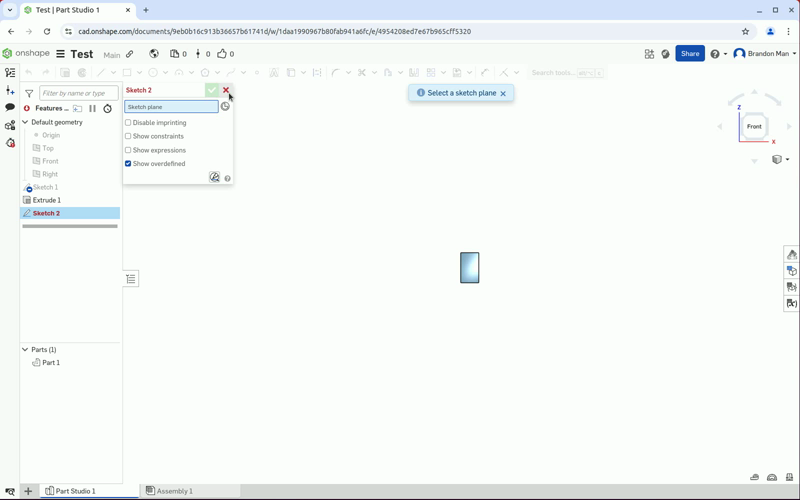
mouse_move(73, 163)
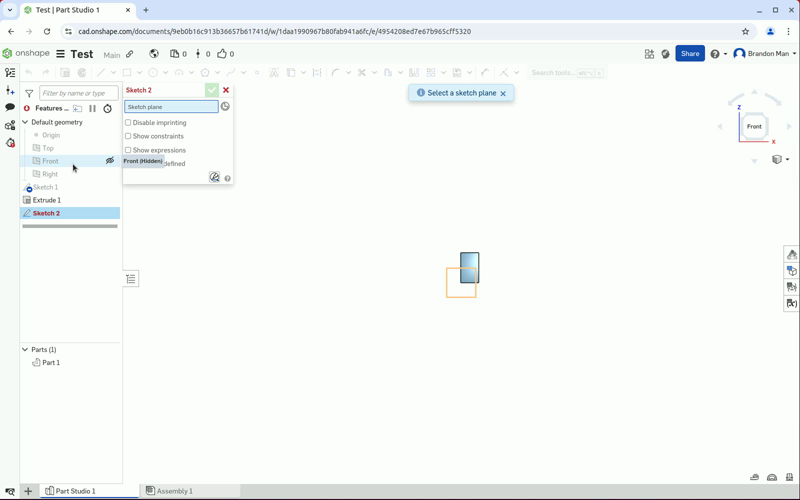
click(73, 163)
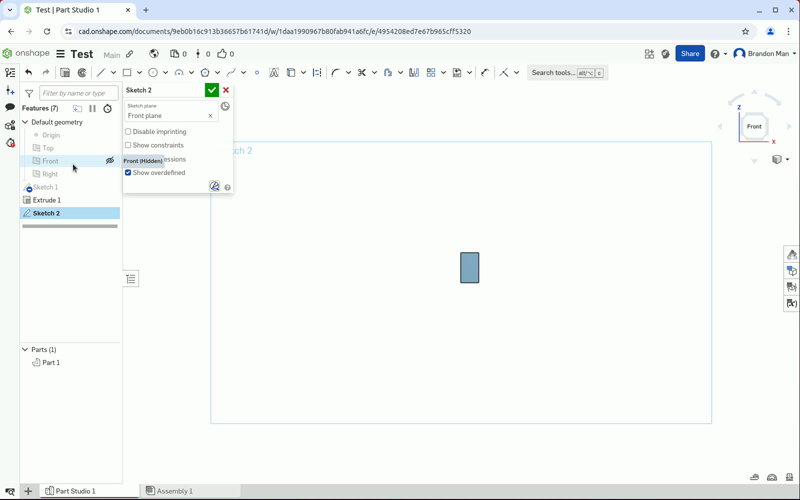
mouse_move(73, 352)
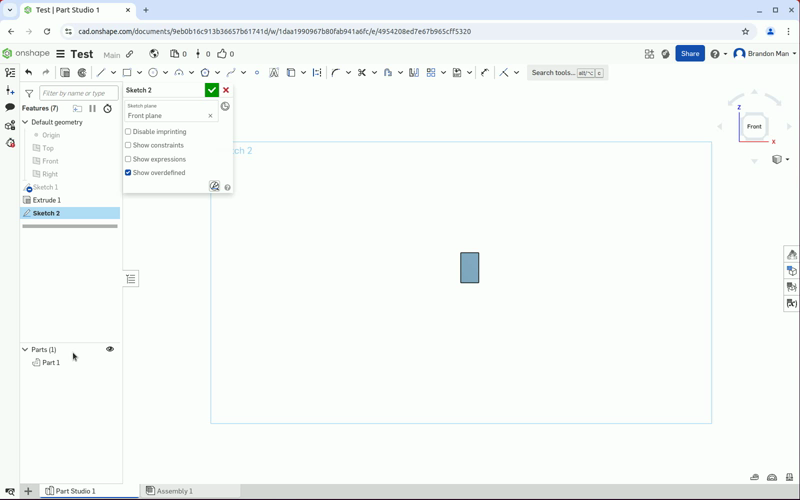
key(y)
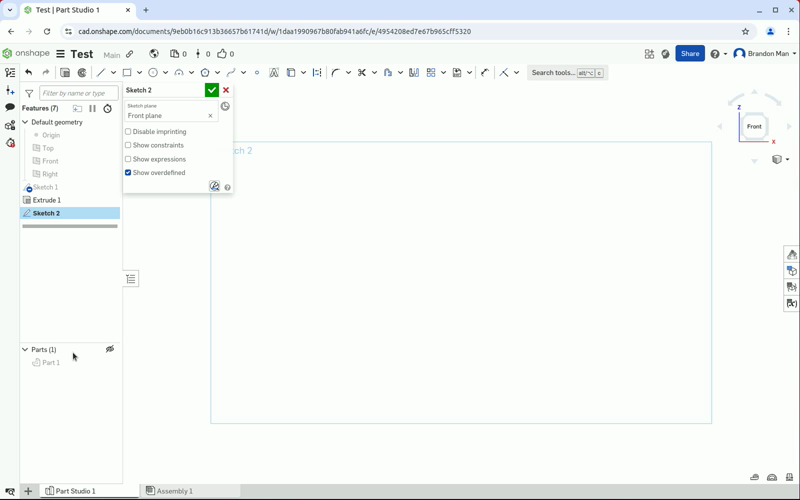
key(l)
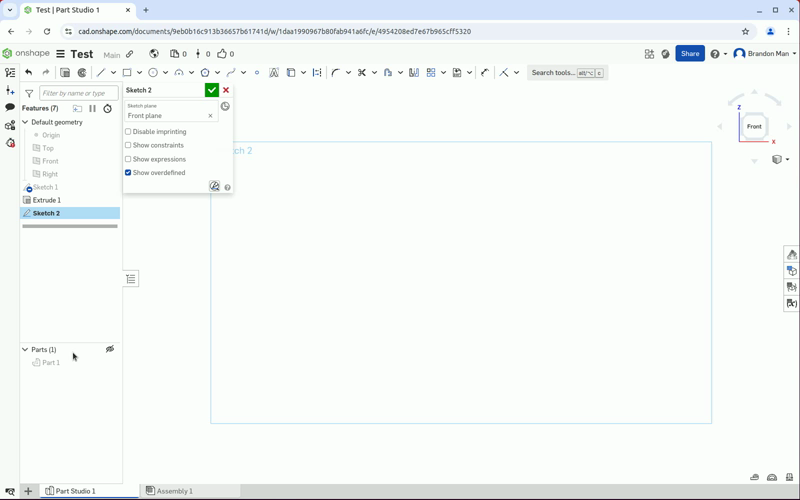
key_down(shift)
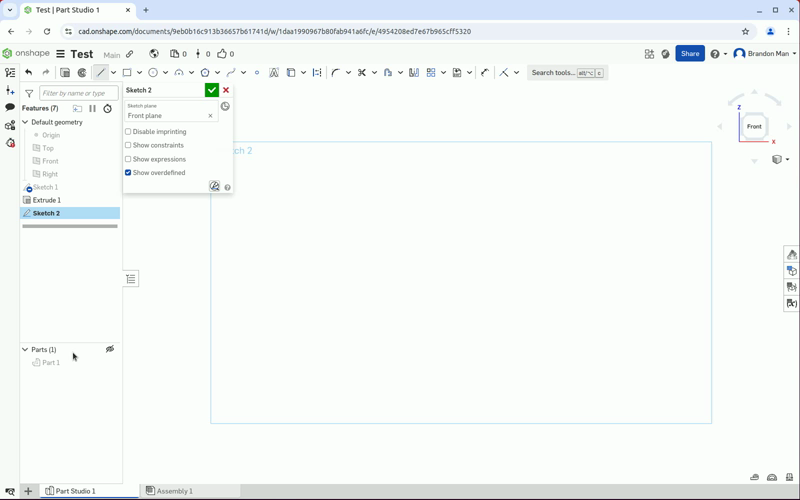
mouse_move(460, 282)
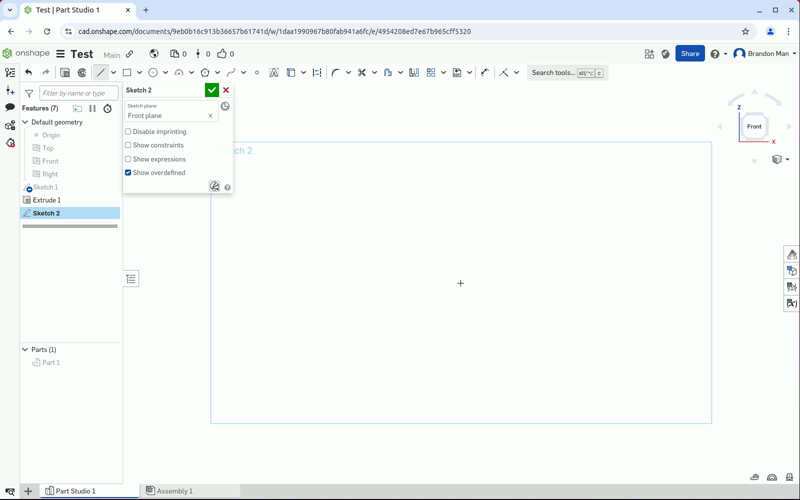
click(460, 282)
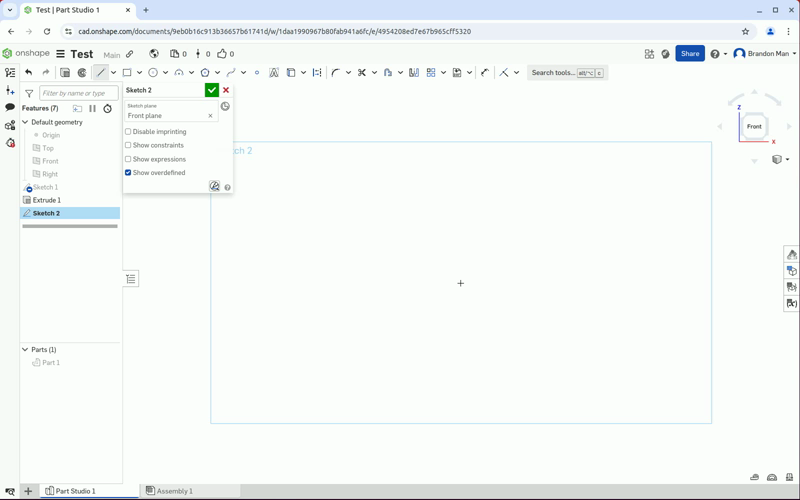
key_up(shift)
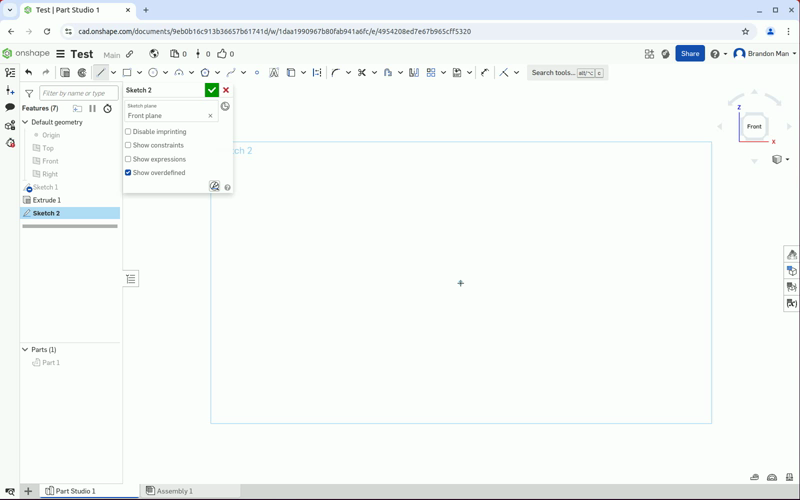
key_down(shift)
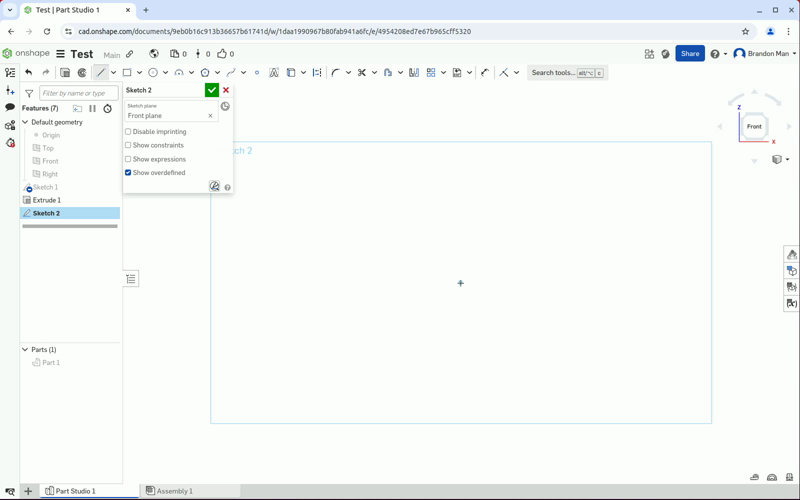
mouse_move(490, 282)
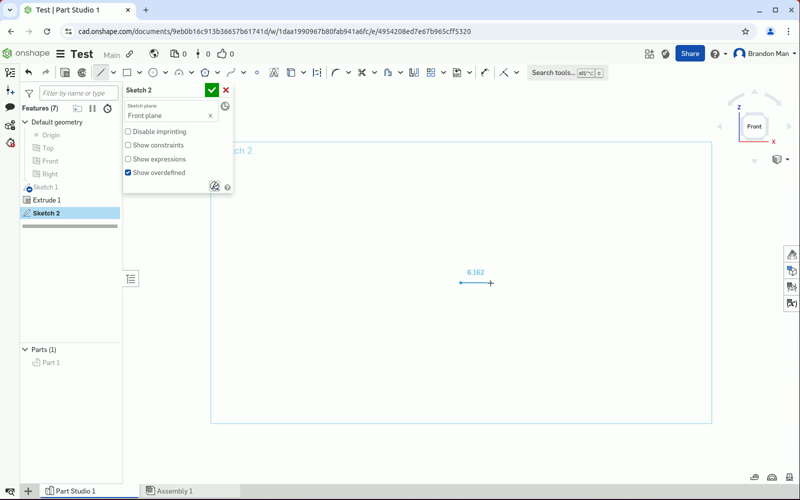
mouse_move(478, 282)
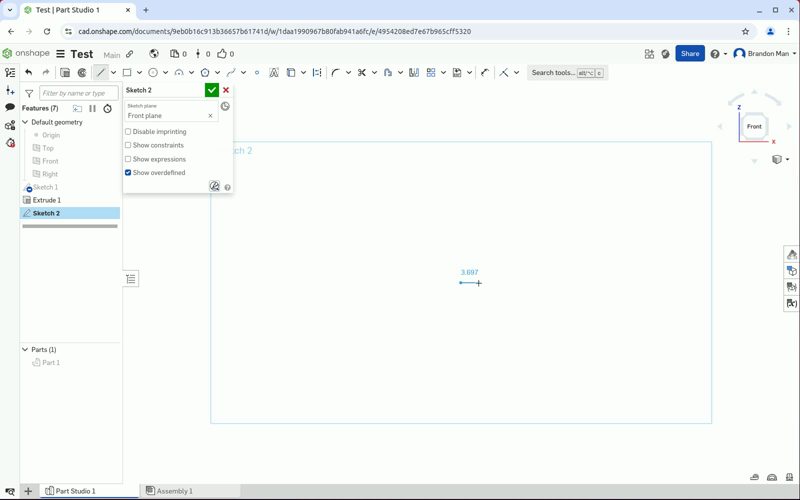
click(478, 282)
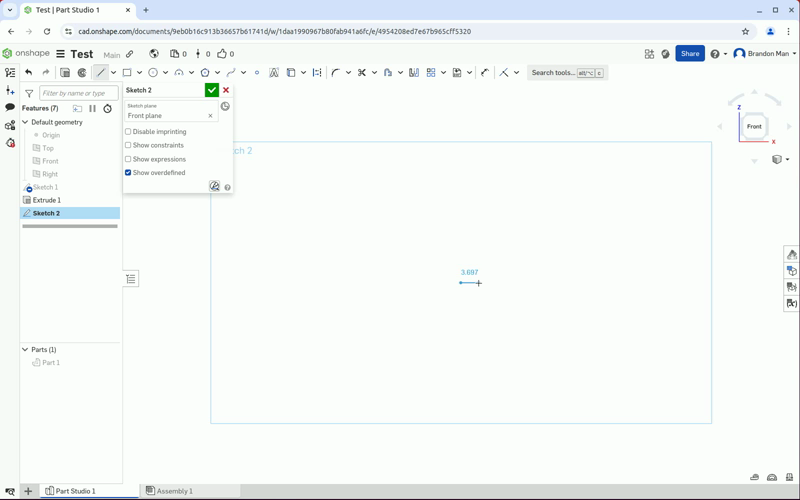
key_up(shift)
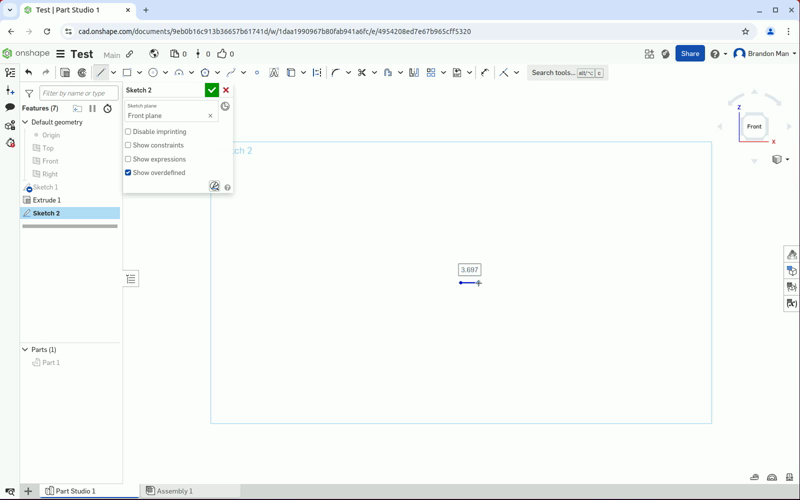
key_down(shift)
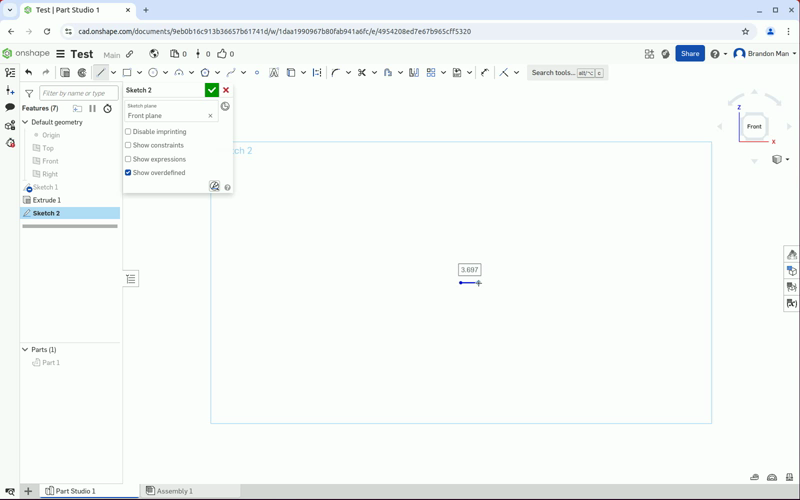
mouse_move(508, 282)
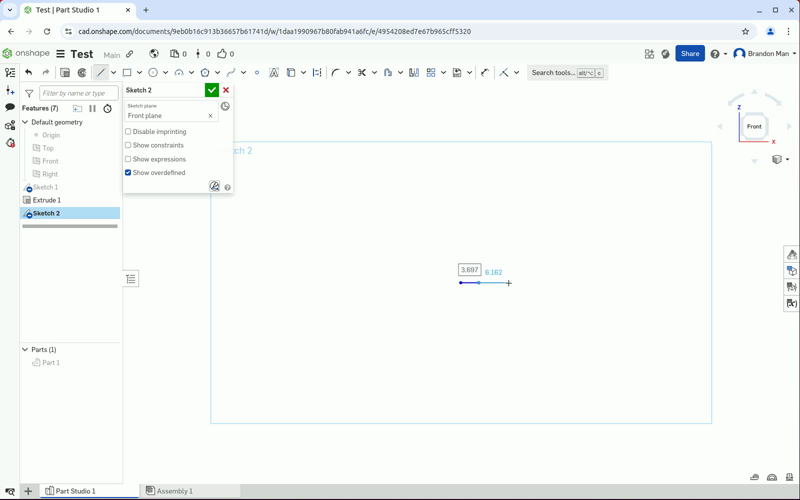
mouse_move(478, 252)
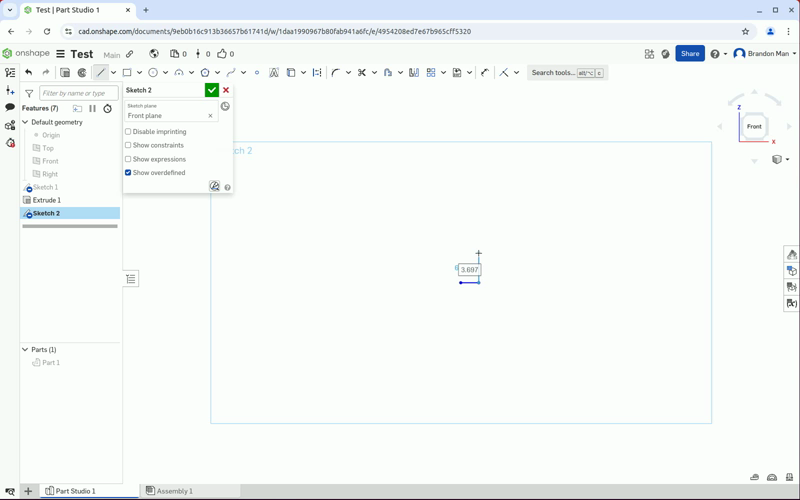
click(478, 252)
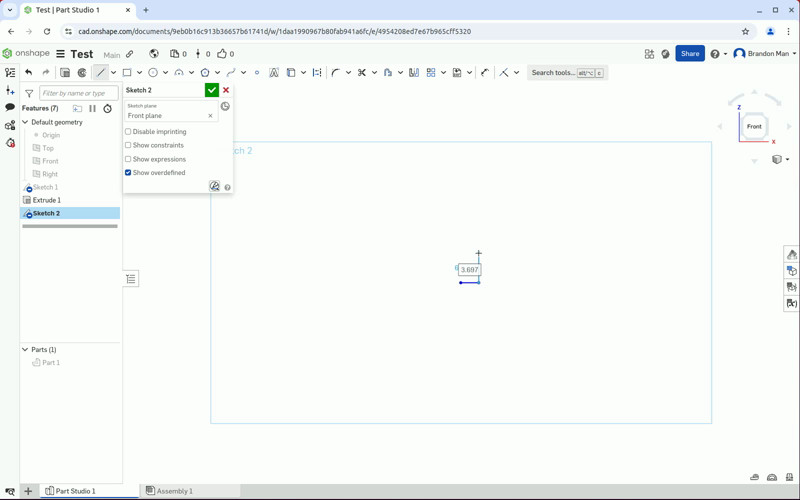
key_up(shift)
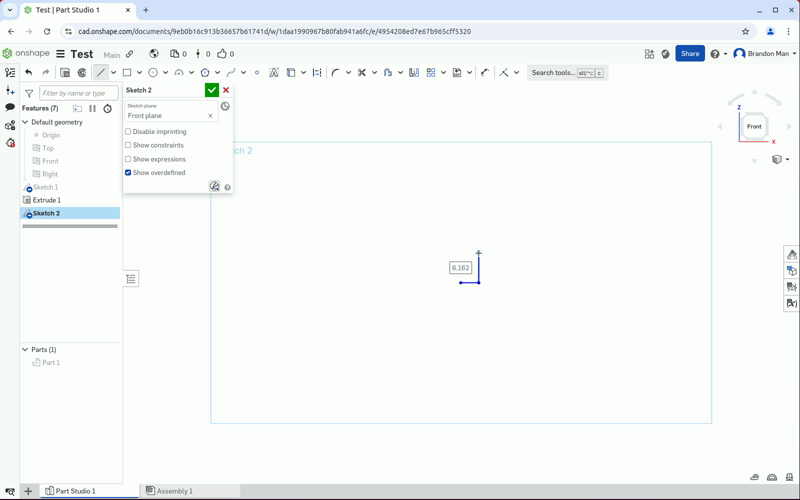
key_down(shift)
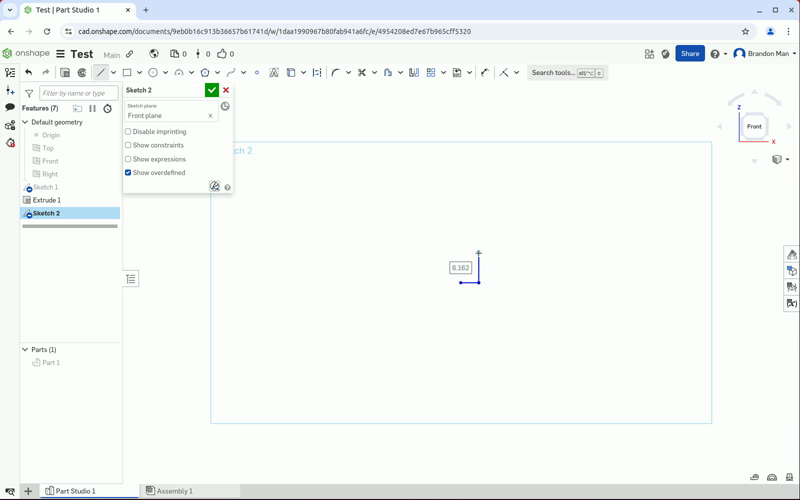
mouse_move(508, 252)
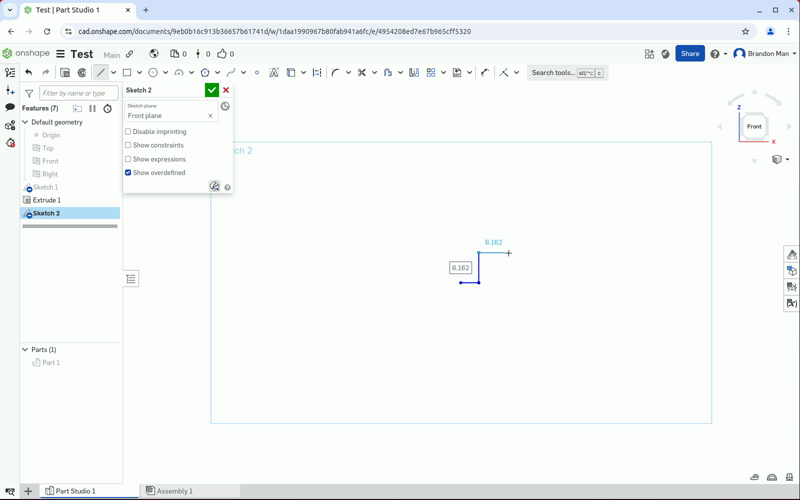
mouse_move(460, 252)
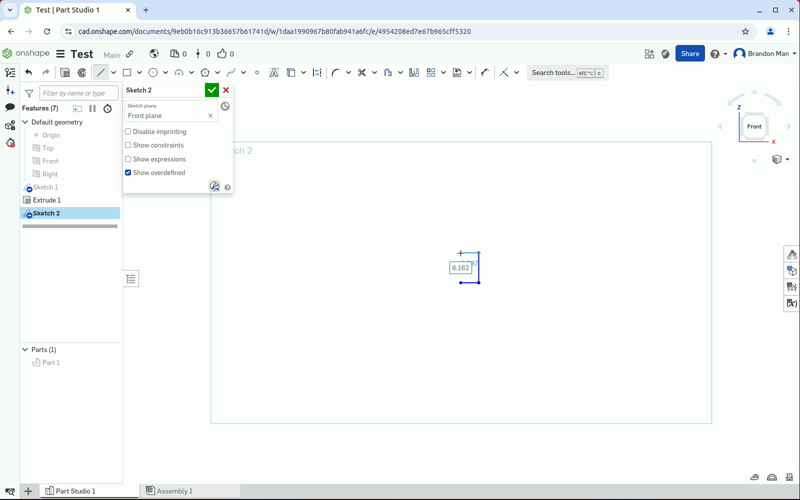
click(460, 252)
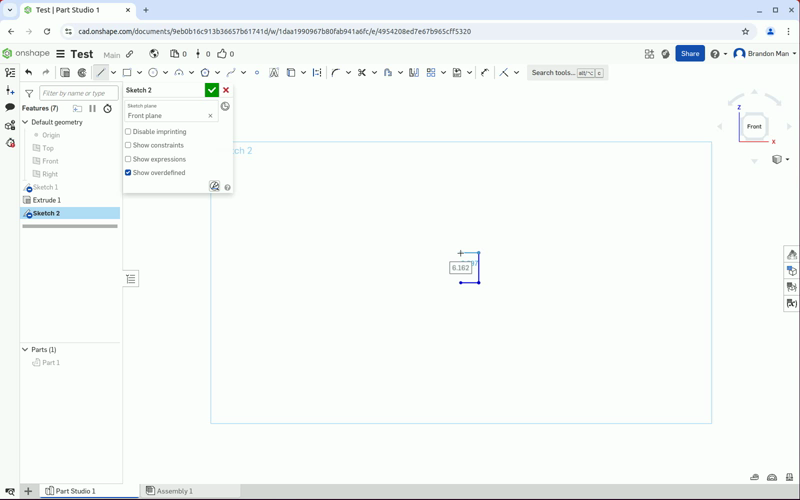
key_up(shift)
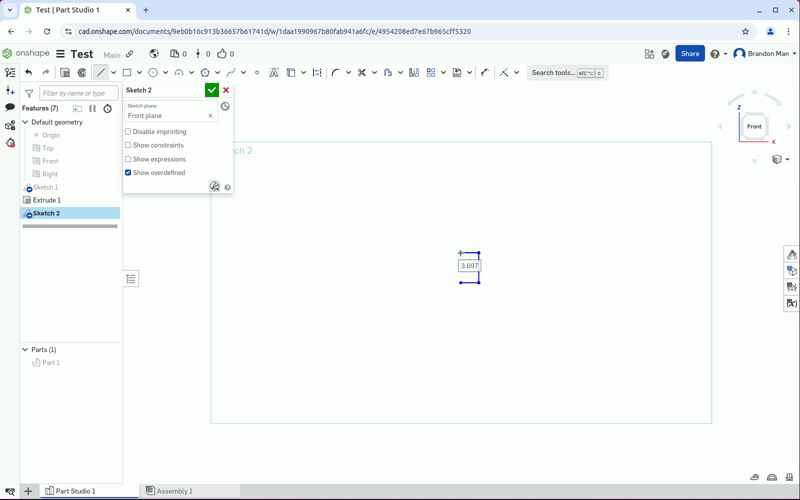
mouse_move(490, 252)
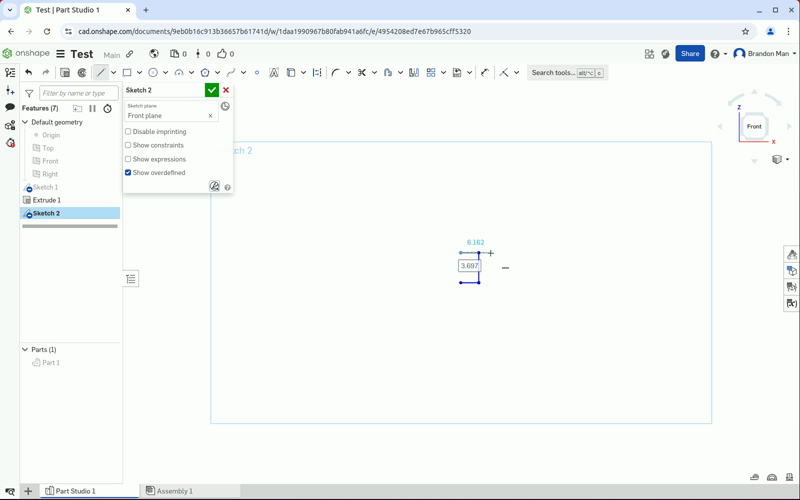
key_down(shift)
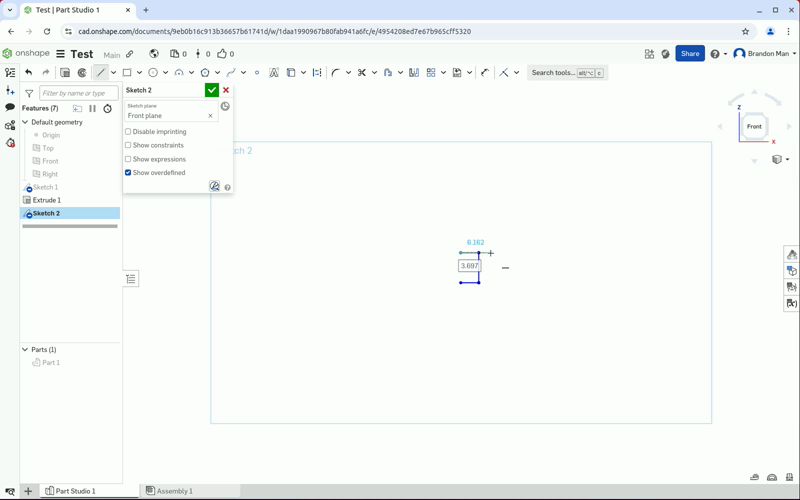
mouse_move(460, 282)
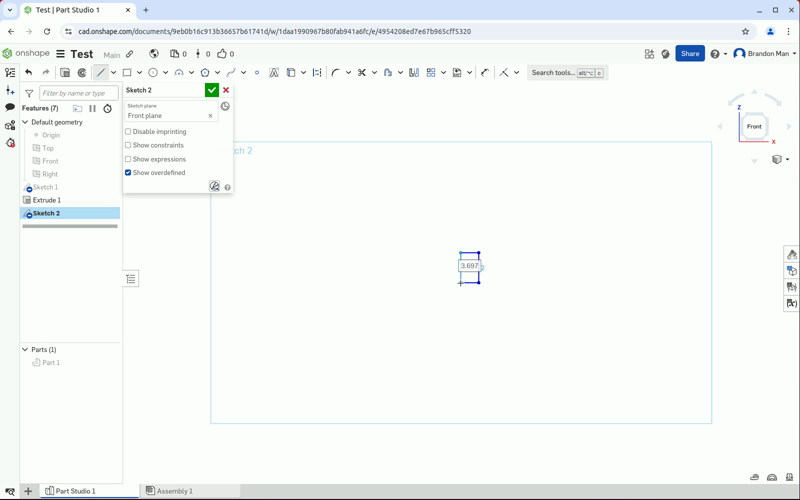
key_up(shift)
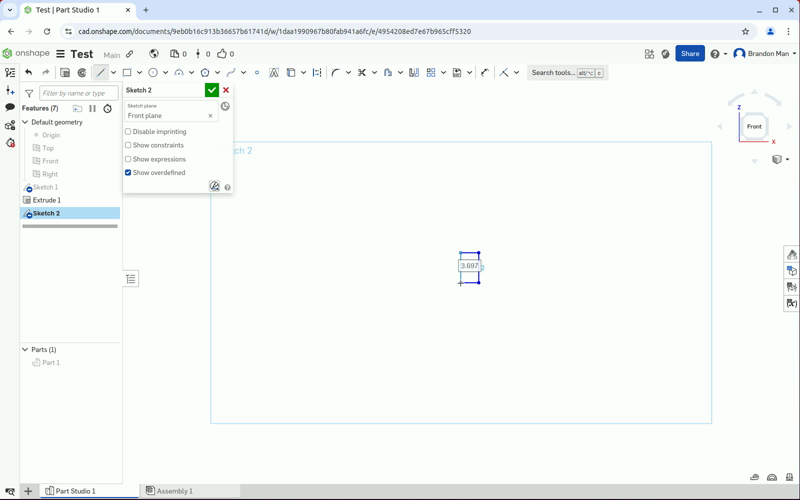
click(460, 282)
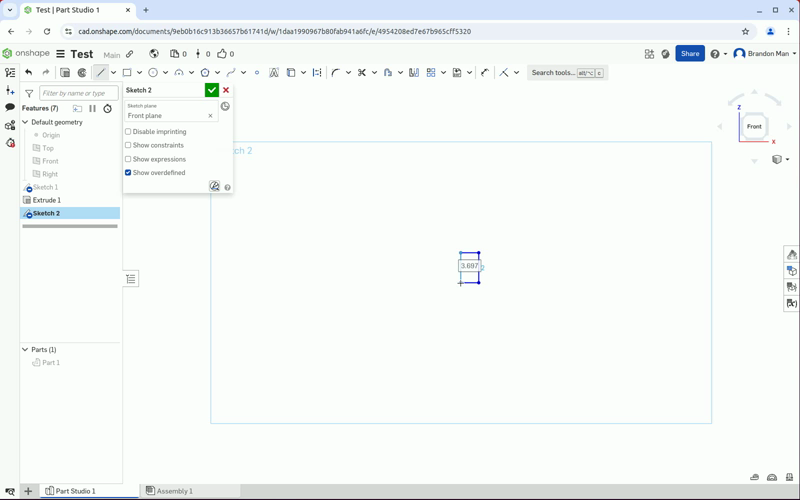
key(esc)
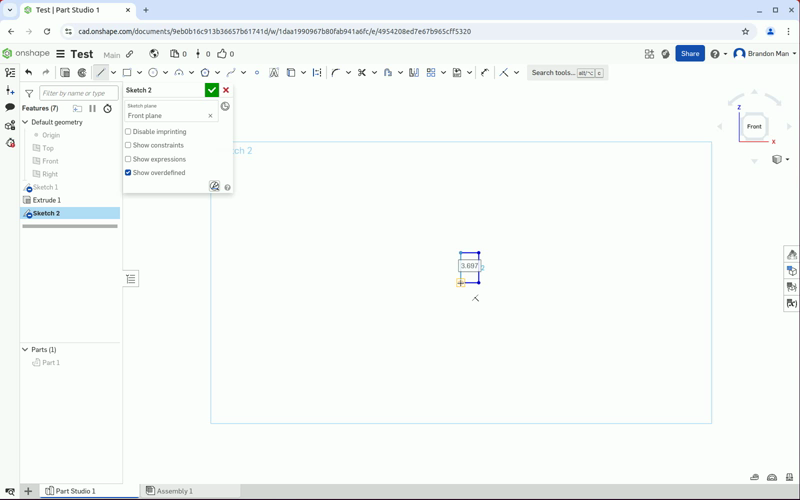
mouse_move(466, 253)
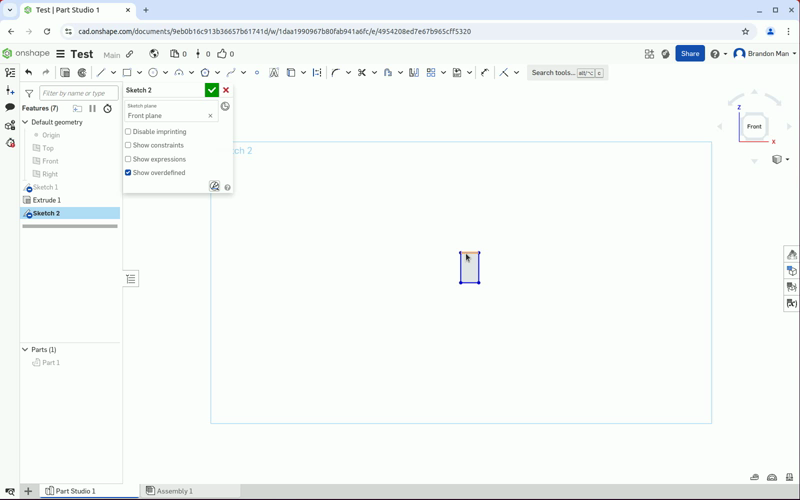
scroll(6)
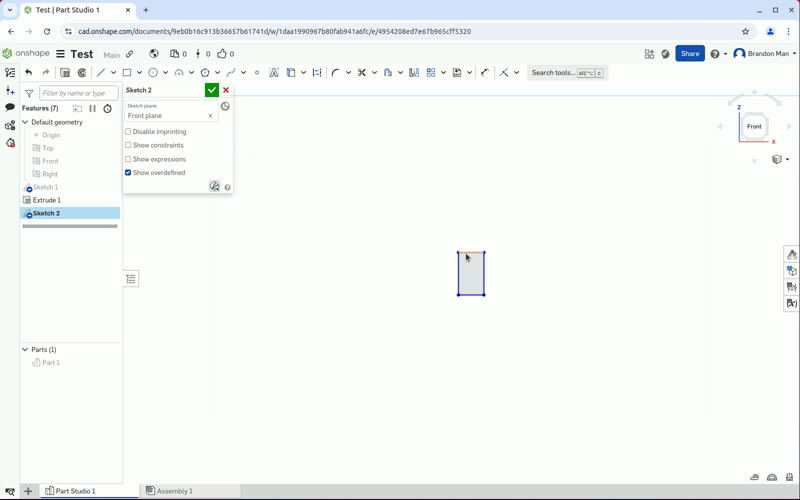
scroll(6)
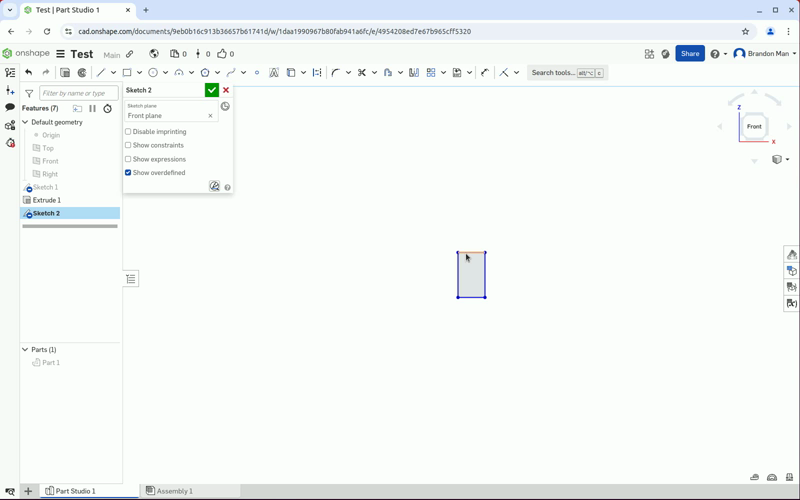
scroll(6)
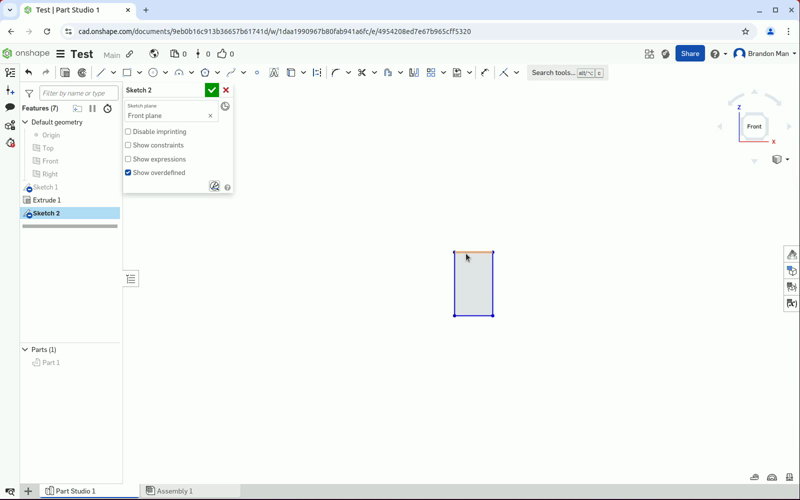
scroll(6)
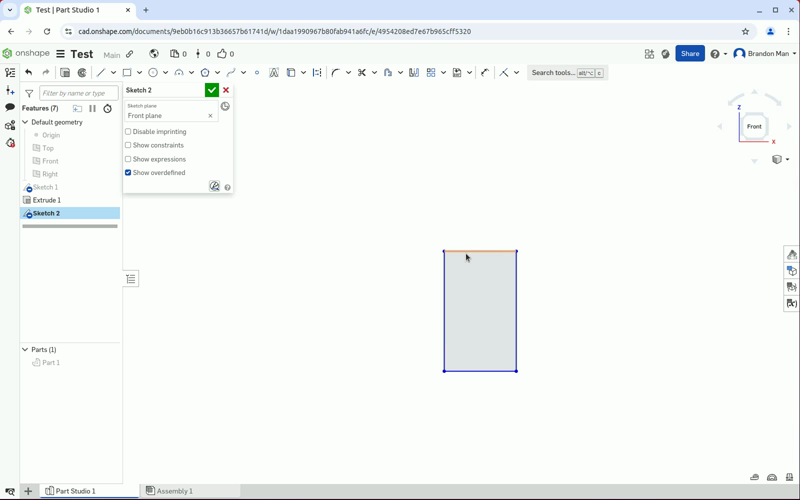
scroll(6)
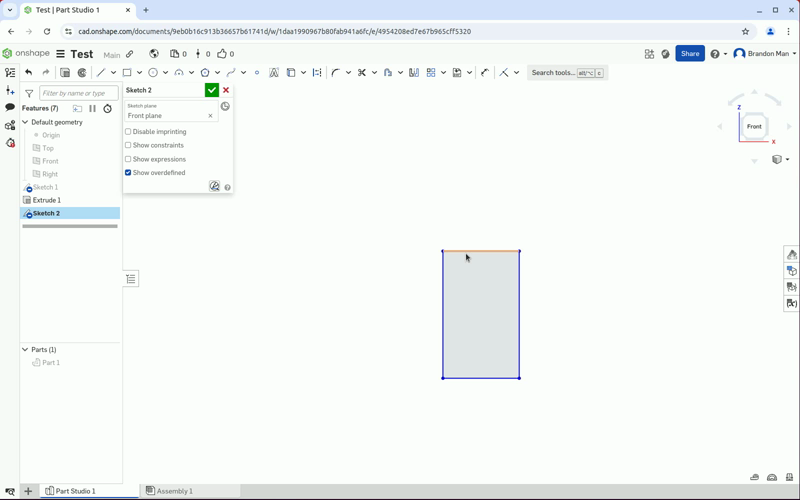
scroll(6)
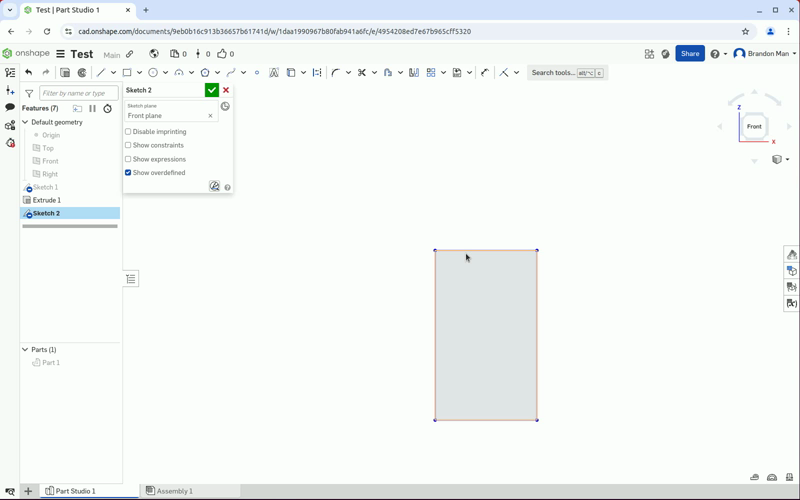
scroll(6)
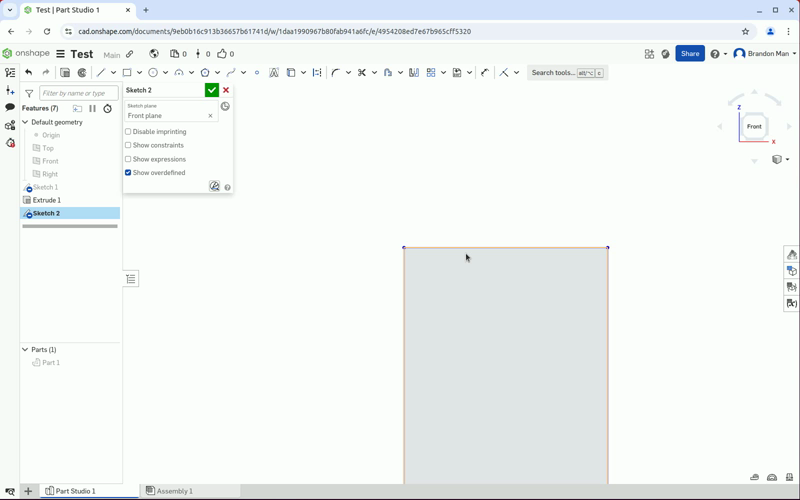
click(466, 253)
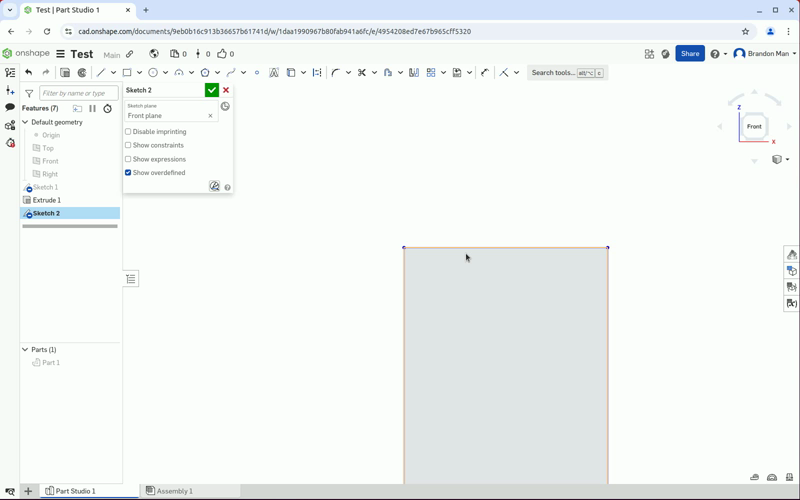
scroll(-6)
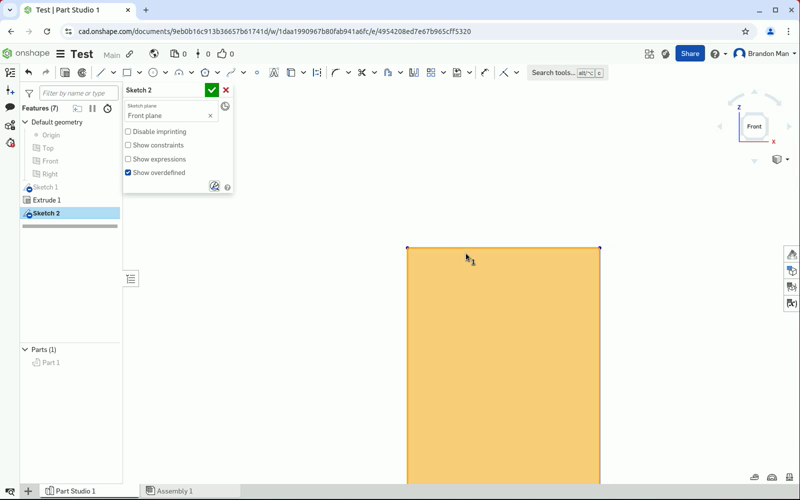
scroll(-6)
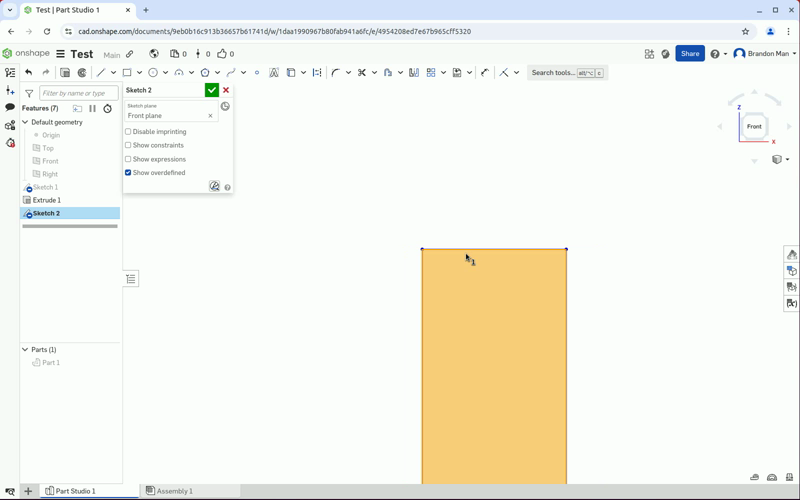
scroll(-6)
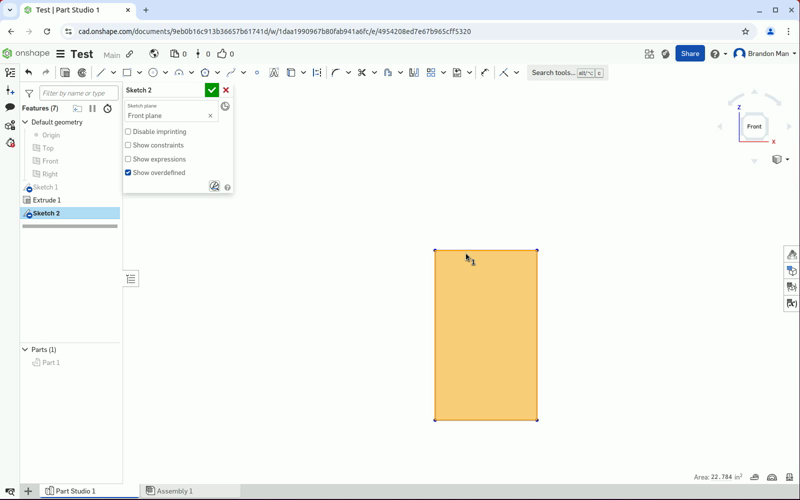
scroll(-6)
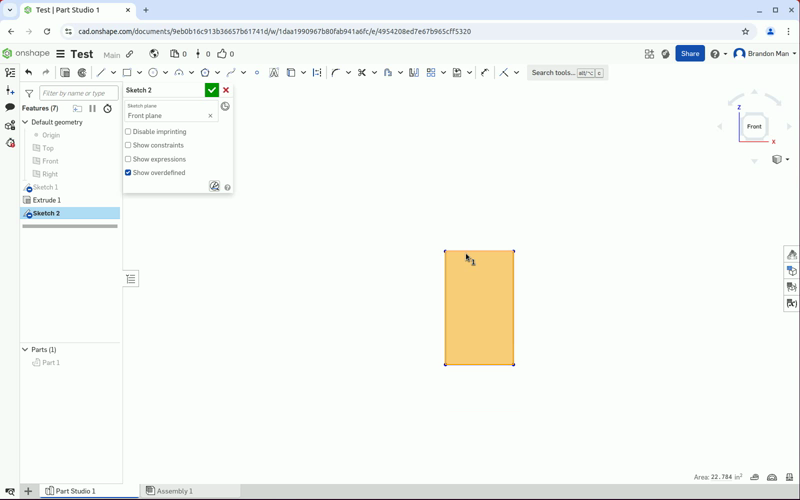
scroll(-6)
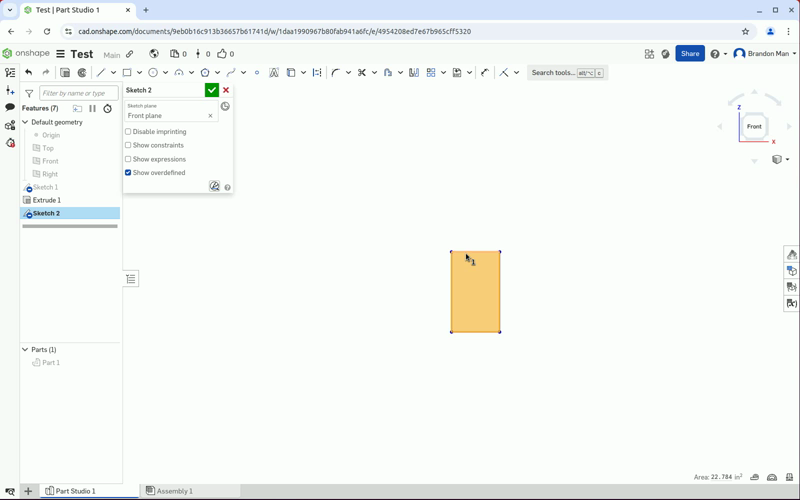
scroll(-6)
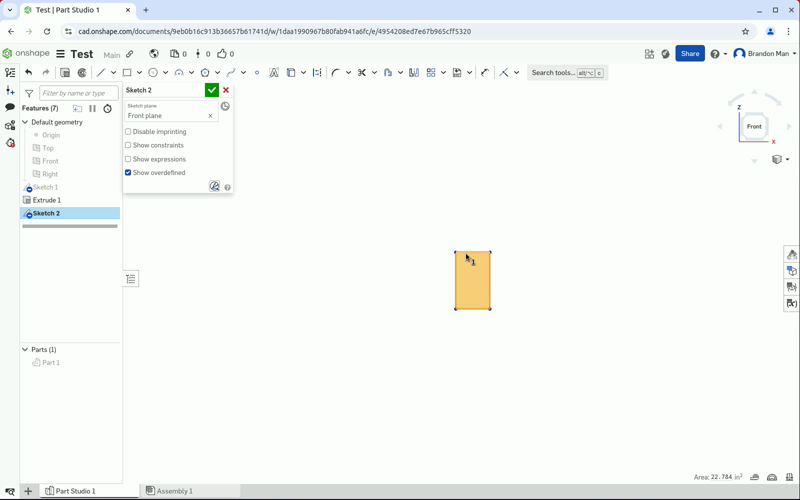
scroll(-6)
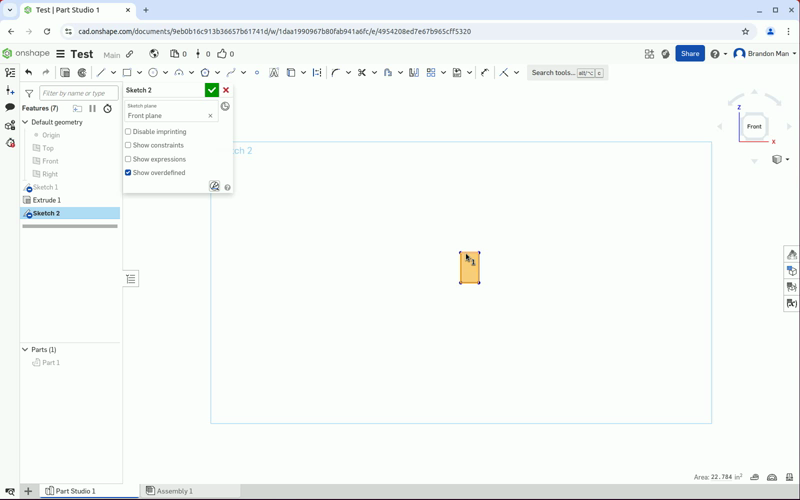
mouse_move(73, 352)
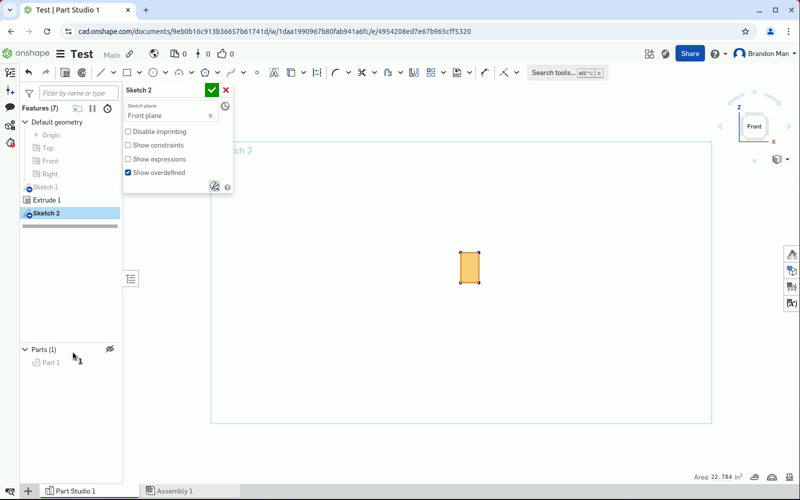
key(shift+y)
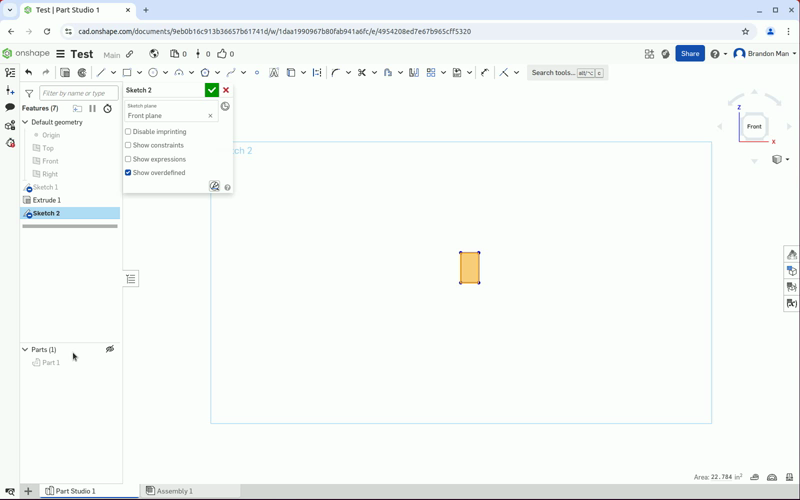
key(shift+e)
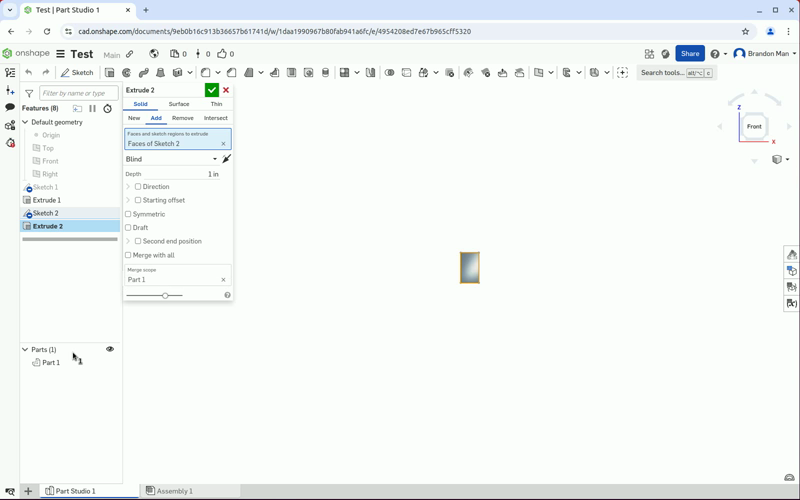
mouse_move(143, 106)
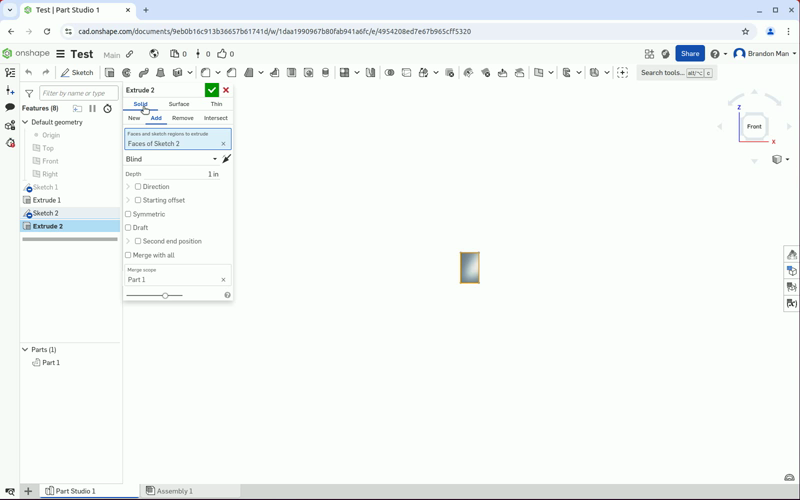
click(143, 106)
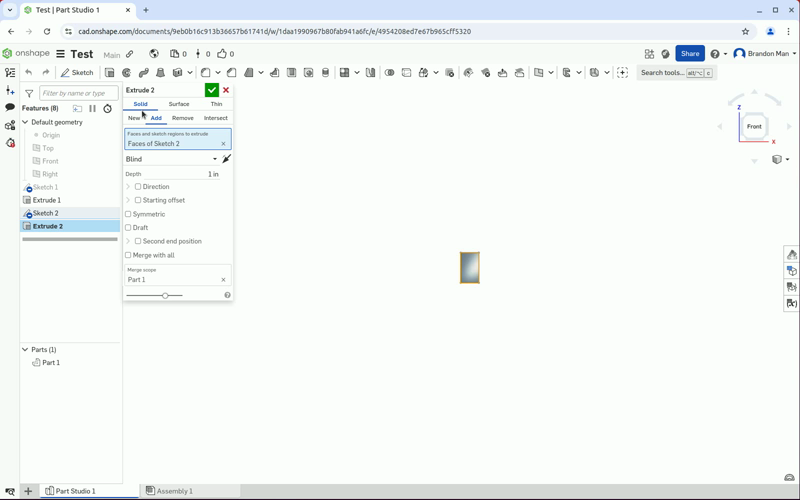
mouse_move(137, 120)
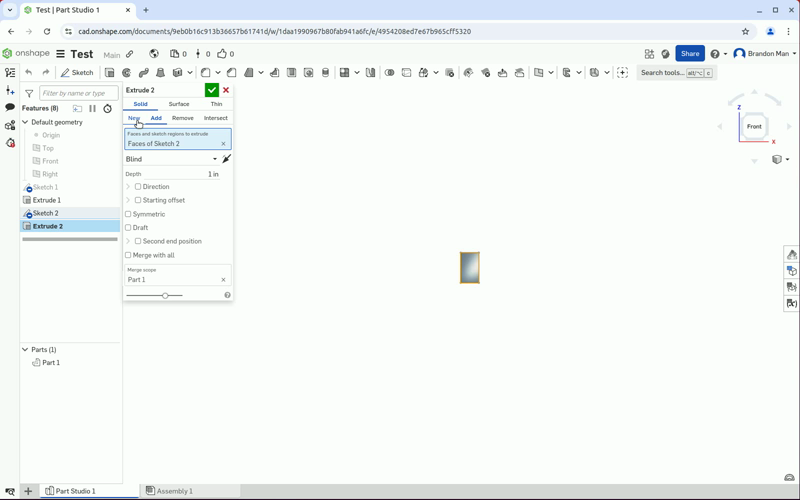
click(137, 120)
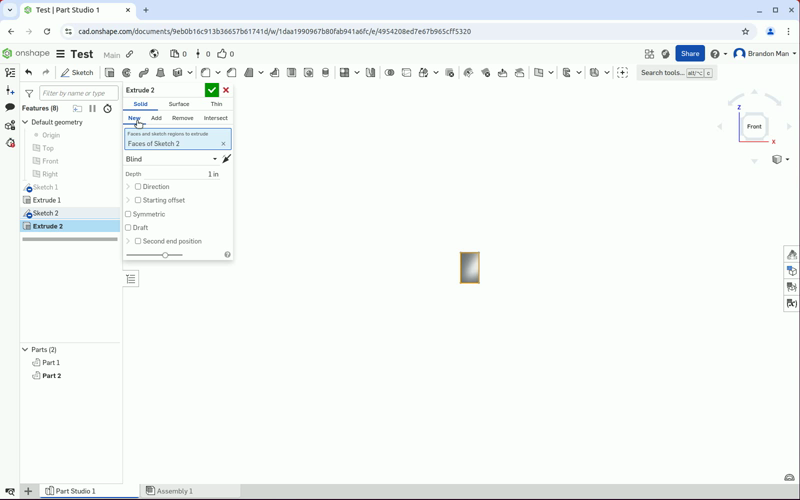
key(tab, 4)
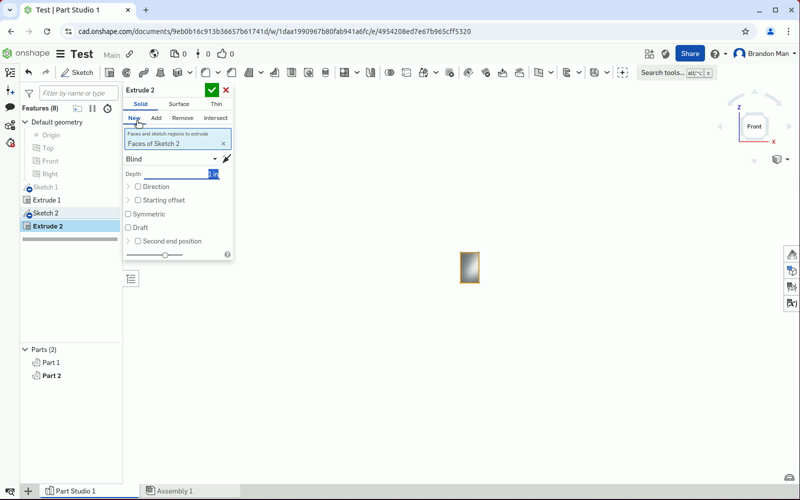
text(-0.241)
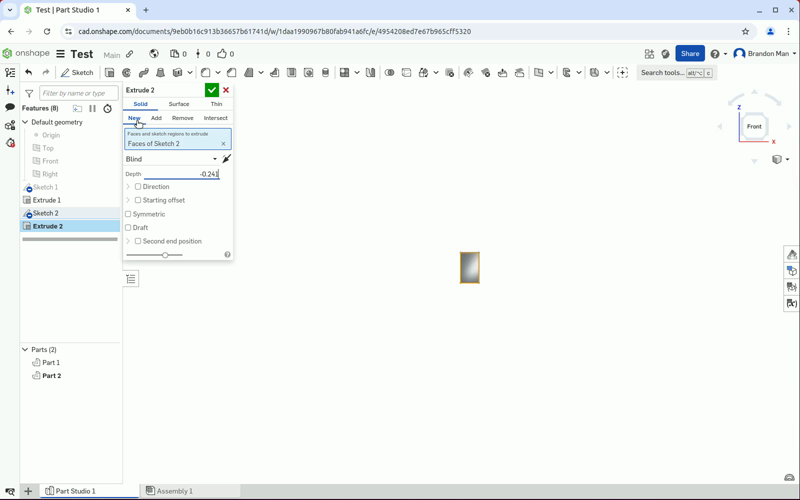
key(enter)
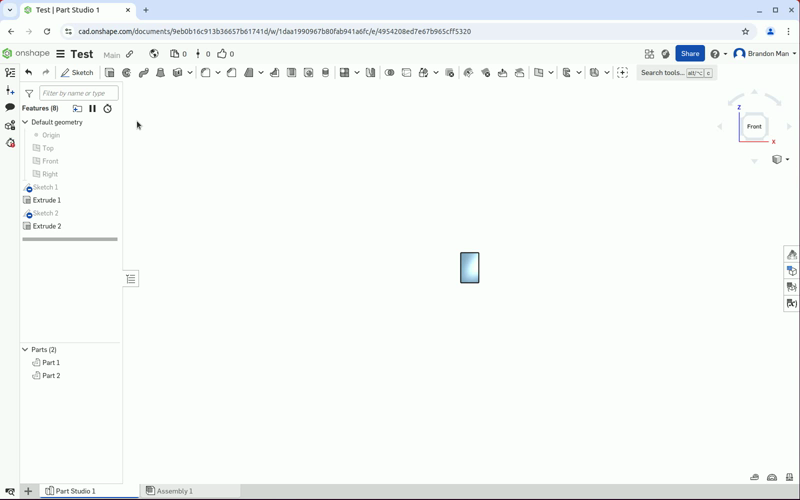
key(shift+h)
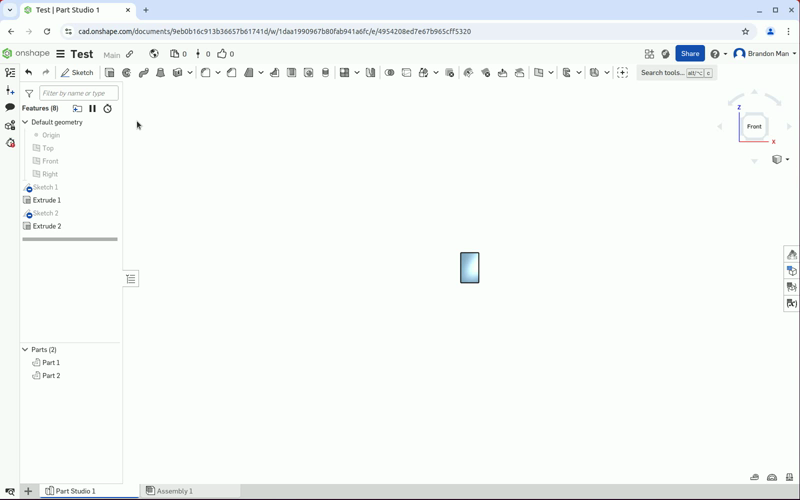
key(shift+h)
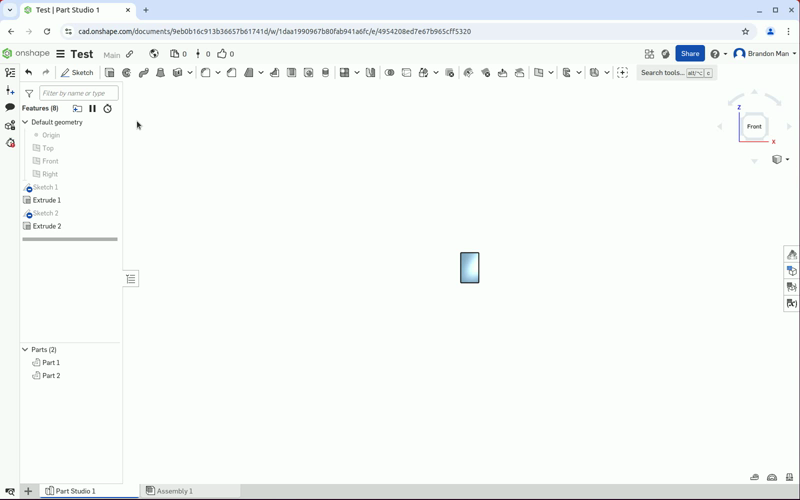
mouse_move(73, 189)
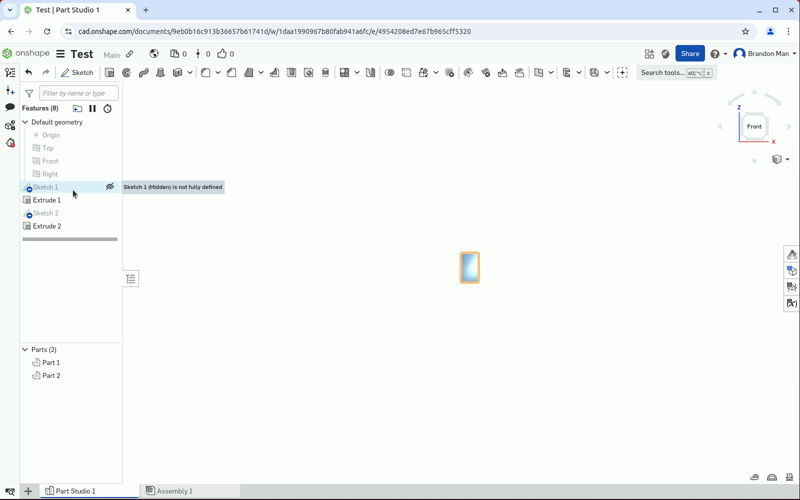
click(73, 189)
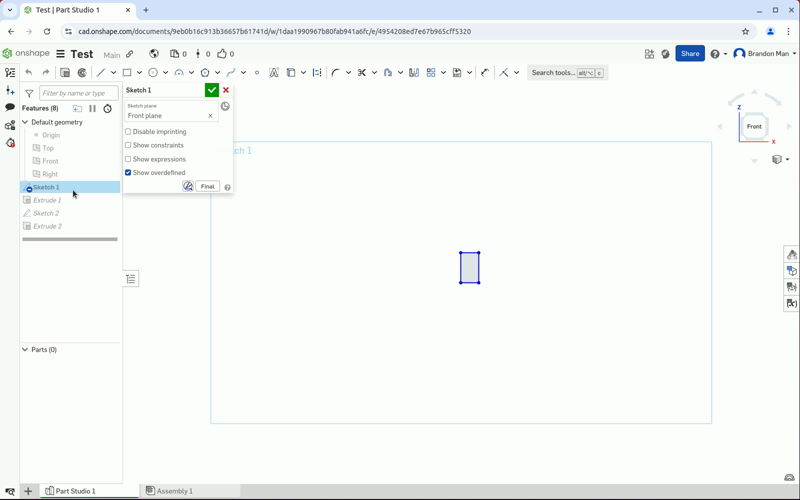
mouse_move(229, 92)
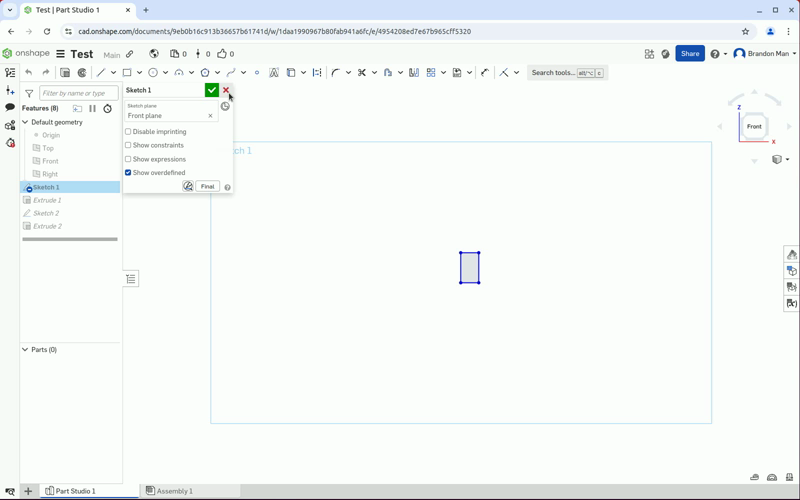
click(229, 92)
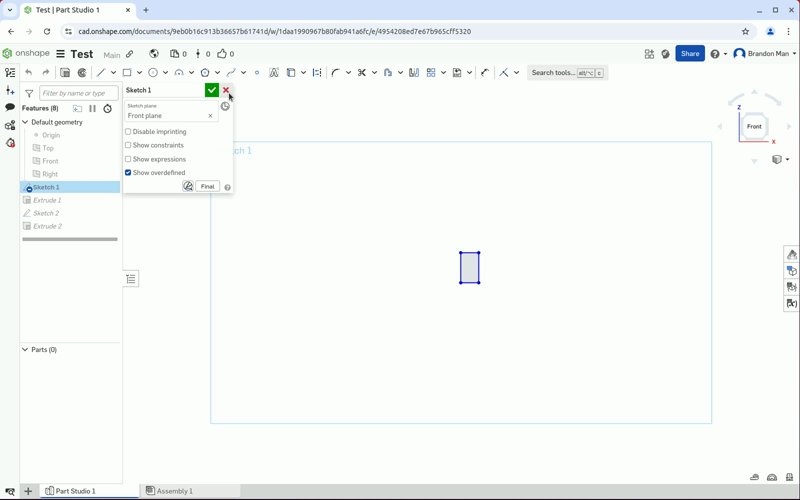
key(shift+s)
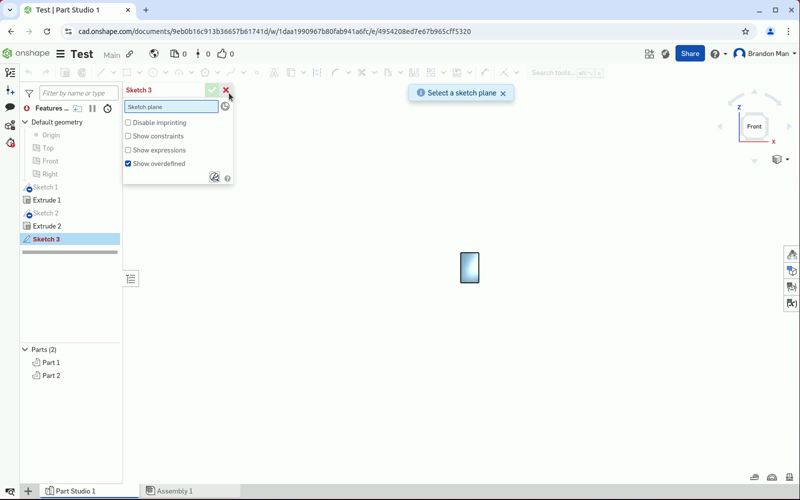
mouse_move(73, 163)
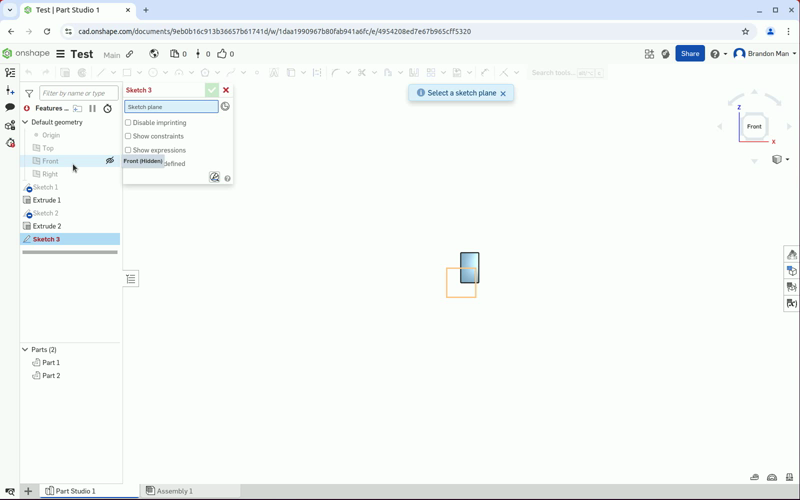
click(73, 163)
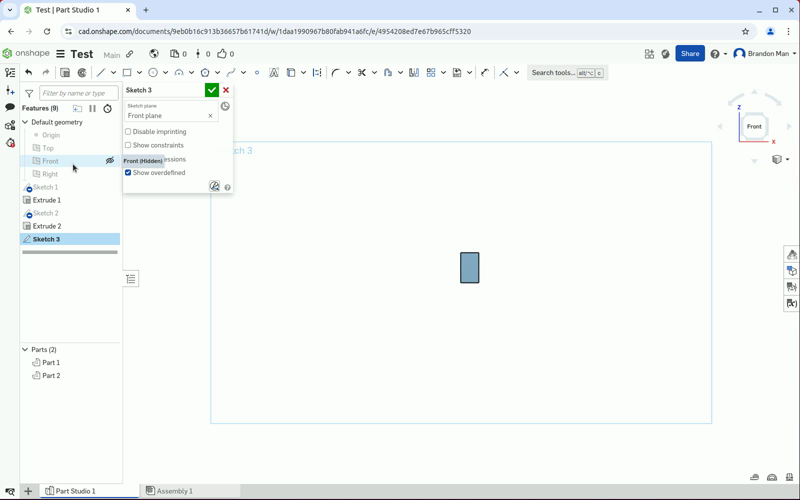
mouse_move(73, 352)
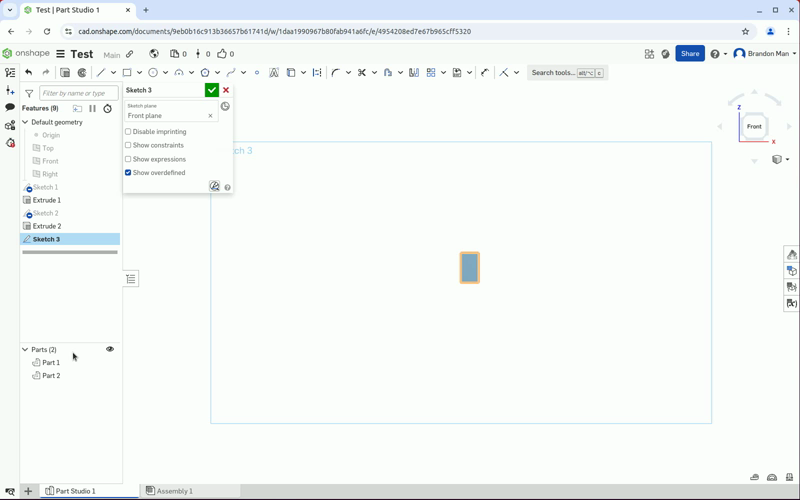
key(y)
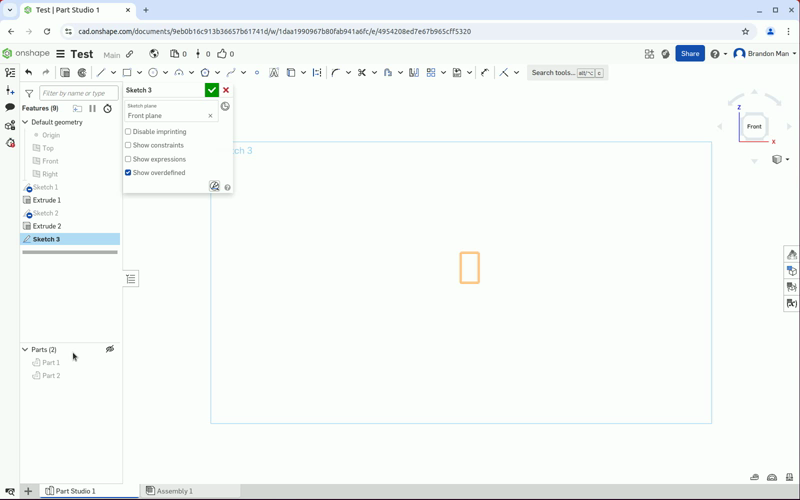
key(l)
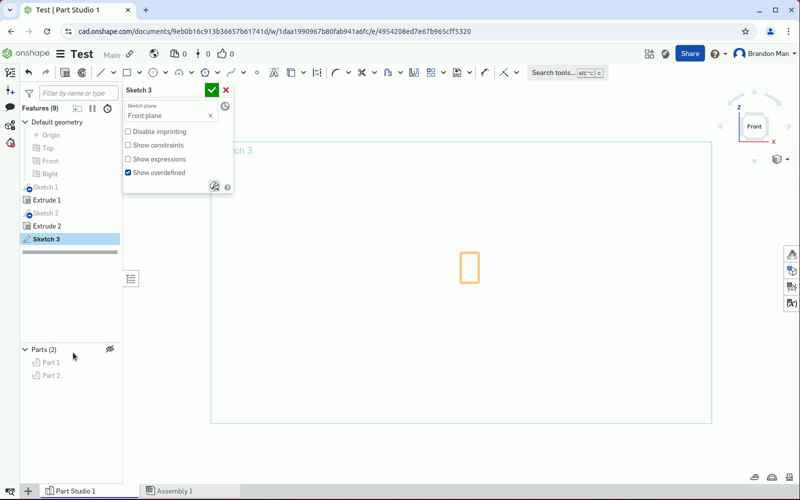
key_down(shift)
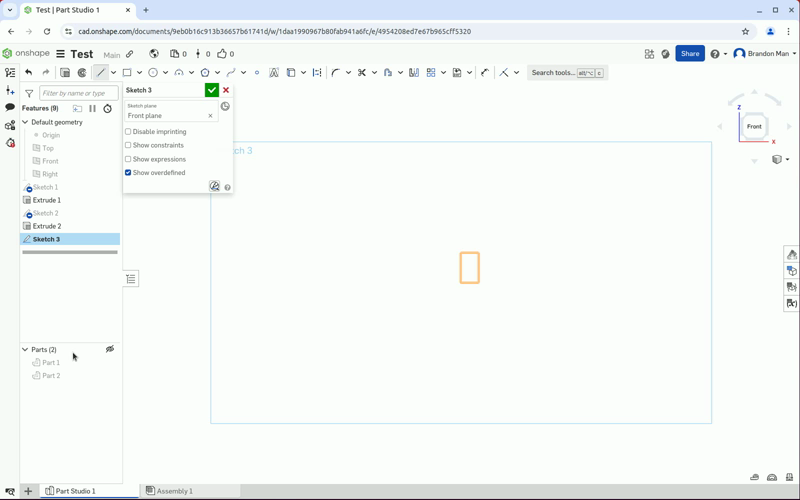
mouse_move(481, 282)
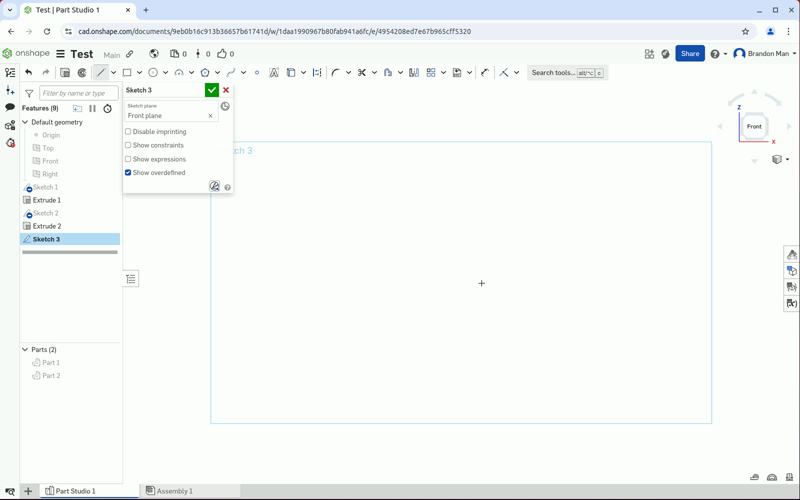
click(481, 282)
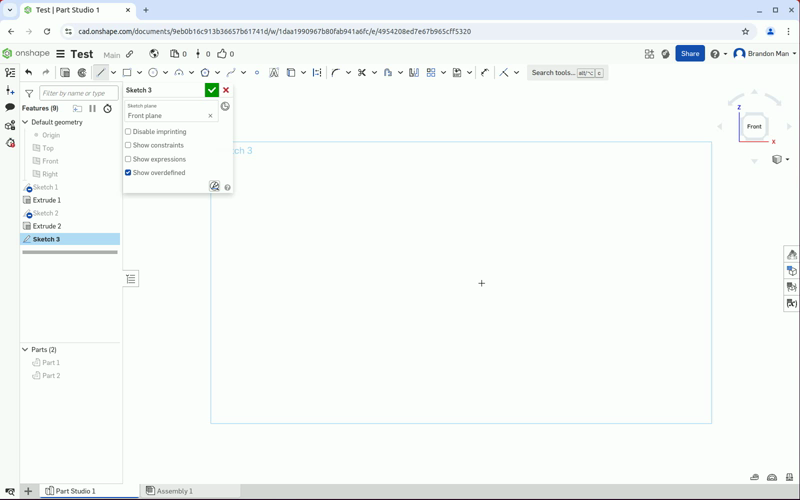
key_up(shift)
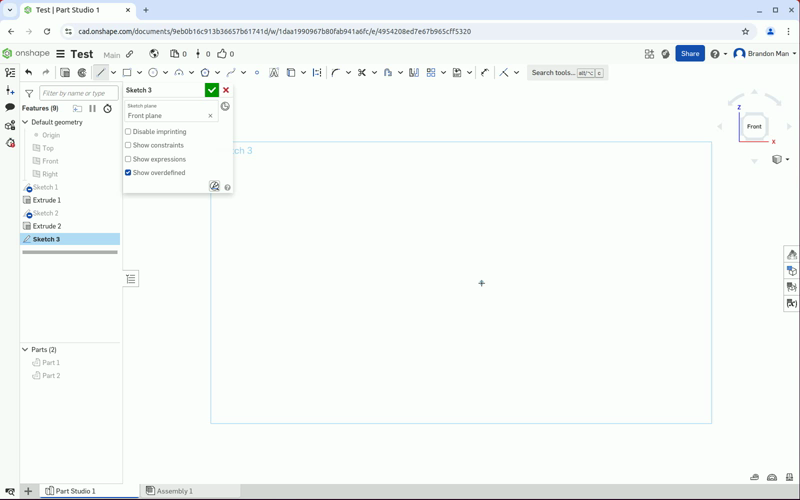
key_down(shift)
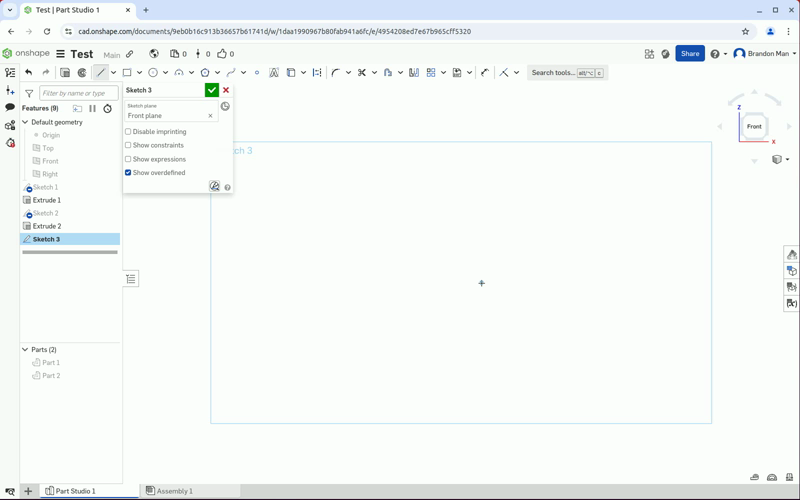
mouse_move(511, 282)
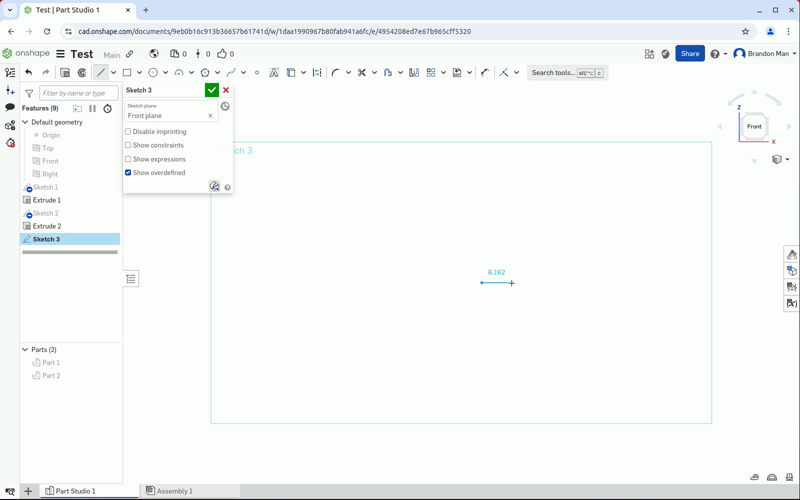
mouse_move(496, 282)
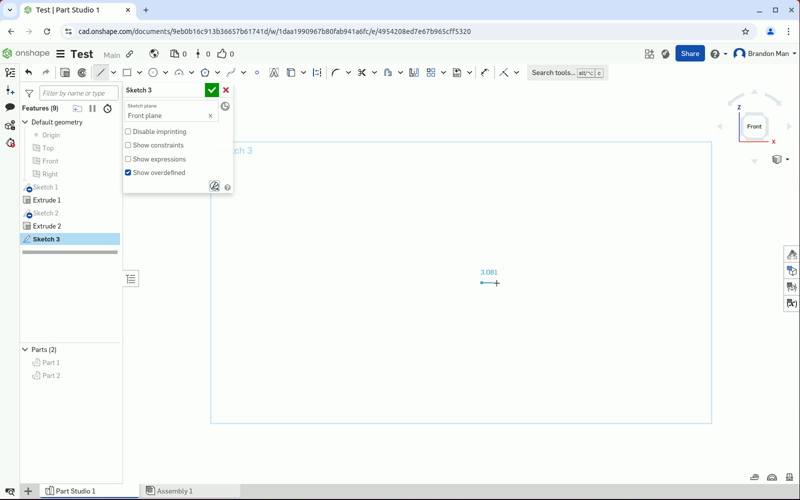
click(496, 282)
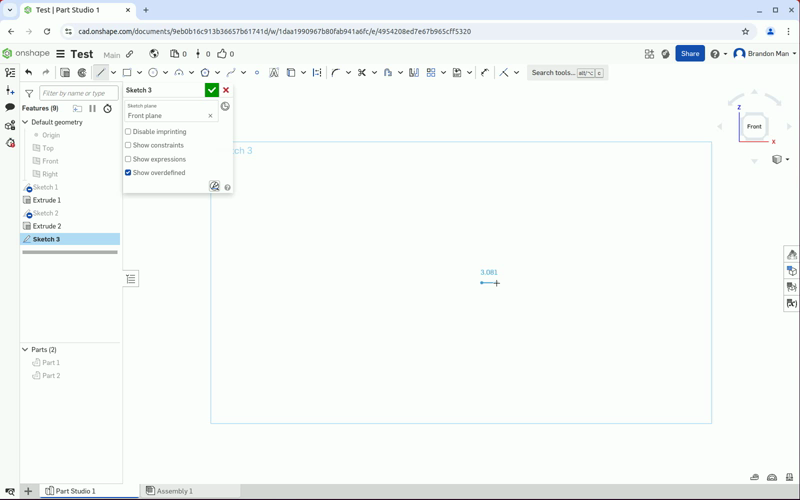
key_up(shift)
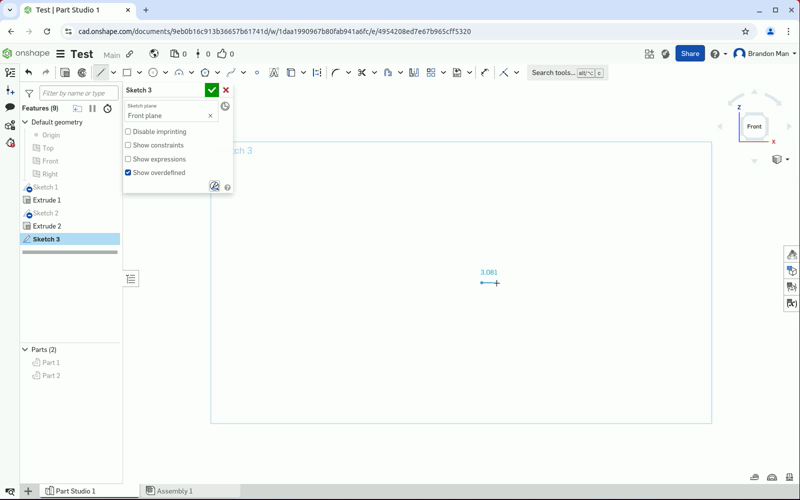
key_down(shift)
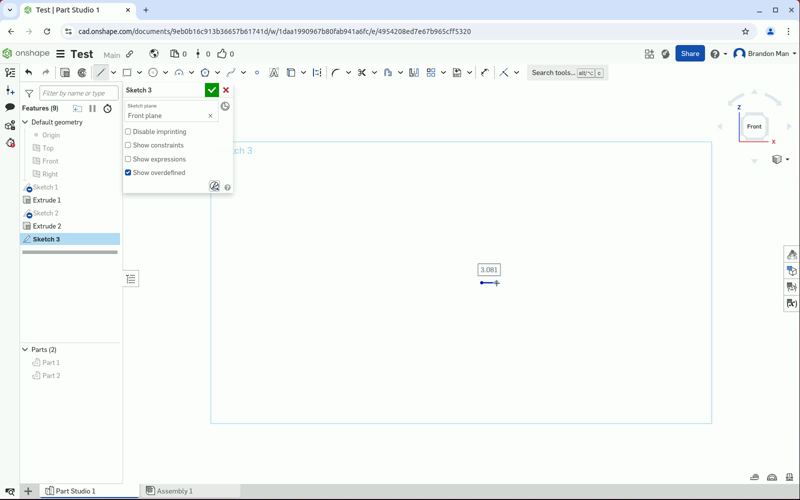
mouse_move(526, 282)
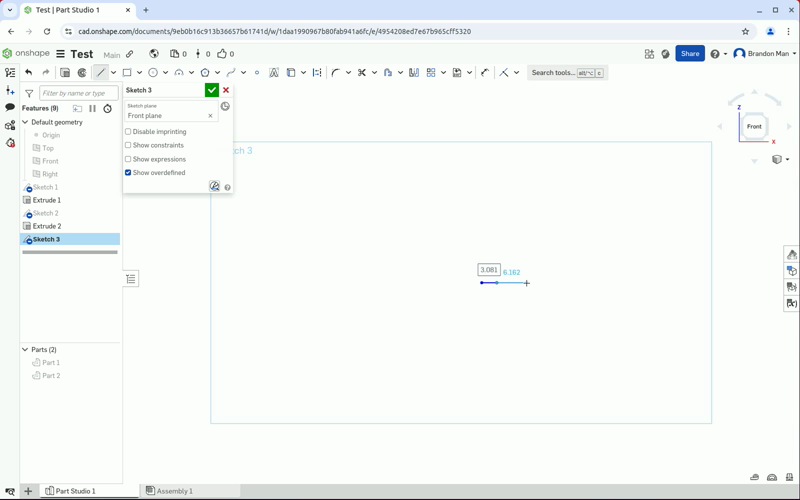
mouse_move(496, 252)
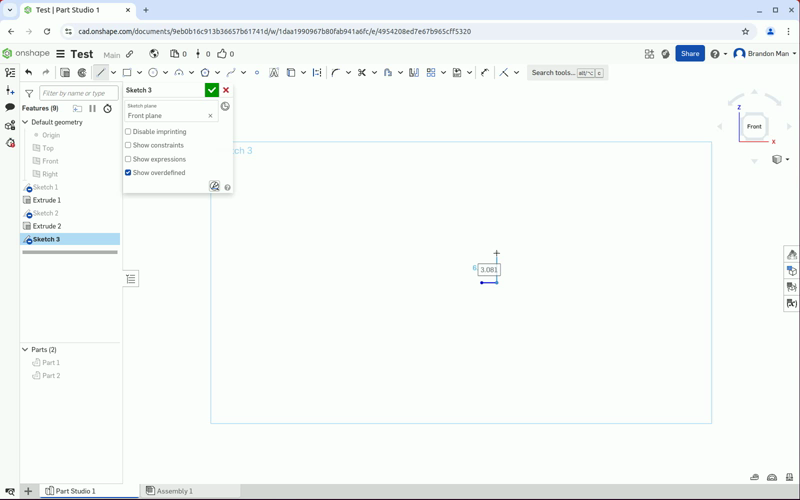
click(496, 252)
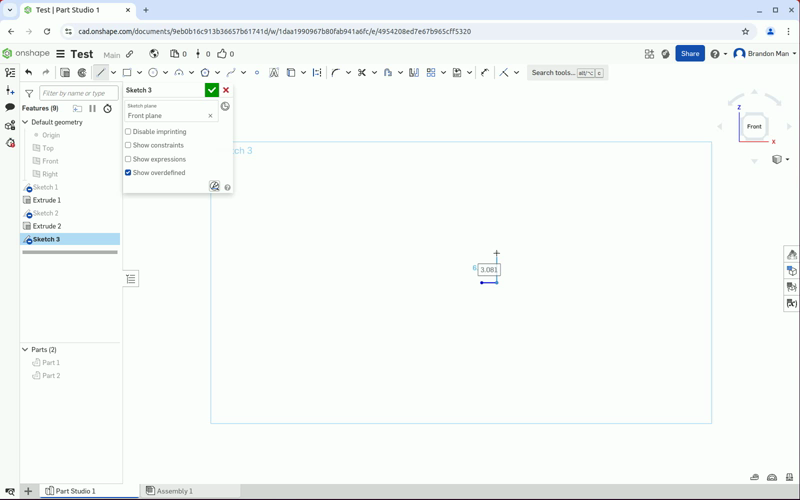
key_up(shift)
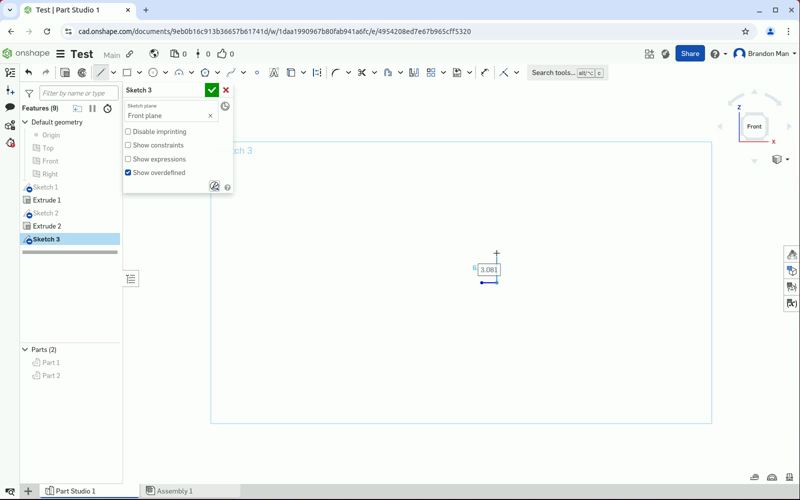
key_down(shift)
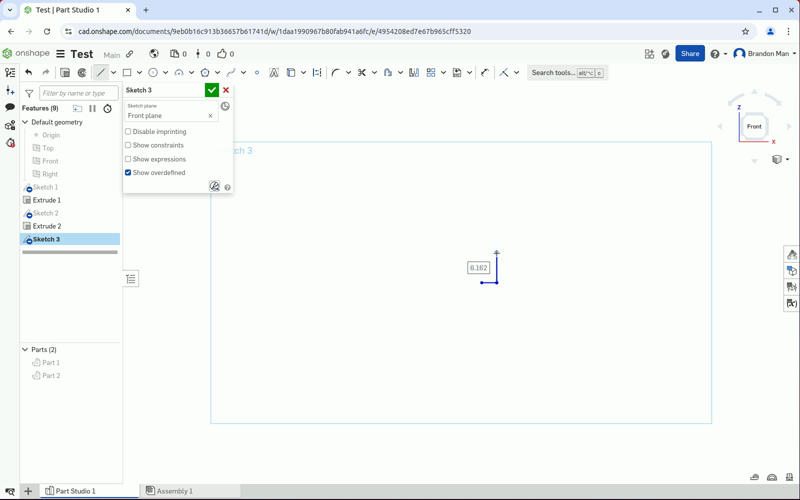
mouse_move(526, 252)
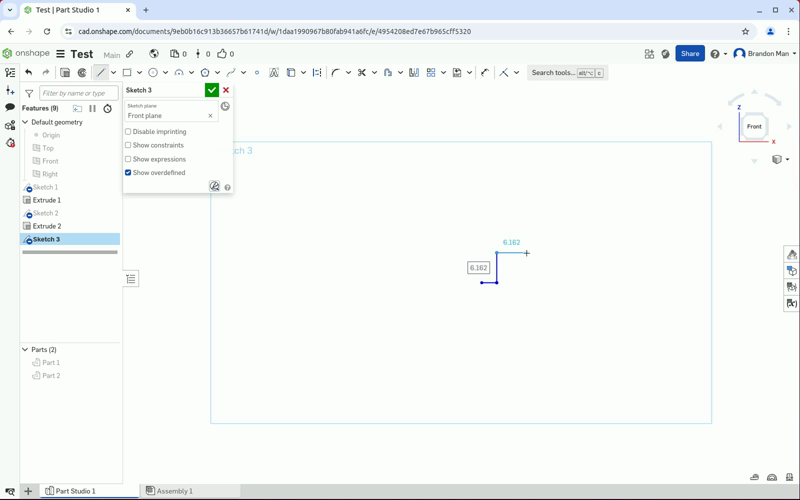
mouse_move(481, 252)
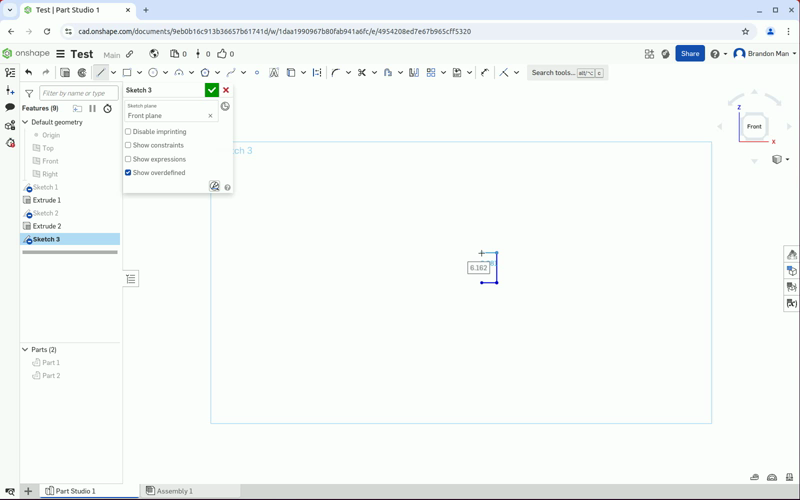
click(481, 252)
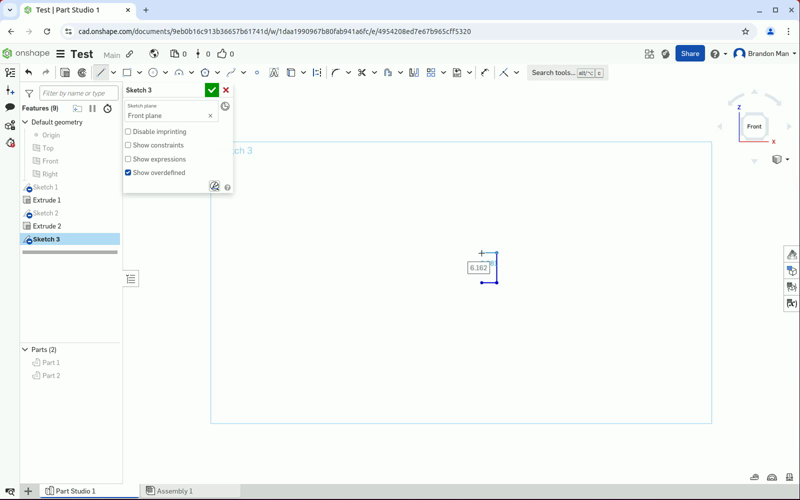
key_up(shift)
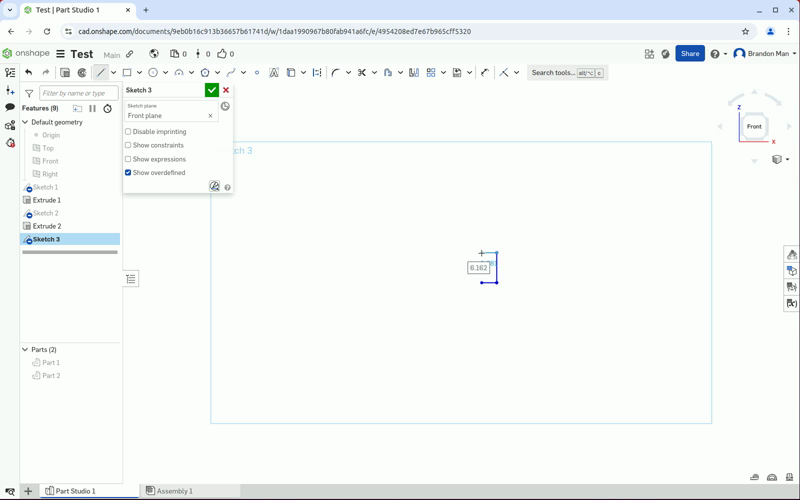
mouse_move(511, 252)
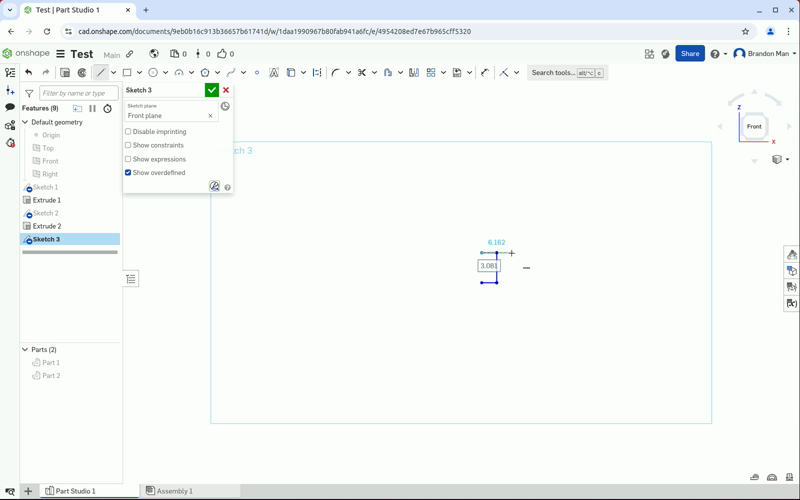
key_down(shift)
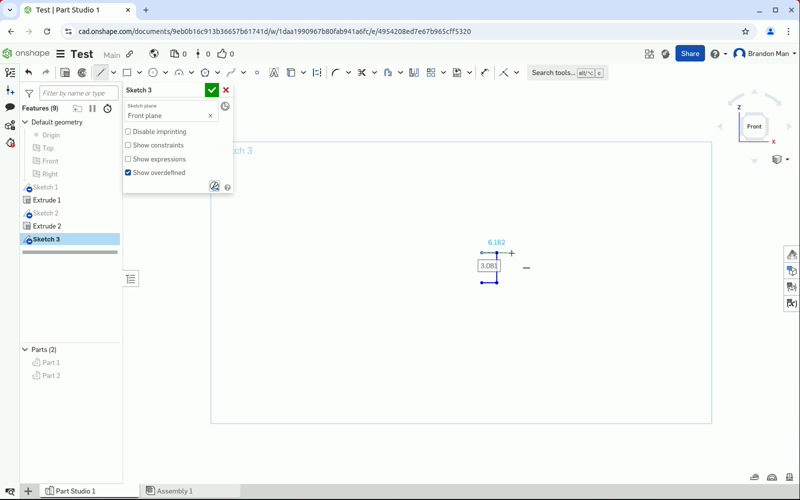
mouse_move(481, 282)
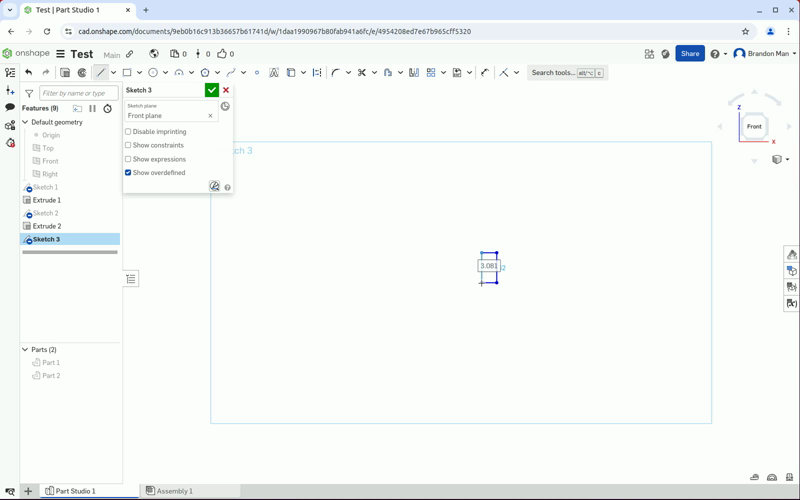
key_up(shift)
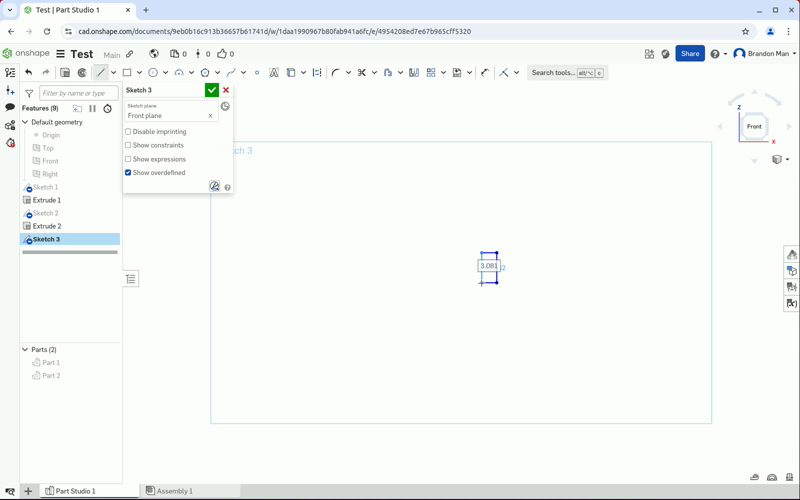
click(481, 282)
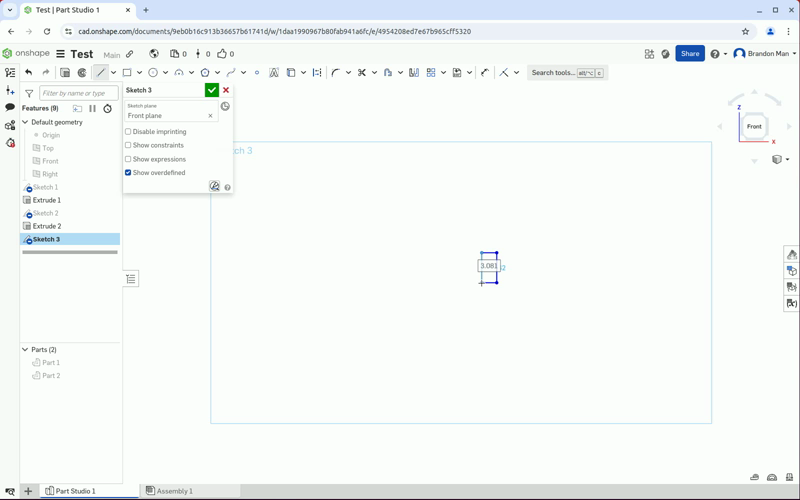
key(esc)
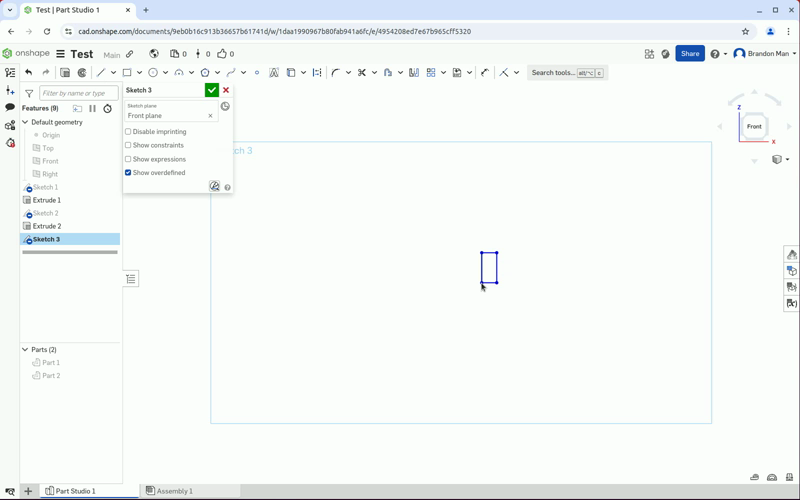
mouse_move(491, 275)
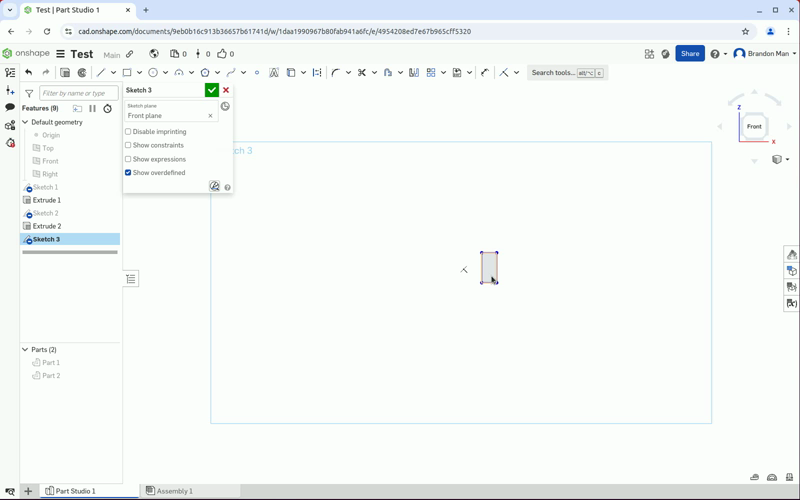
scroll(6)
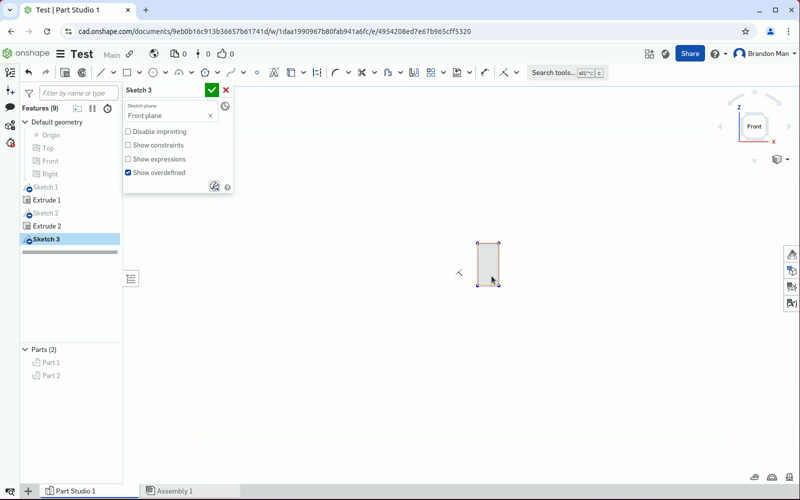
scroll(6)
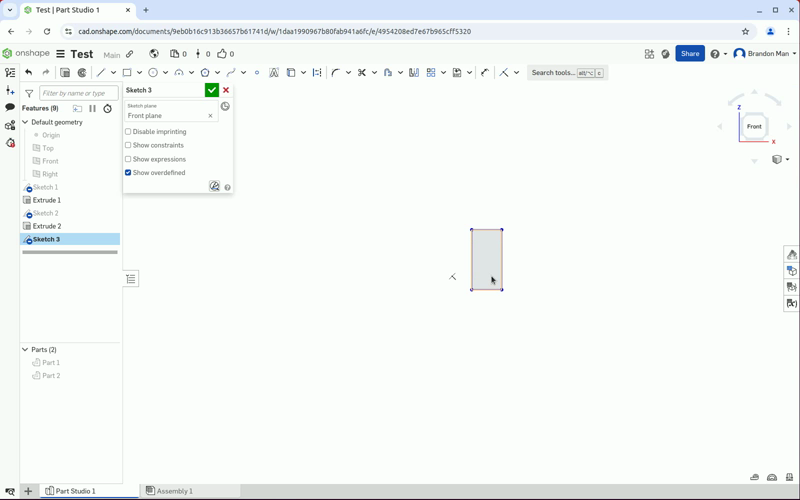
scroll(6)
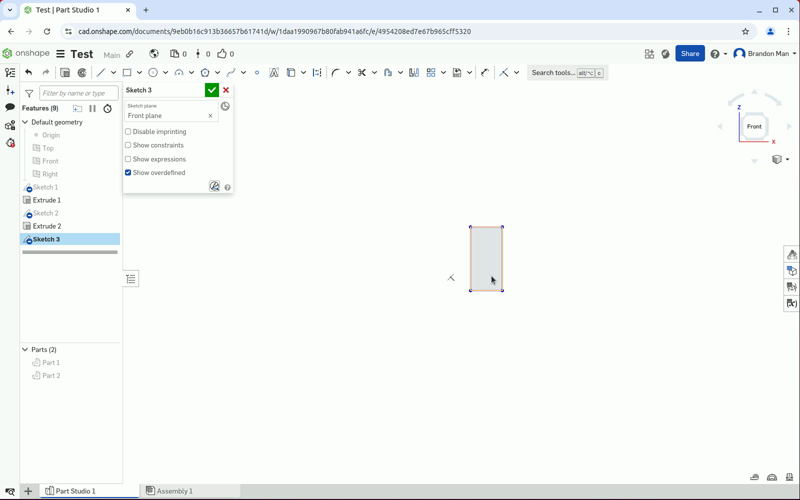
scroll(6)
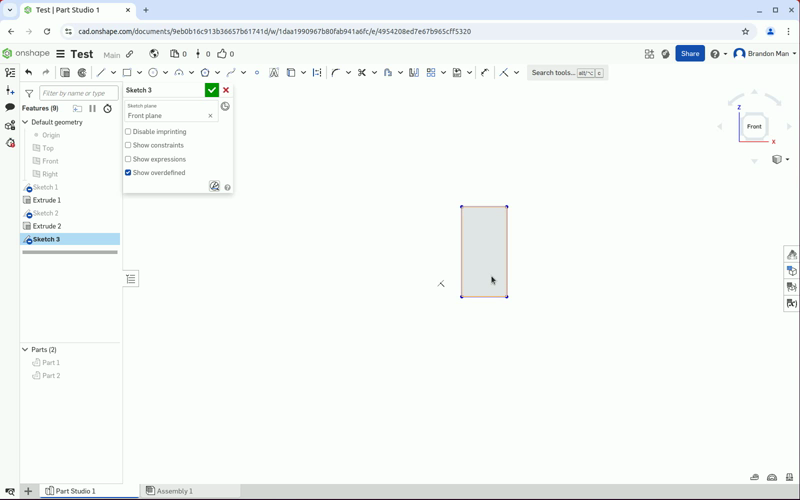
scroll(6)
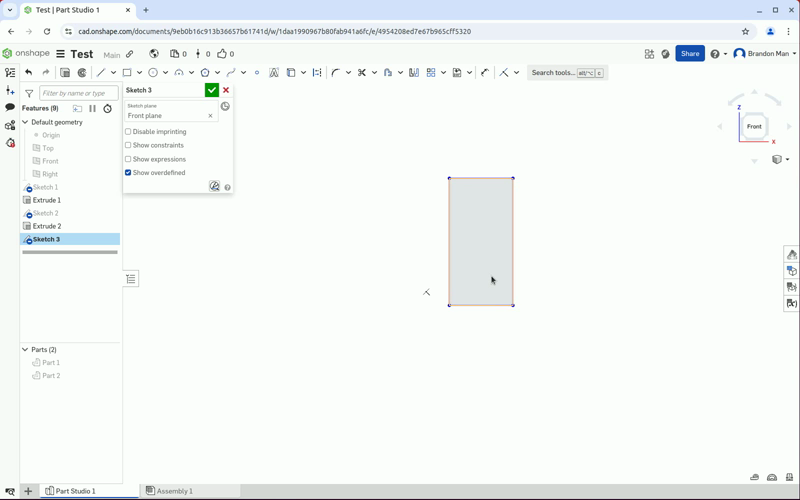
scroll(6)
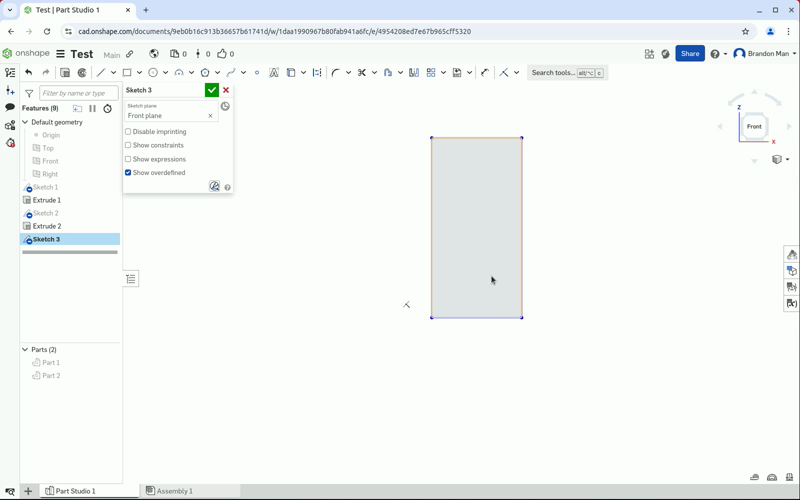
scroll(6)
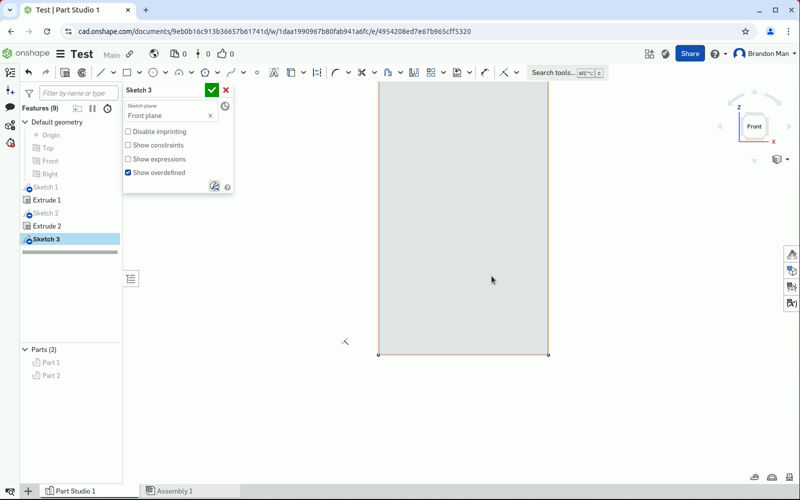
click(491, 275)
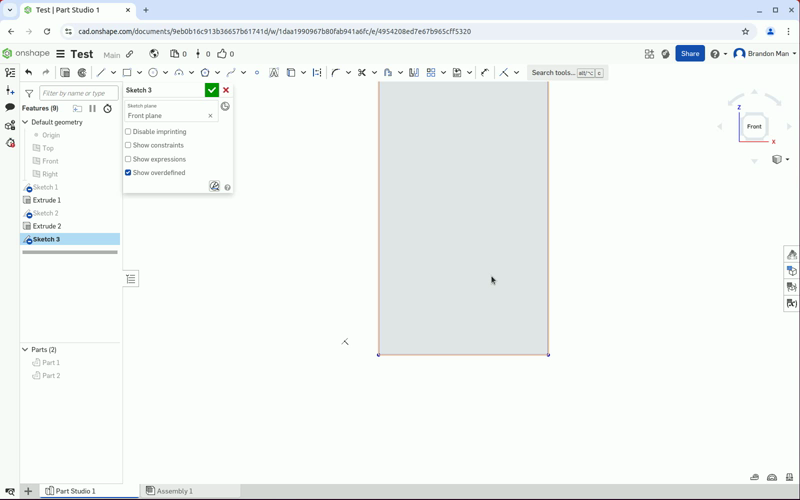
scroll(-6)
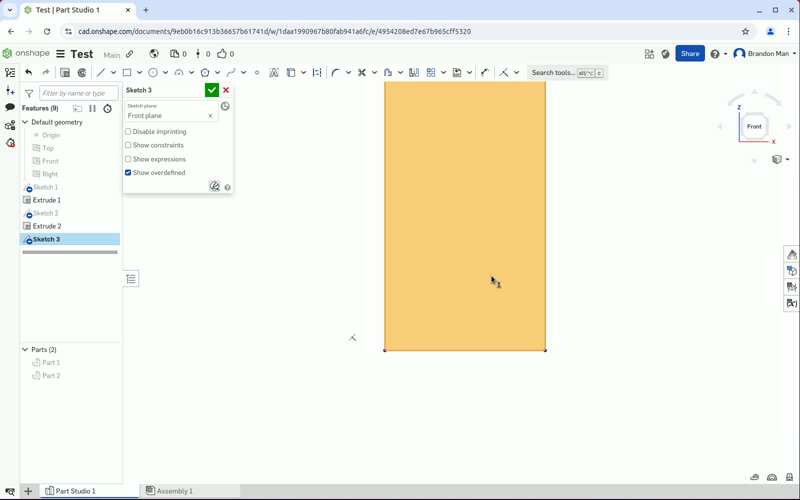
scroll(-6)
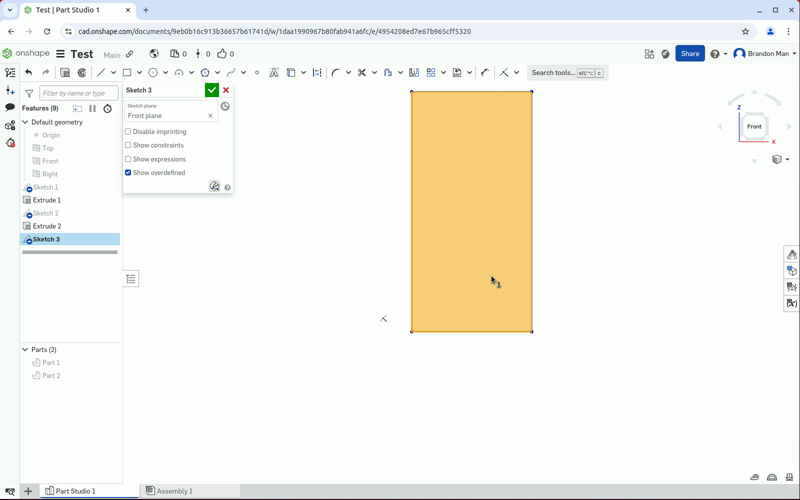
scroll(-6)
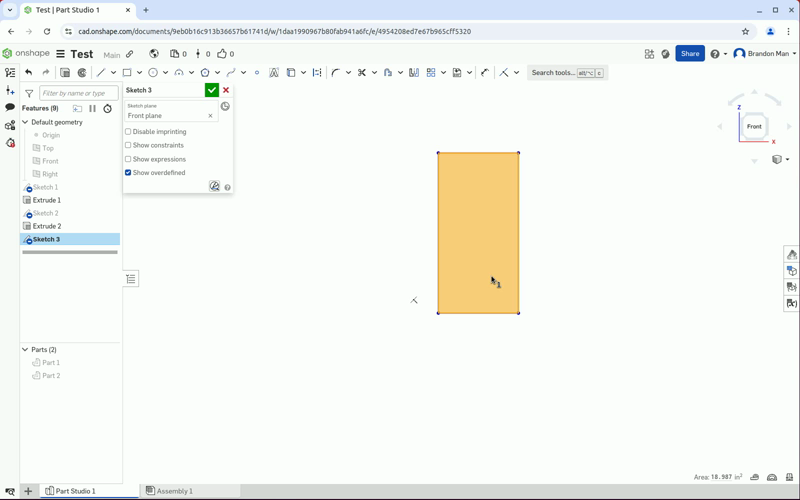
scroll(-6)
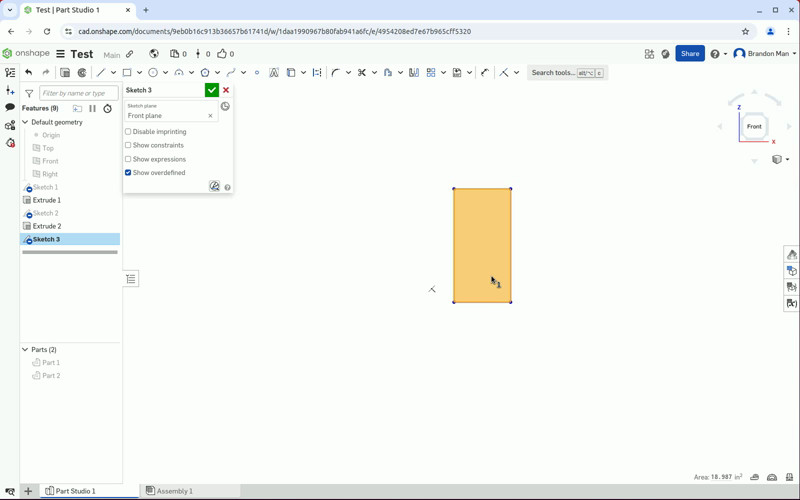
scroll(-6)
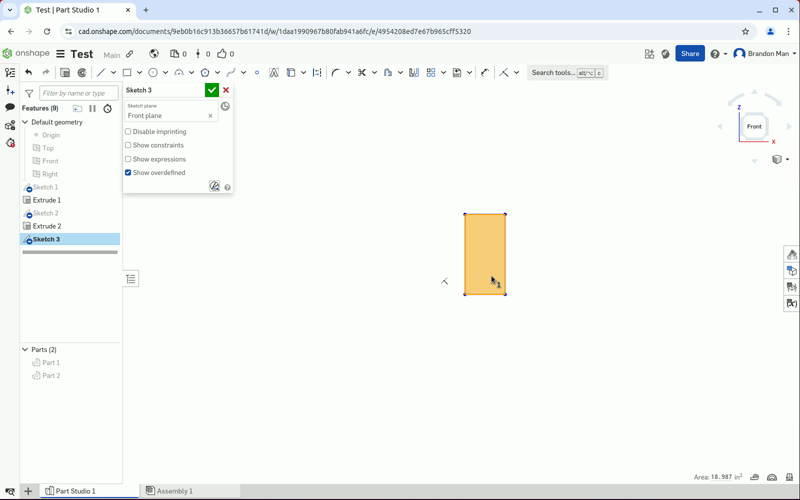
scroll(-6)
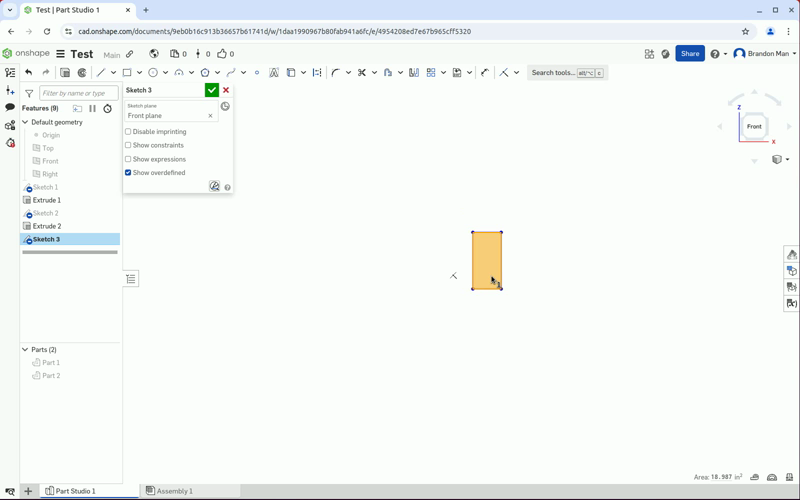
scroll(-6)
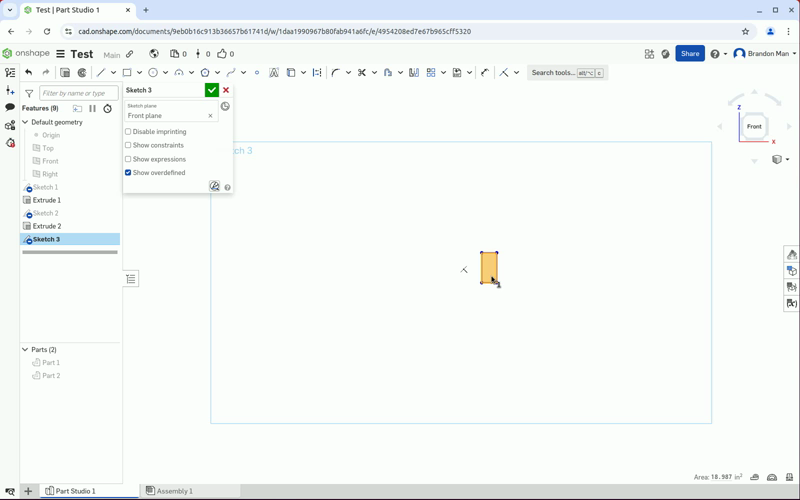
mouse_move(73, 352)
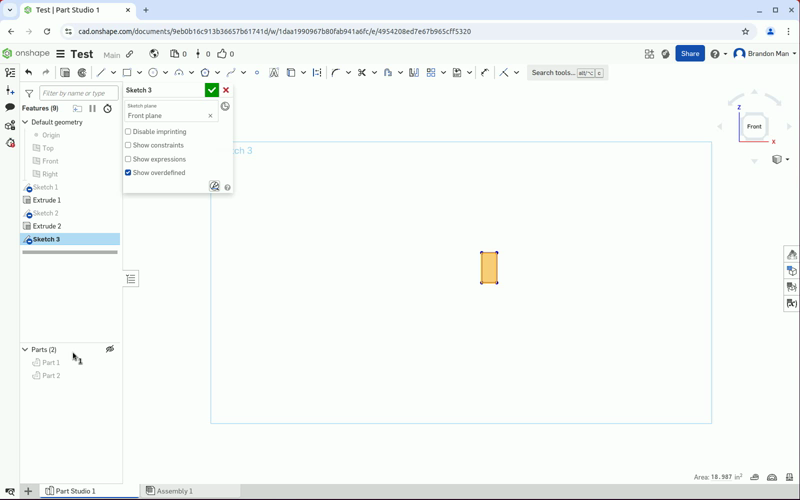
key(shift+y)
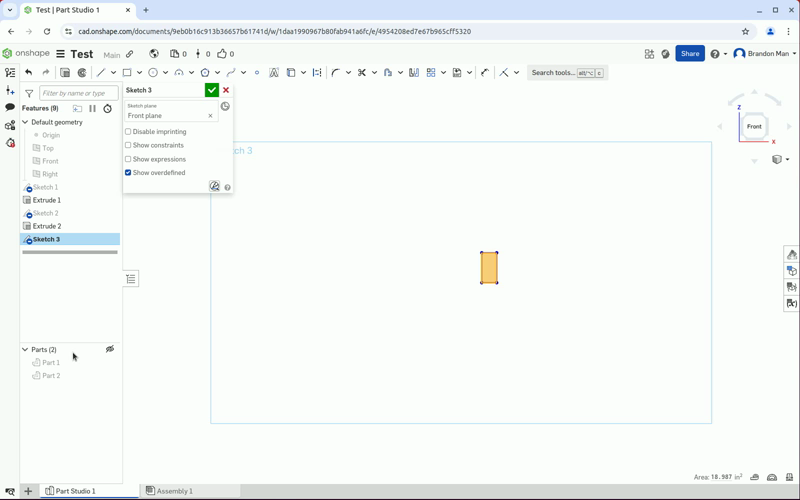
key(shift+e)
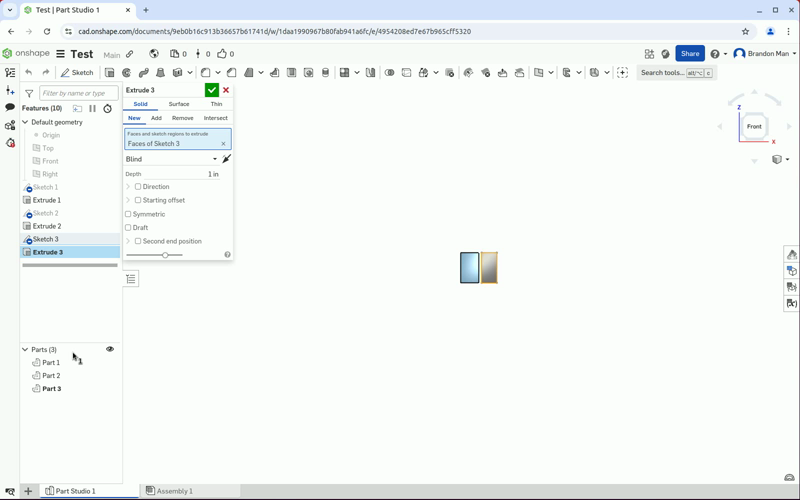
mouse_move(143, 106)
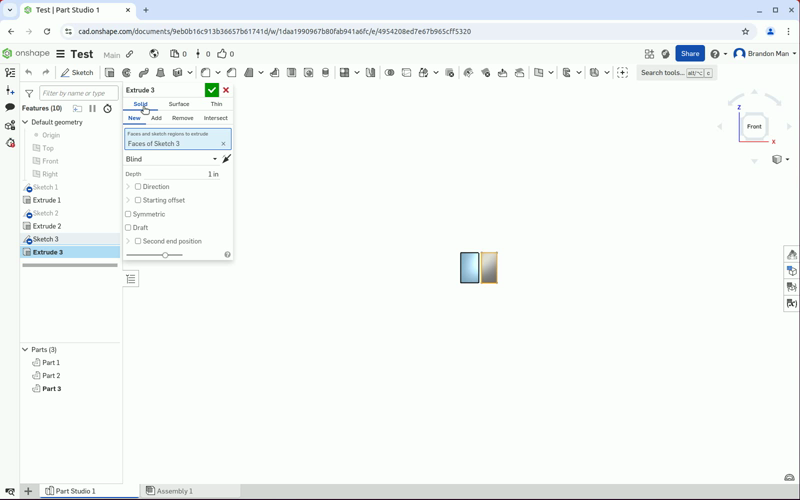
click(143, 106)
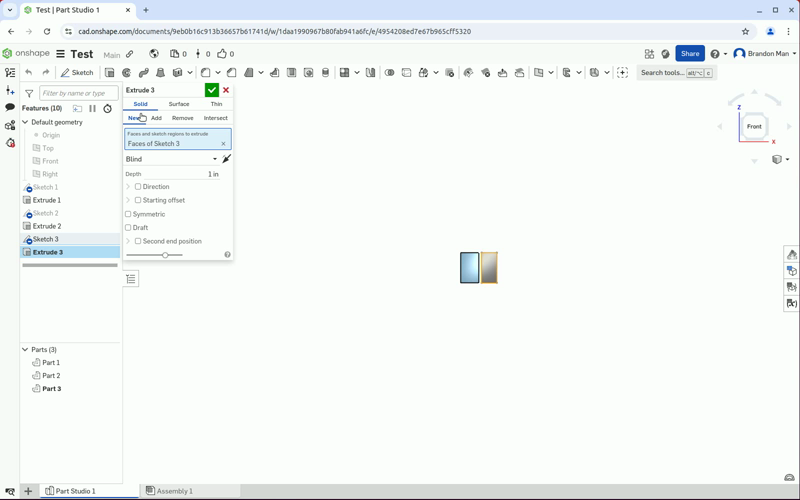
mouse_move(137, 120)
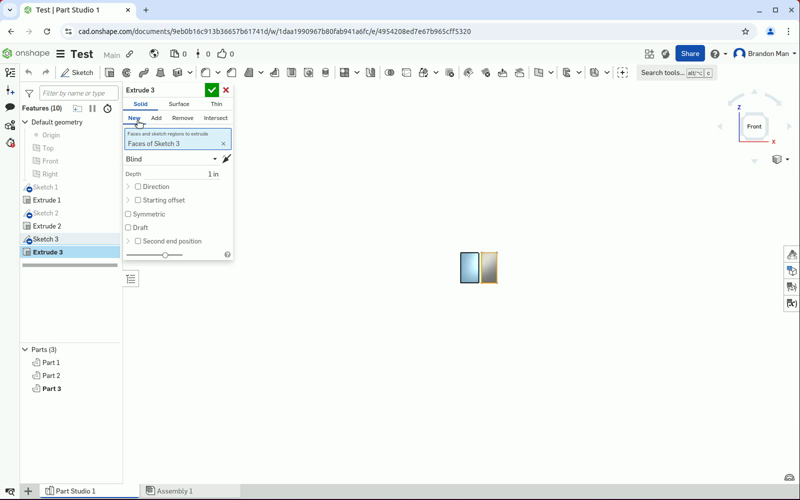
click(137, 120)
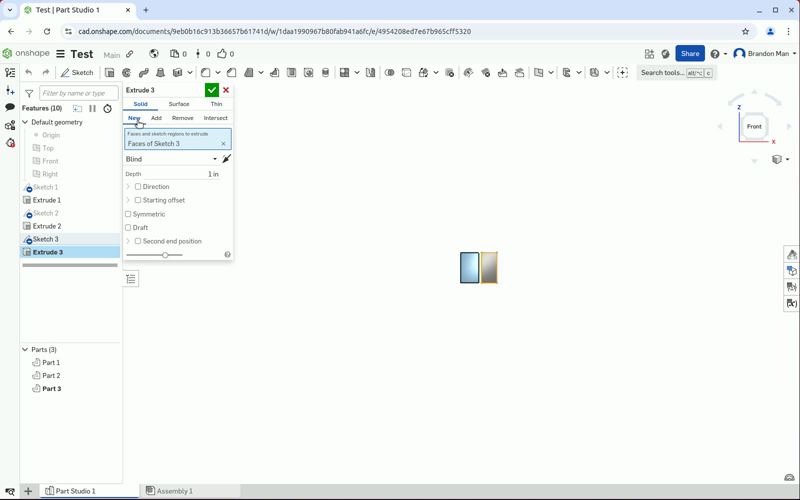
key(tab, 4)
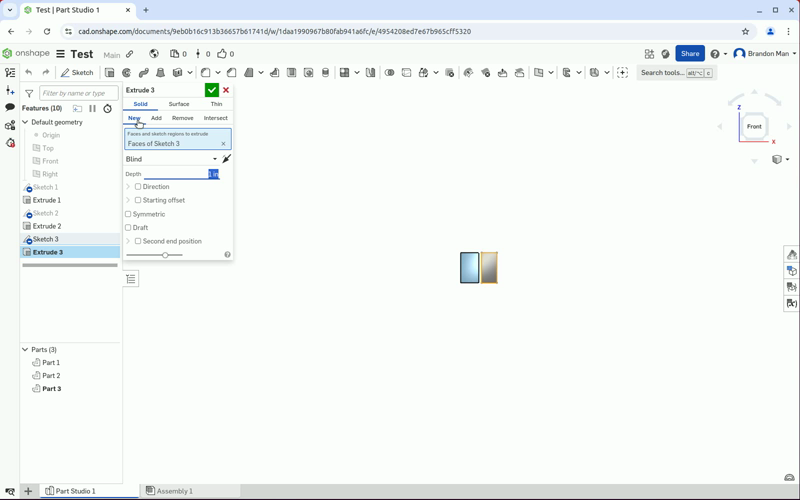
text(-0.241)
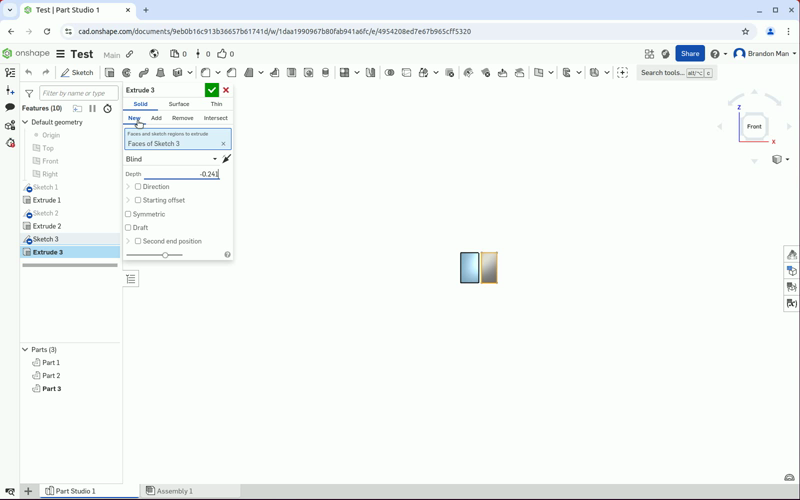
key(enter)
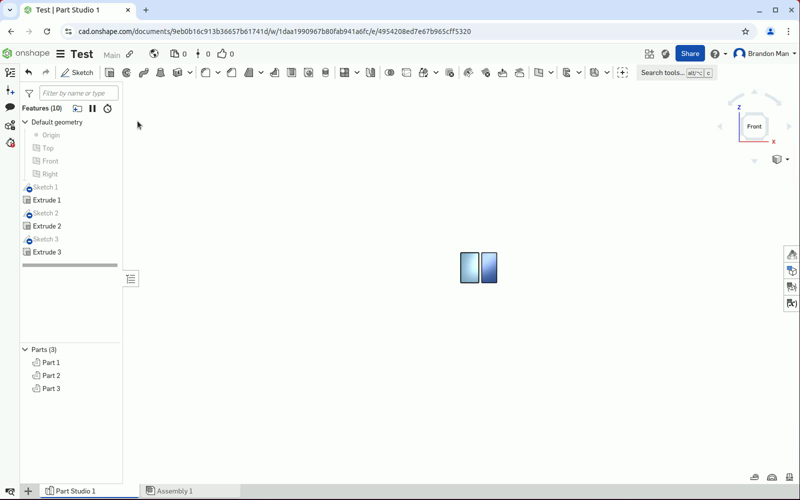
key(shift+h)
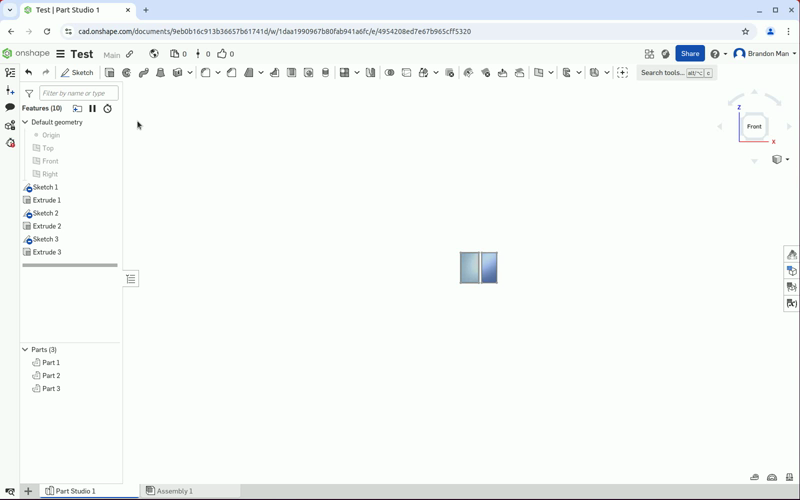
key(shift+h)
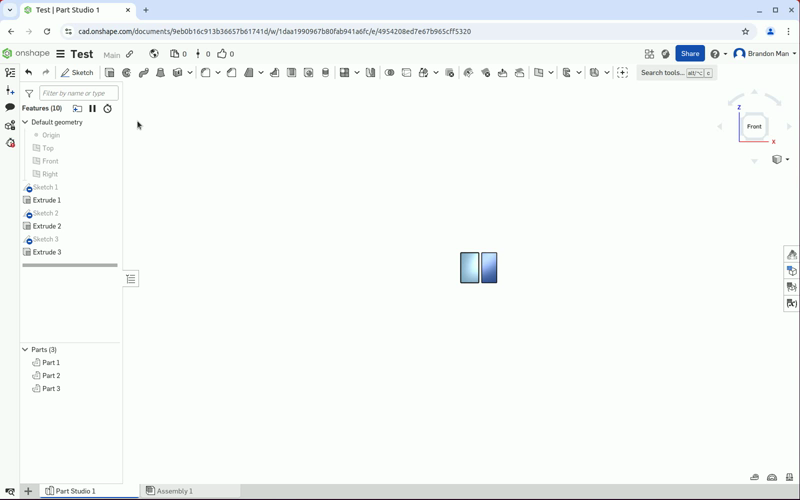
mouse_move(73, 189)
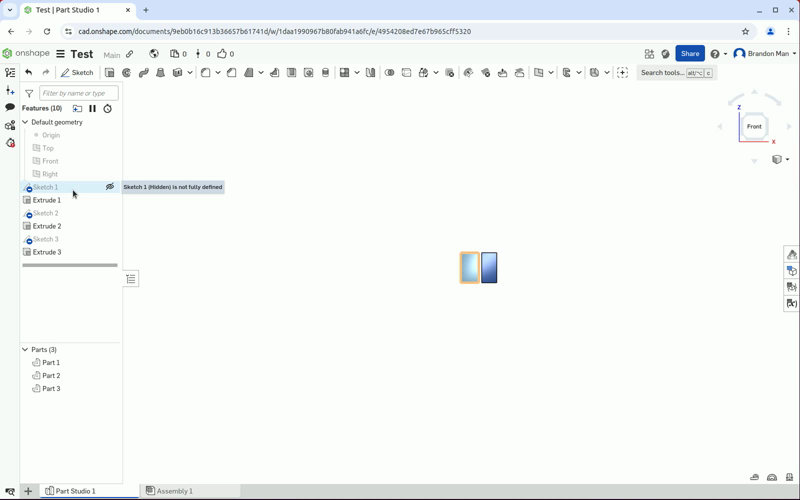
click(73, 189)
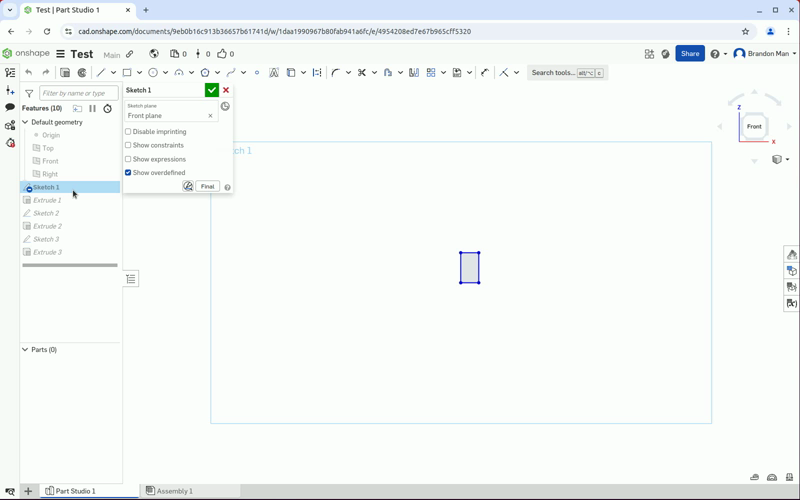
mouse_move(229, 92)
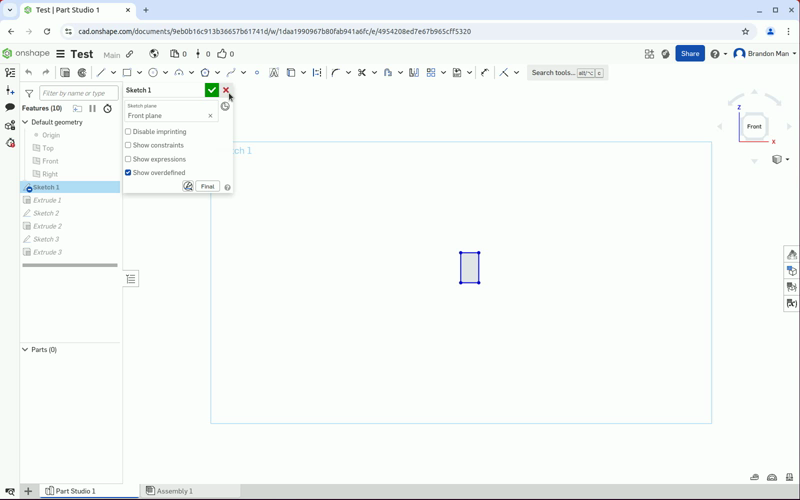
click(229, 92)
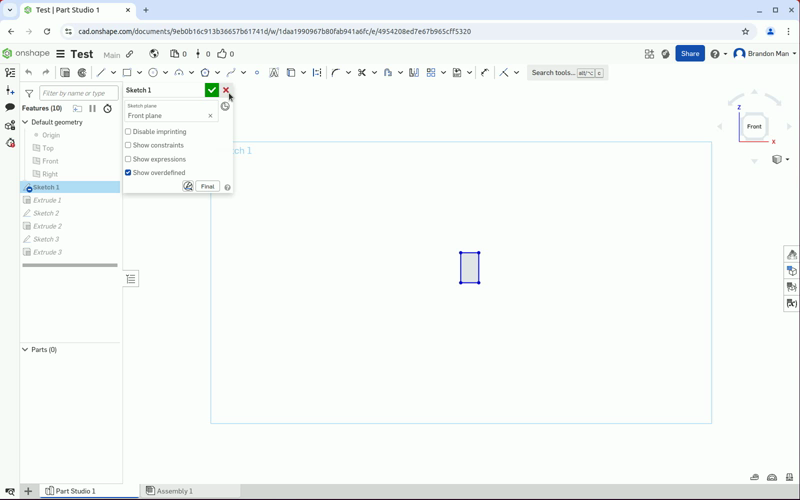
key(shift+s)
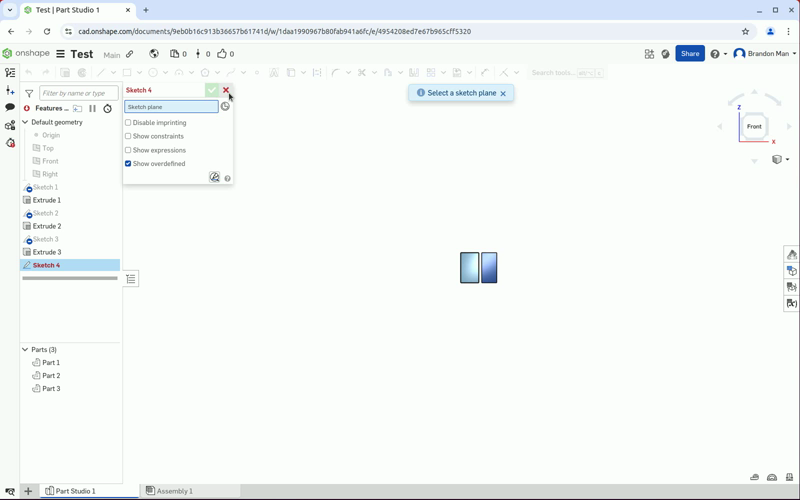
mouse_move(73, 163)
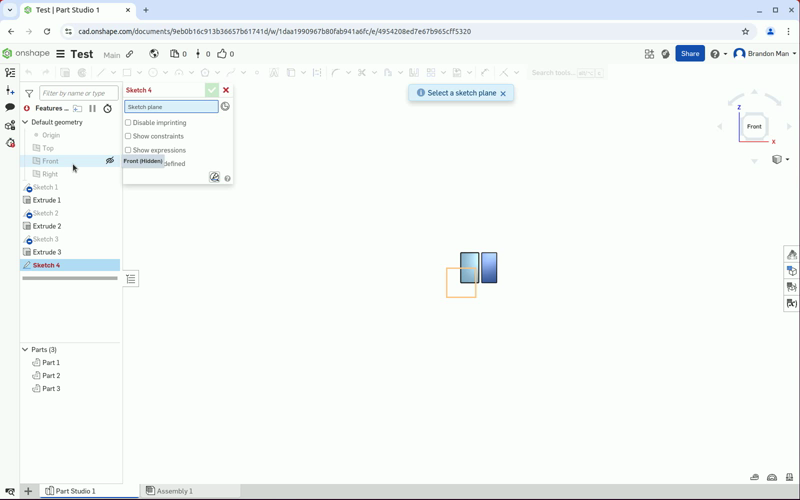
click(73, 163)
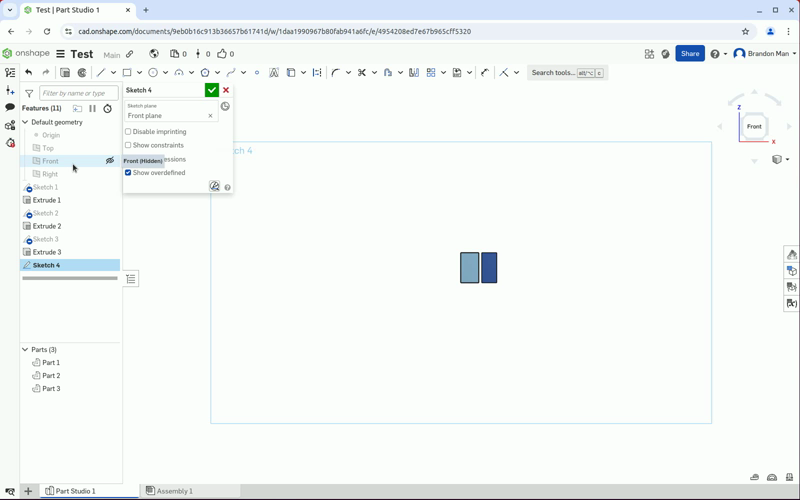
mouse_move(73, 352)
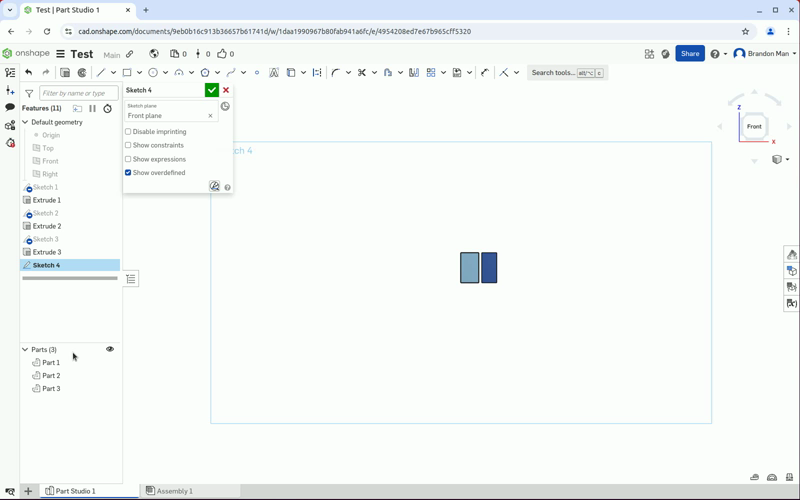
key(y)
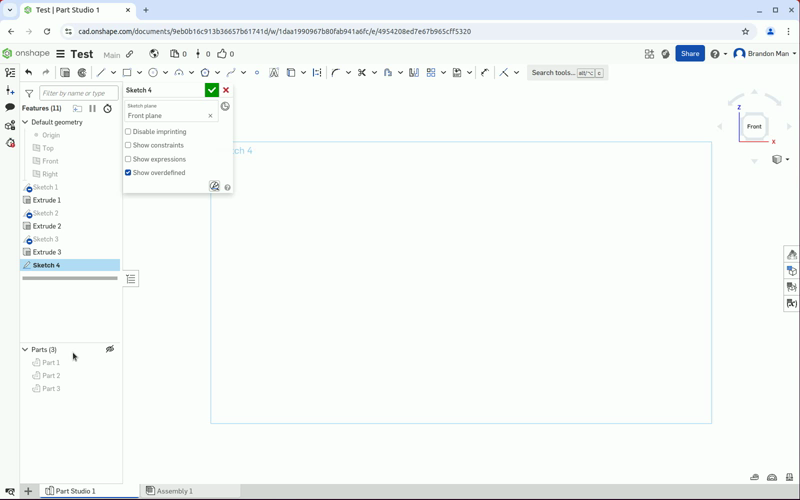
key(l)
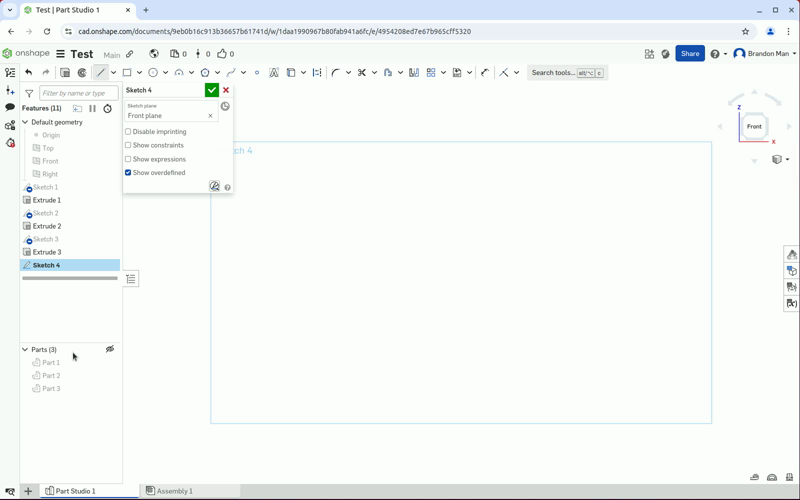
key_down(shift)
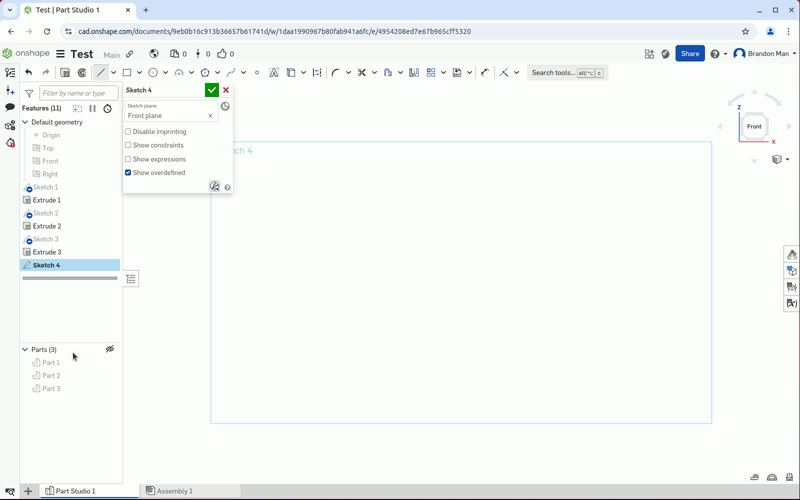
mouse_move(500, 282)
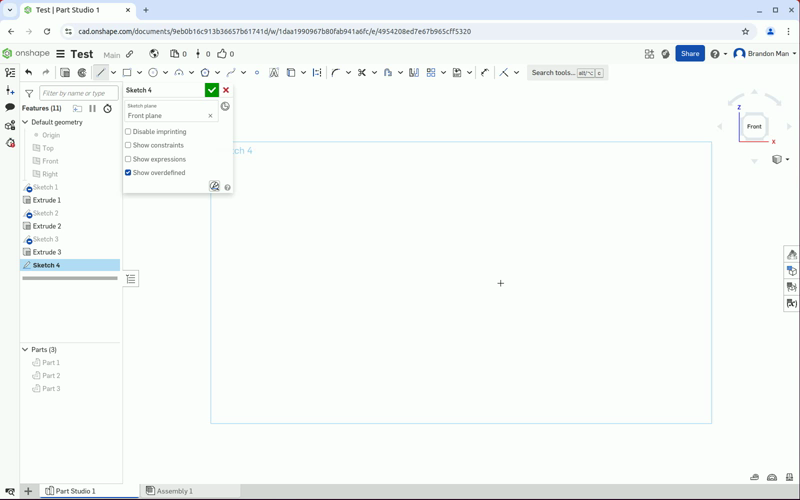
click(500, 282)
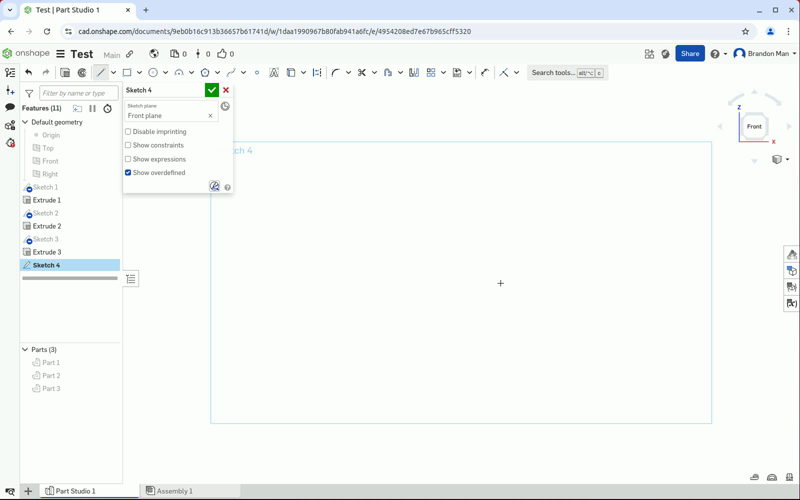
key_up(shift)
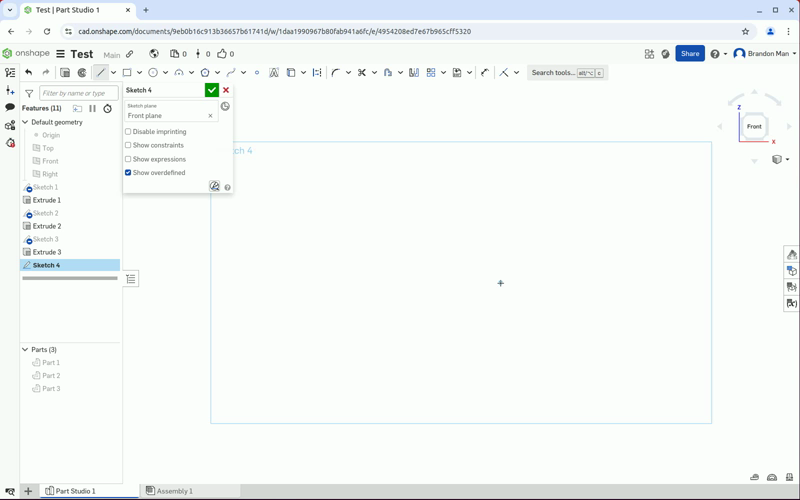
key_down(shift)
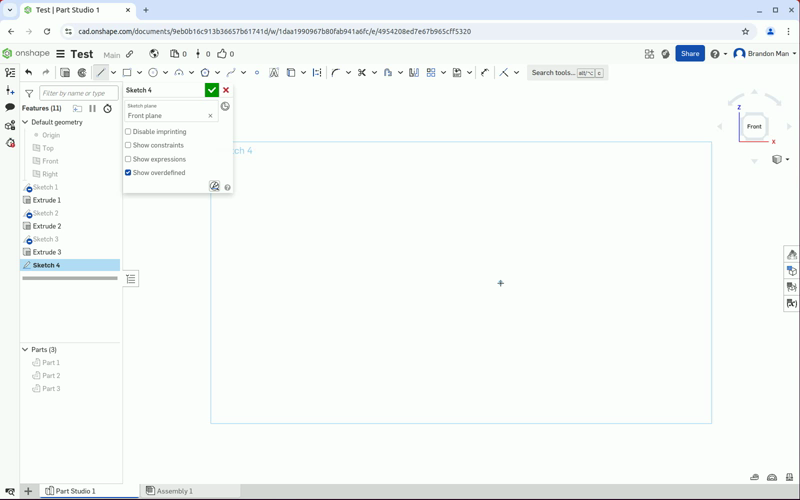
mouse_move(530, 282)
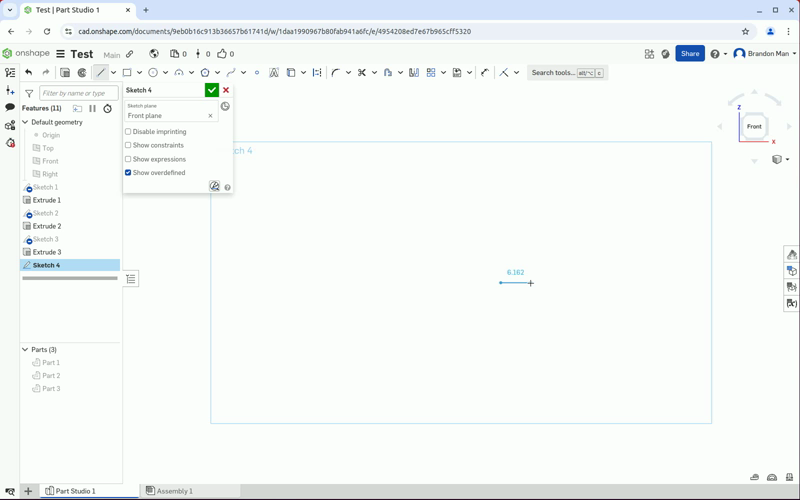
mouse_move(508, 282)
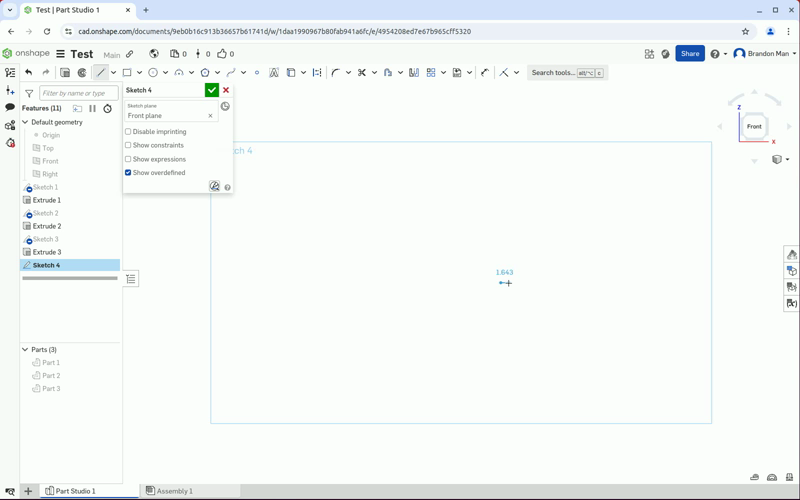
click(508, 282)
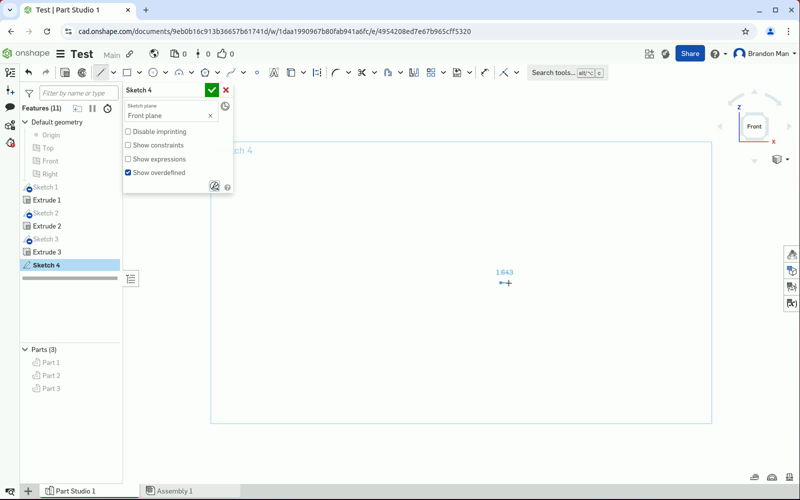
key_up(shift)
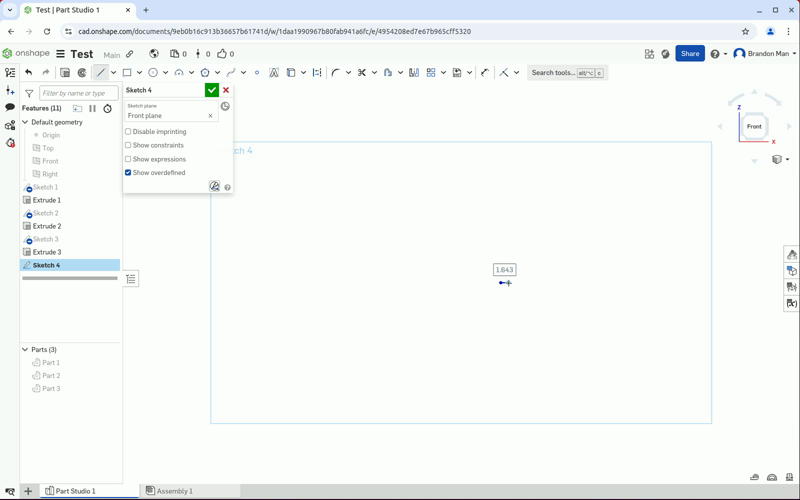
key_down(shift)
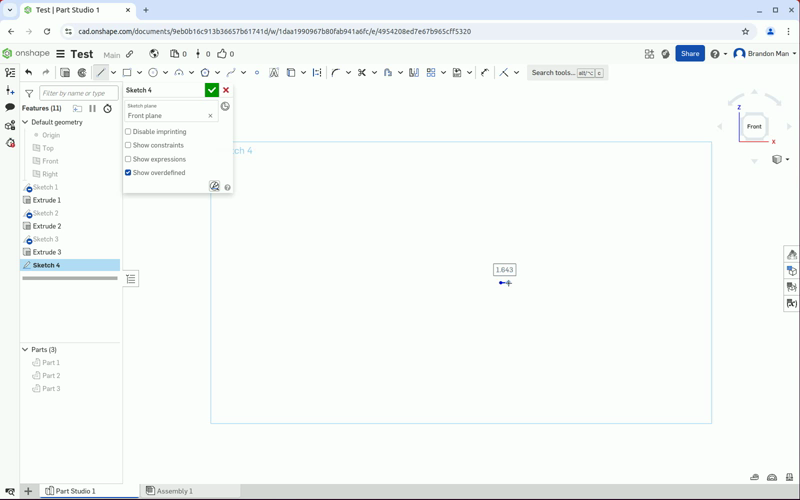
mouse_move(538, 282)
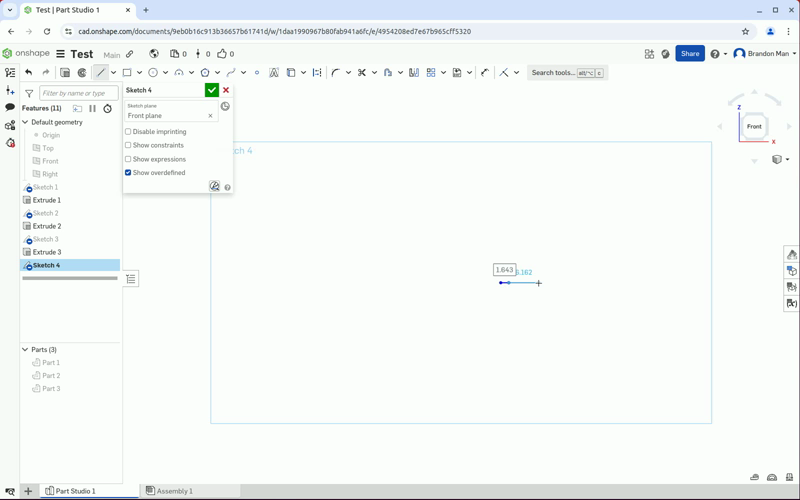
mouse_move(508, 252)
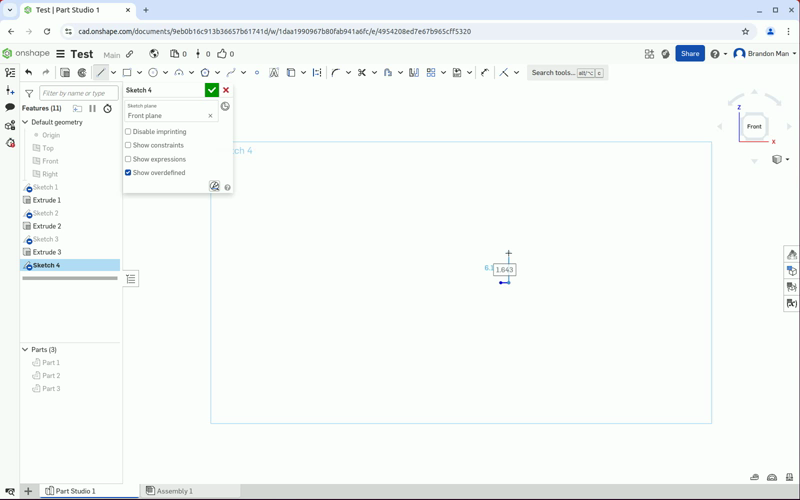
click(508, 252)
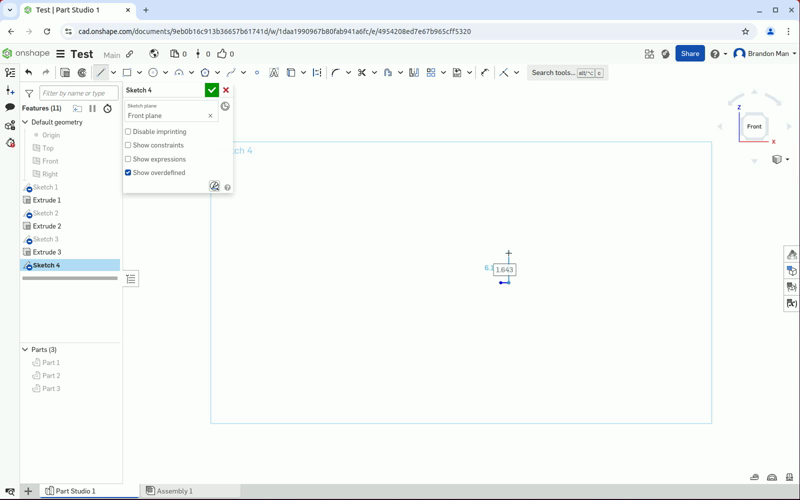
key_up(shift)
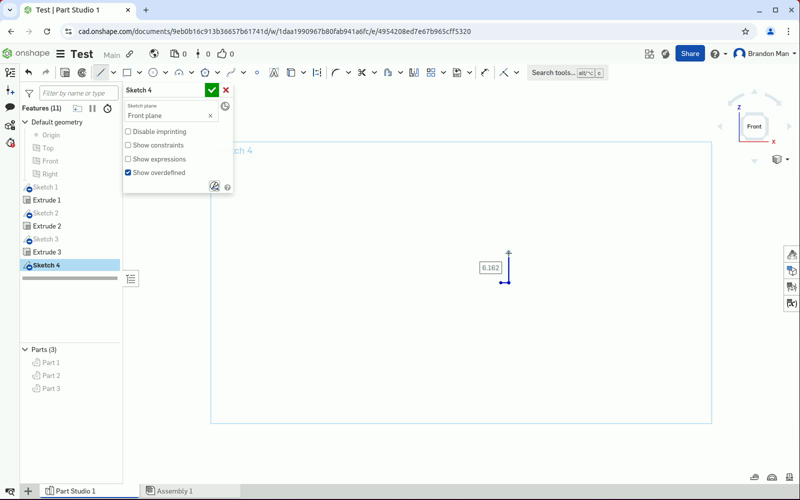
key_down(shift)
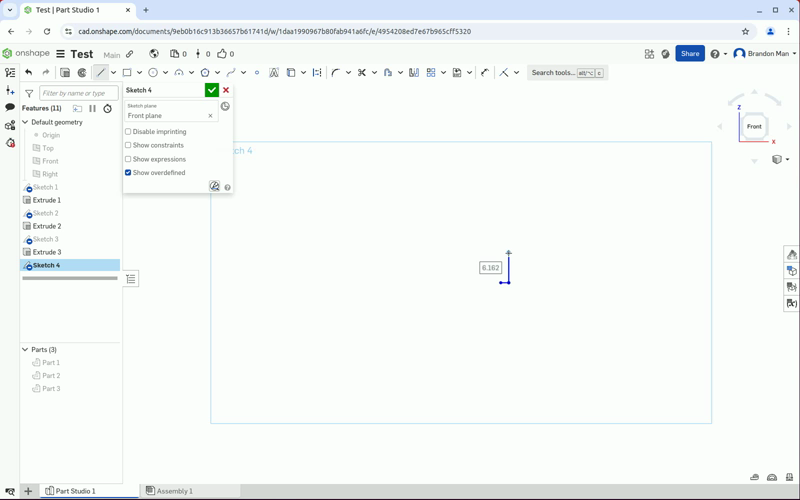
mouse_move(538, 252)
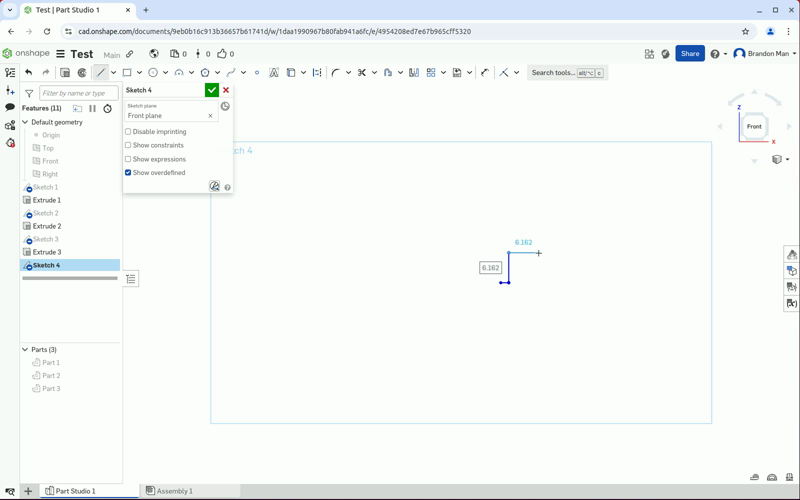
mouse_move(508, 250)
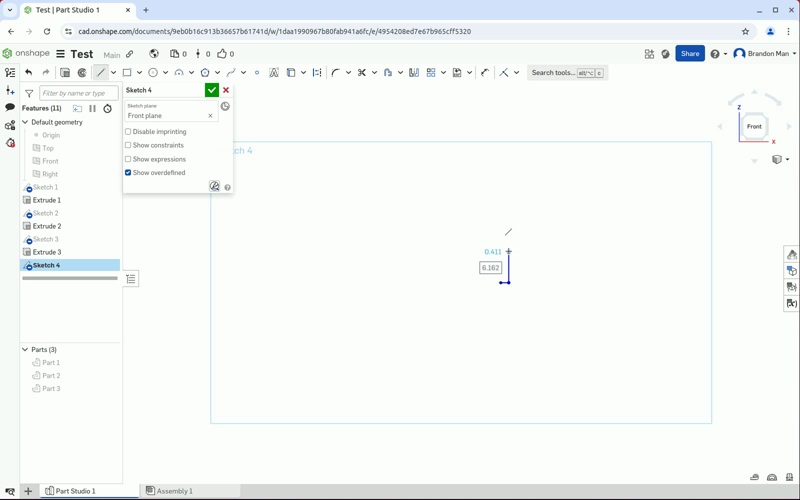
scroll(6)
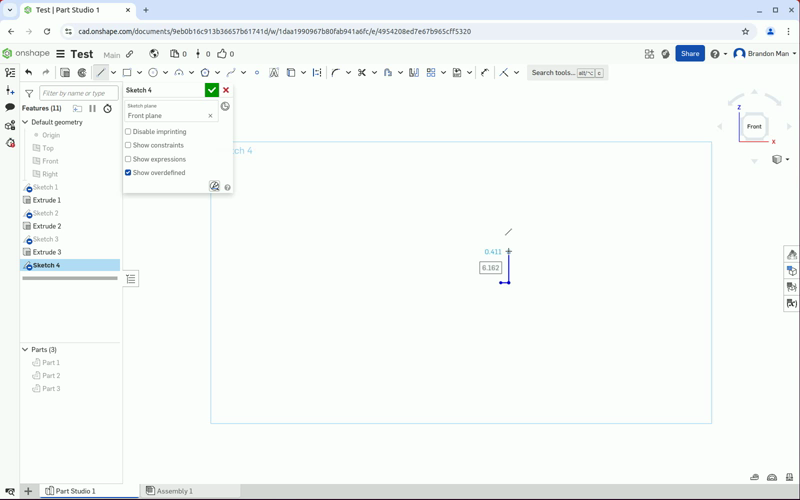
scroll(6)
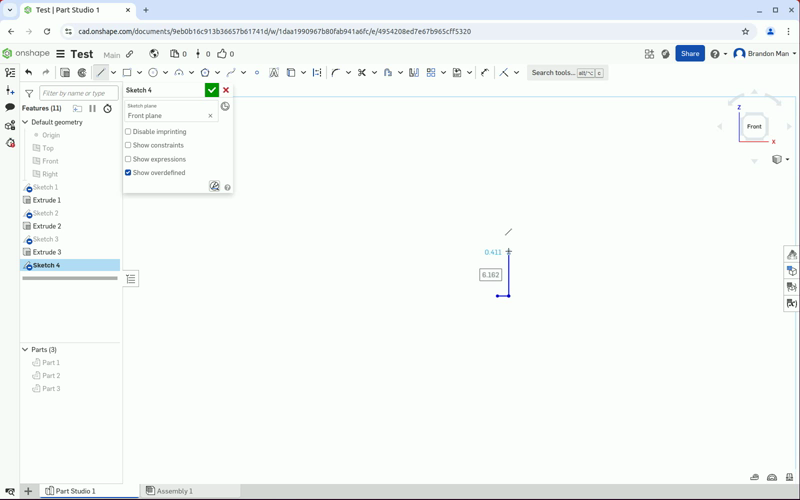
scroll(6)
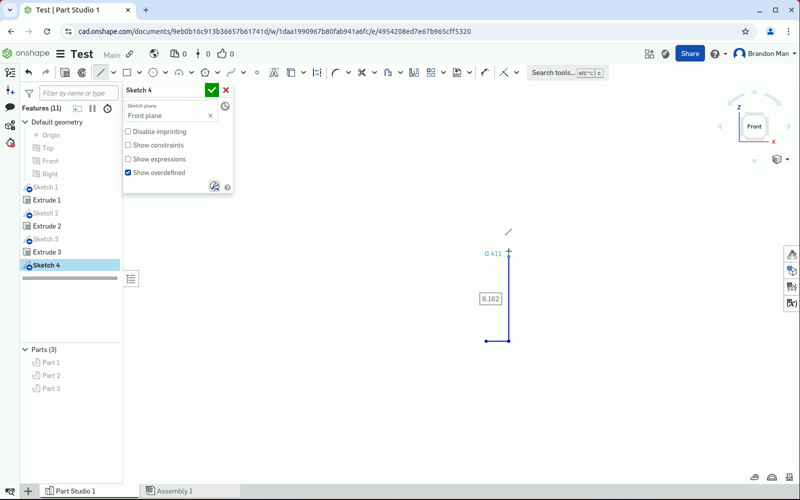
scroll(6)
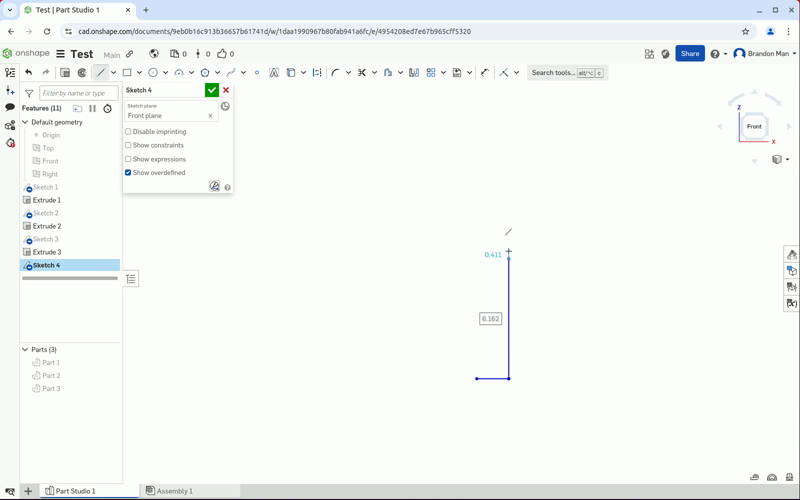
scroll(6)
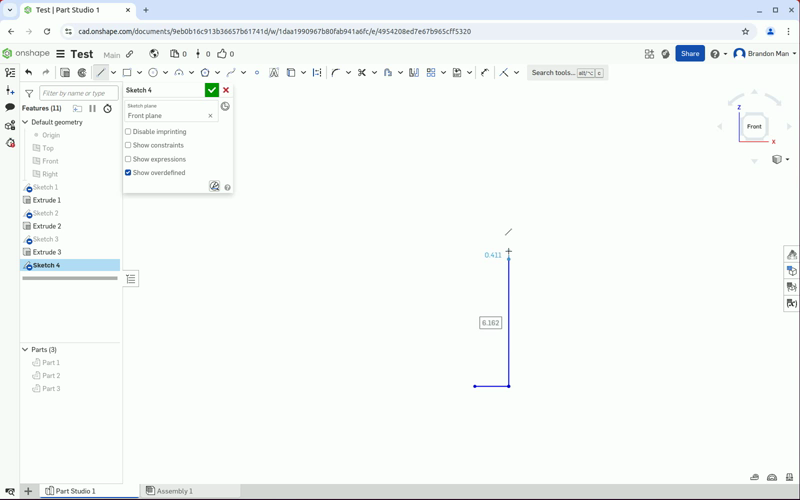
scroll(6)
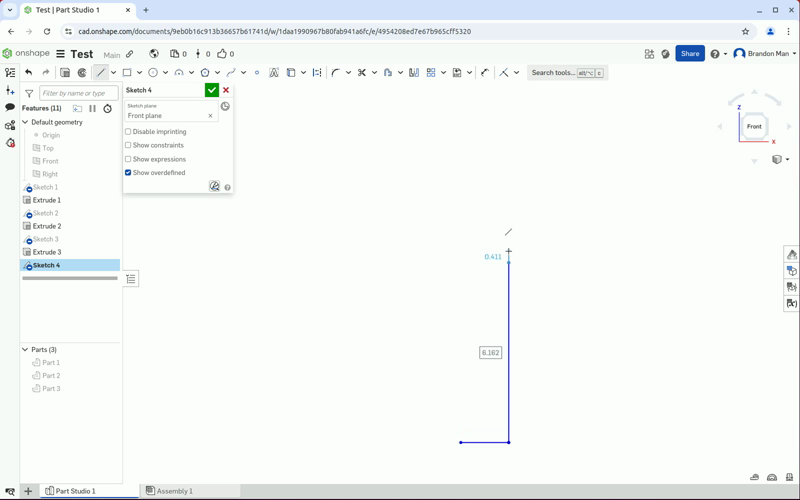
scroll(6)
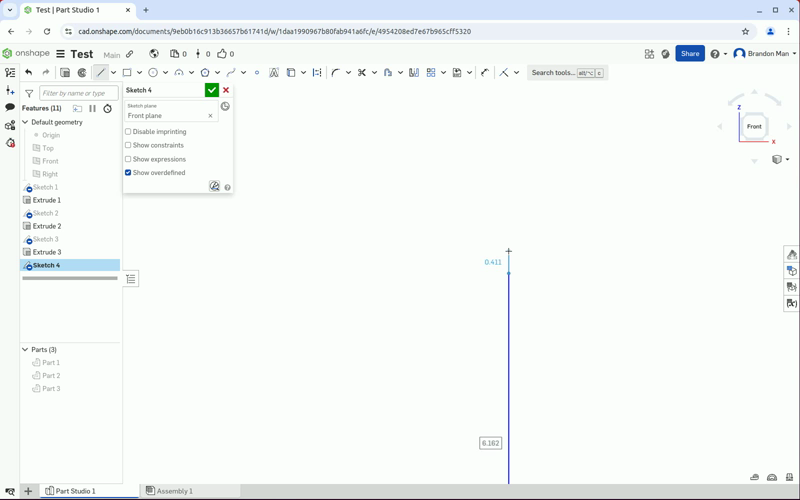
click(508, 250)
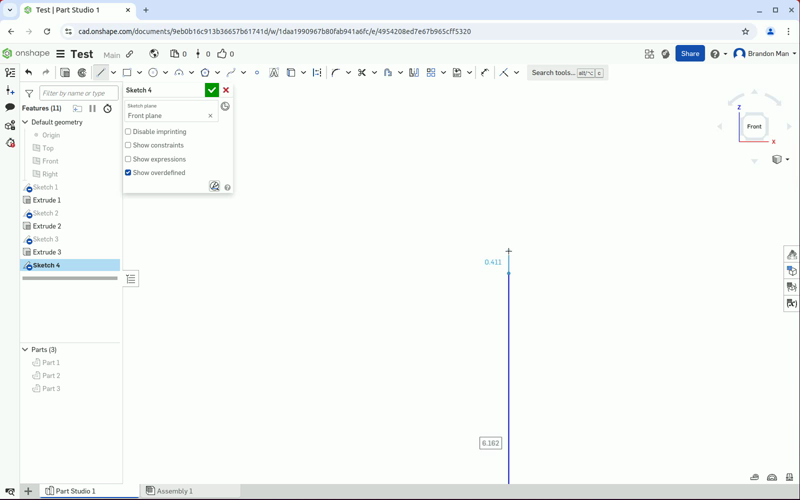
scroll(-6)
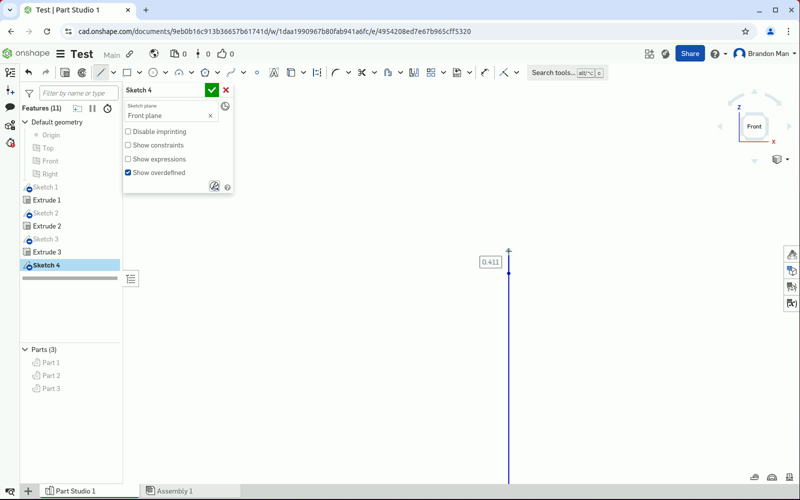
scroll(-6)
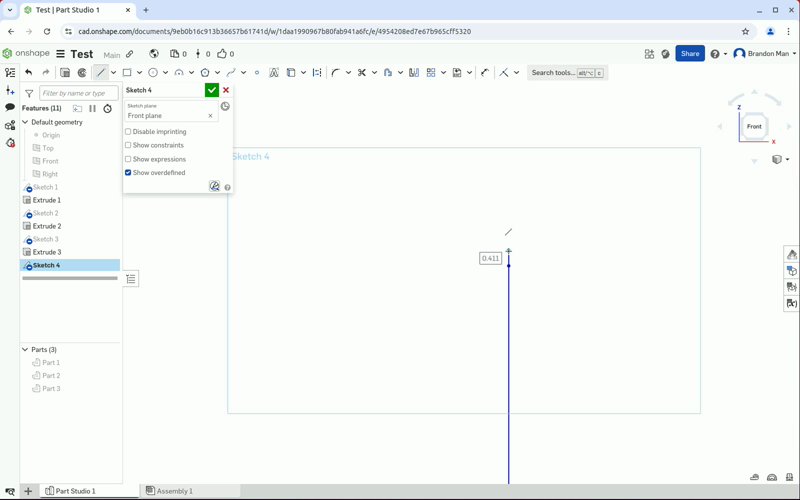
scroll(-6)
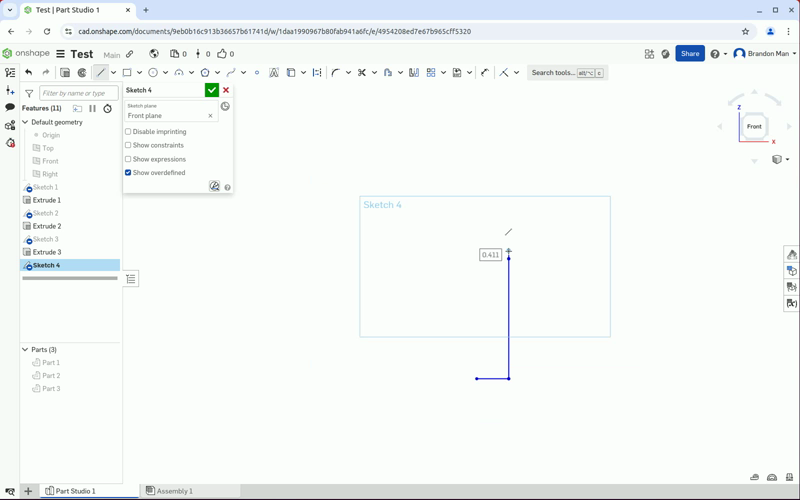
scroll(-6)
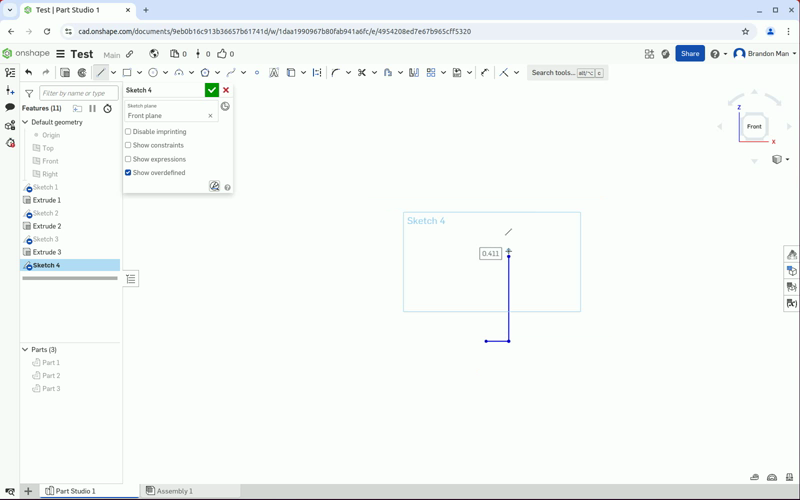
scroll(-6)
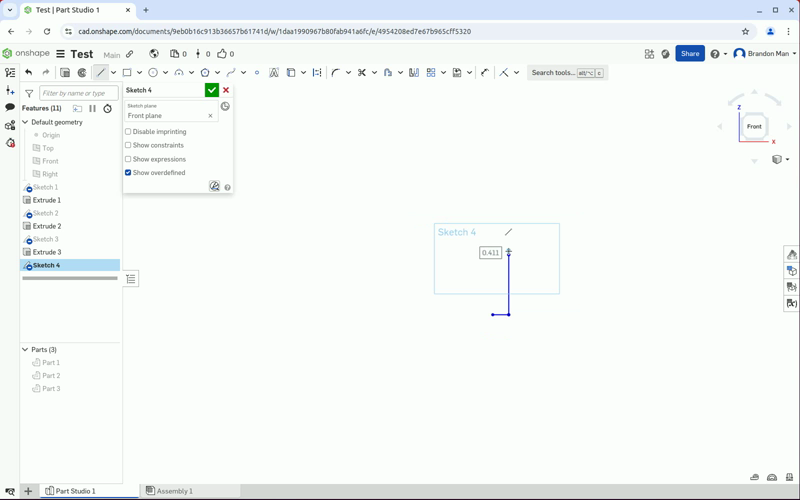
scroll(-6)
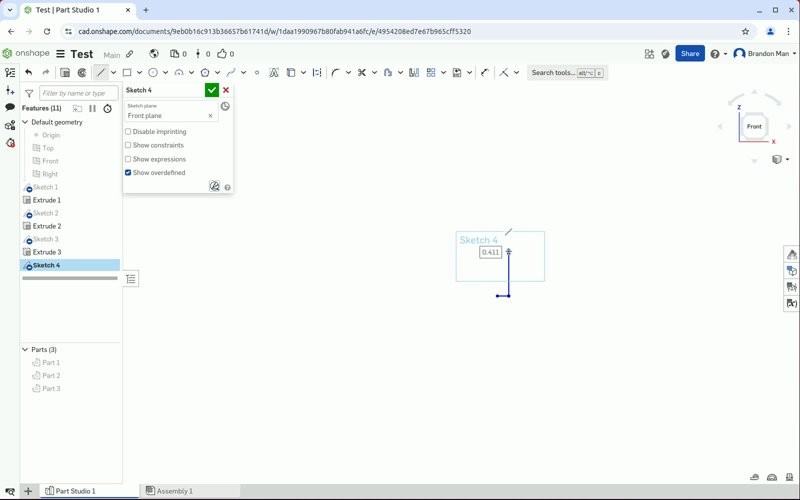
scroll(-6)
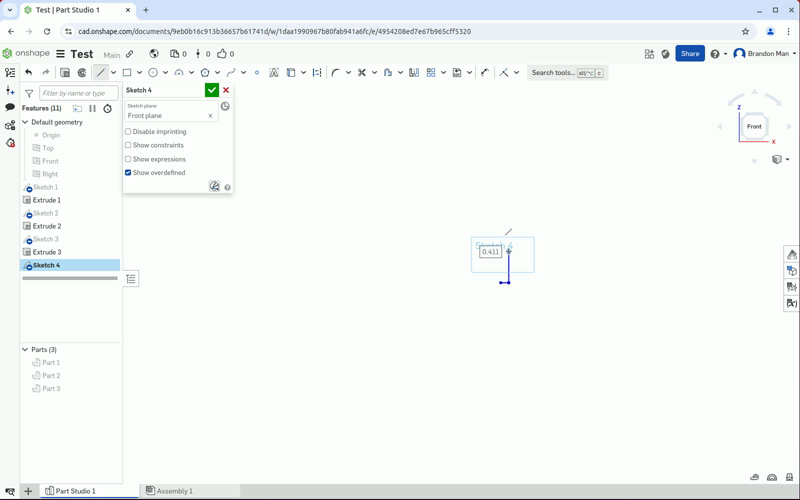
key_up(shift)
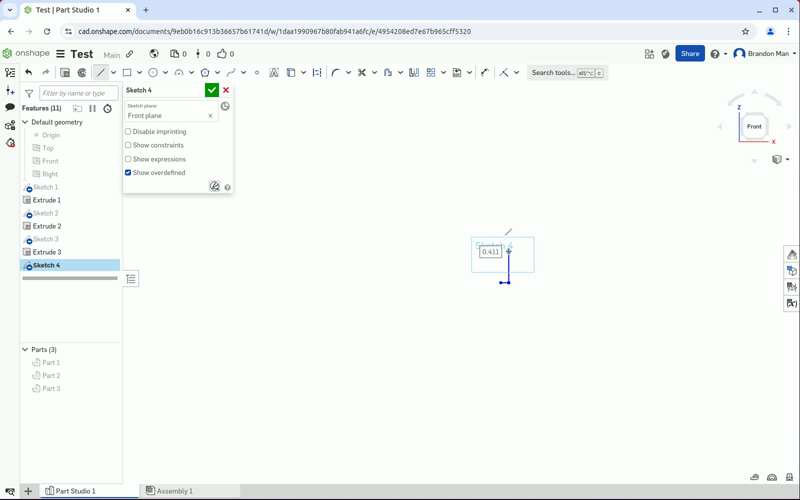
key_down(shift)
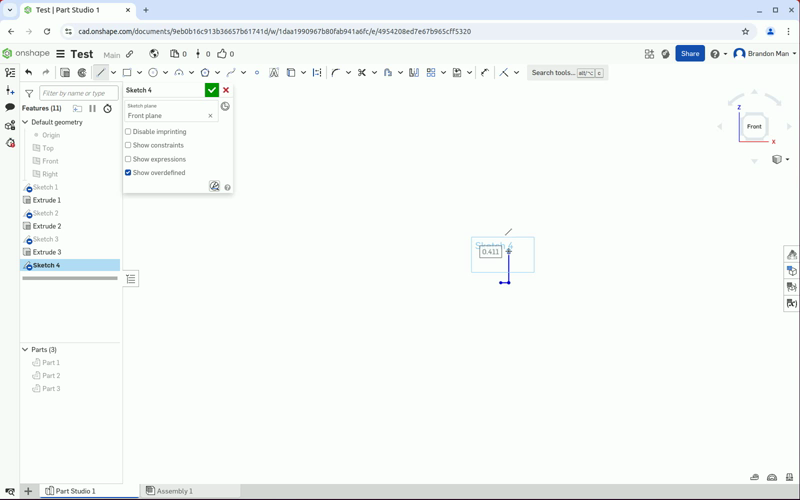
mouse_move(538, 250)
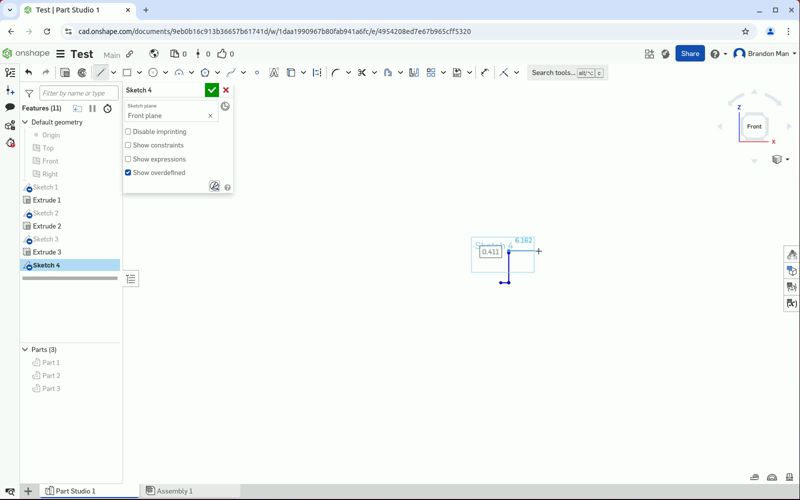
mouse_move(500, 250)
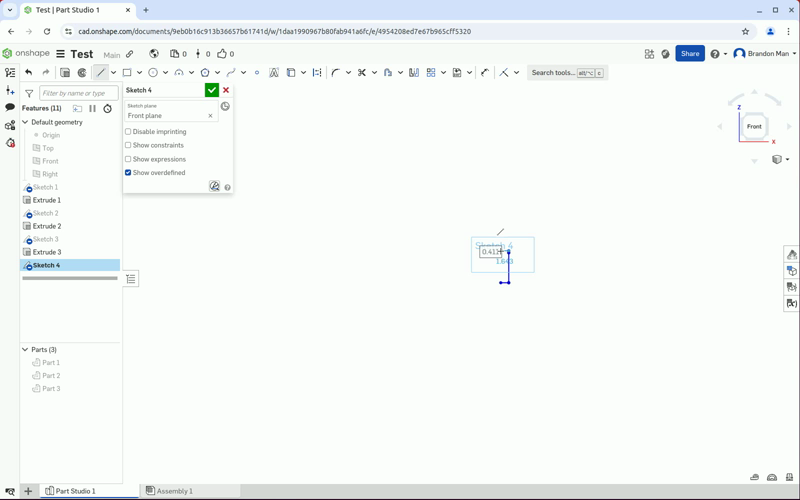
click(500, 250)
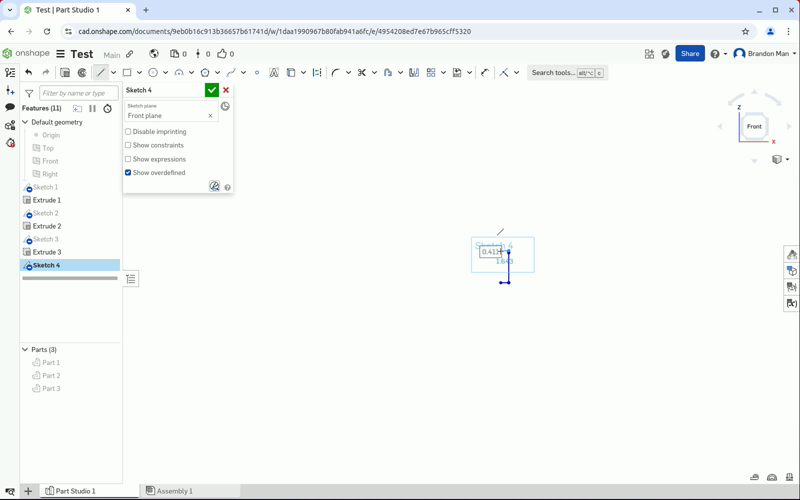
key_up(shift)
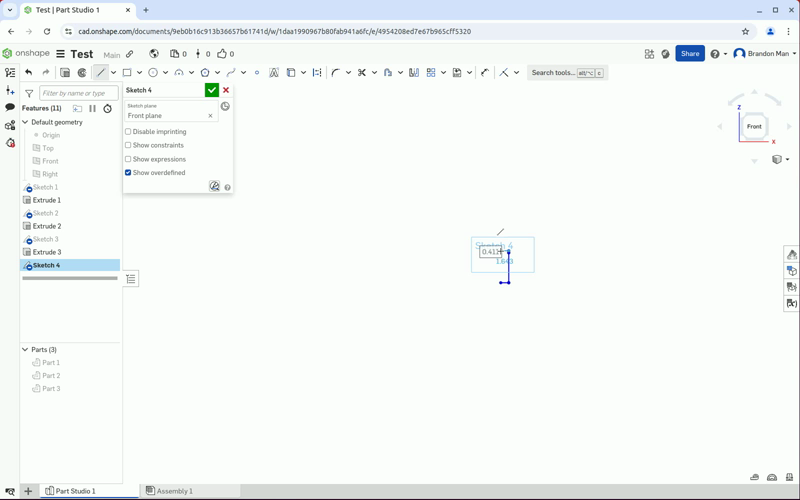
key_down(shift)
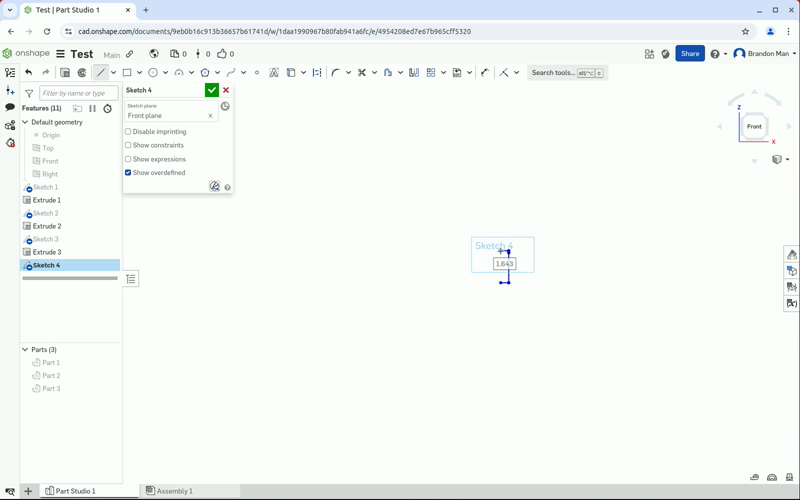
mouse_move(530, 250)
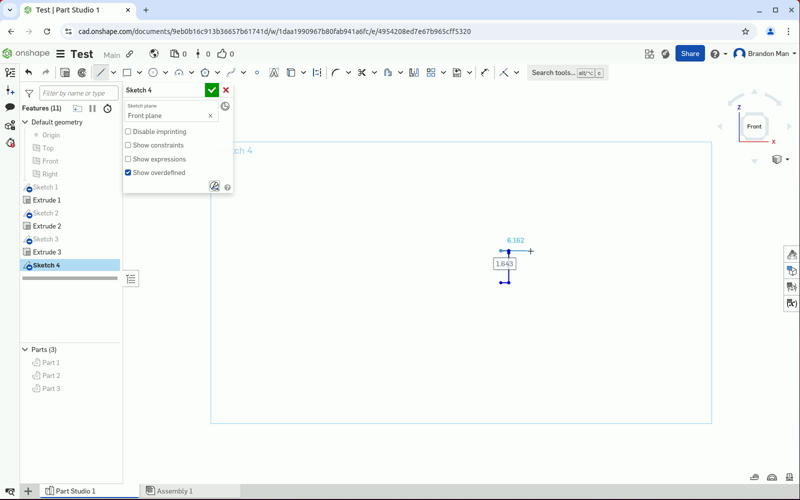
mouse_move(500, 252)
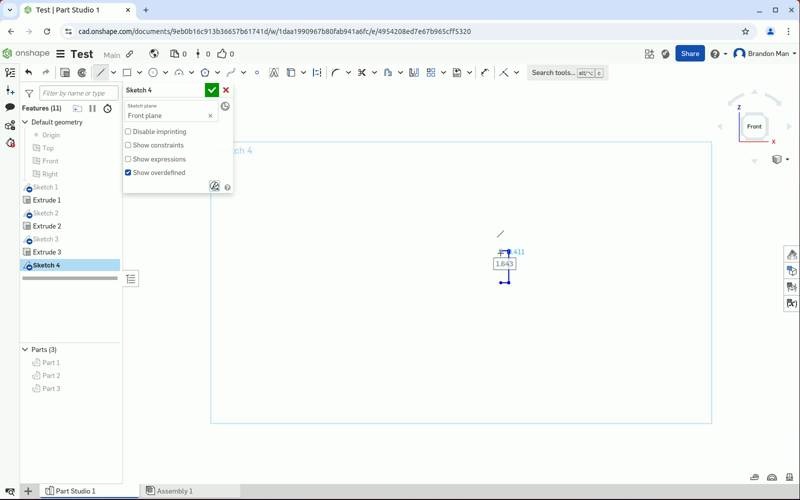
scroll(6)
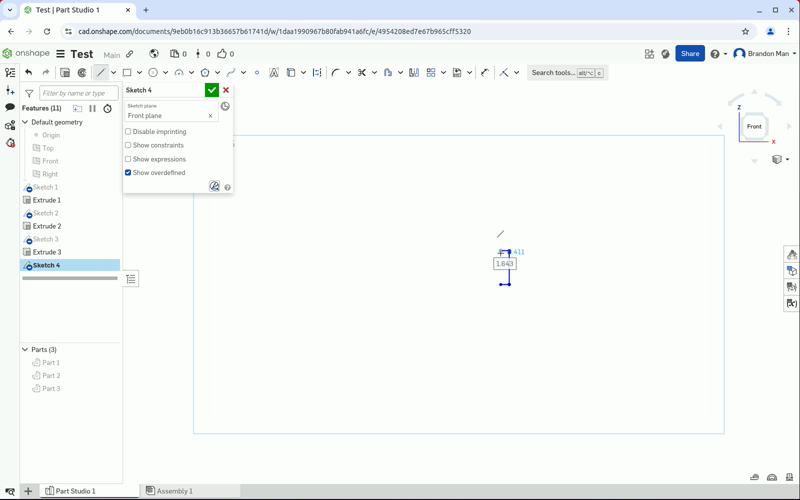
scroll(6)
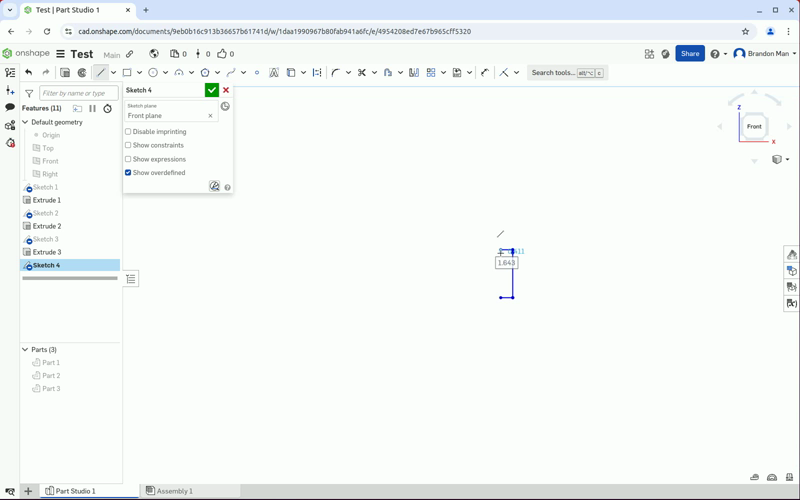
scroll(6)
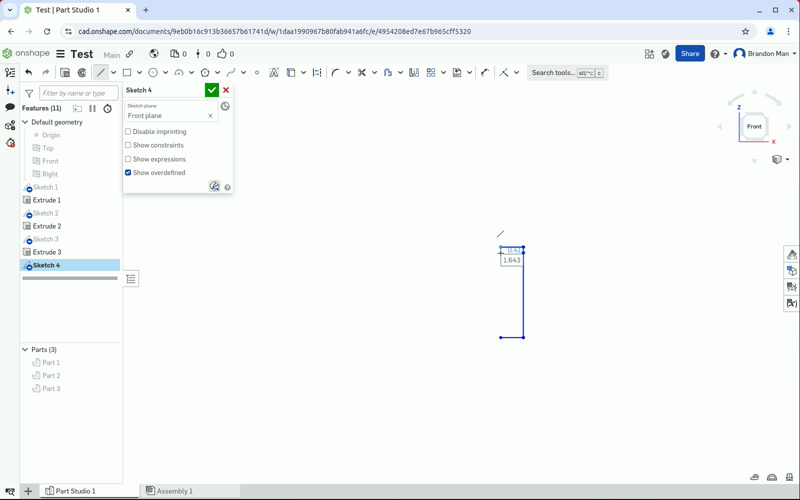
scroll(6)
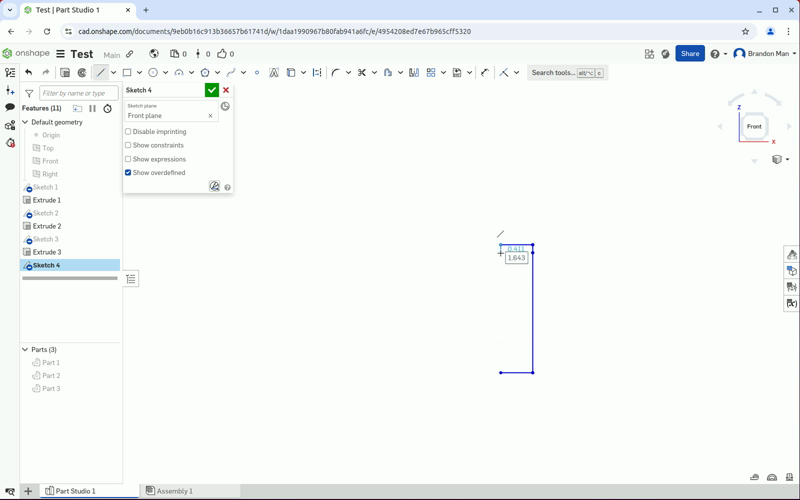
scroll(6)
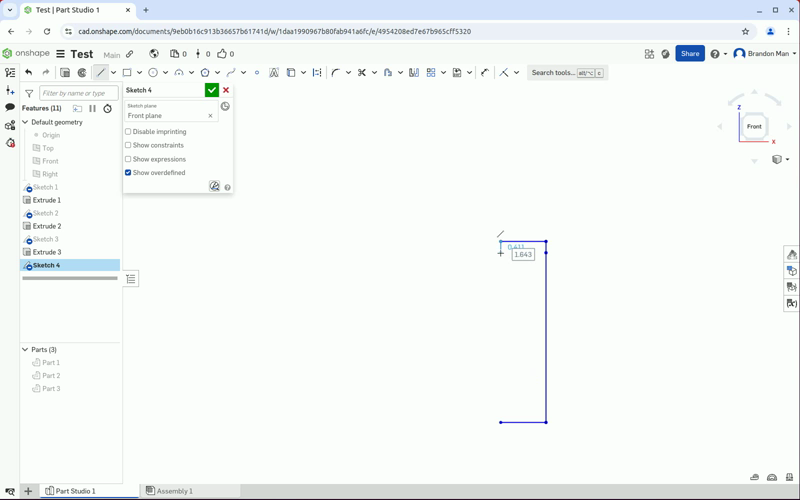
scroll(6)
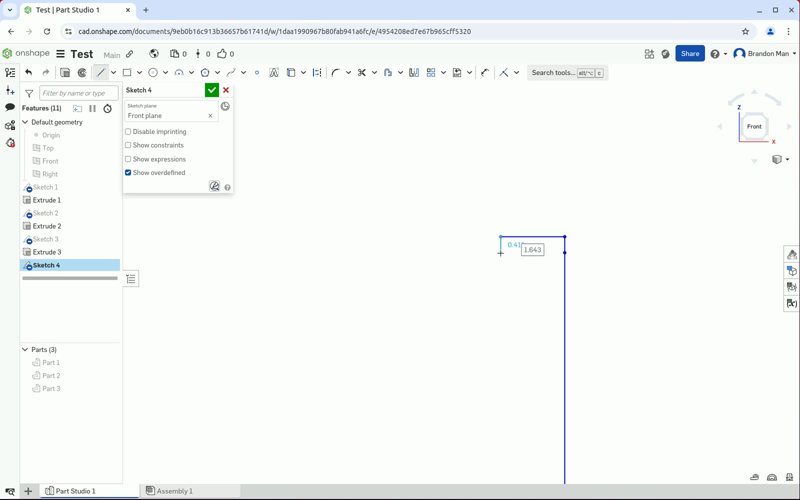
scroll(6)
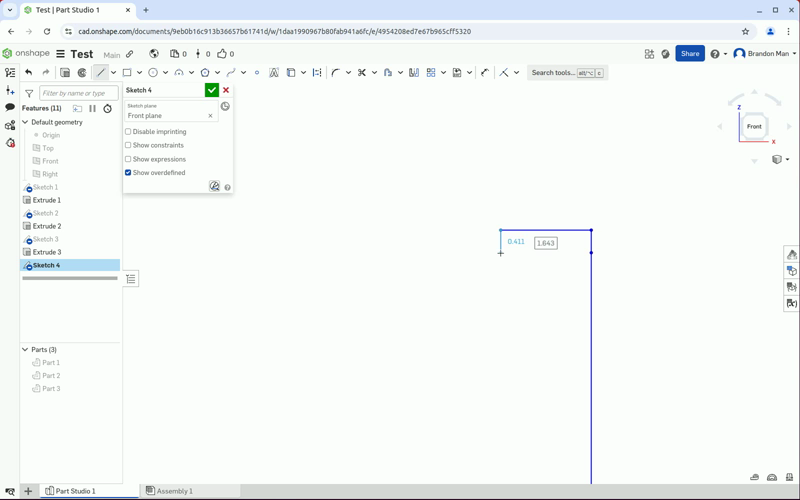
click(500, 252)
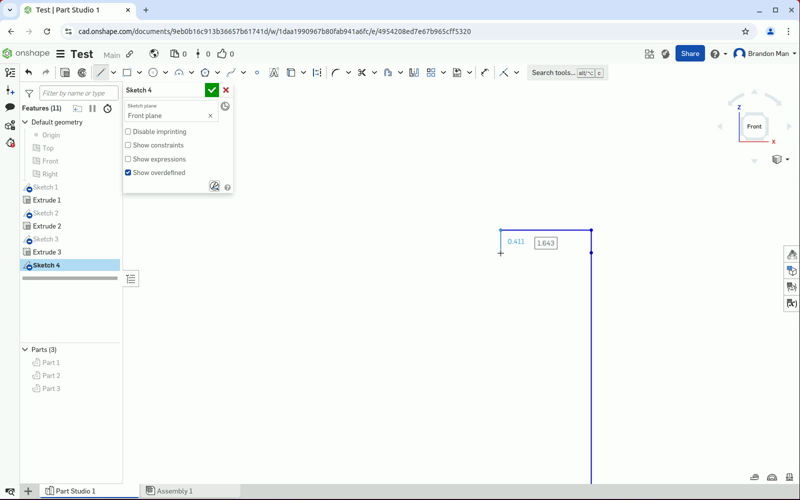
scroll(-6)
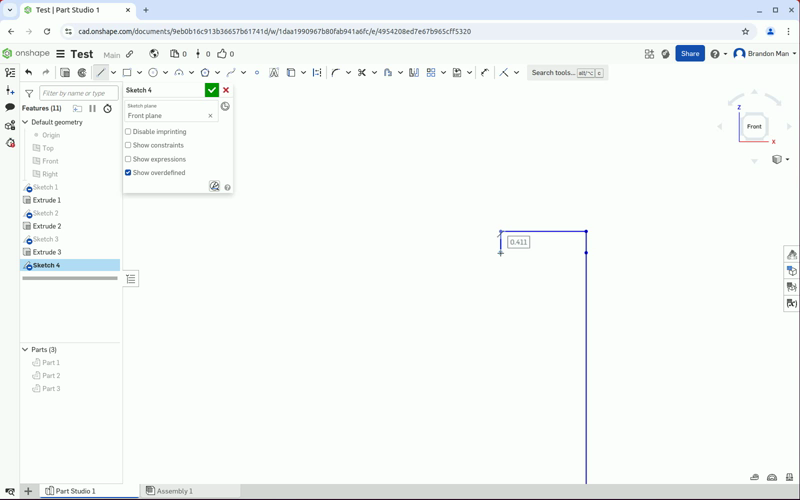
scroll(-6)
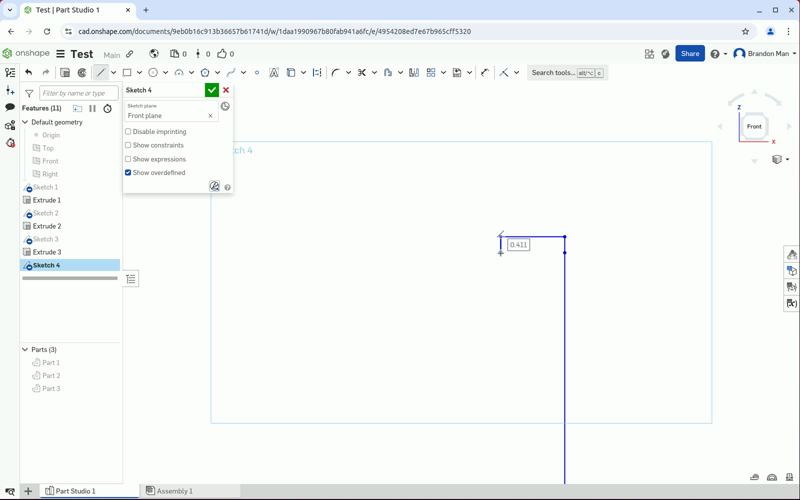
scroll(-6)
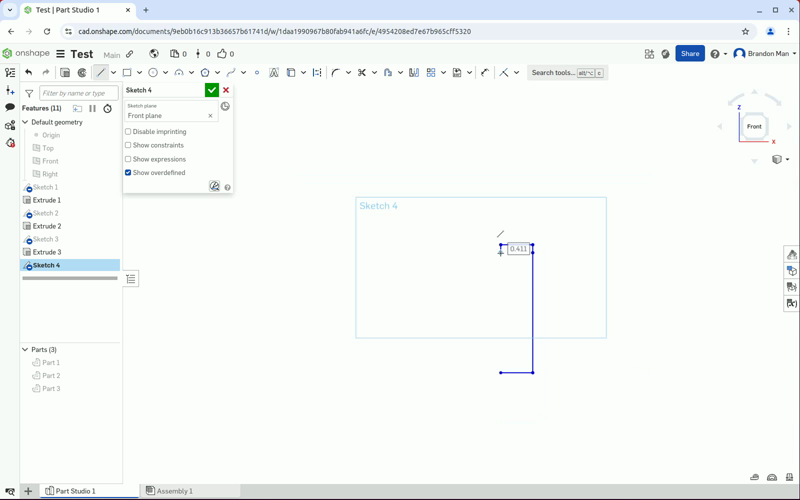
scroll(-6)
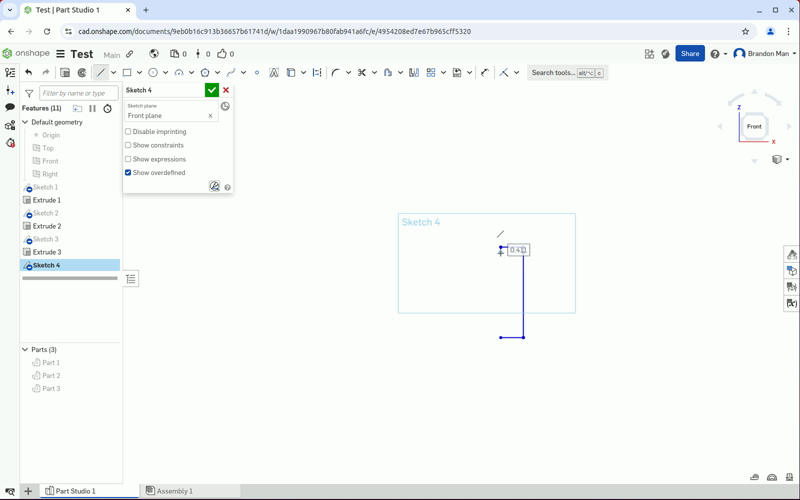
scroll(-6)
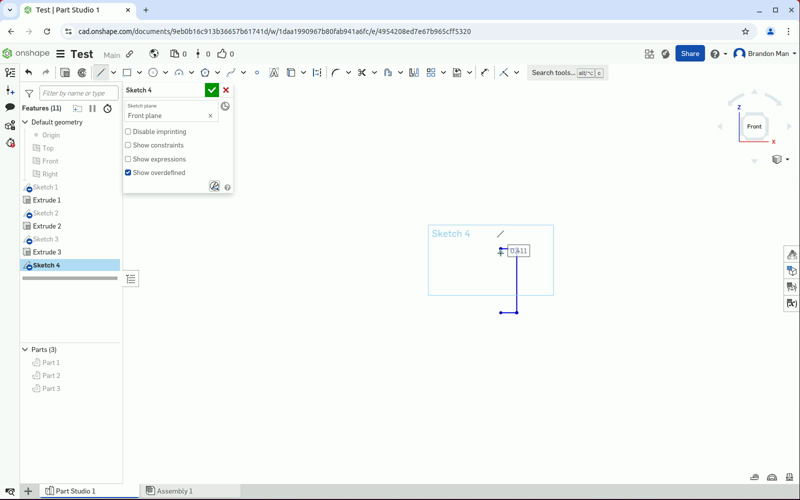
scroll(-6)
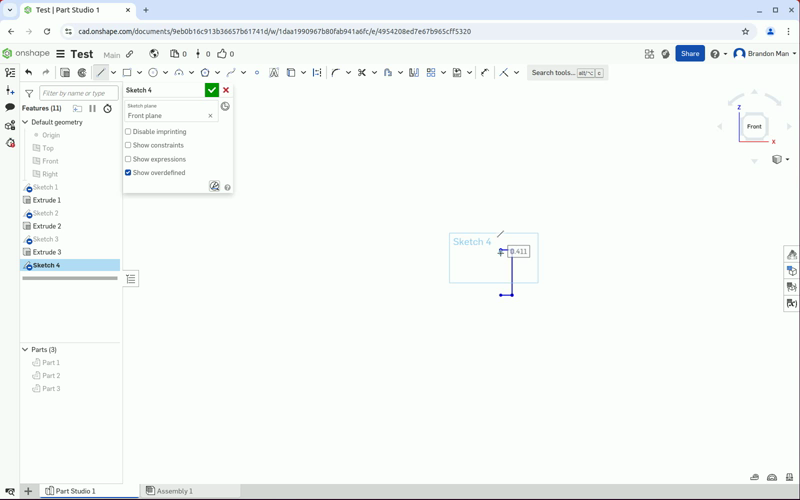
scroll(-6)
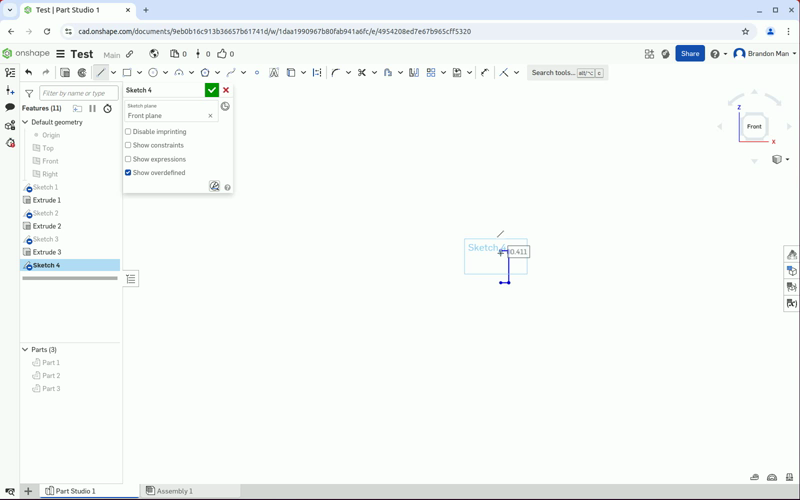
key_up(shift)
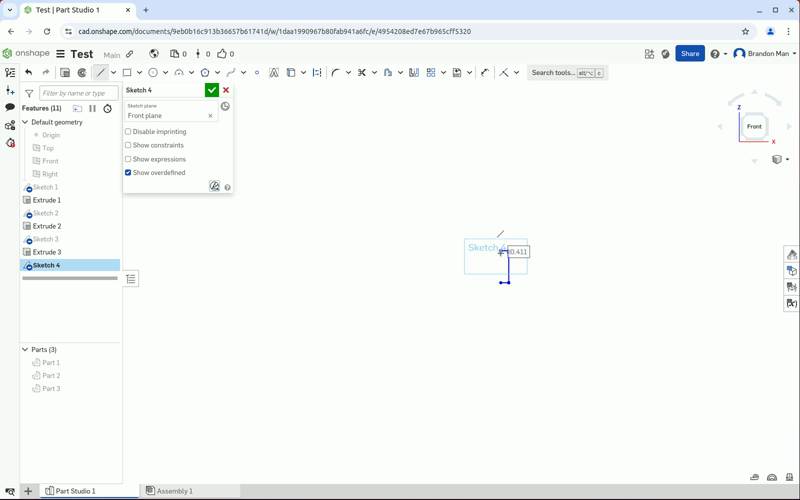
mouse_move(530, 252)
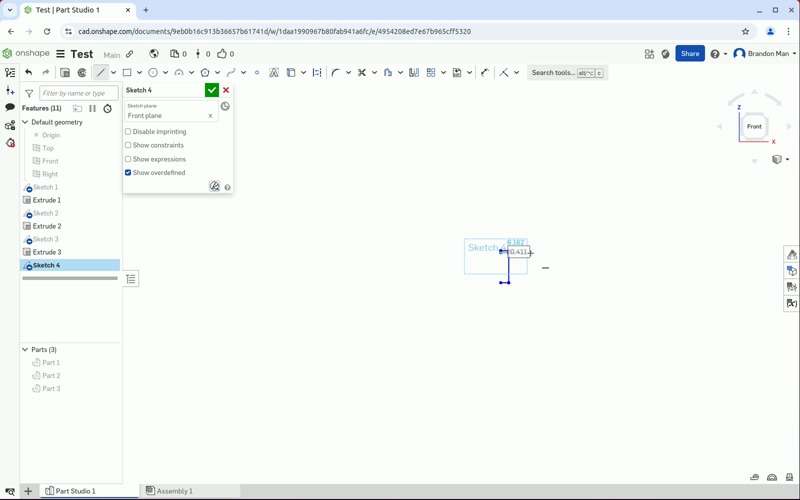
key_down(shift)
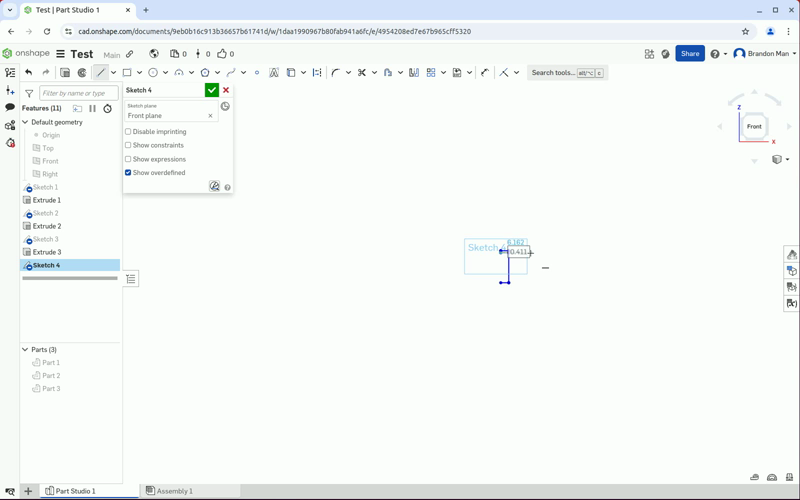
mouse_move(500, 282)
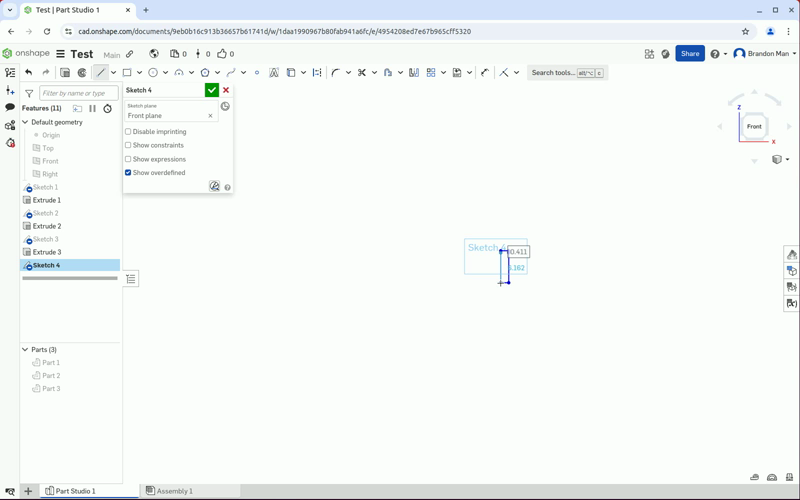
key_up(shift)
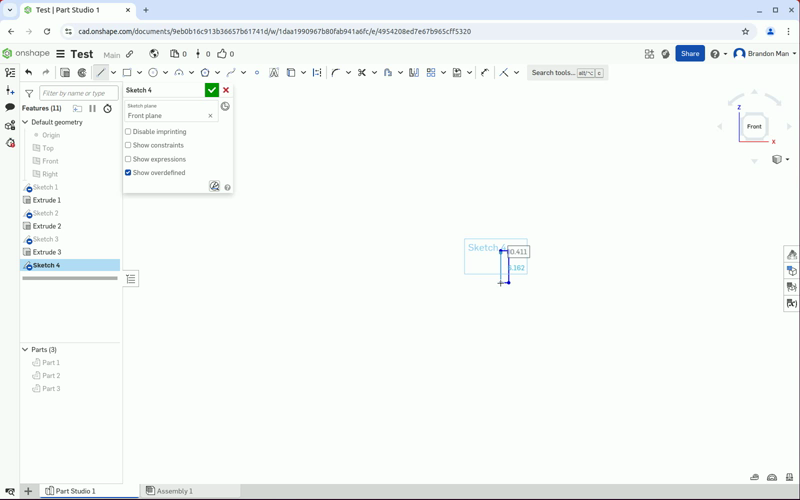
click(500, 282)
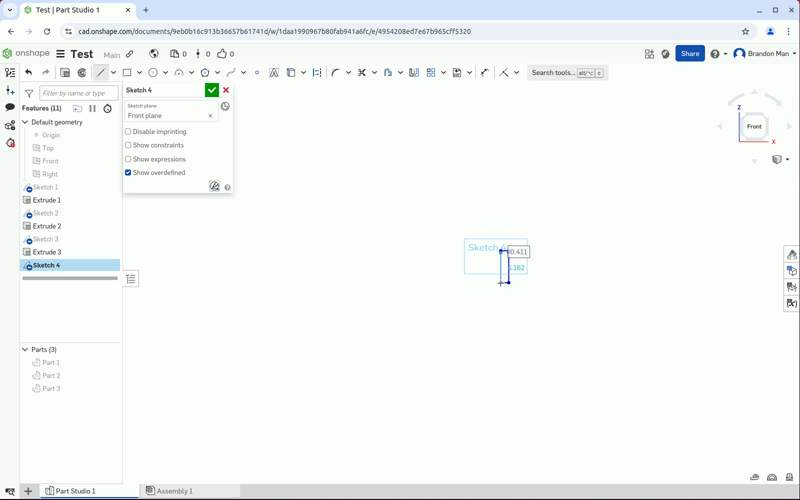
key(esc)
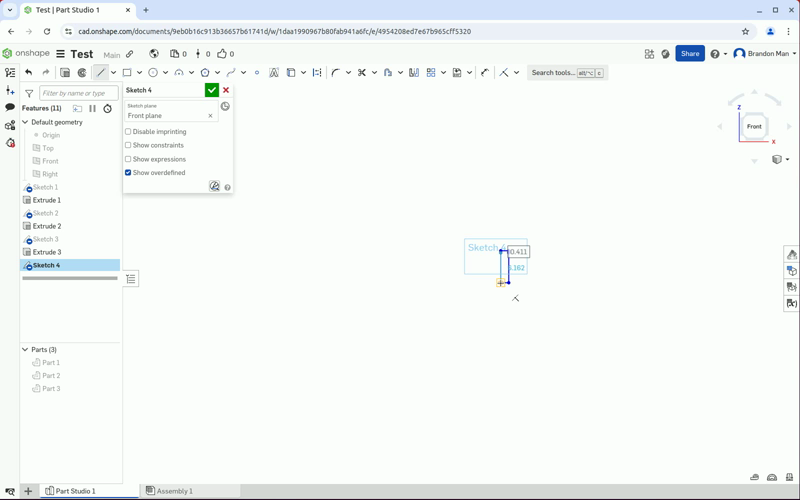
mouse_move(507, 274)
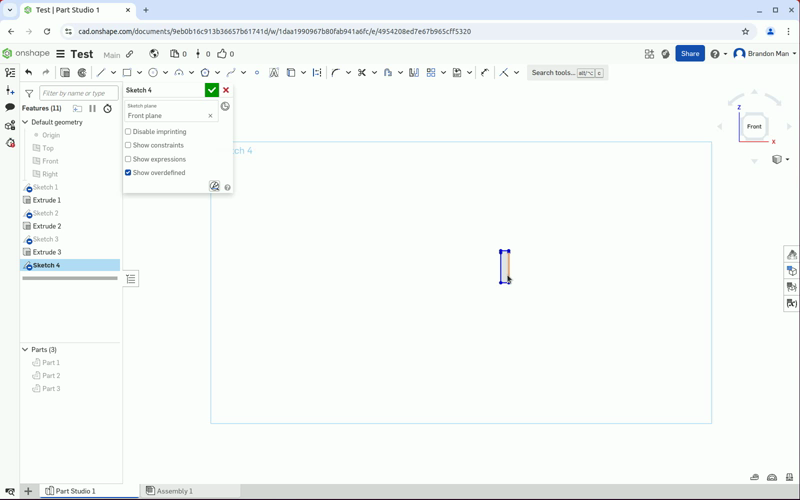
scroll(6)
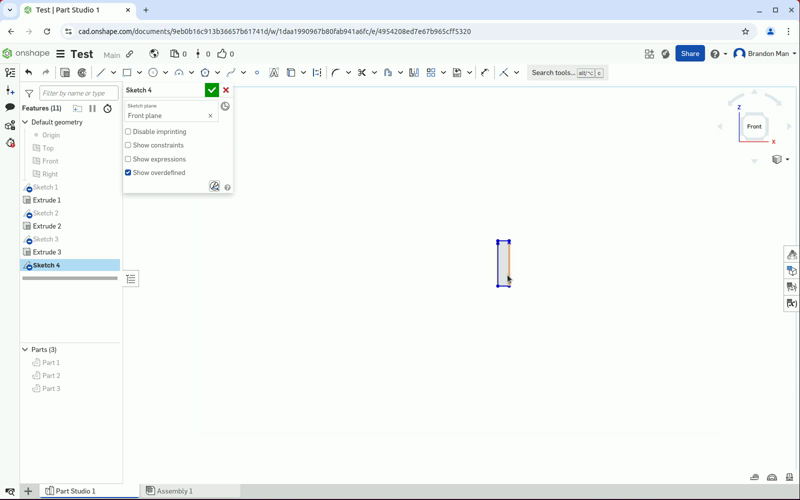
scroll(6)
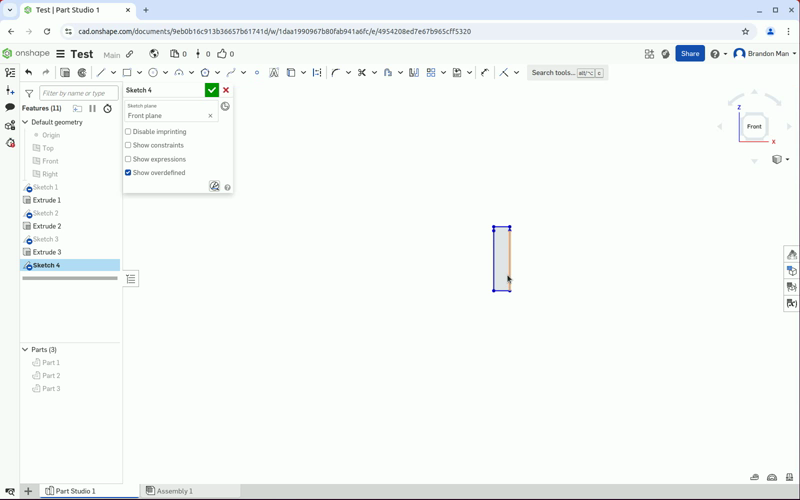
scroll(6)
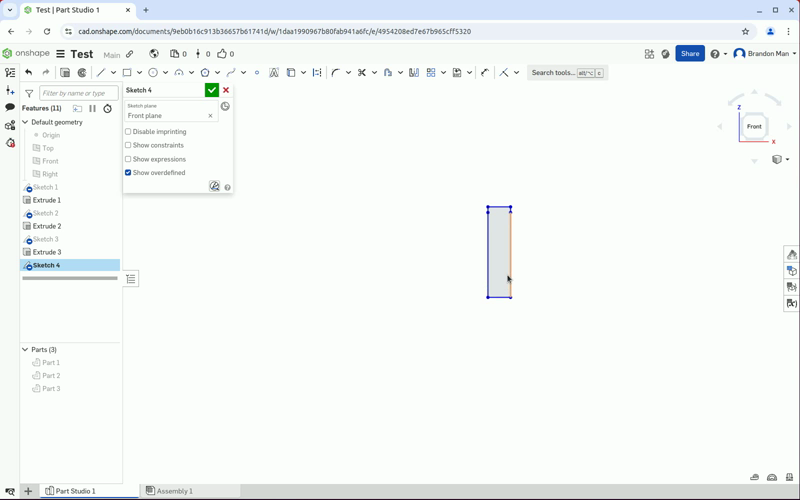
scroll(6)
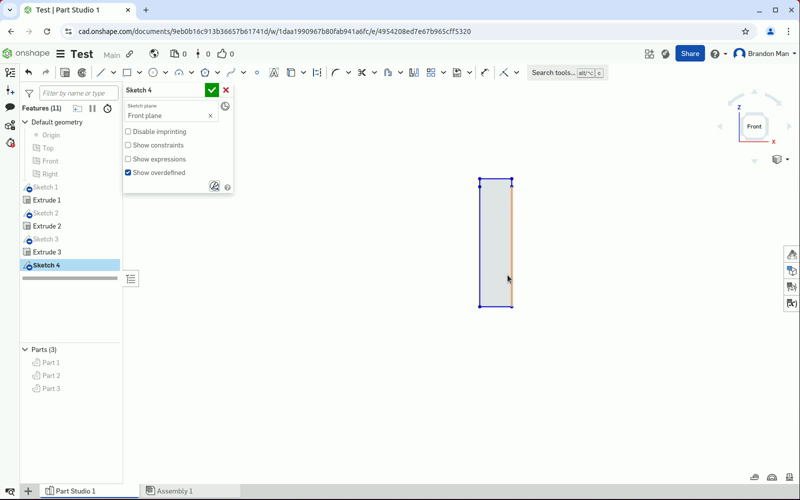
scroll(6)
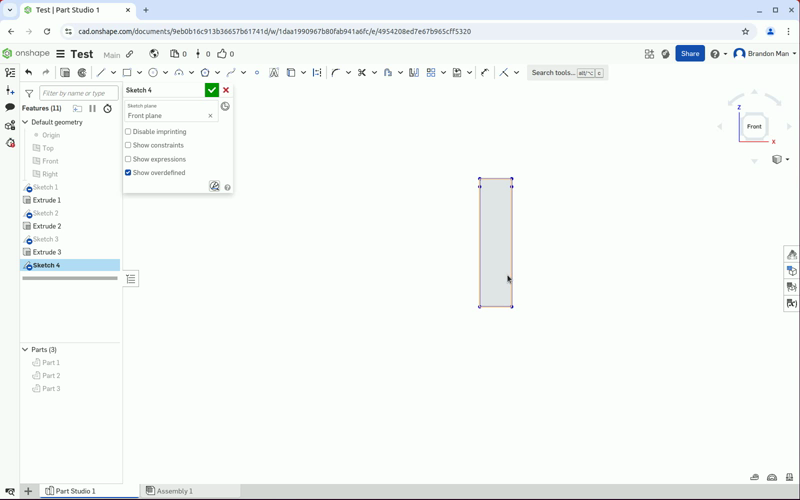
scroll(6)
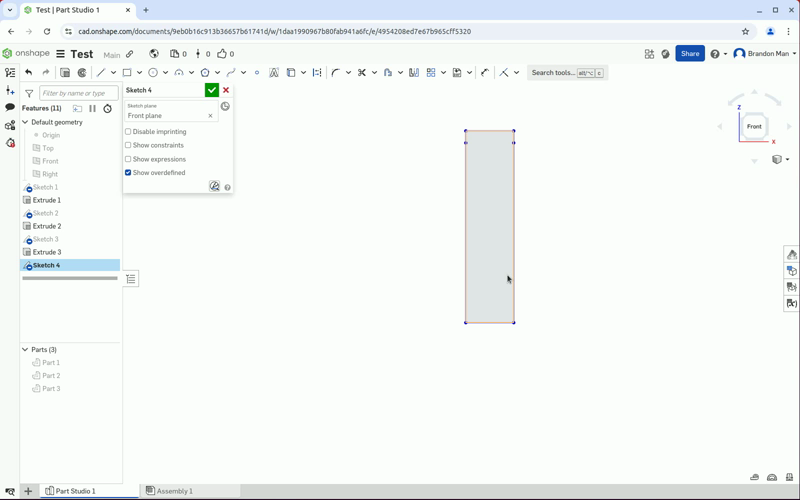
scroll(6)
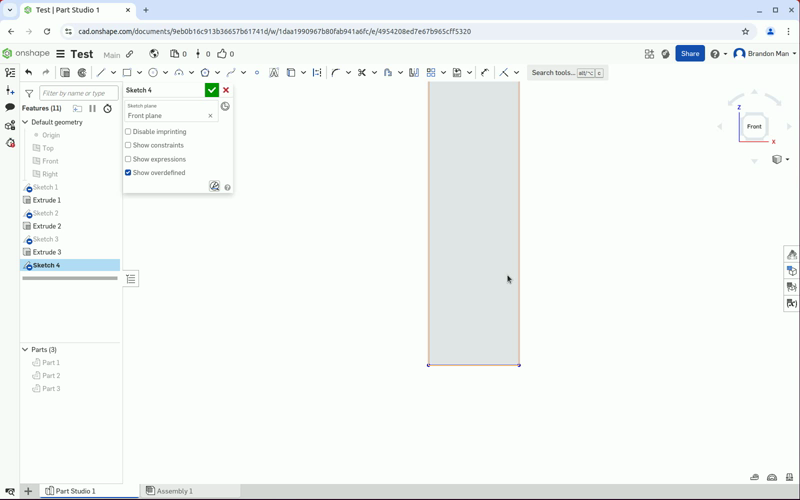
click(507, 274)
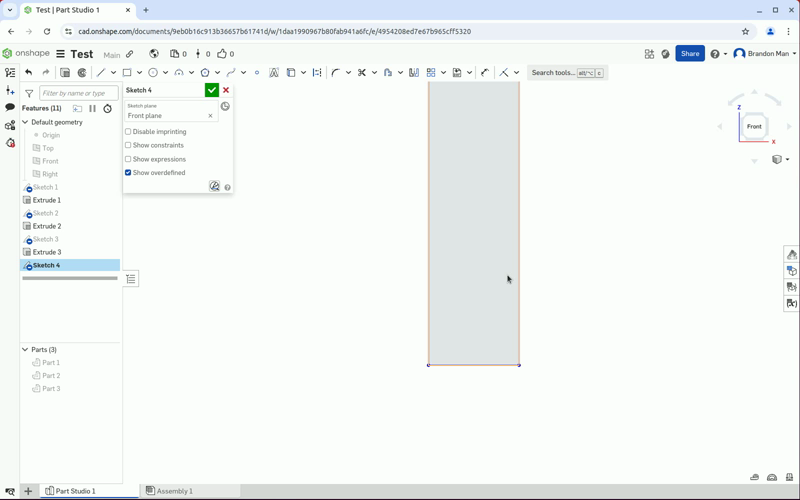
scroll(-6)
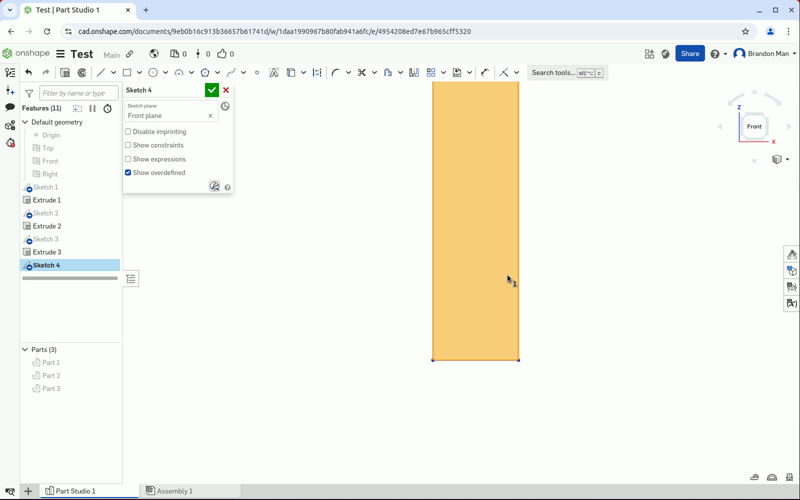
scroll(-6)
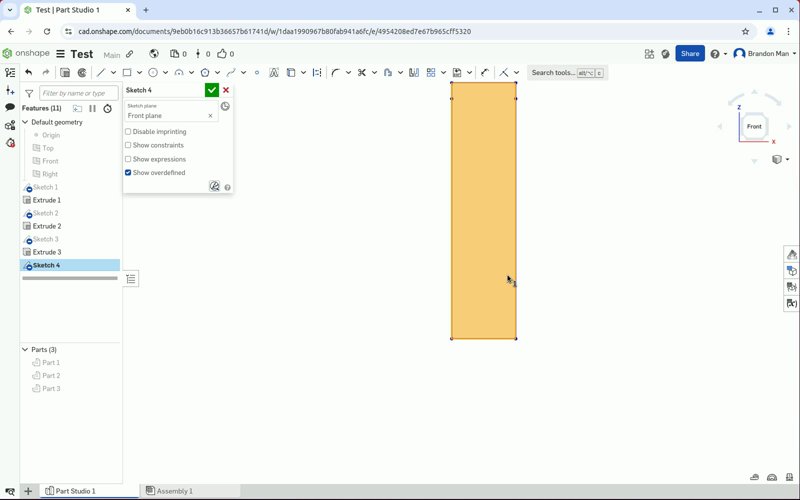
scroll(-6)
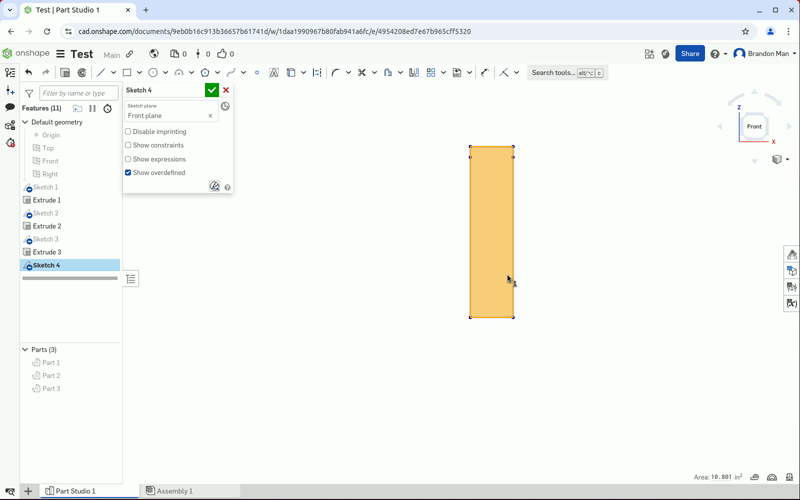
scroll(-6)
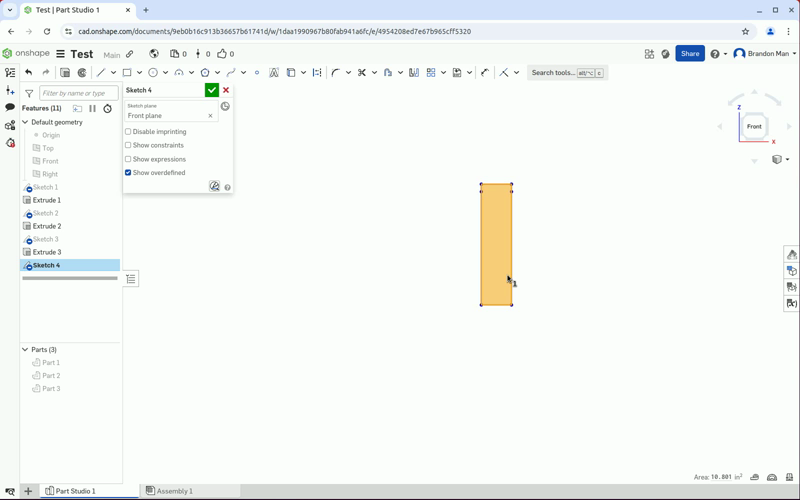
scroll(-6)
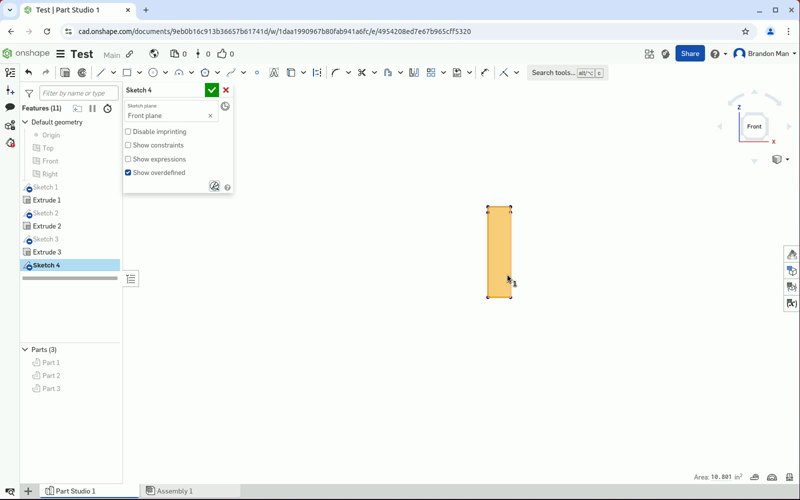
scroll(-6)
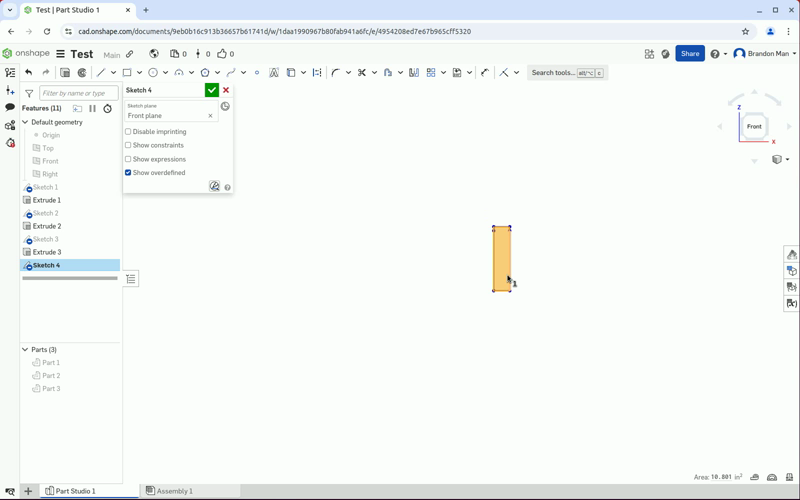
scroll(-6)
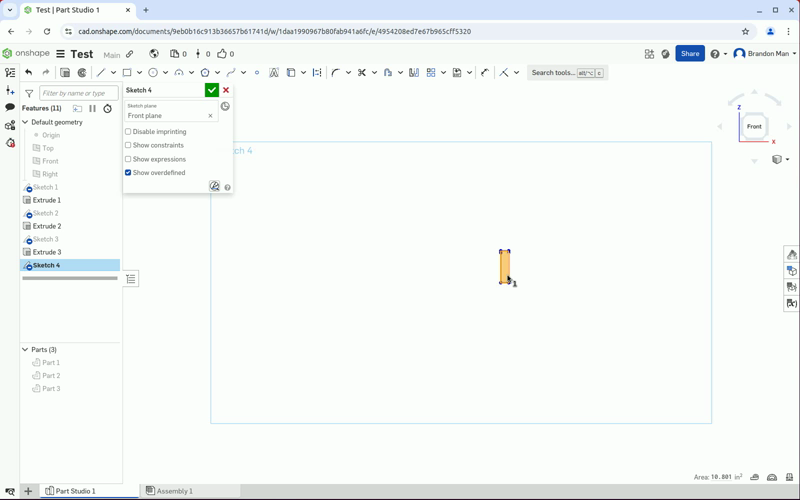
mouse_move(73, 352)
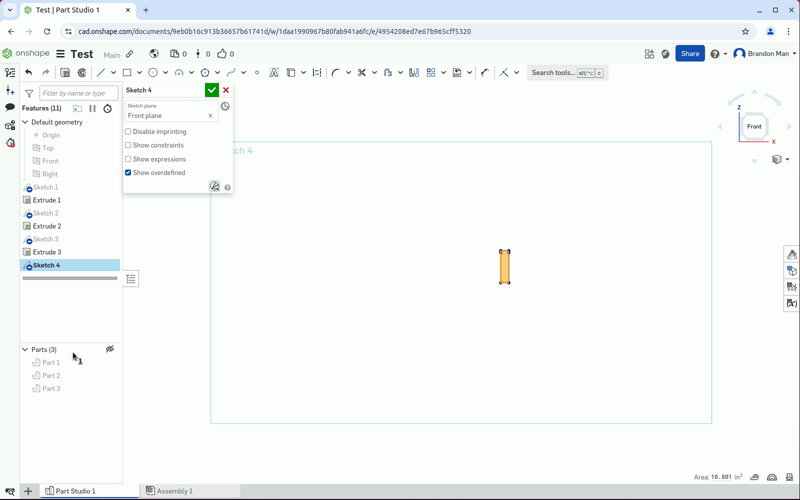
key(shift+y)
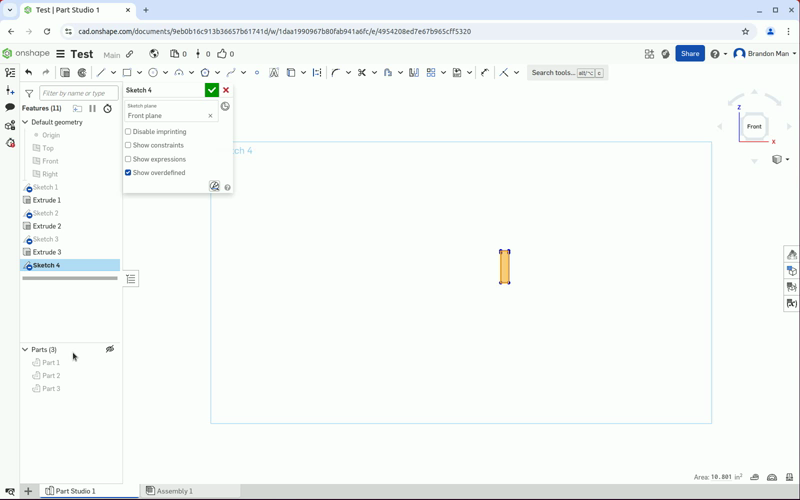
key(shift+e)
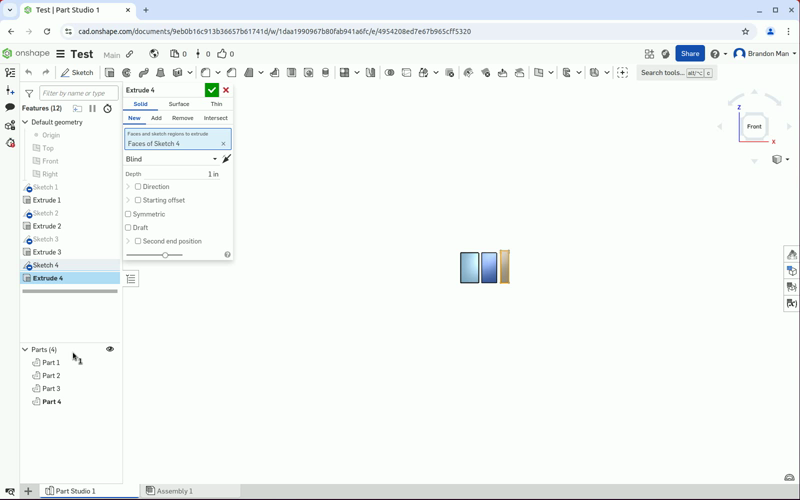
mouse_move(143, 106)
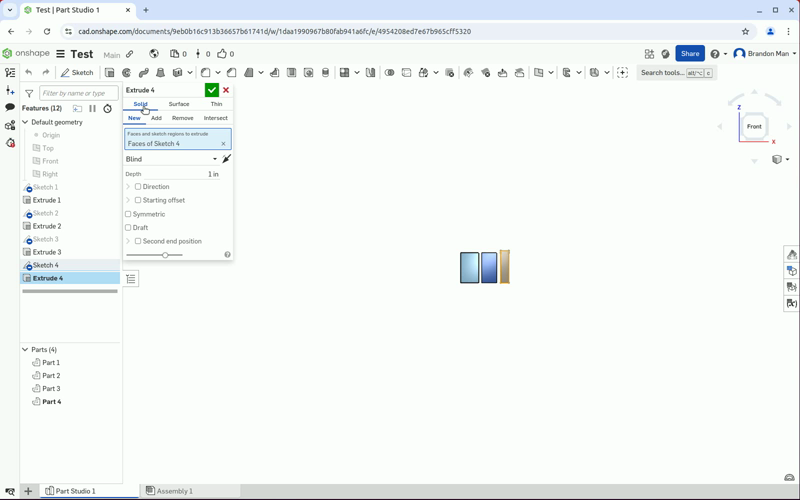
click(143, 106)
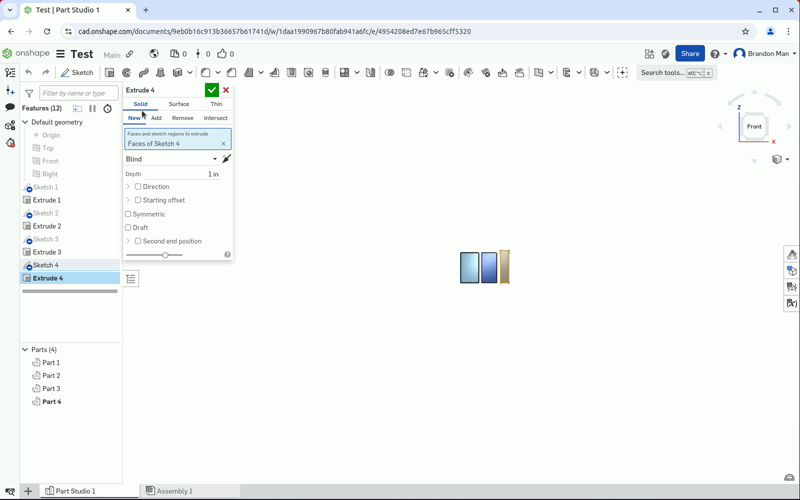
mouse_move(137, 120)
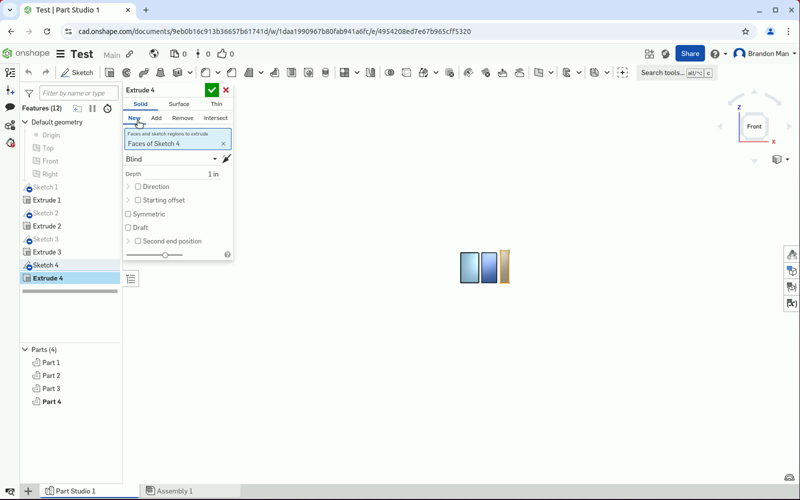
click(137, 120)
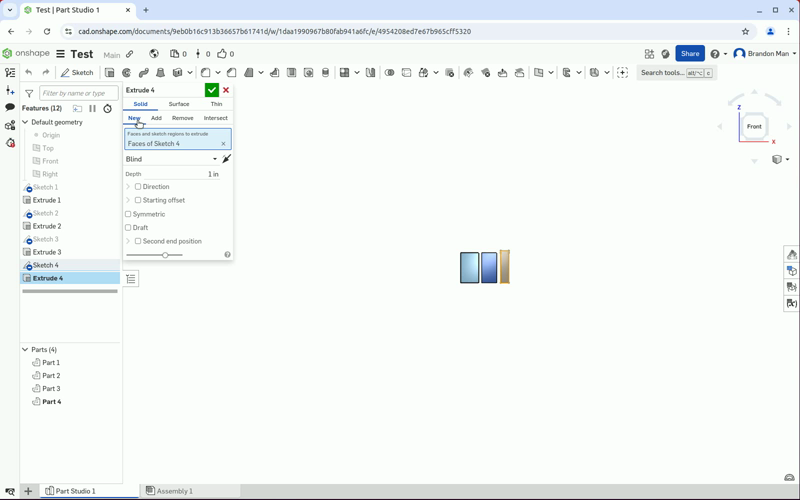
key(tab, 4)
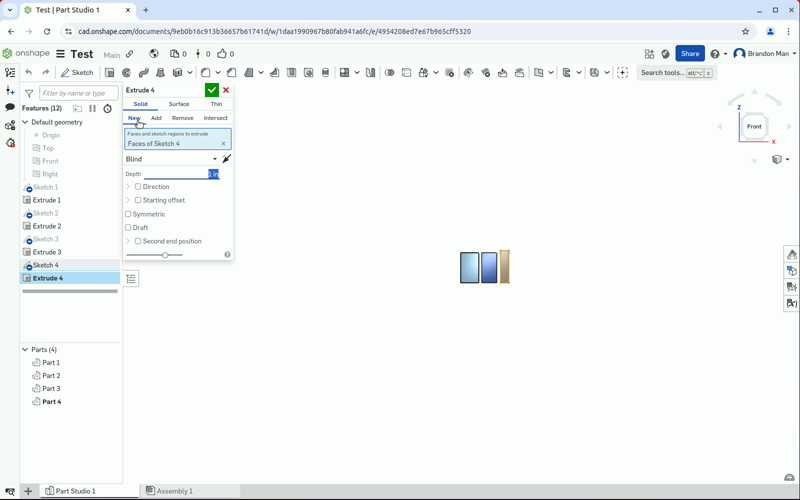
text(-0.241)
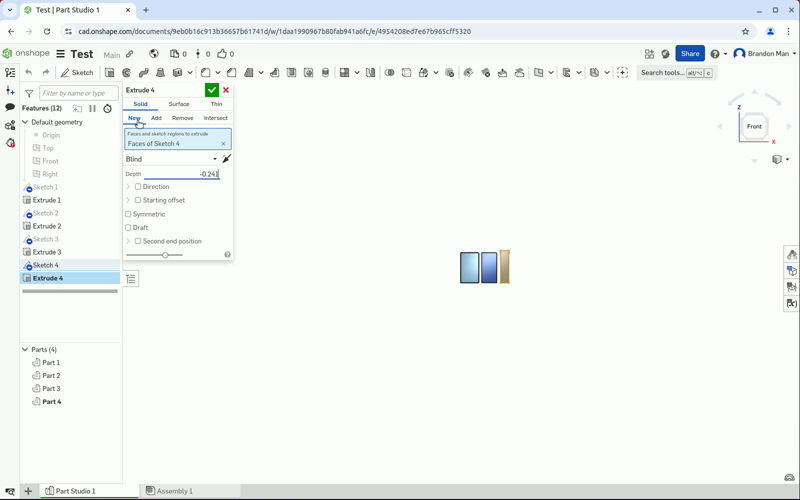
key(enter)
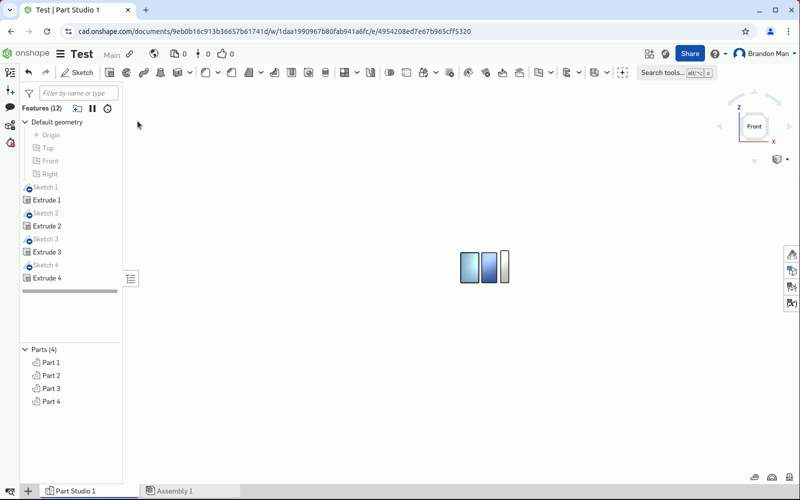
key(shift+h)
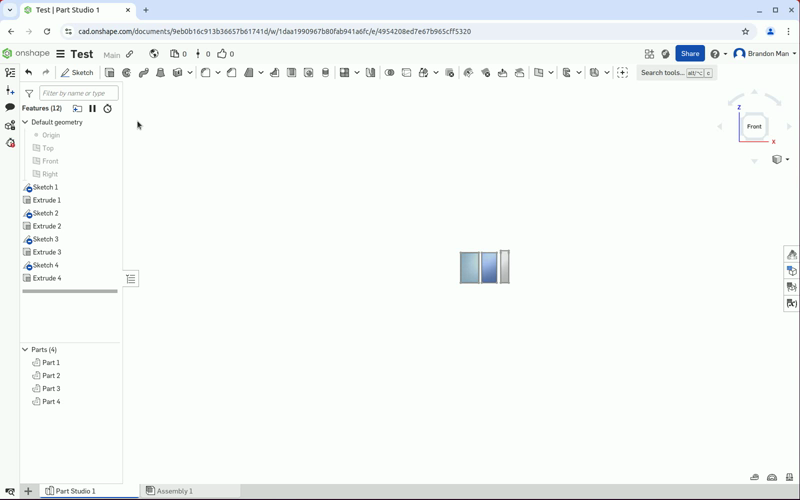
key(shift+h)
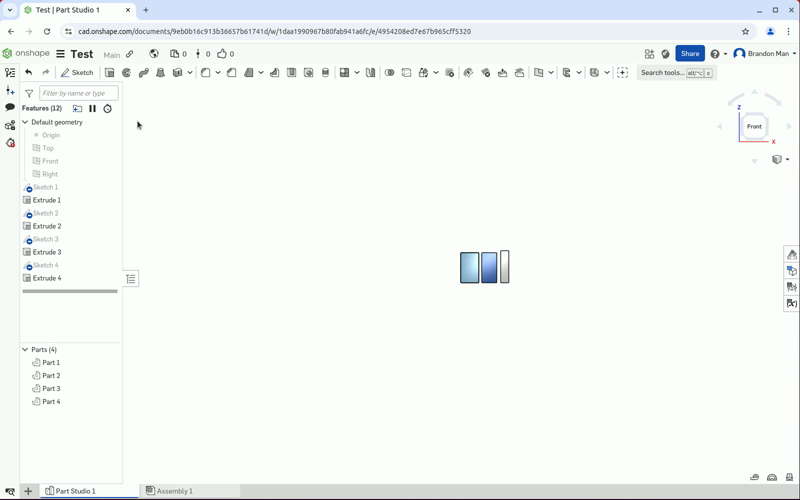
mouse_move(73, 189)
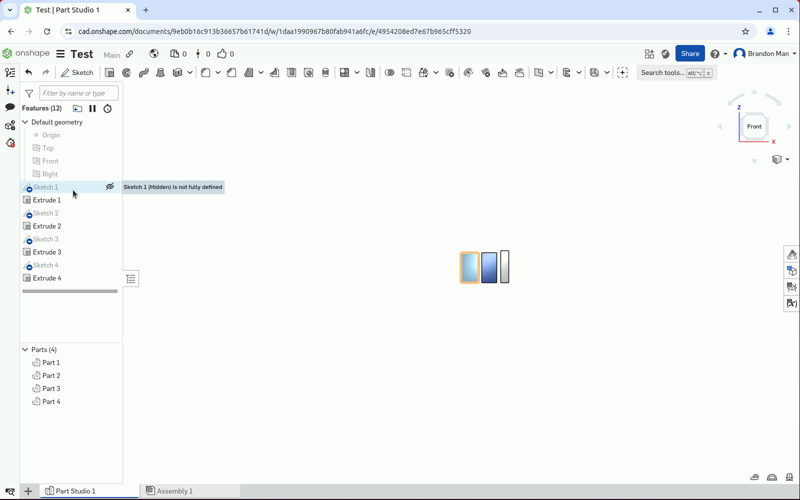
click(73, 189)
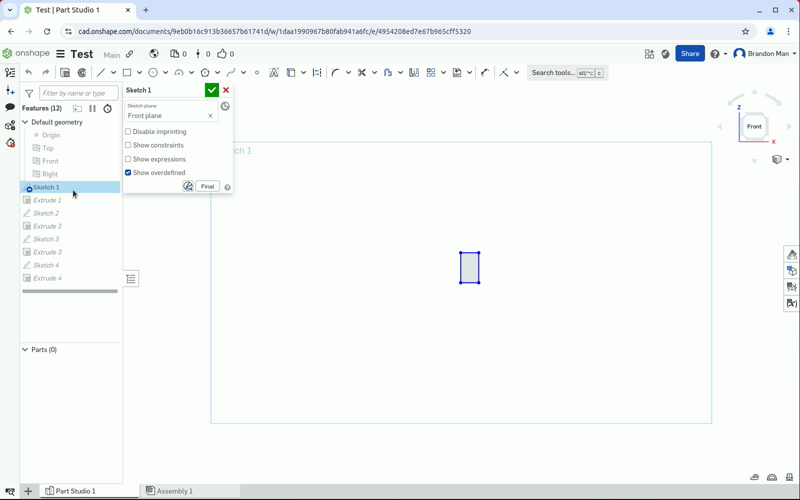
mouse_move(229, 92)
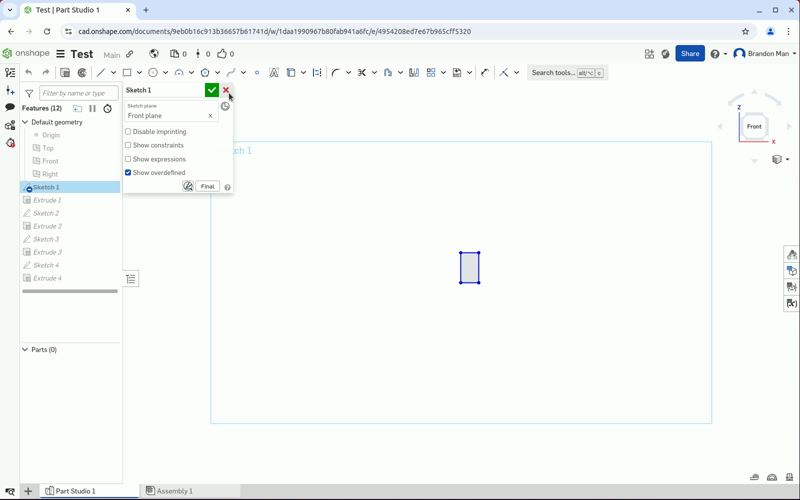
click(229, 92)
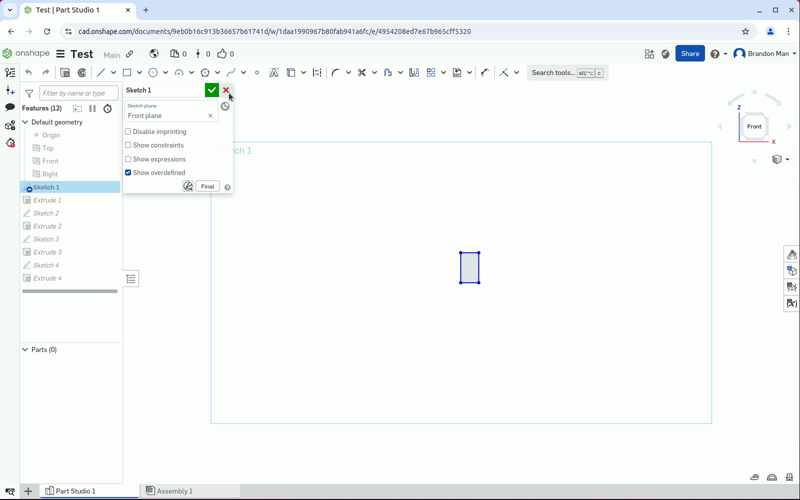
key(shift+s)
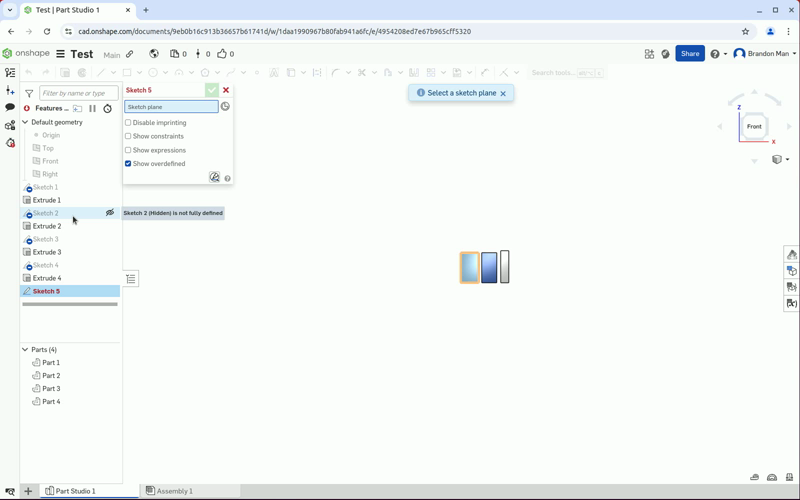
scroll(3)
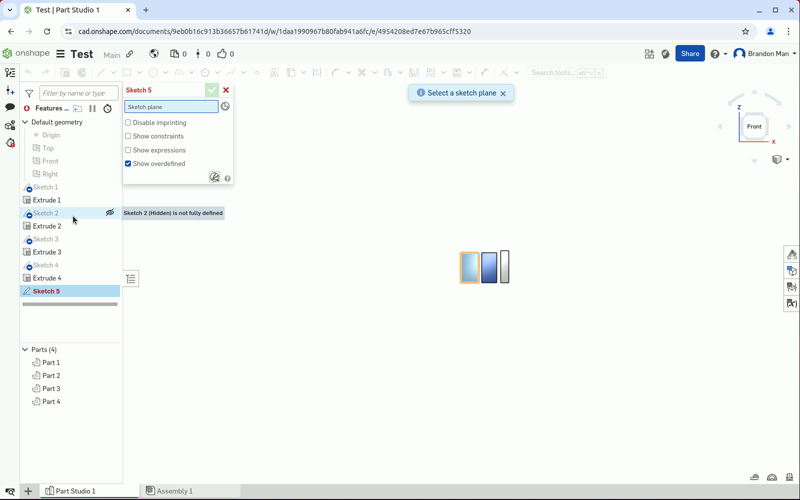
mouse_move(73, 163)
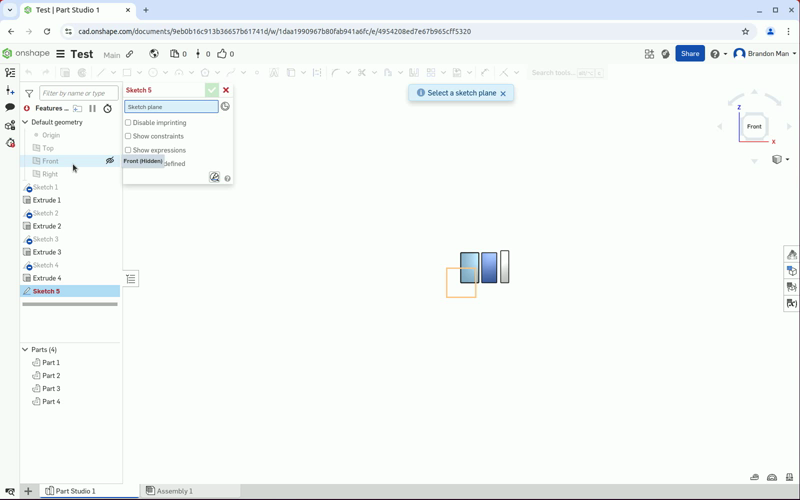
click(73, 163)
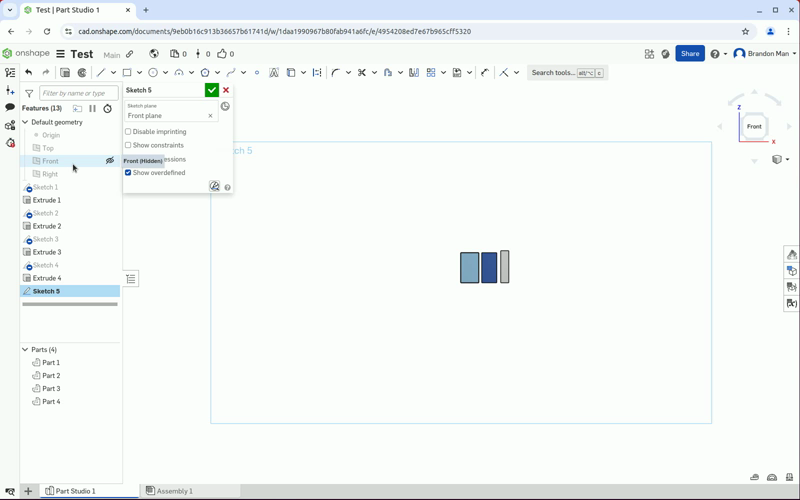
mouse_move(73, 352)
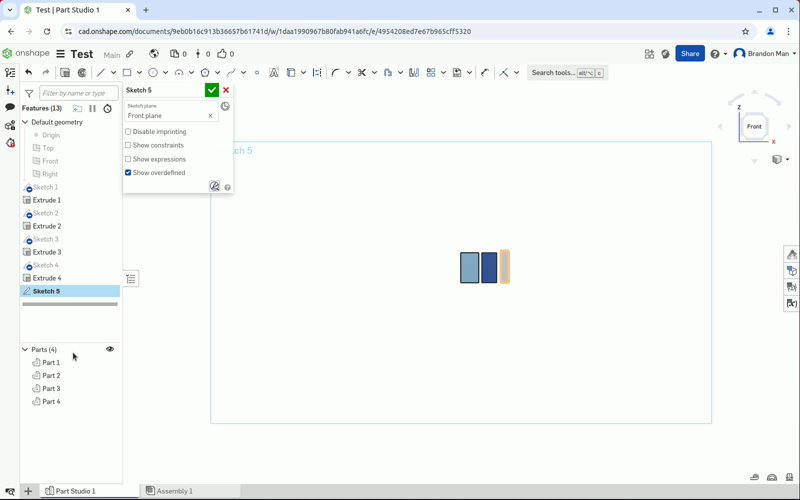
key(y)
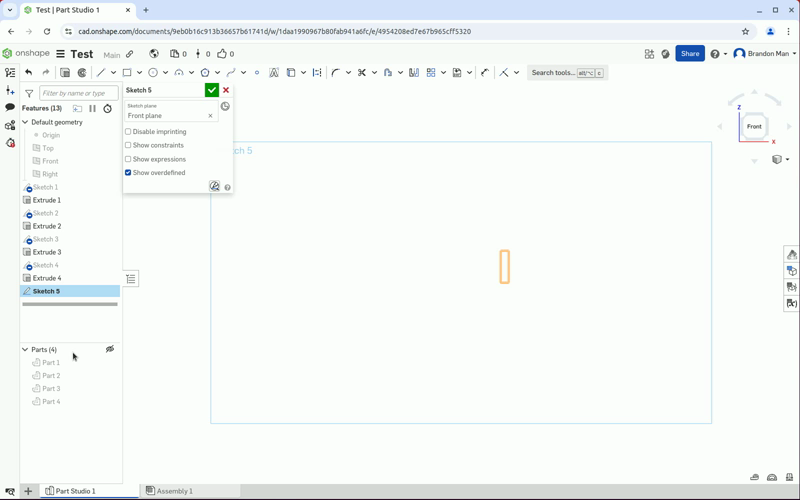
key(l)
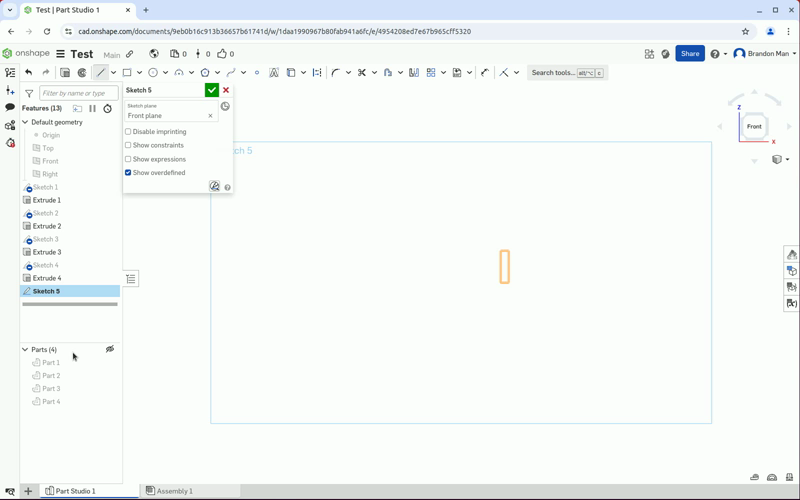
key_down(shift)
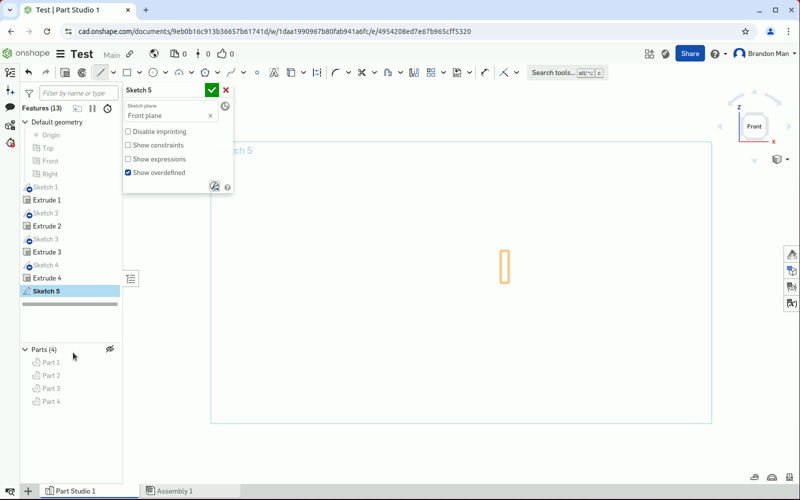
mouse_move(512, 282)
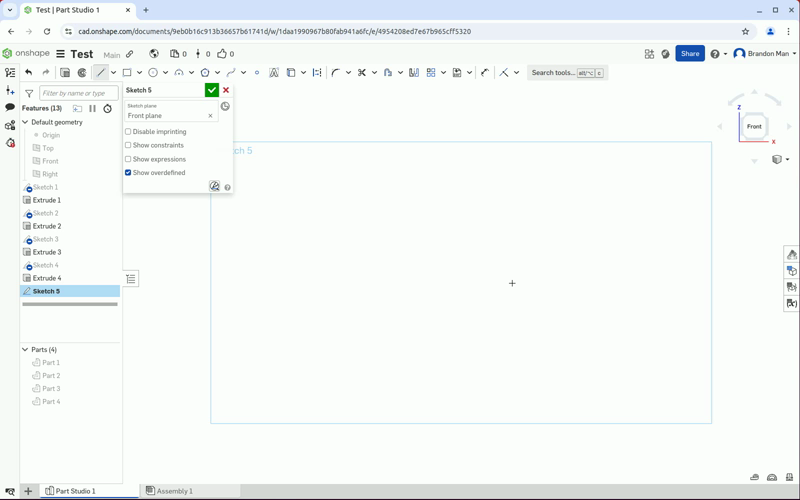
click(512, 282)
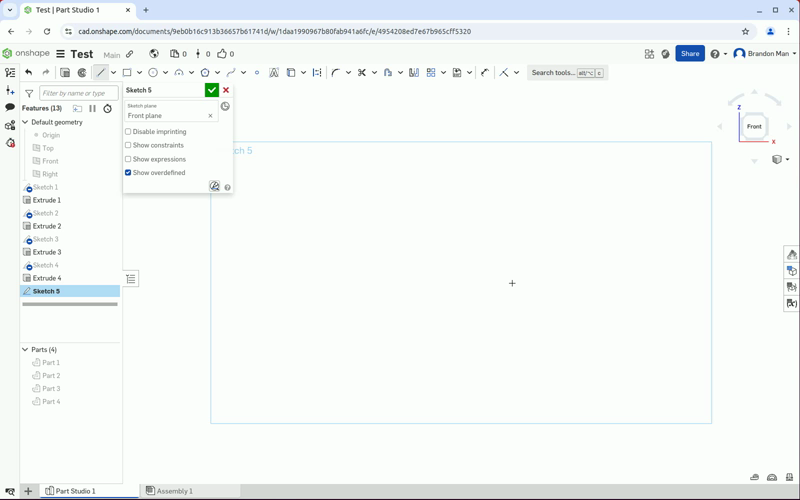
key_up(shift)
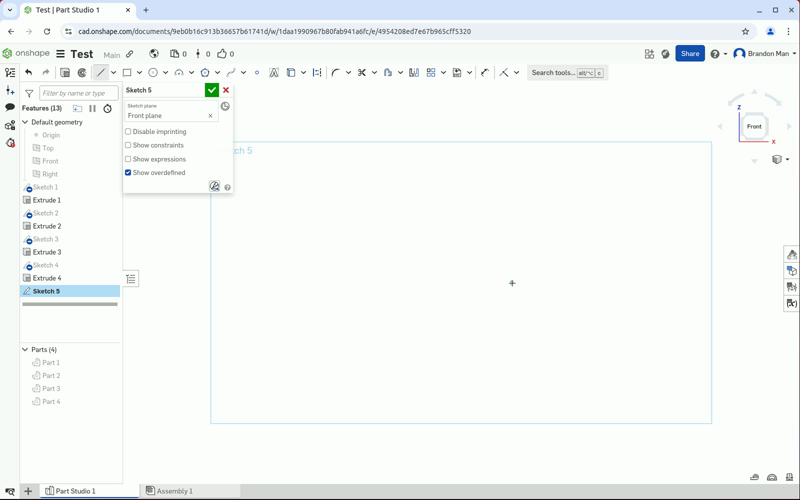
key_down(shift)
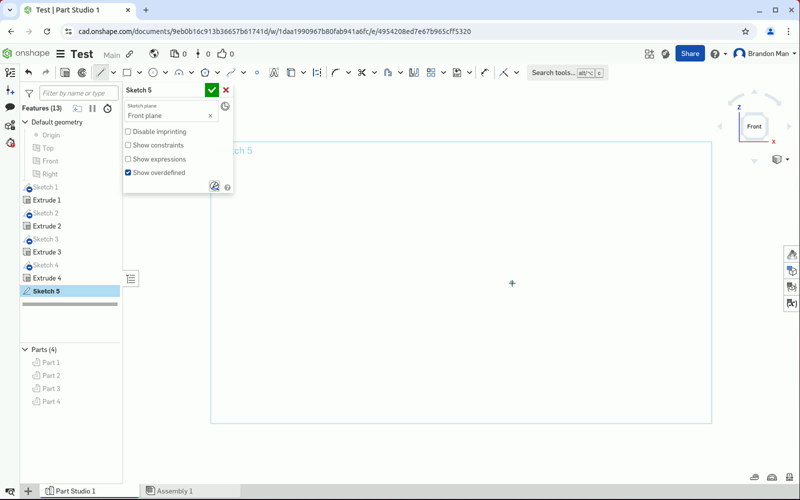
mouse_move(542, 282)
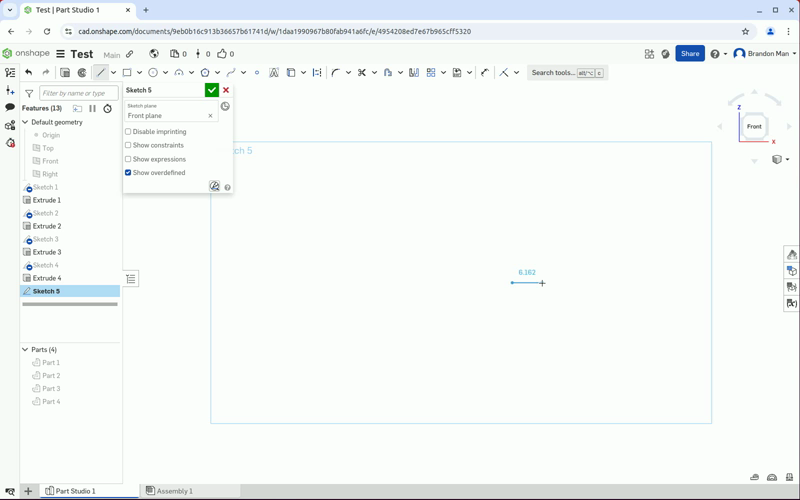
mouse_move(550, 282)
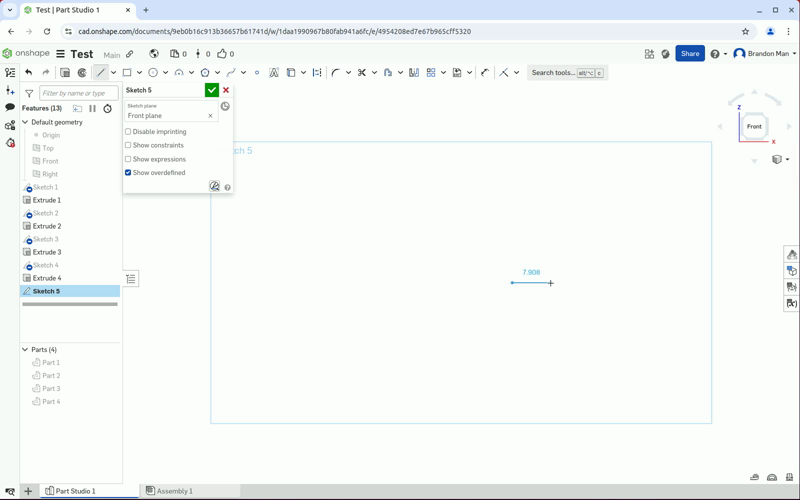
click(550, 282)
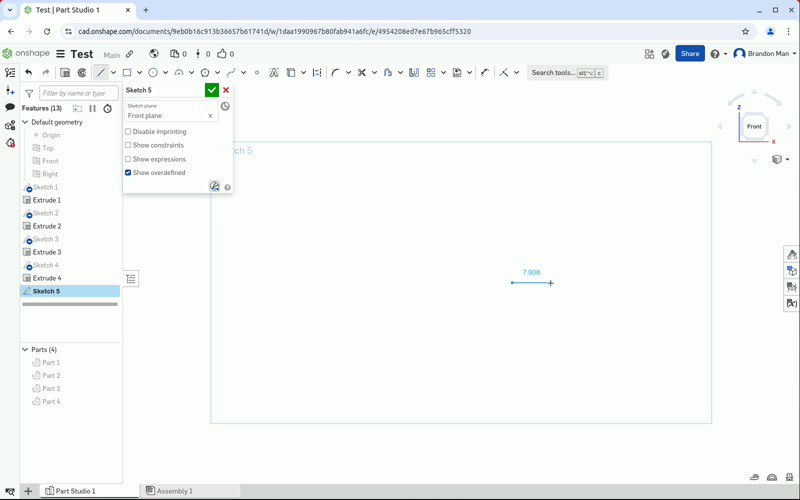
key_up(shift)
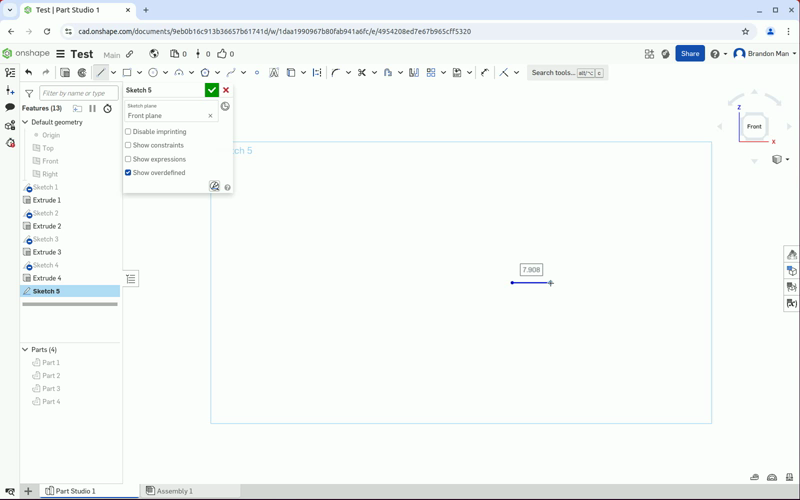
key_down(shift)
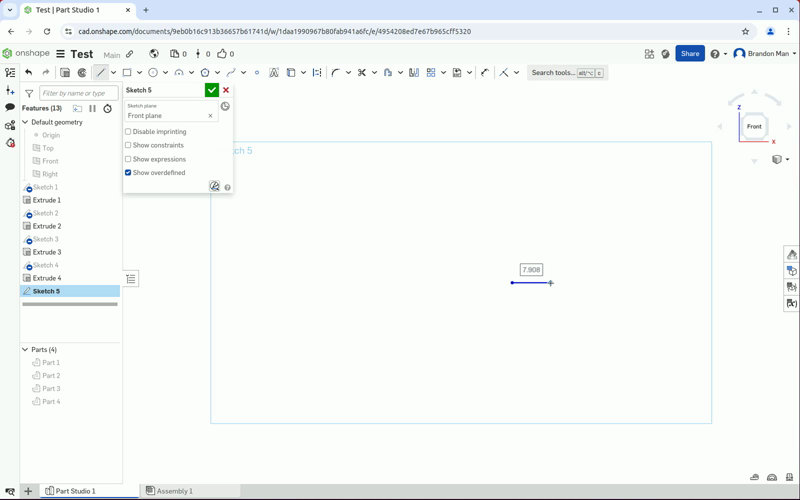
mouse_move(580, 282)
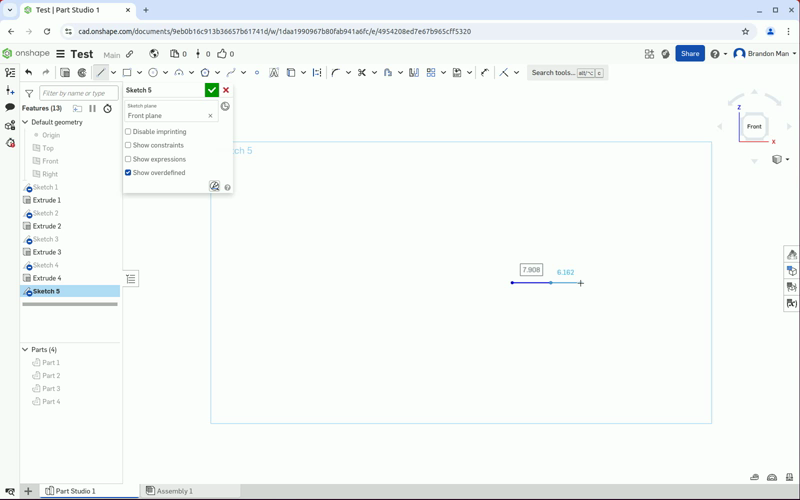
mouse_move(550, 253)
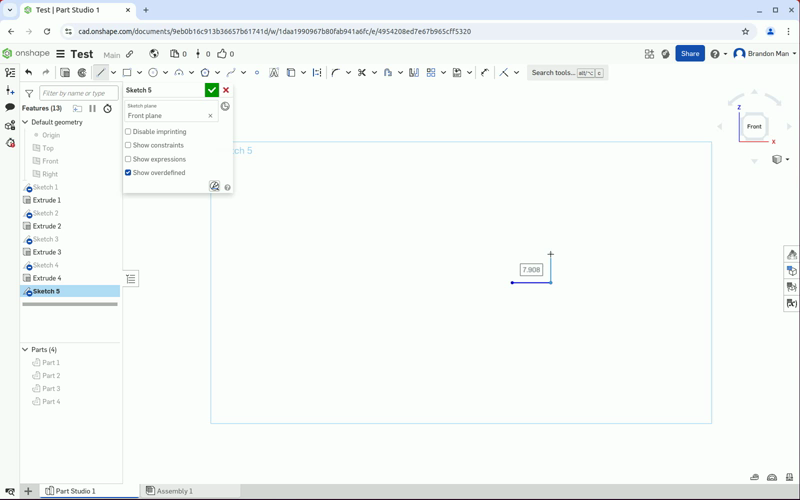
click(550, 253)
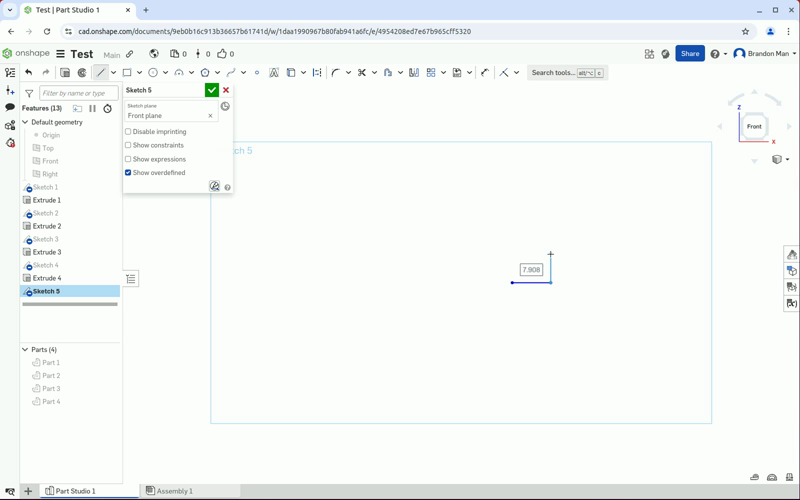
key_up(shift)
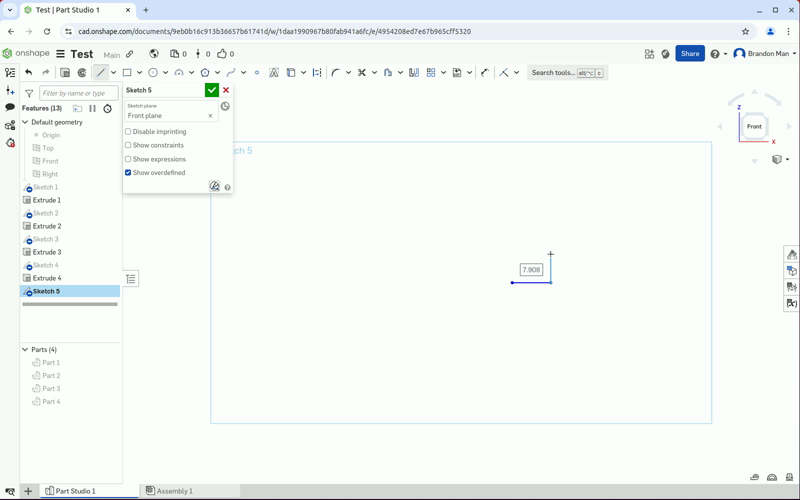
key_down(shift)
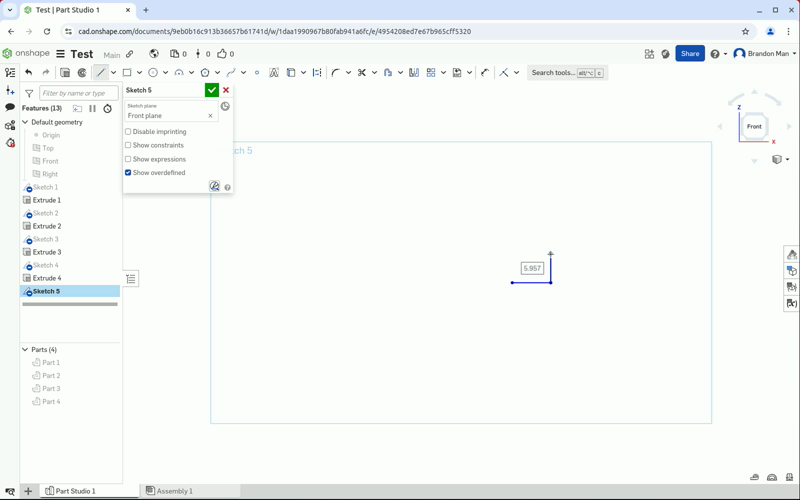
mouse_move(580, 253)
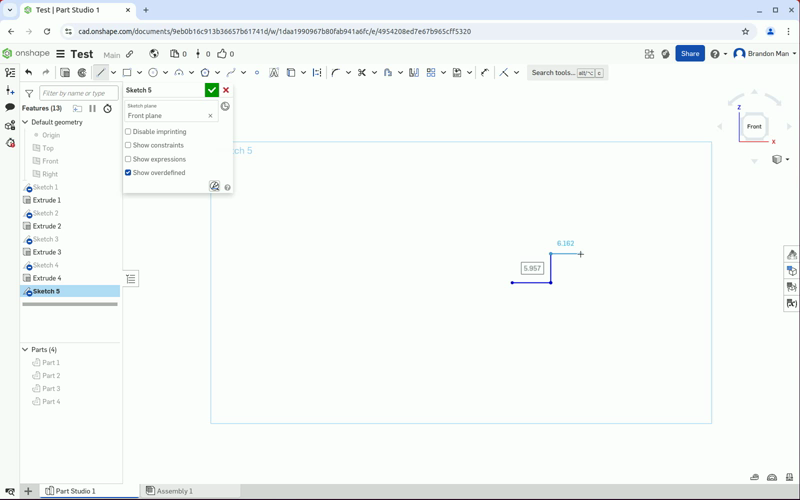
mouse_move(550, 251)
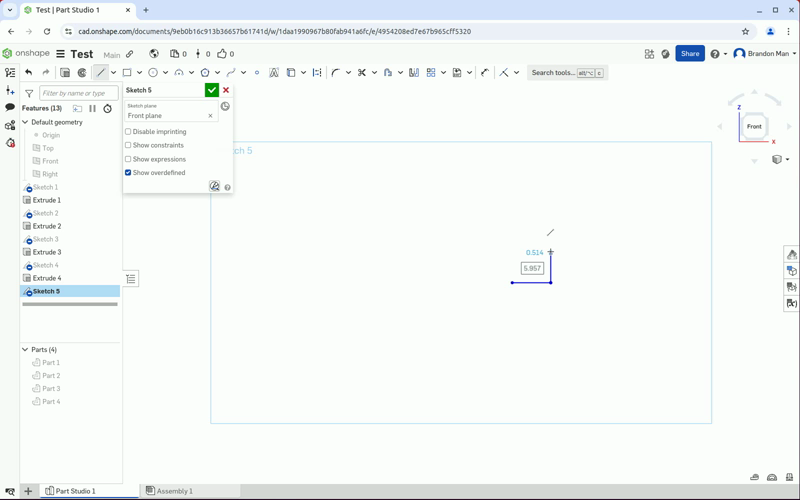
scroll(6)
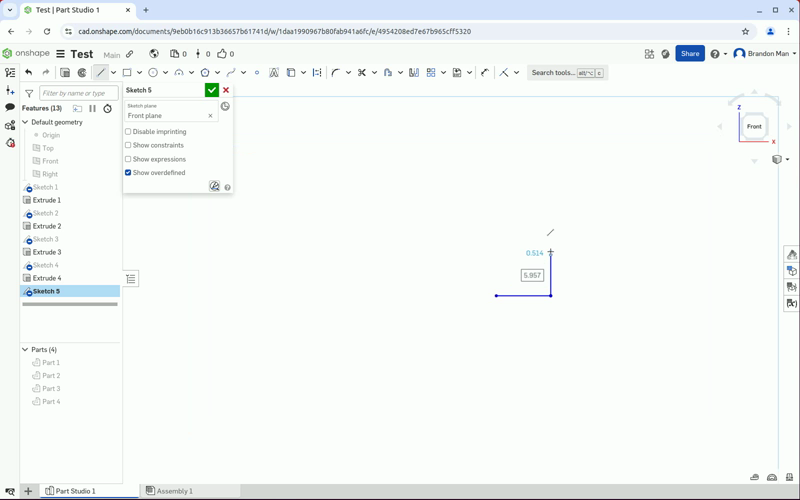
scroll(6)
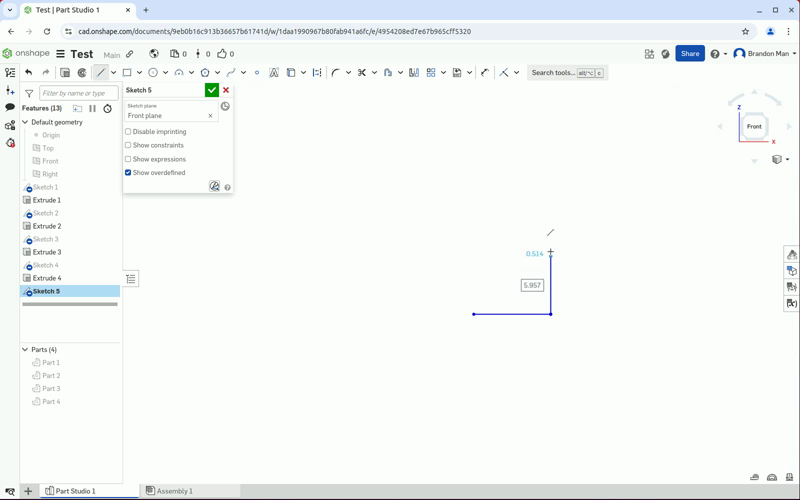
scroll(6)
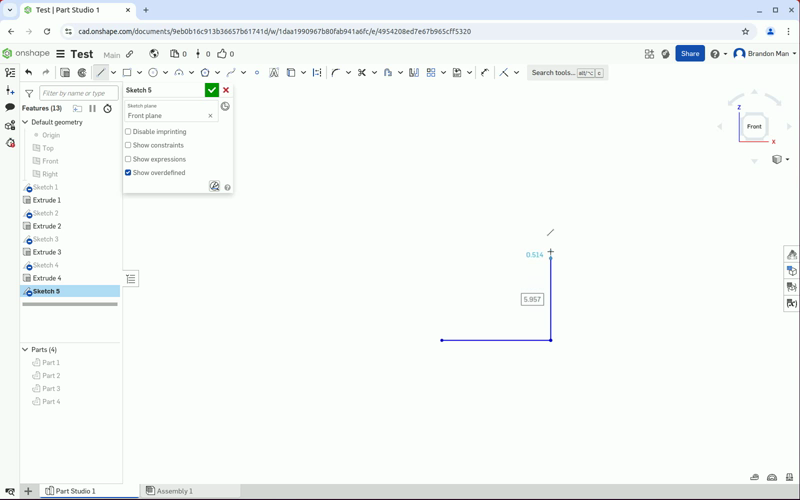
scroll(6)
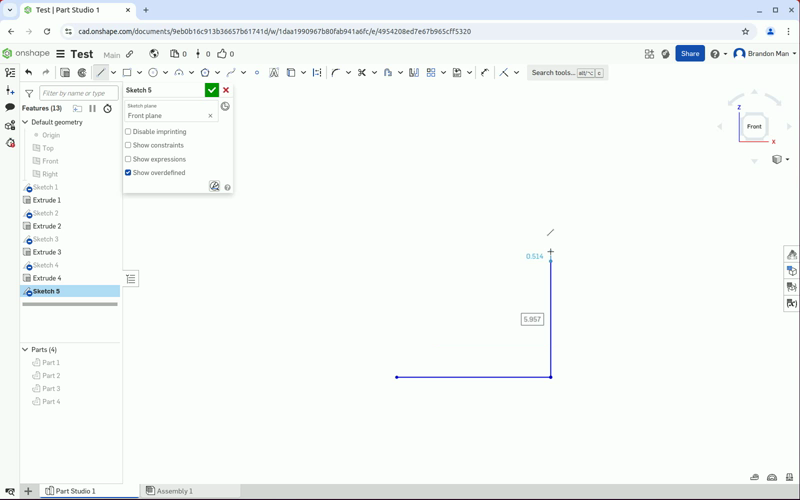
scroll(6)
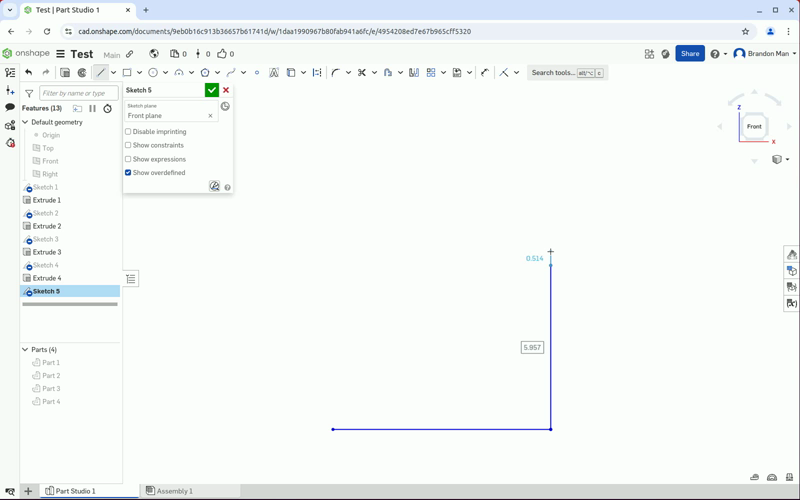
scroll(6)
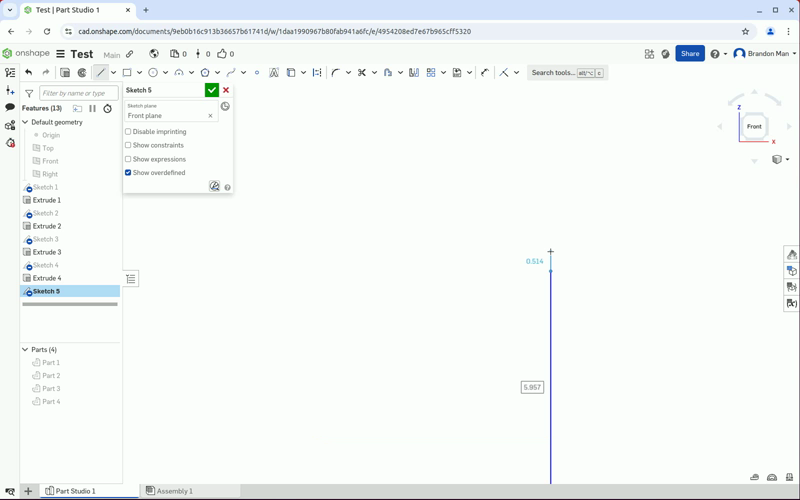
scroll(6)
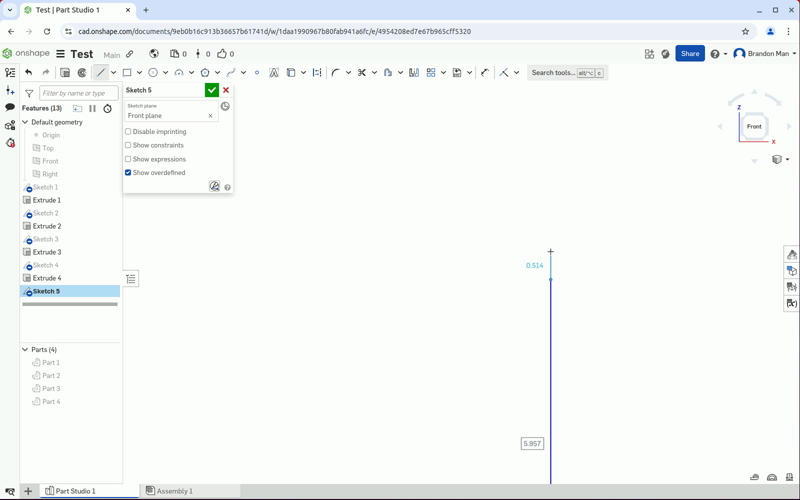
click(550, 251)
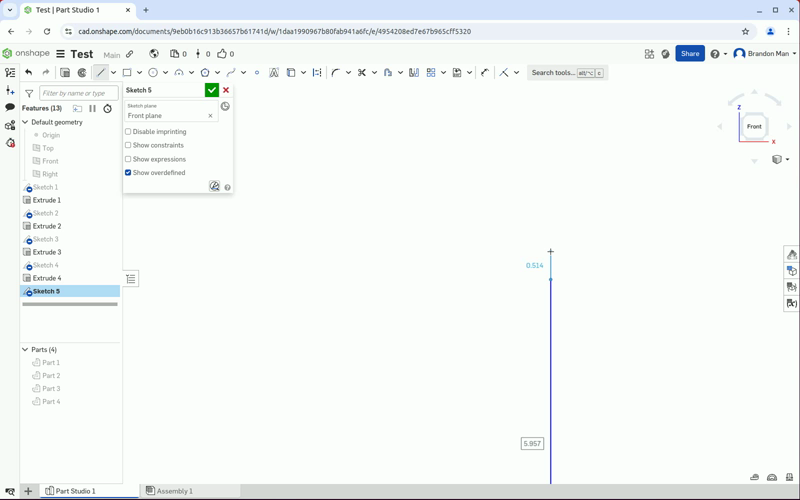
scroll(-6)
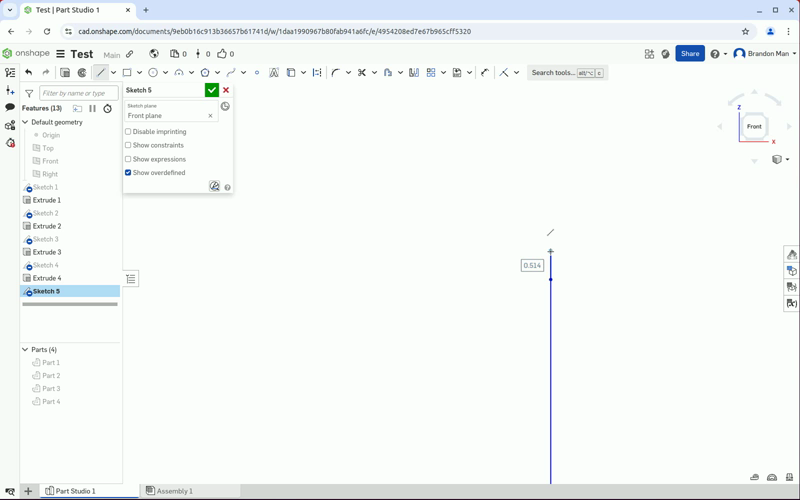
scroll(-6)
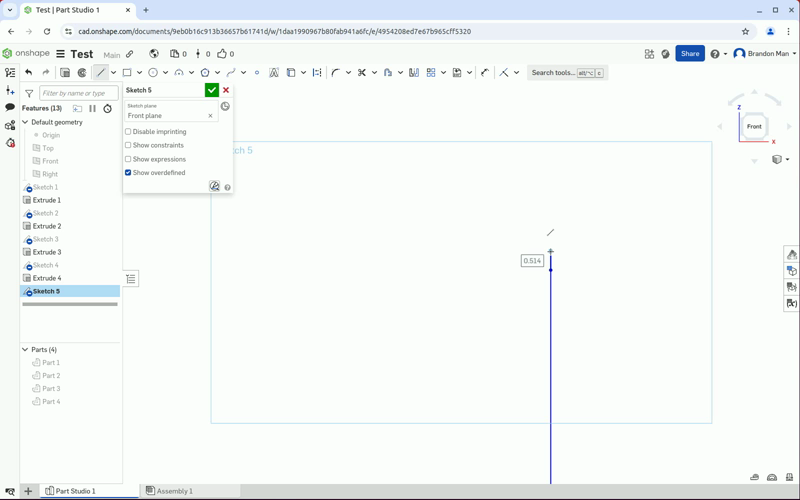
scroll(-6)
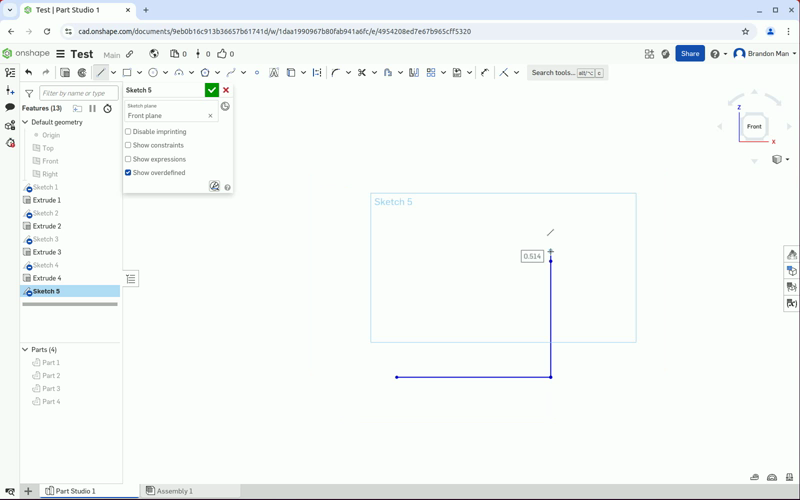
scroll(-6)
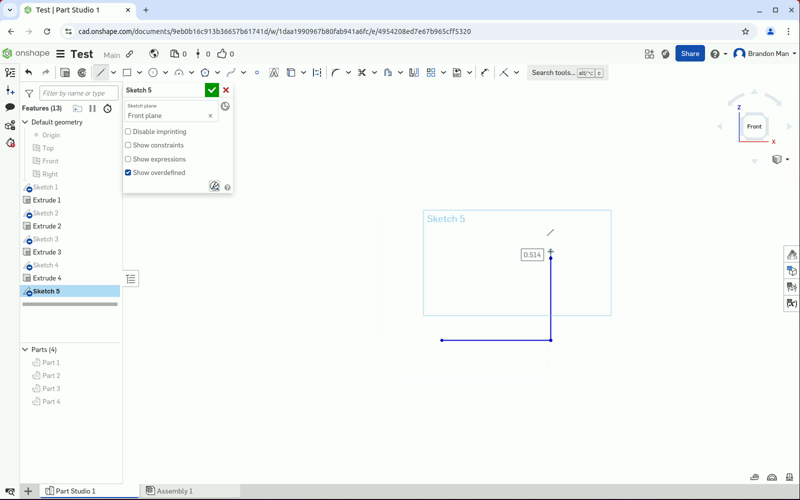
scroll(-6)
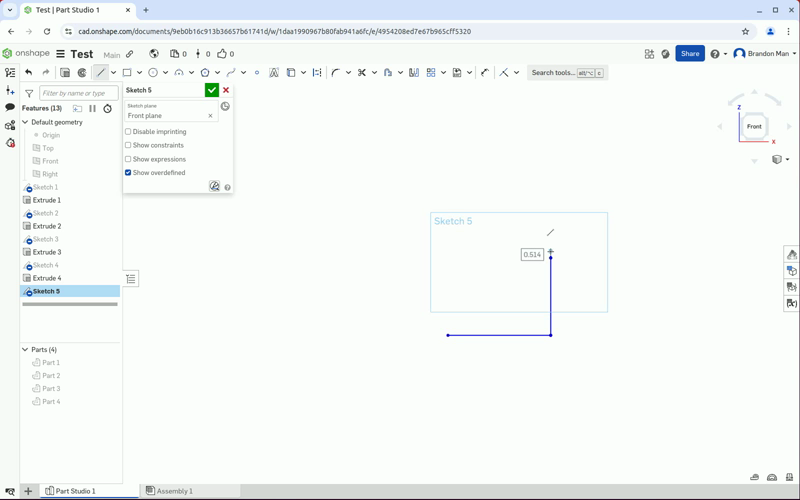
scroll(-6)
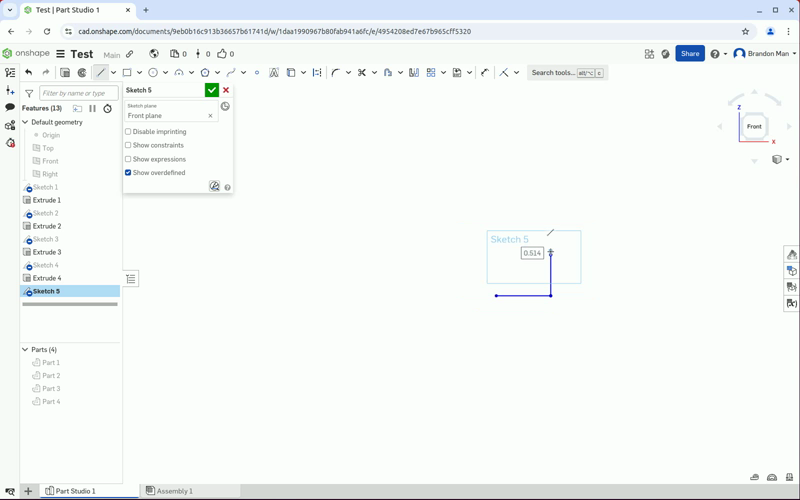
scroll(-6)
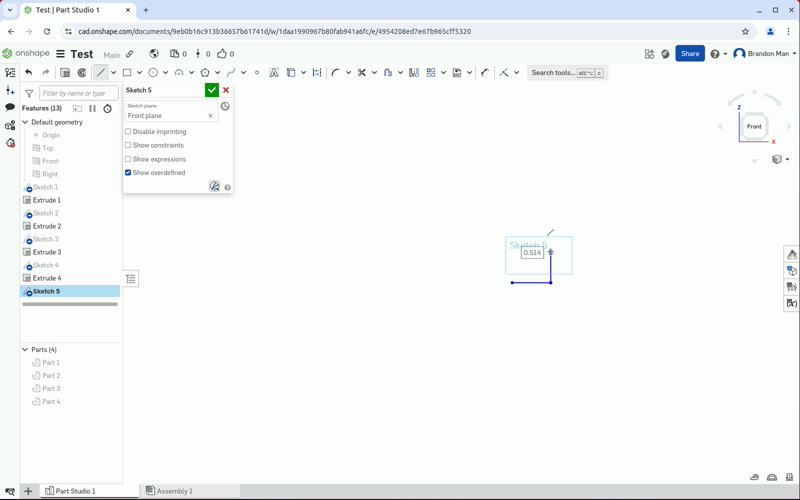
key_up(shift)
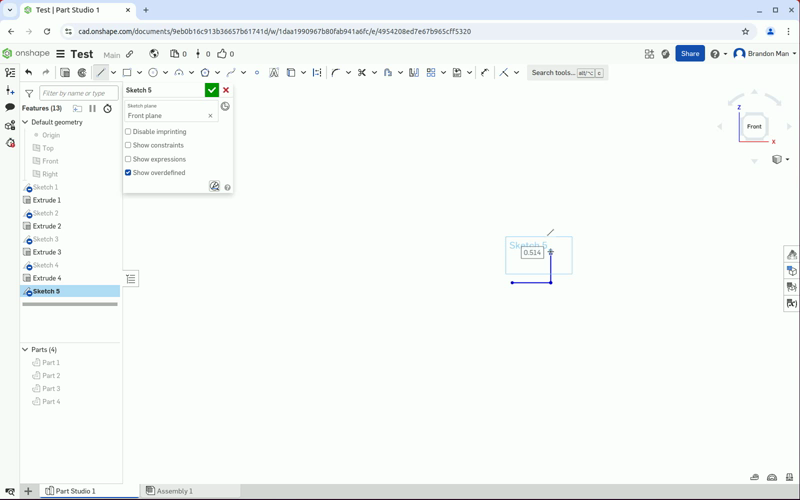
key_down(shift)
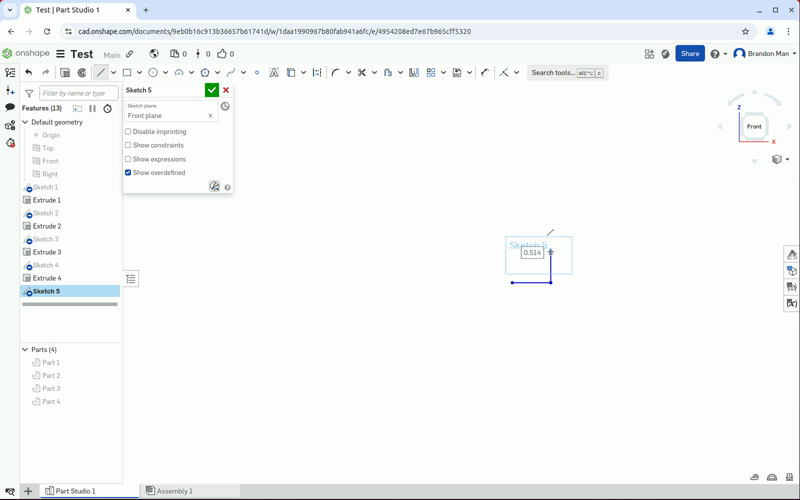
mouse_move(580, 251)
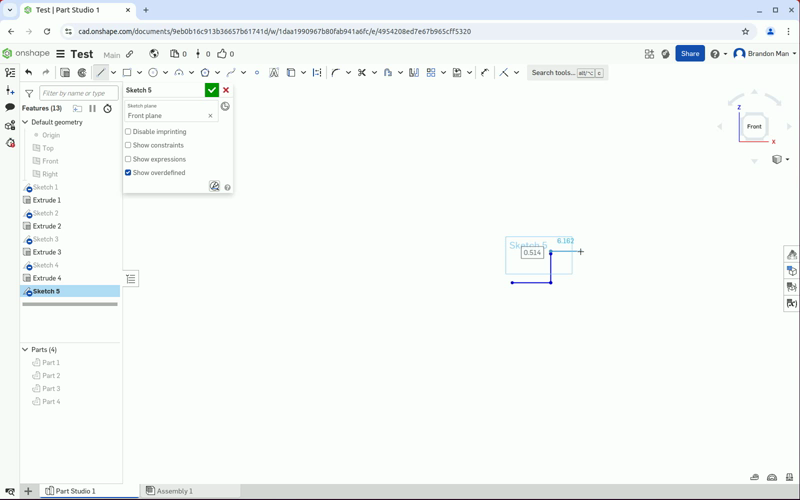
mouse_move(512, 251)
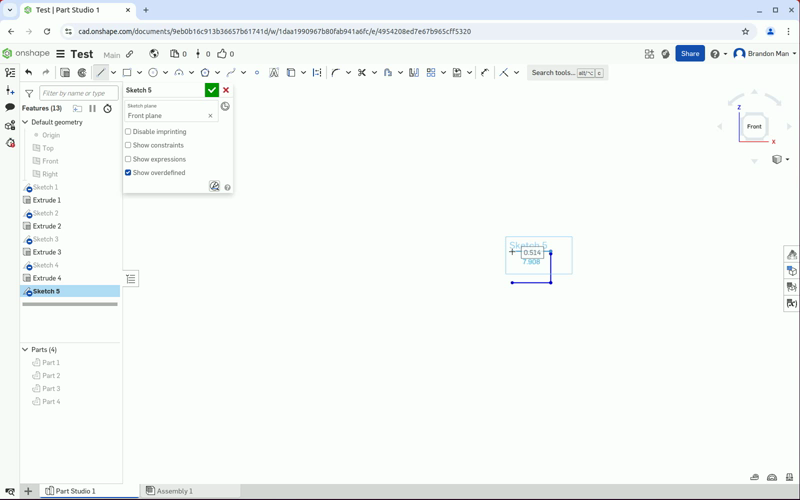
click(512, 251)
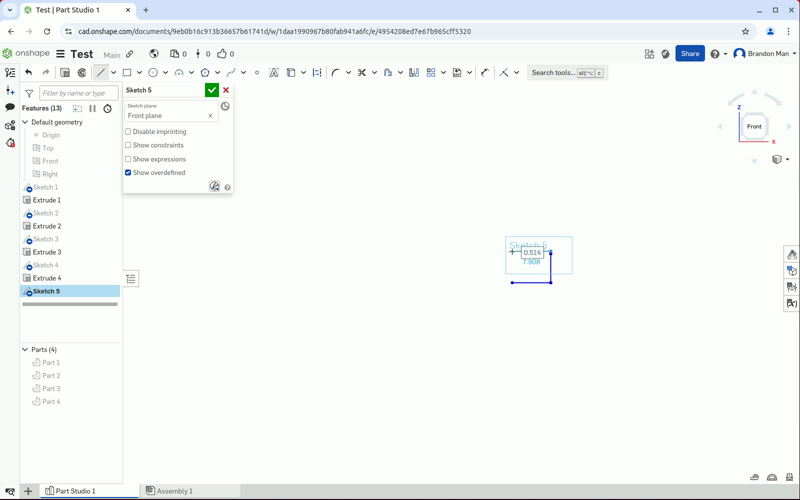
key_up(shift)
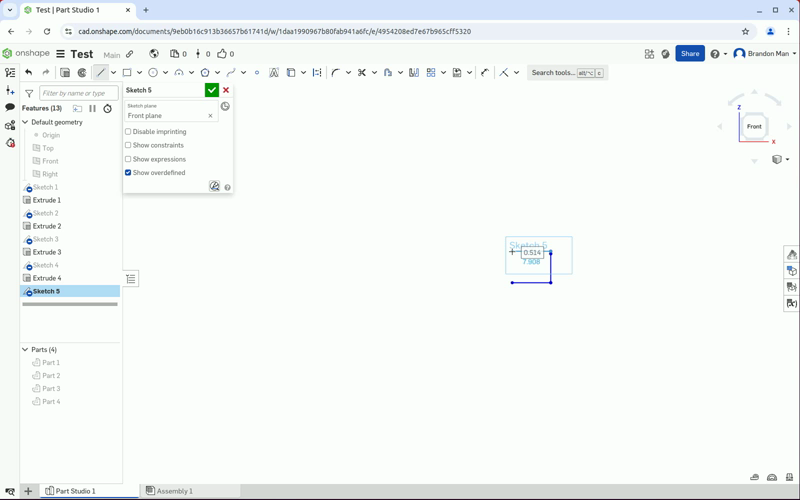
mouse_move(542, 251)
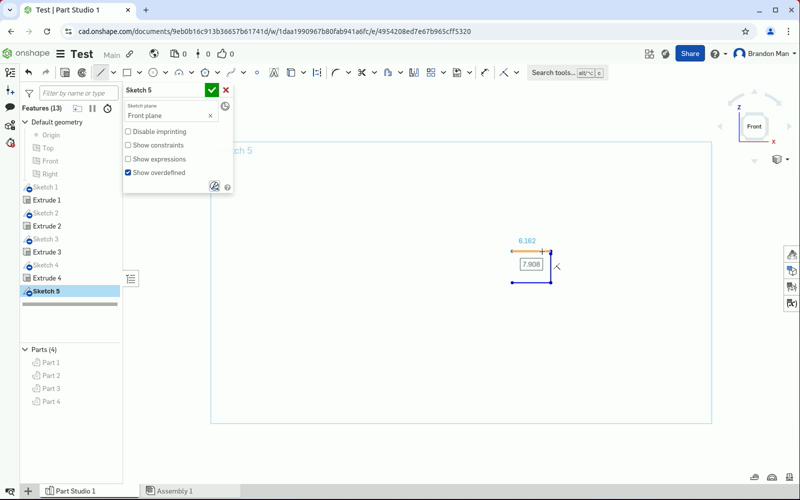
key_down(shift)
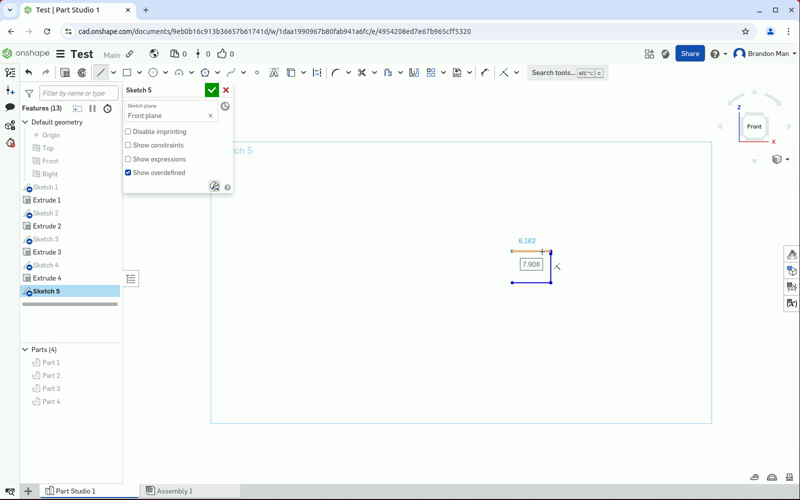
mouse_move(512, 282)
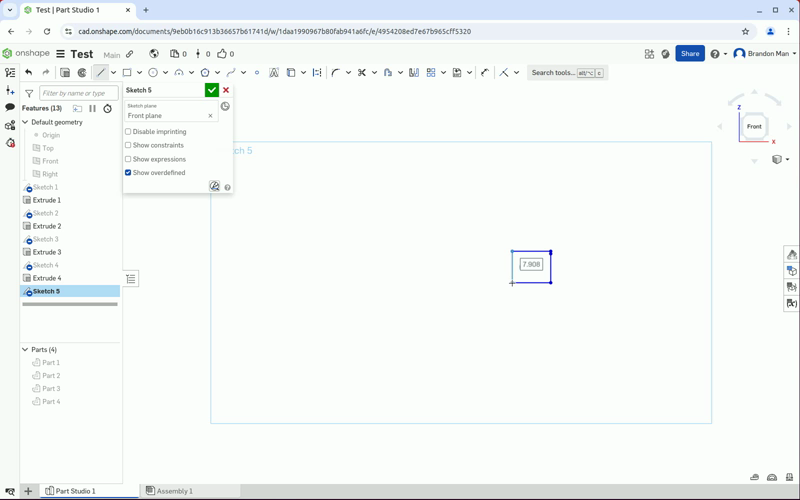
key_up(shift)
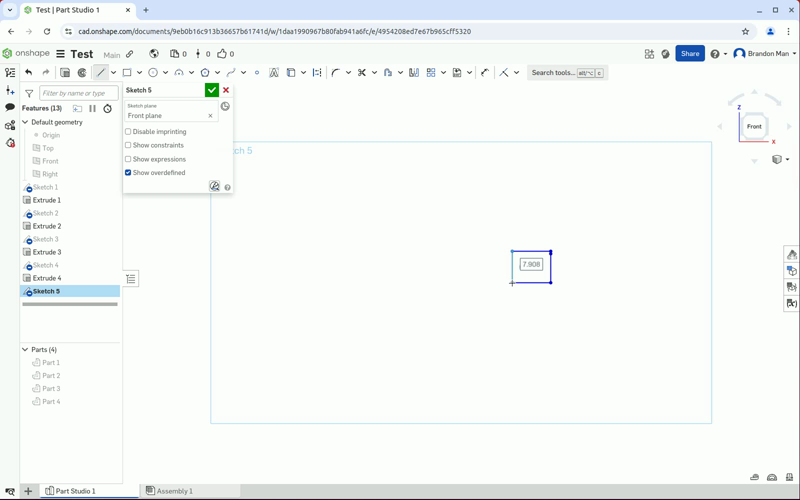
click(512, 282)
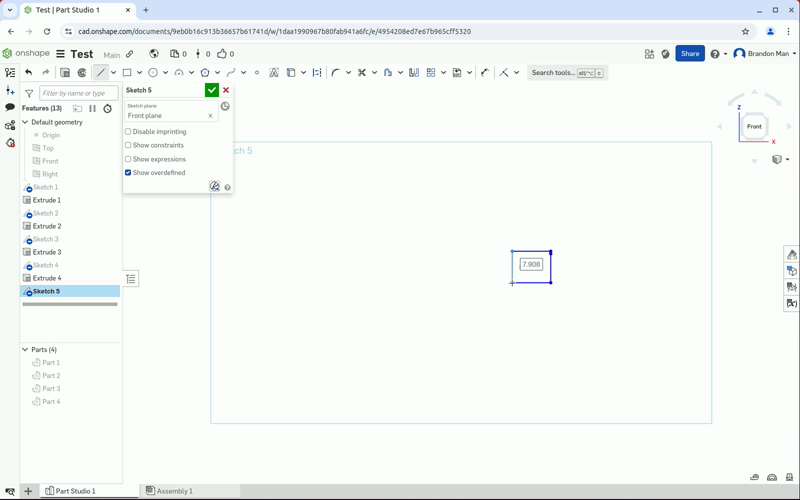
key(esc)
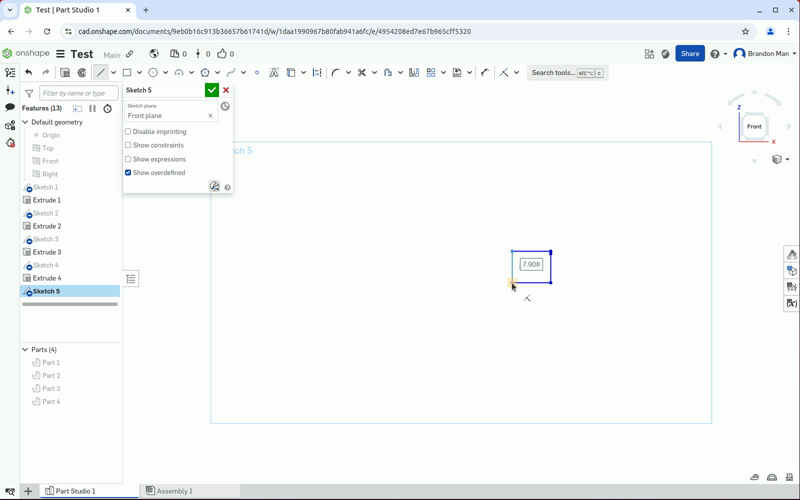
mouse_move(535, 268)
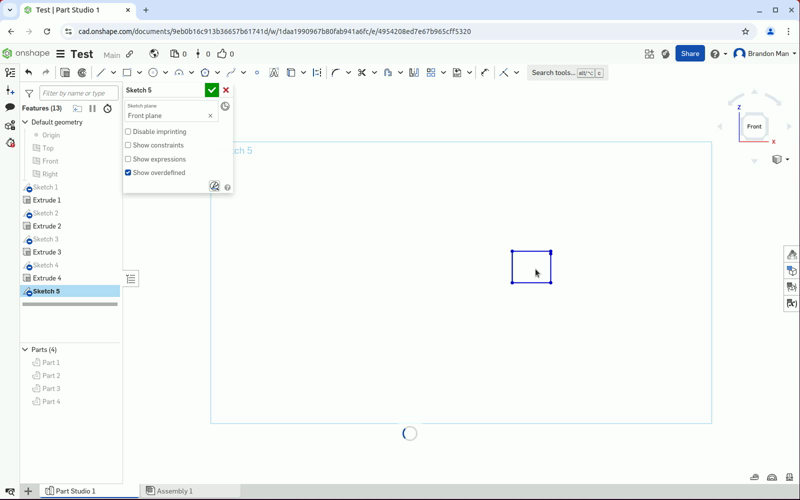
scroll(6)
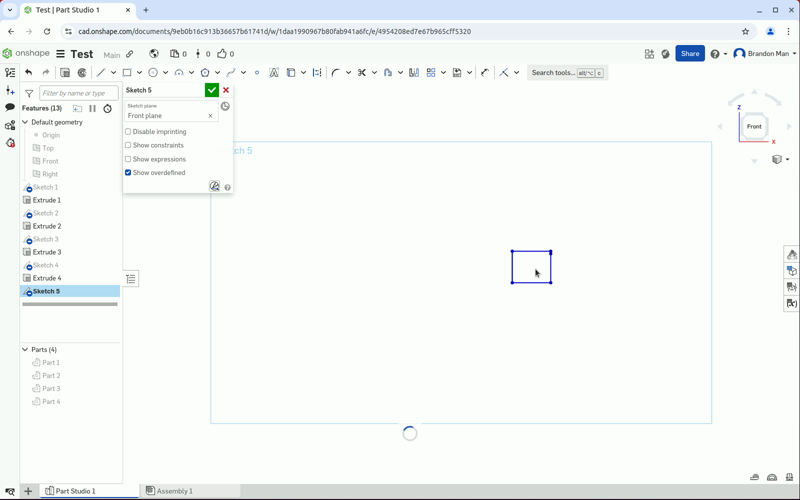
scroll(6)
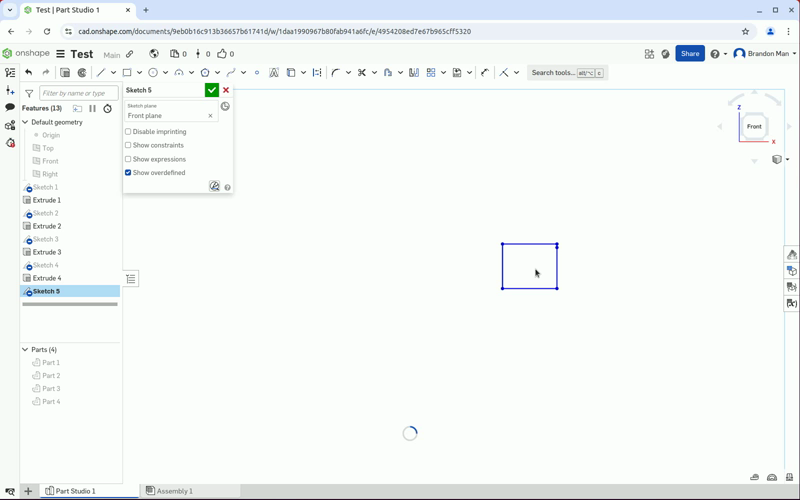
scroll(6)
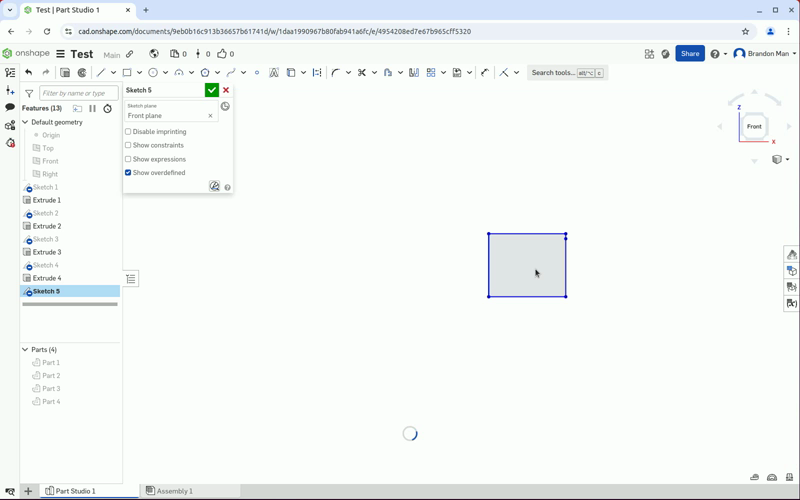
scroll(6)
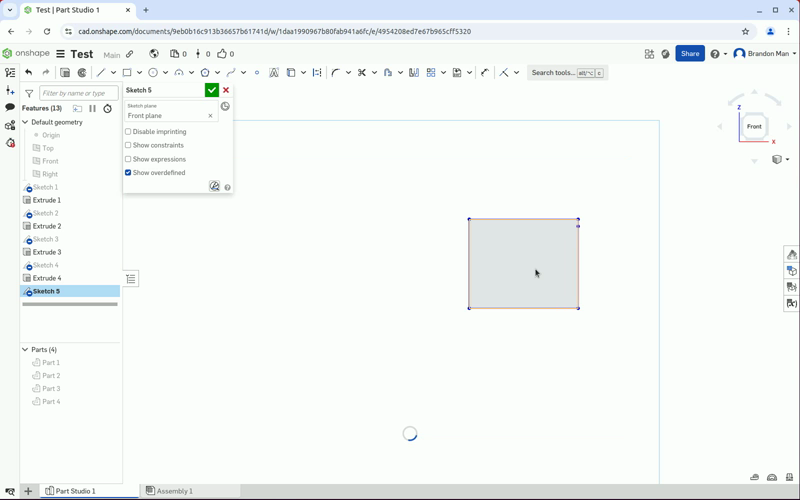
scroll(6)
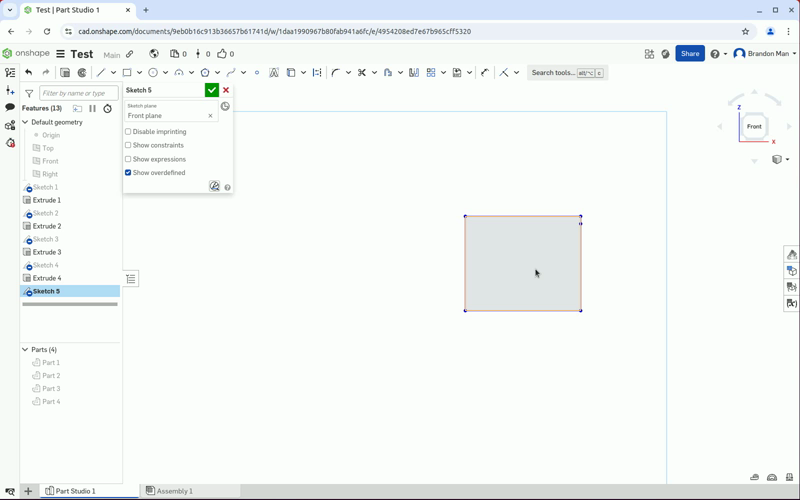
scroll(6)
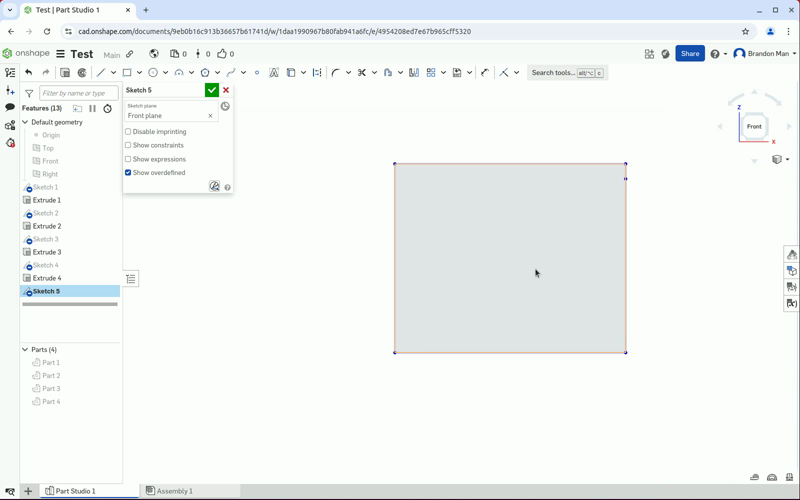
scroll(6)
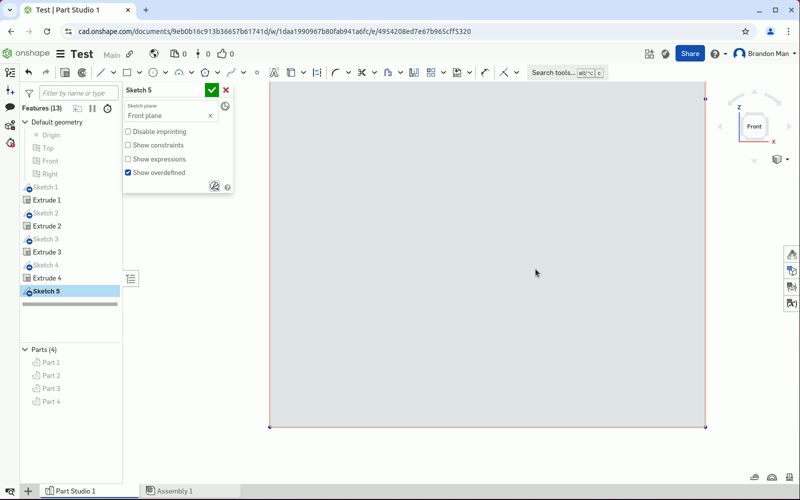
click(535, 268)
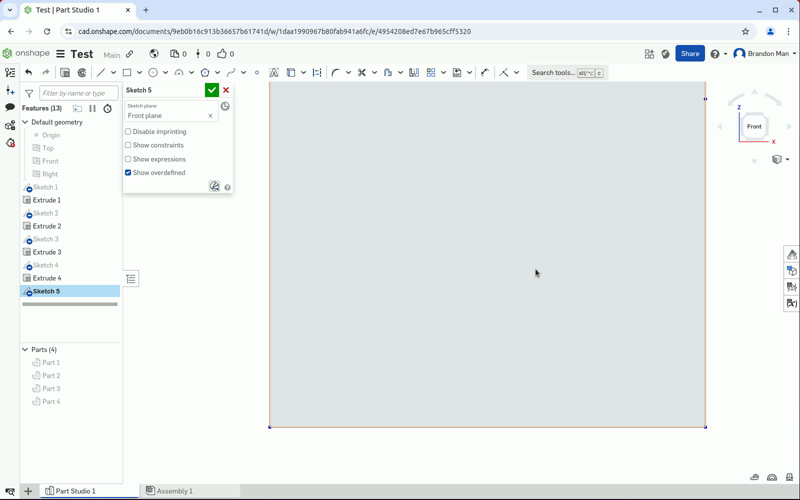
scroll(-6)
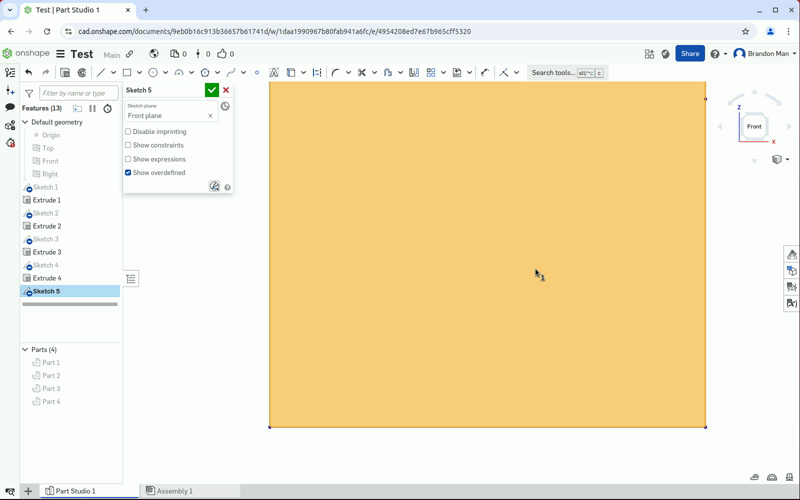
scroll(-6)
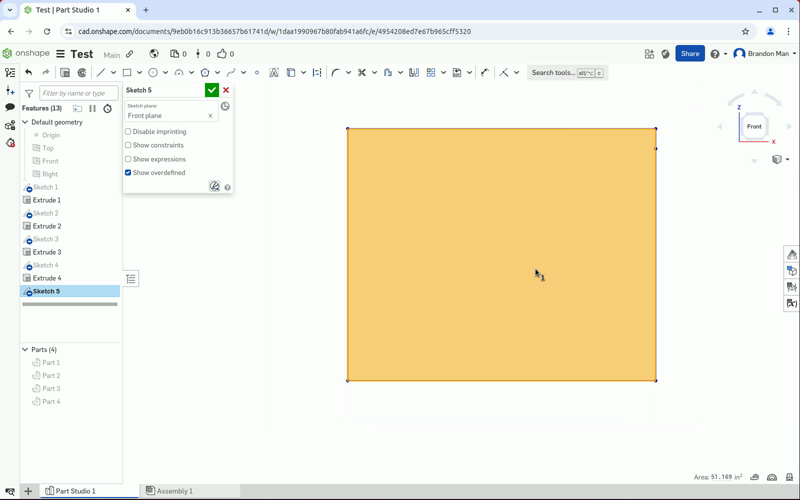
scroll(-6)
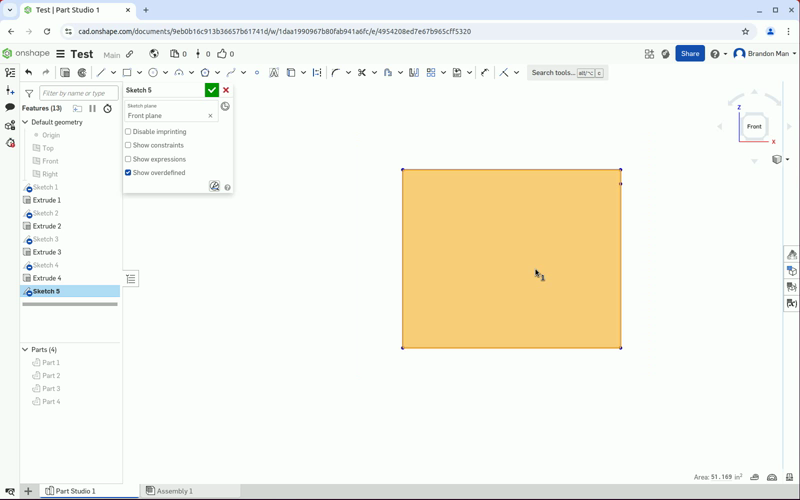
scroll(-6)
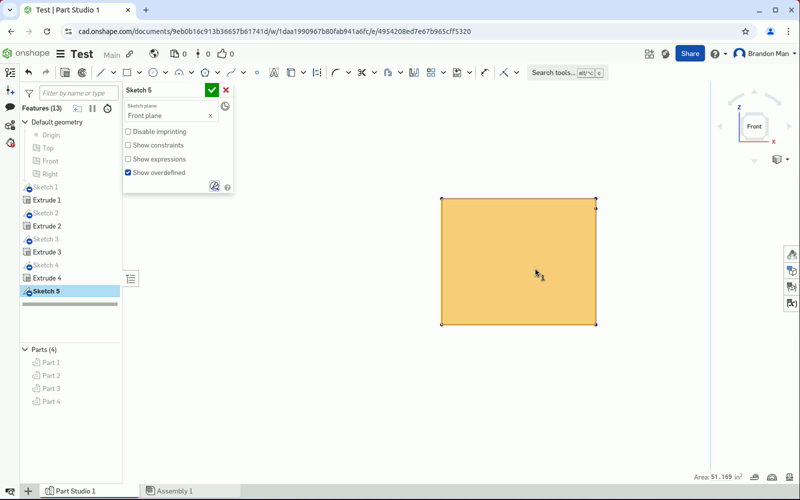
scroll(-6)
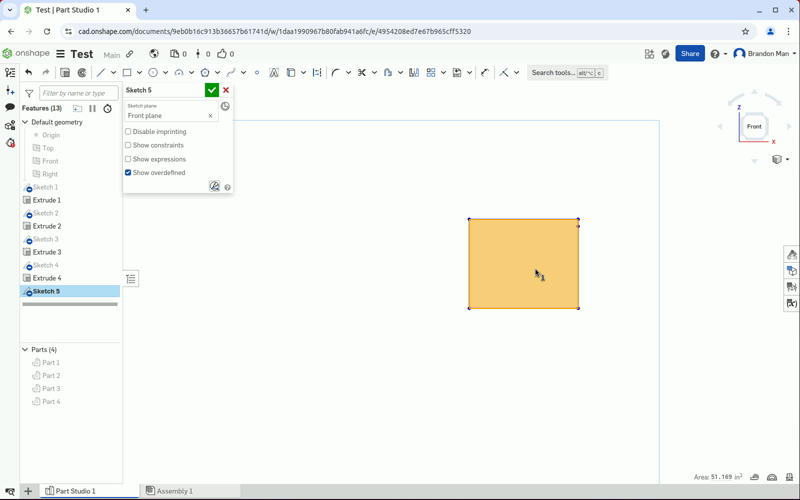
scroll(-6)
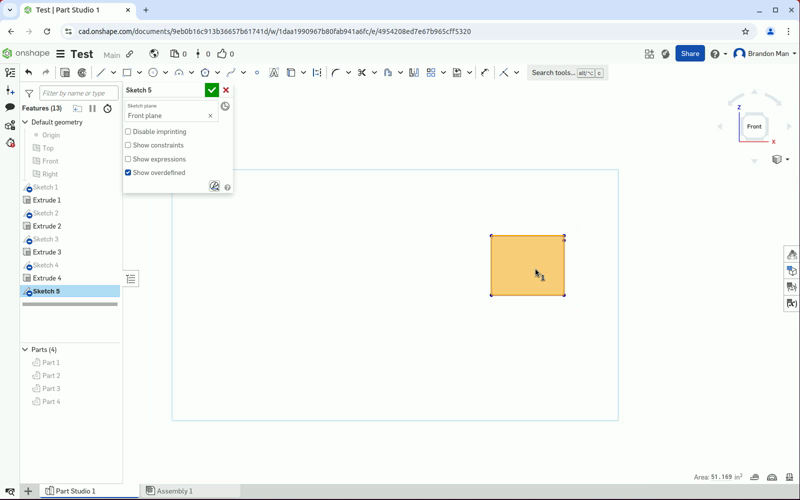
scroll(-6)
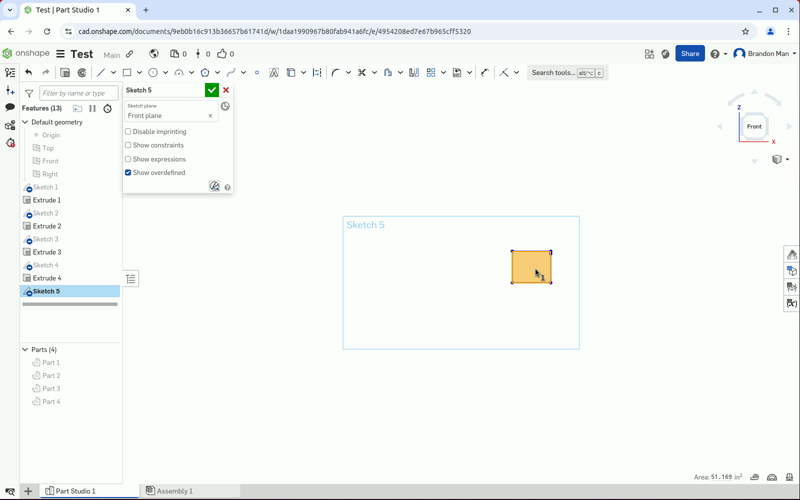
mouse_move(73, 352)
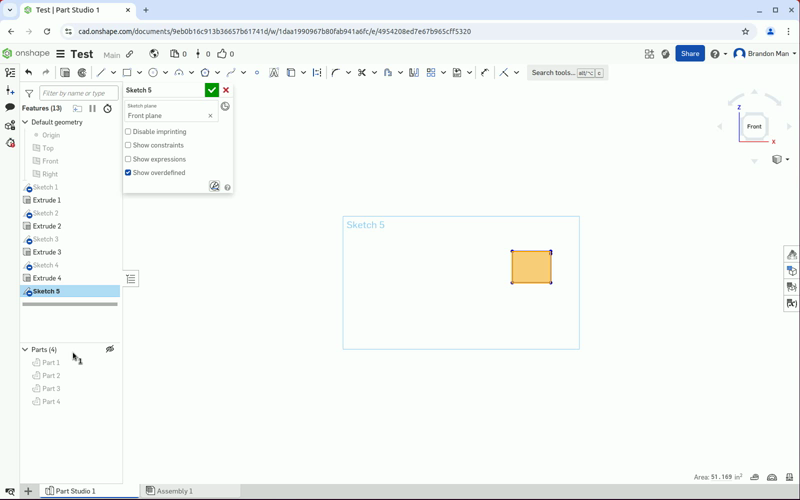
key(shift+y)
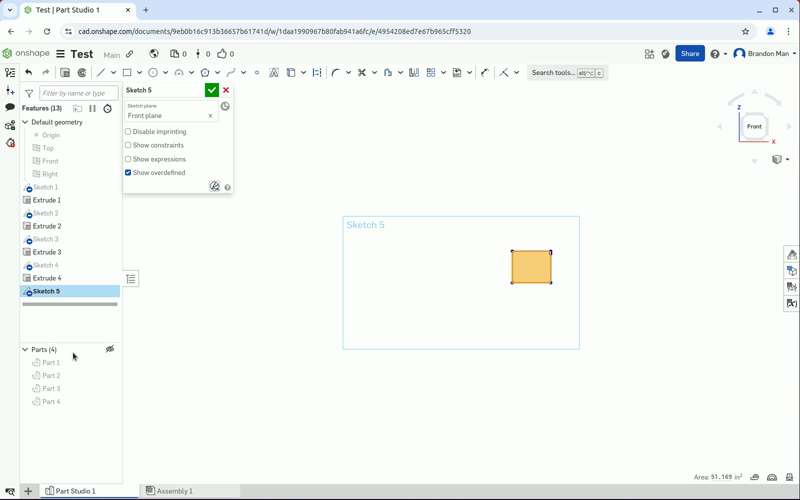
key(shift+e)
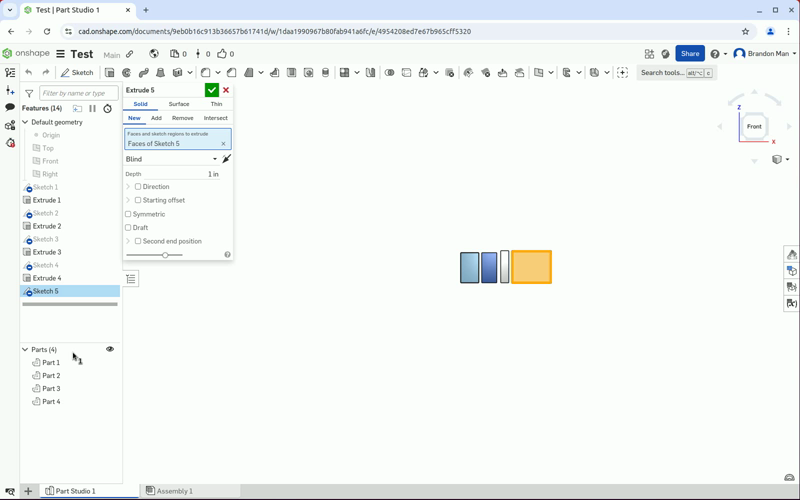
mouse_move(143, 106)
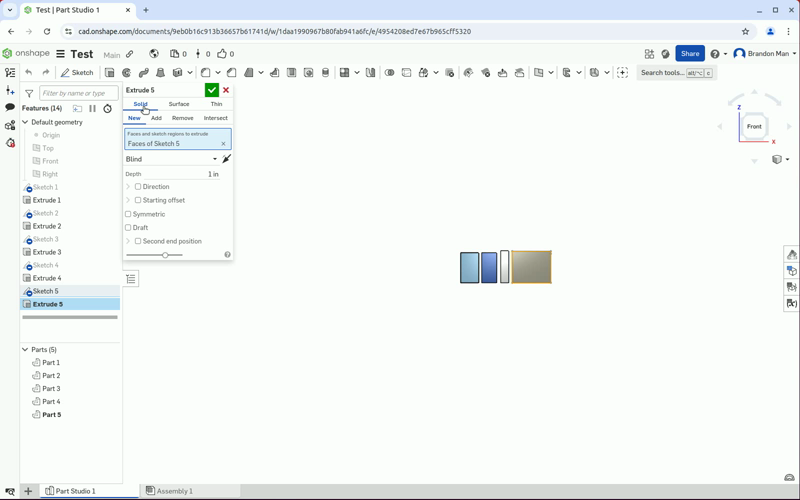
click(143, 106)
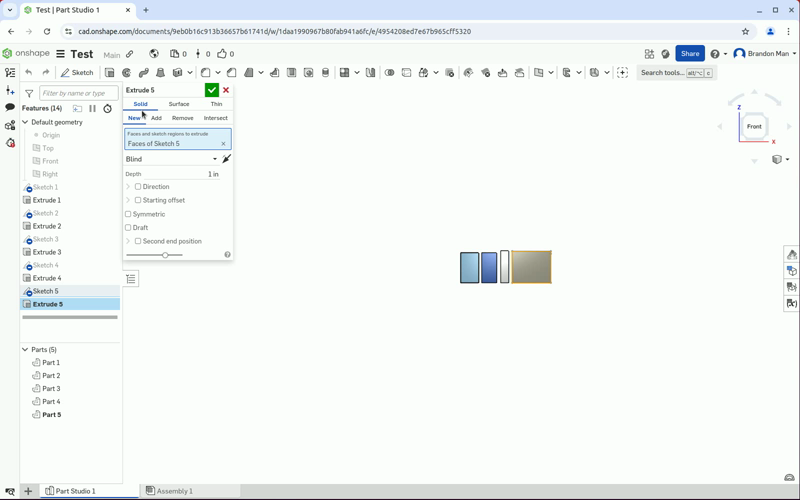
mouse_move(137, 120)
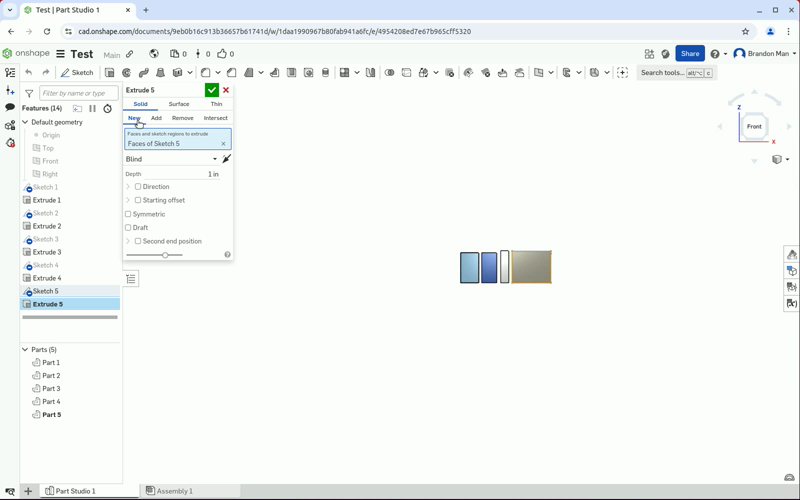
click(137, 120)
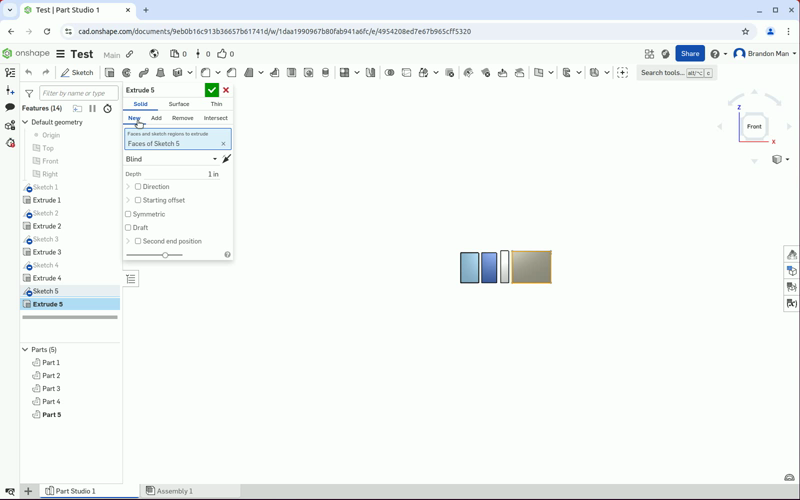
key(tab, 4)
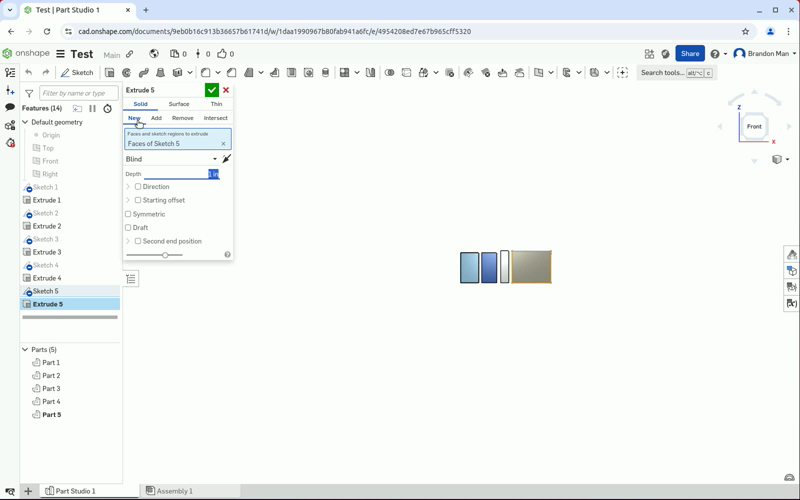
text(-0.241)
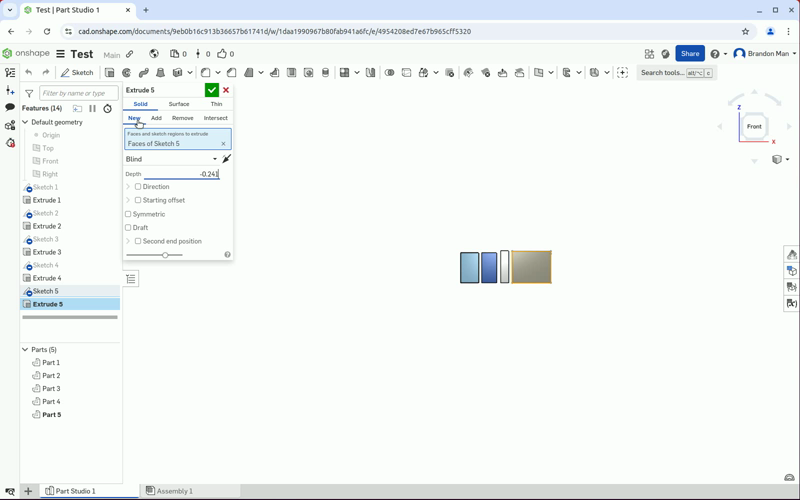
key(enter)
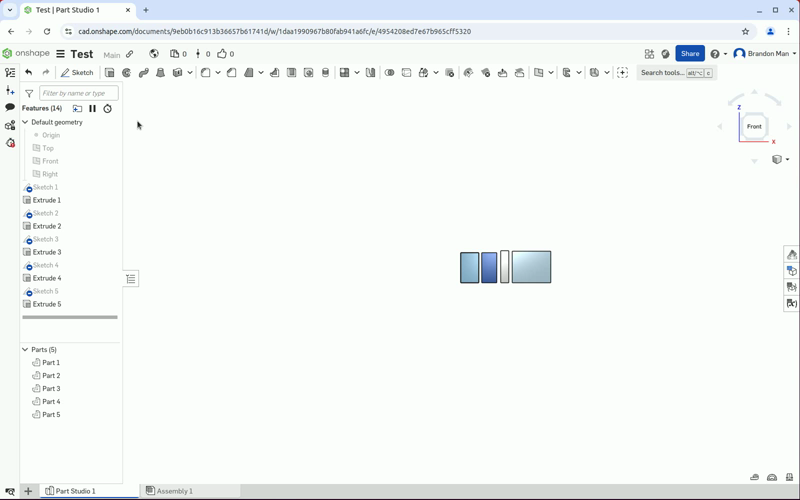
key(shift+h)
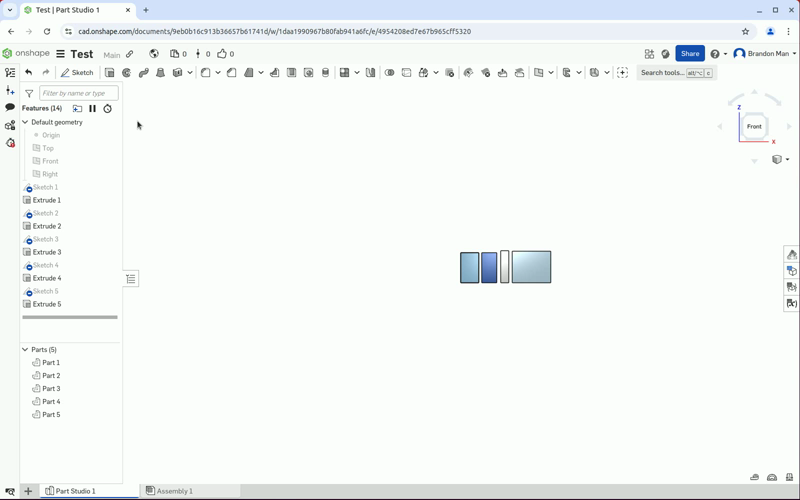
key(shift+h)
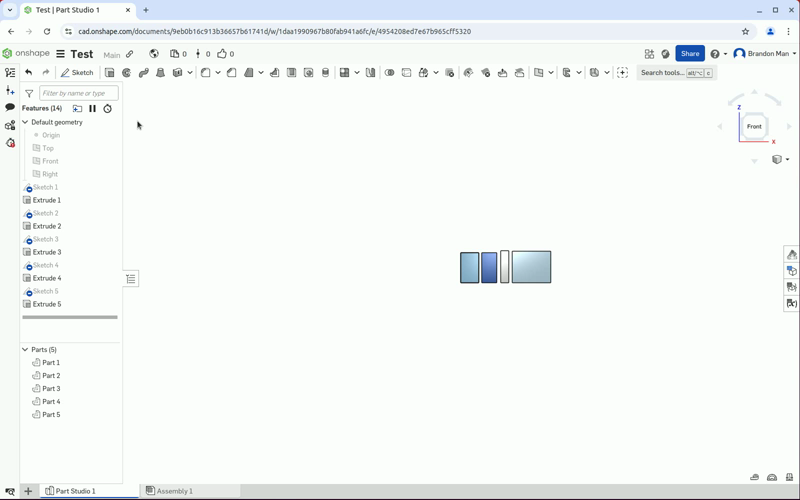
mouse_move(73, 189)
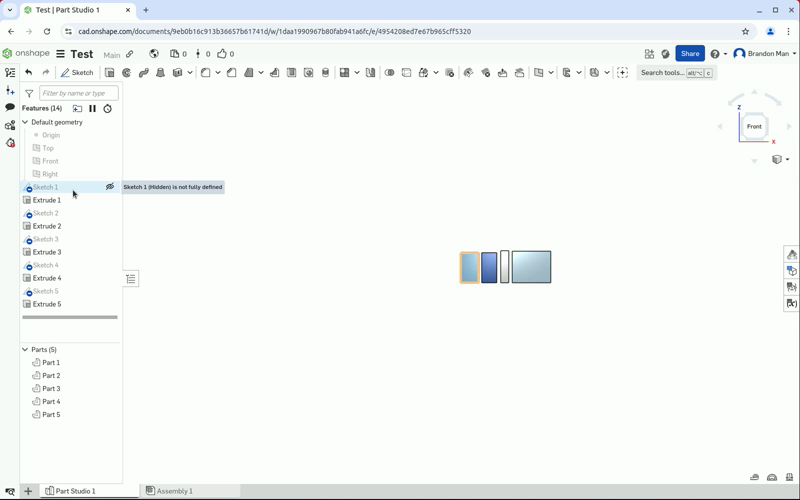
click(73, 189)
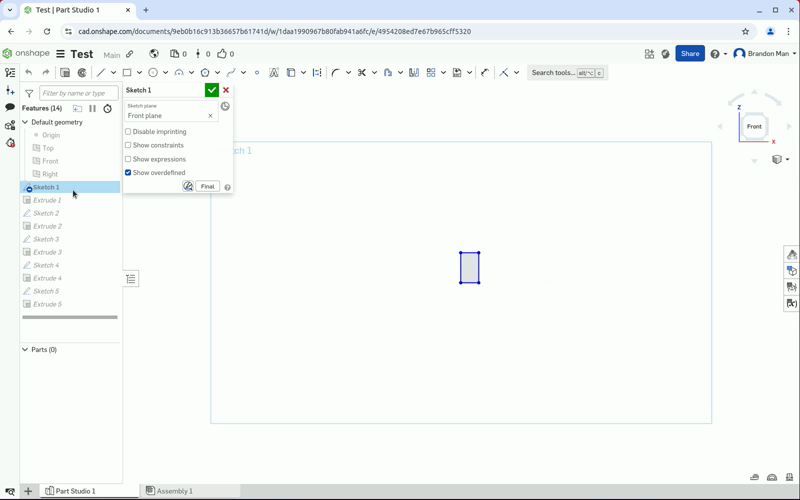
mouse_move(229, 92)
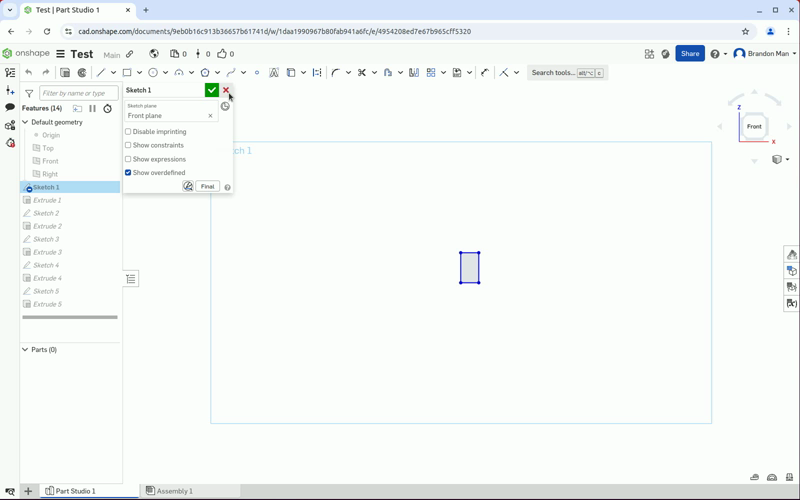
click(229, 92)
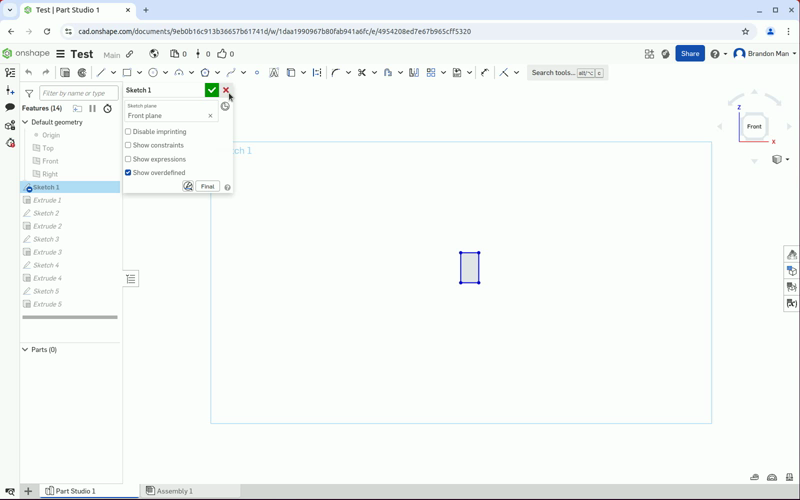
key(shift+s)
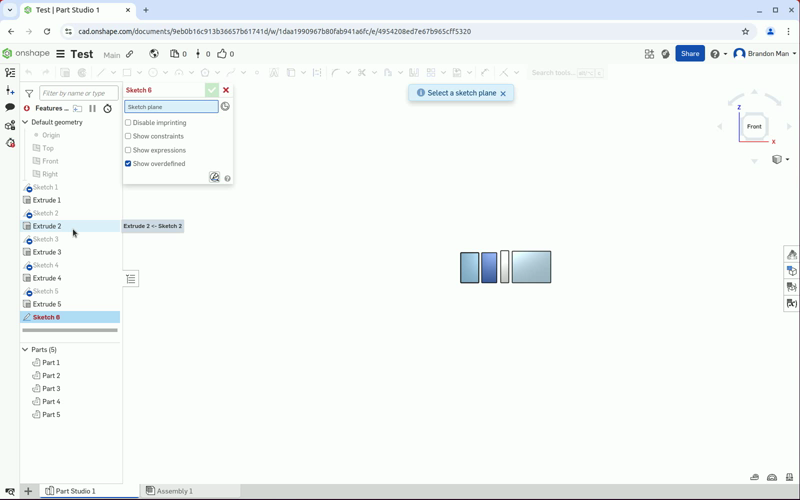
scroll(3)
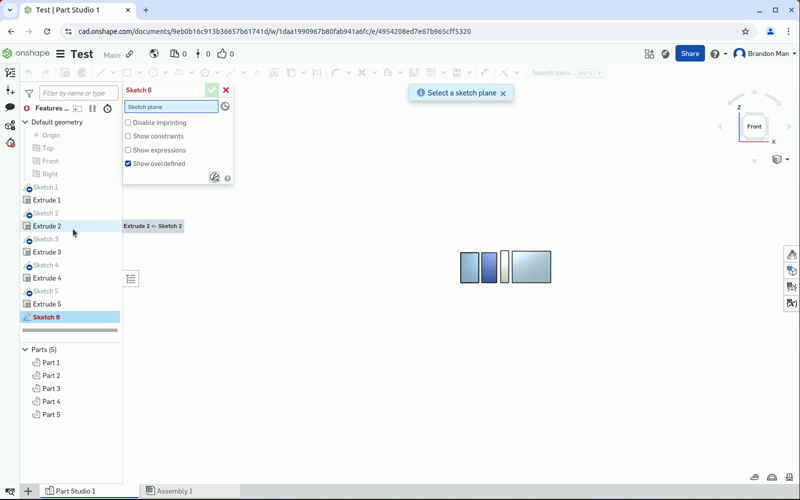
mouse_move(73, 163)
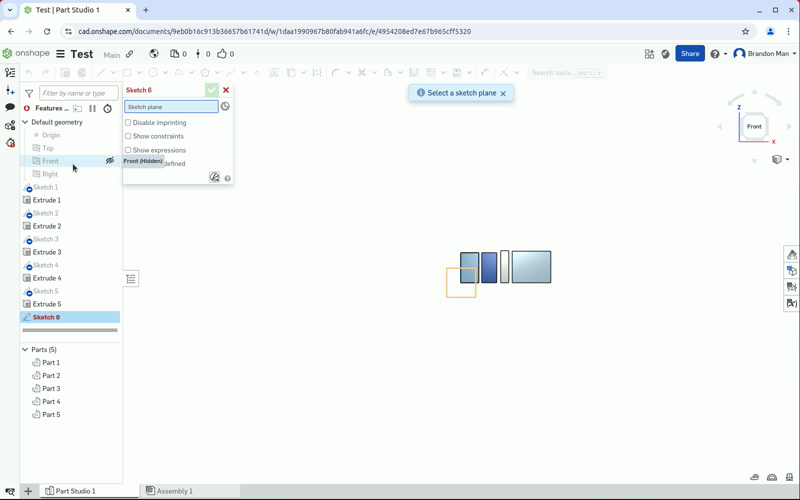
click(73, 163)
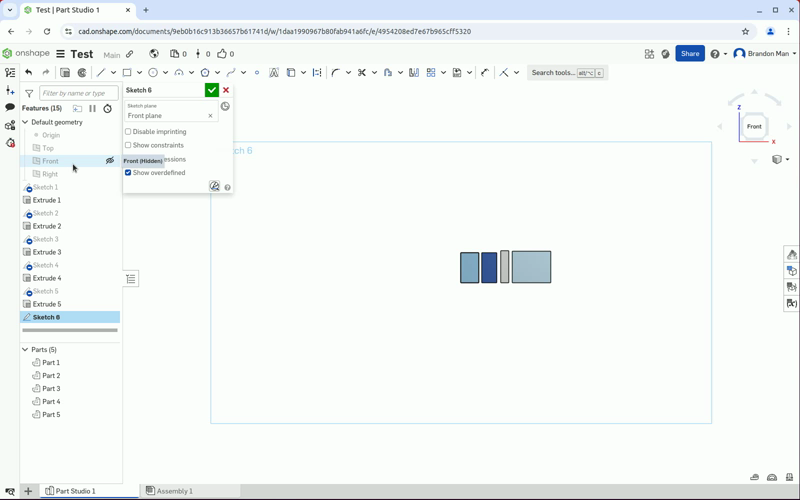
mouse_move(73, 352)
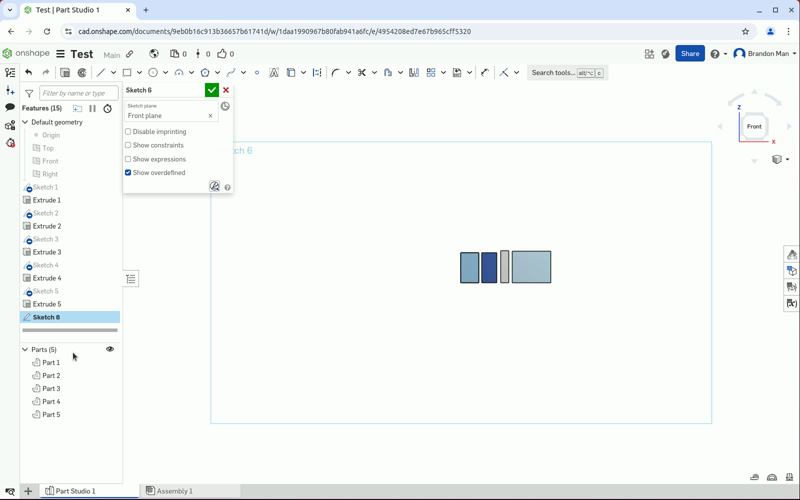
key(y)
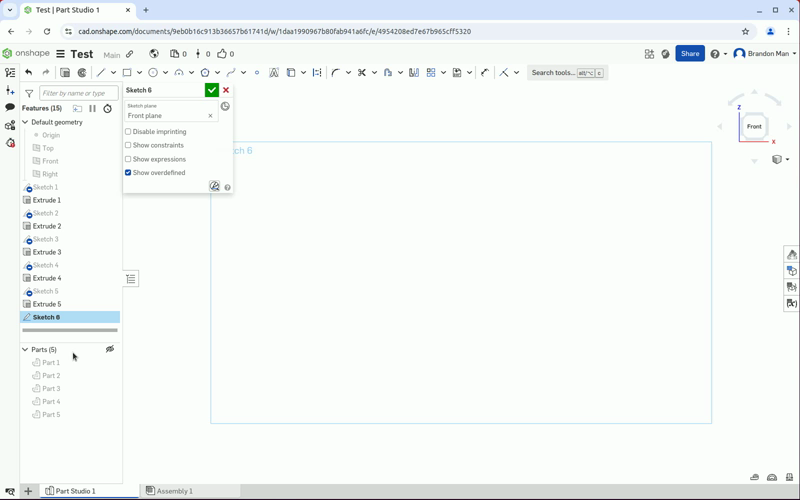
key(l)
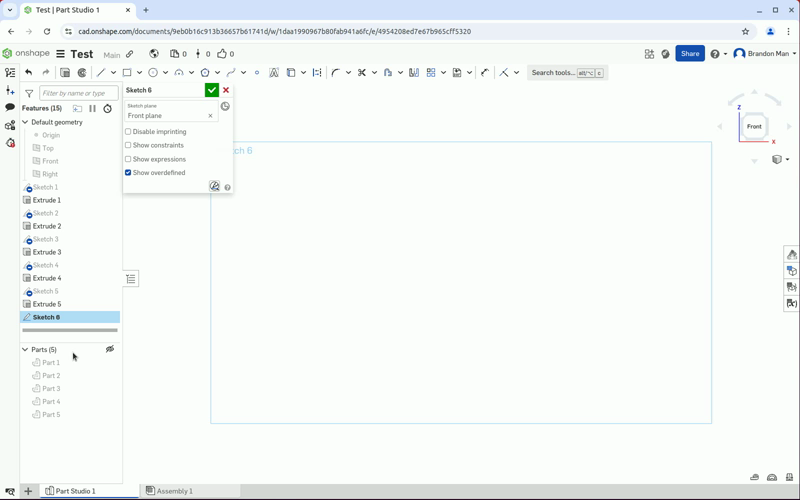
key_down(shift)
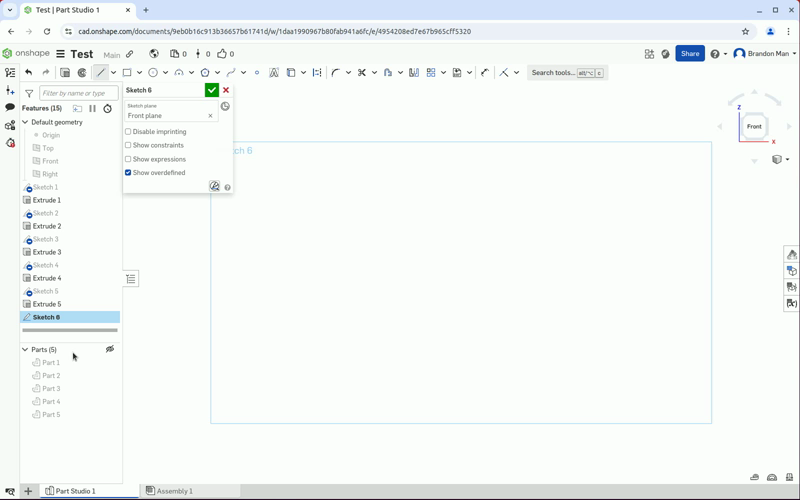
mouse_move(553, 282)
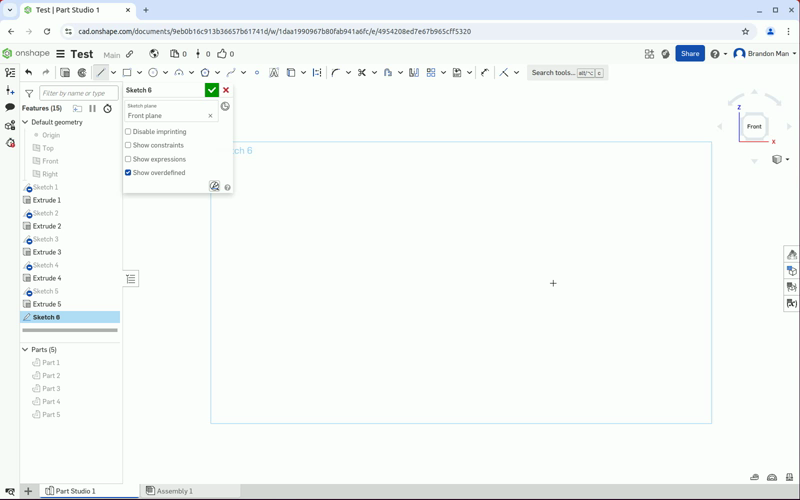
click(553, 282)
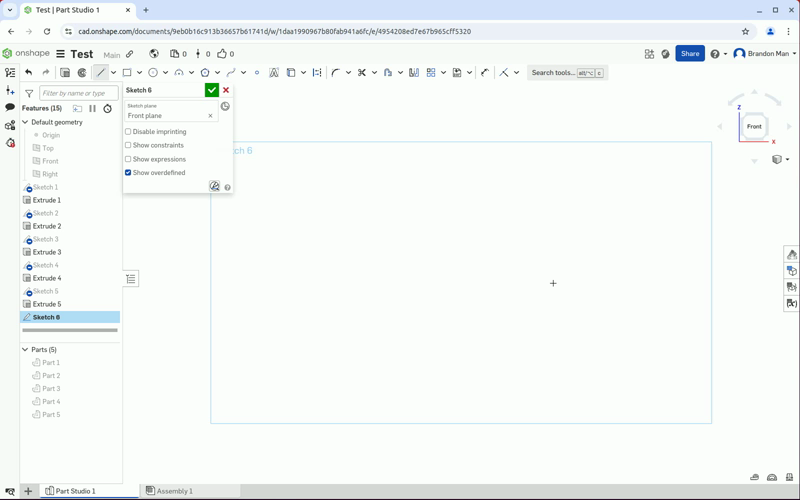
key_up(shift)
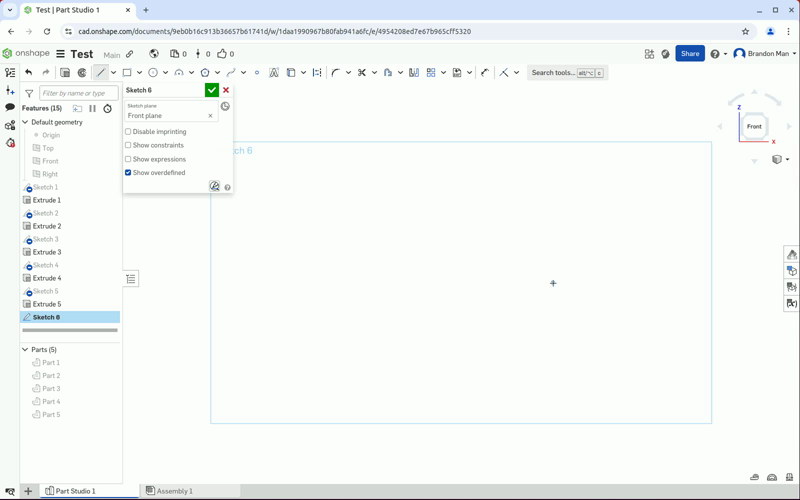
key_down(shift)
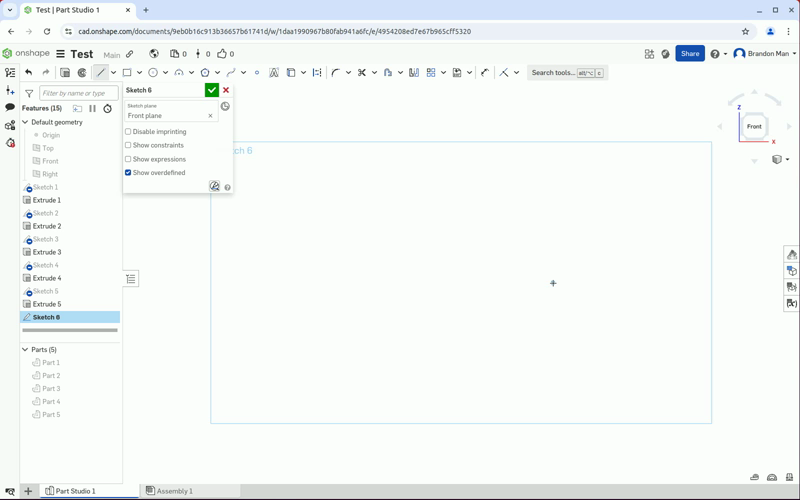
mouse_move(583, 282)
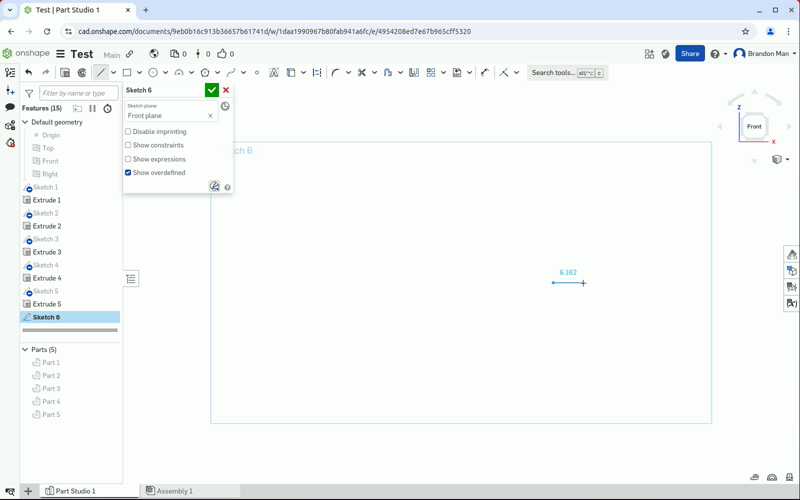
mouse_move(573, 282)
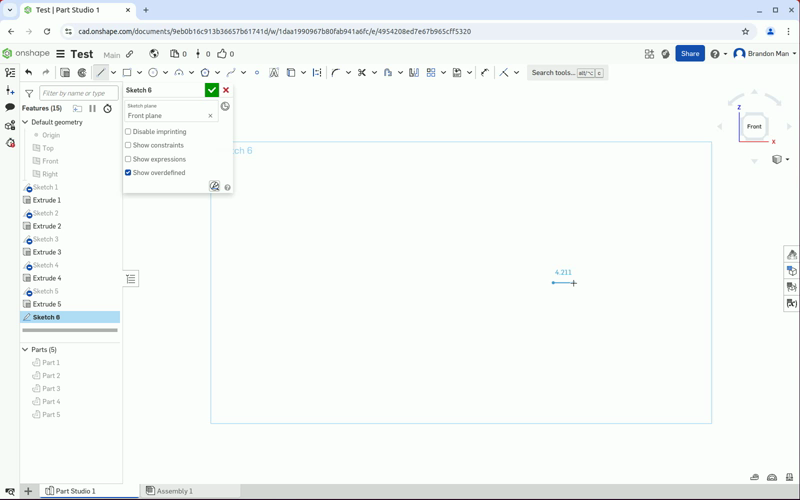
click(573, 282)
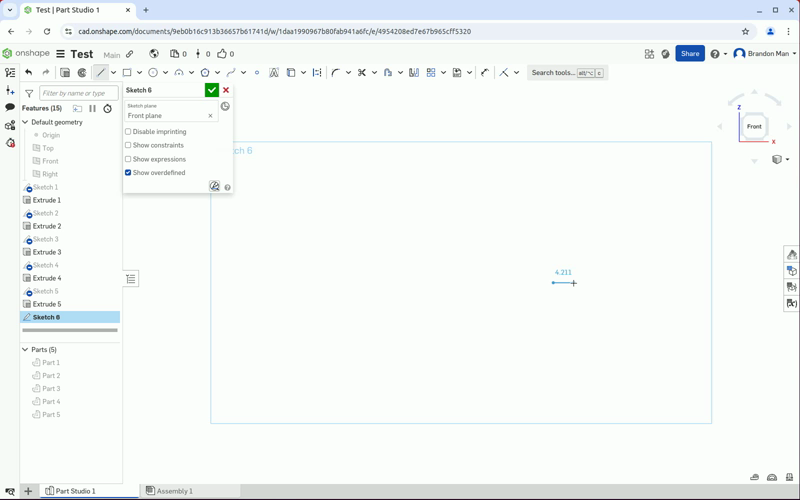
key_up(shift)
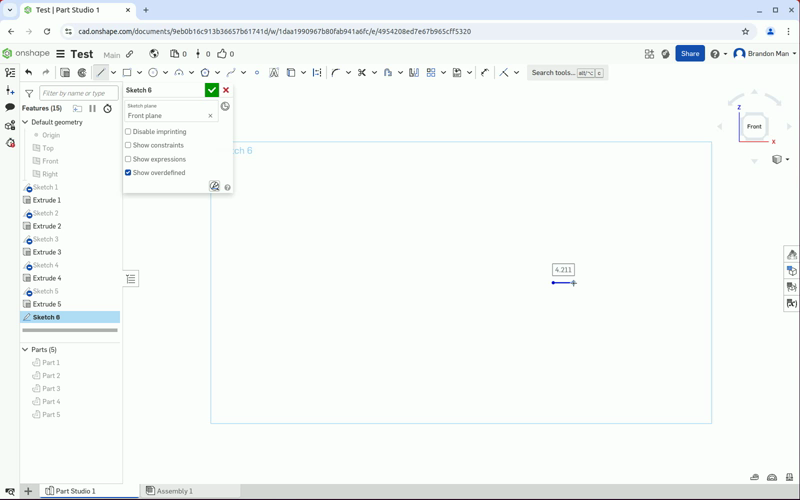
key_down(shift)
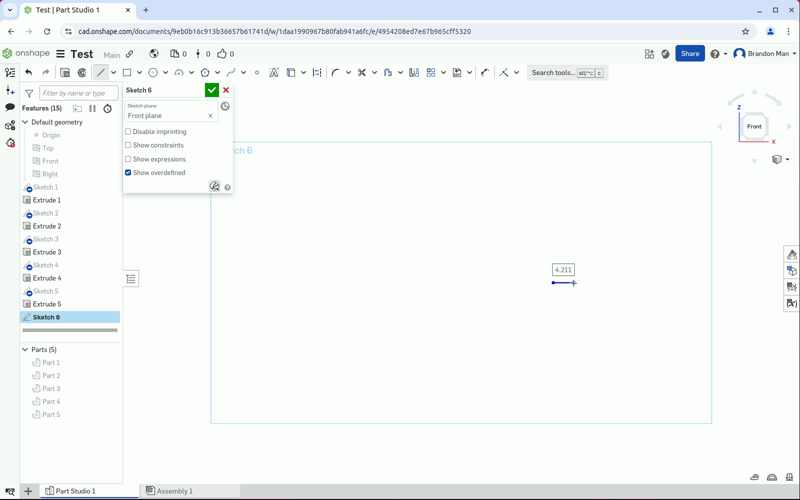
mouse_move(589, 282)
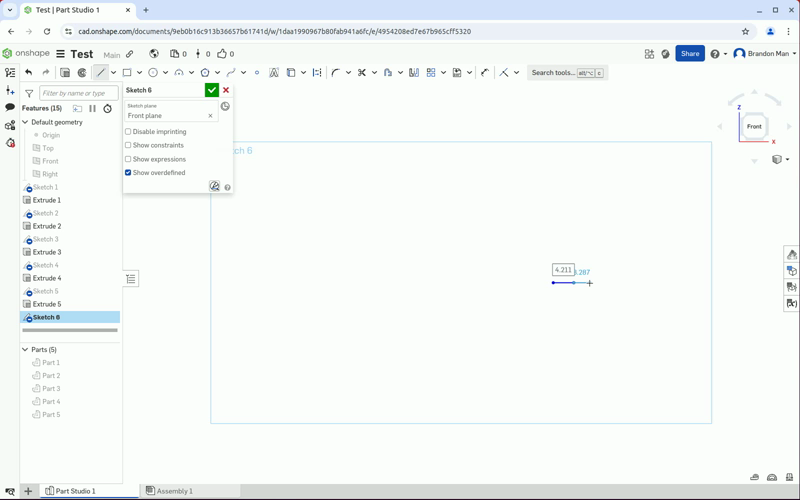
mouse_move(573, 252)
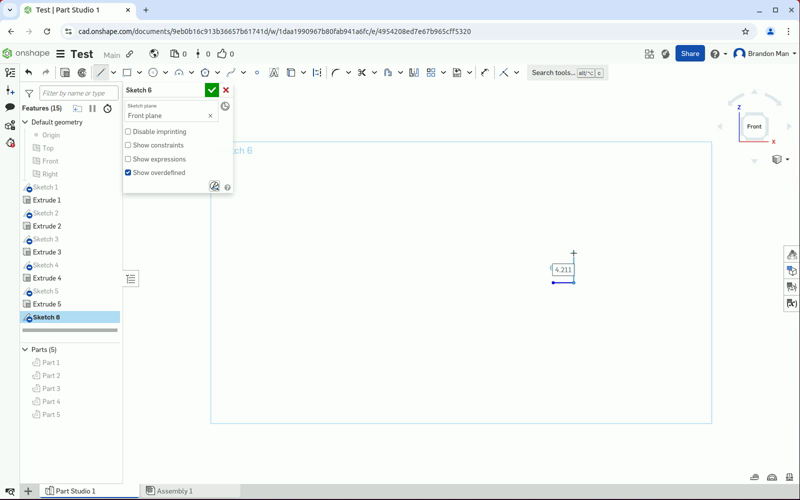
click(573, 252)
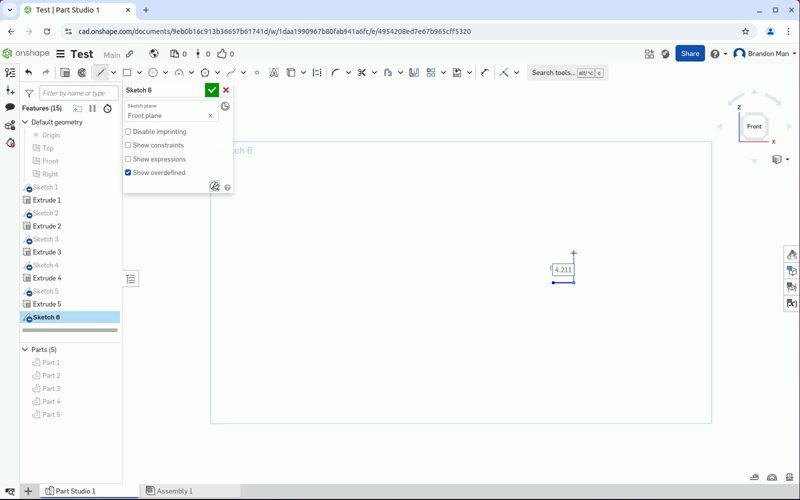
key_up(shift)
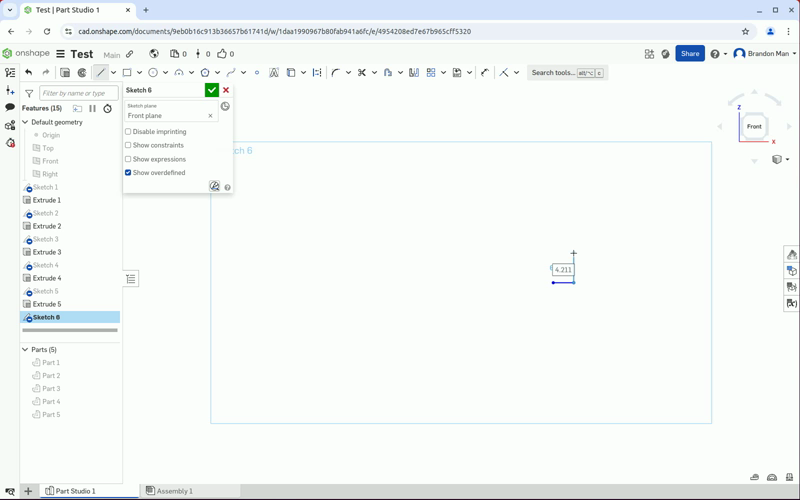
key_down(shift)
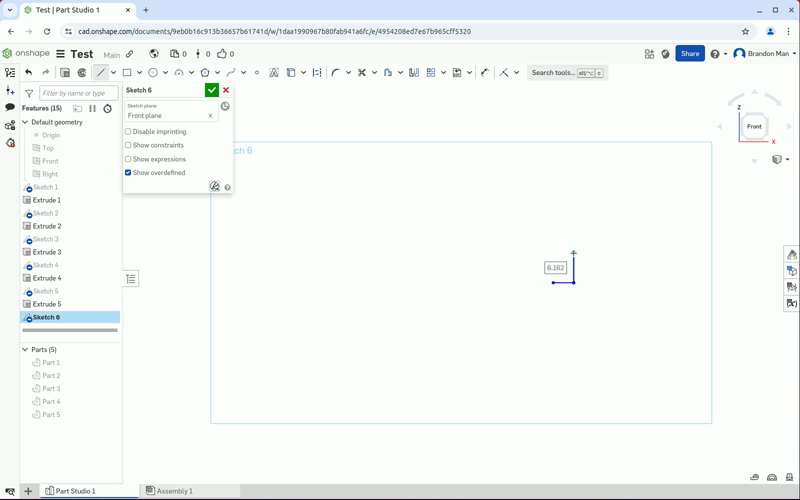
mouse_move(589, 252)
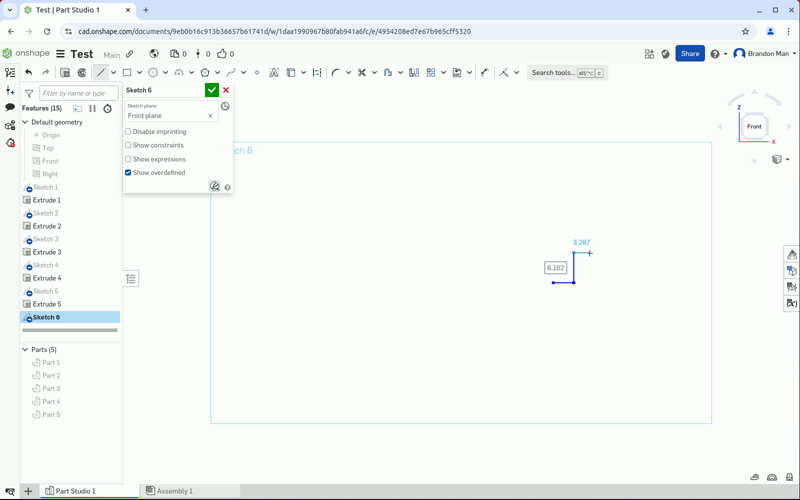
mouse_move(573, 250)
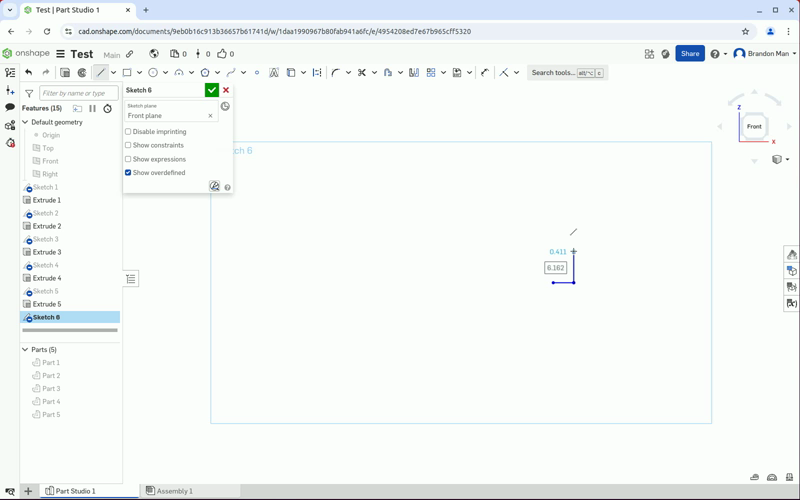
scroll(6)
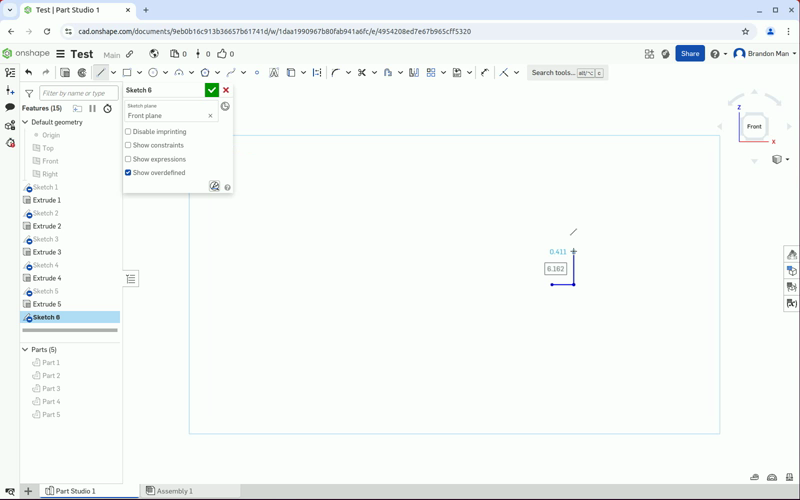
scroll(6)
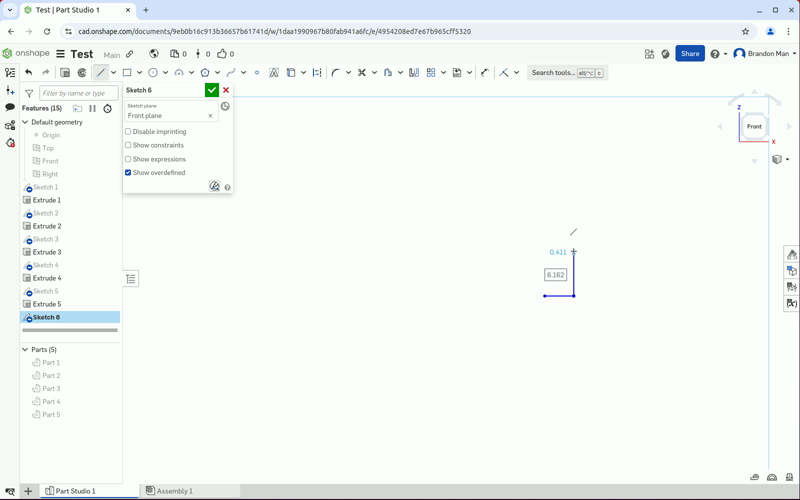
scroll(6)
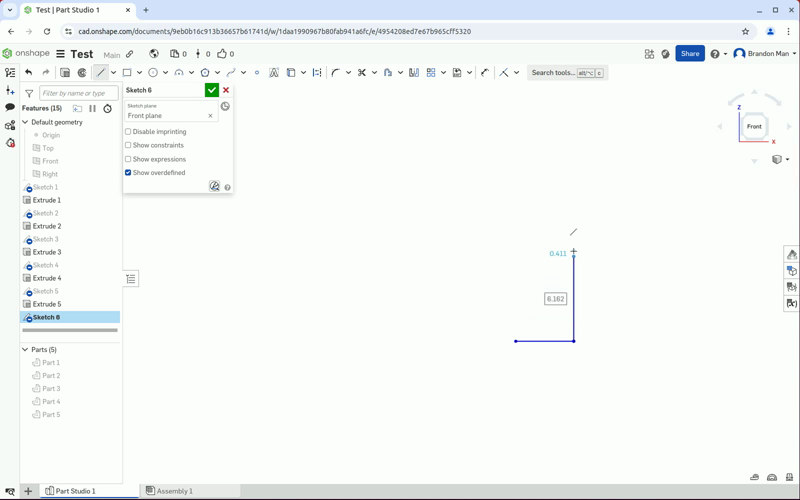
scroll(6)
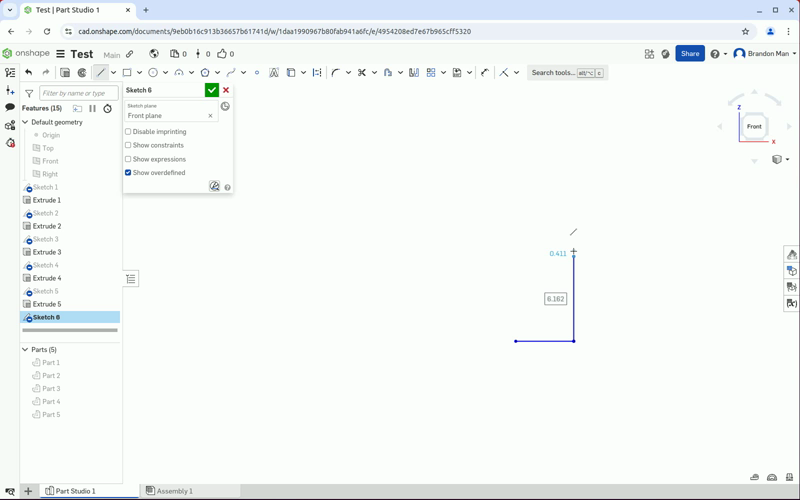
scroll(6)
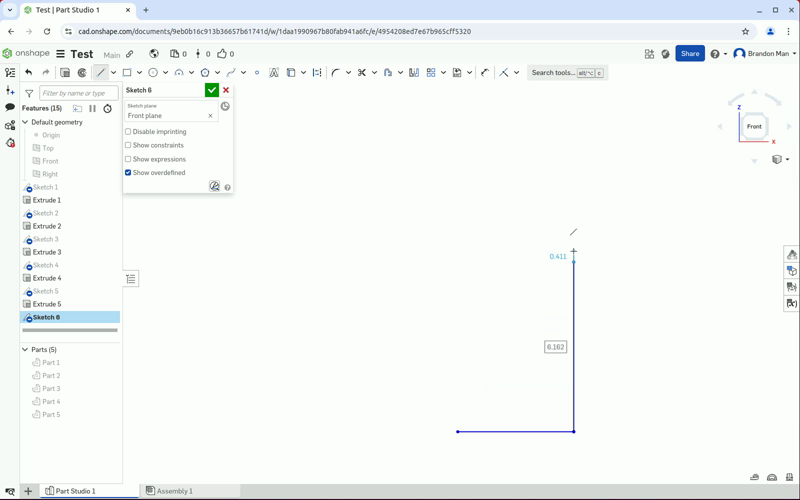
scroll(6)
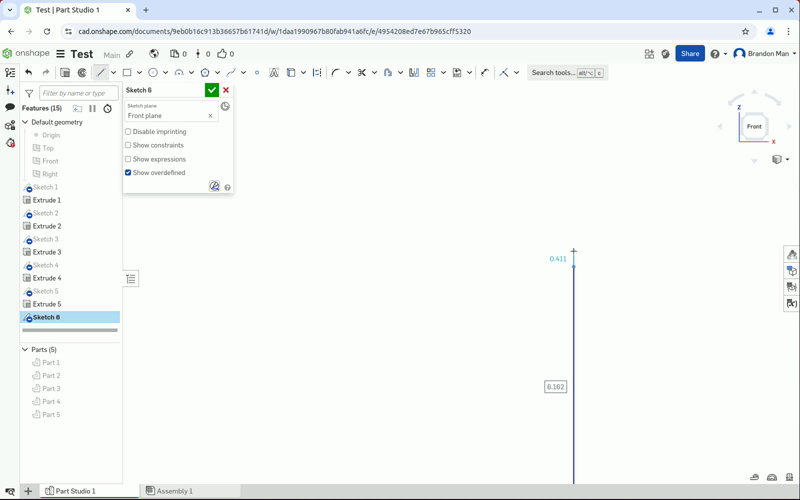
scroll(6)
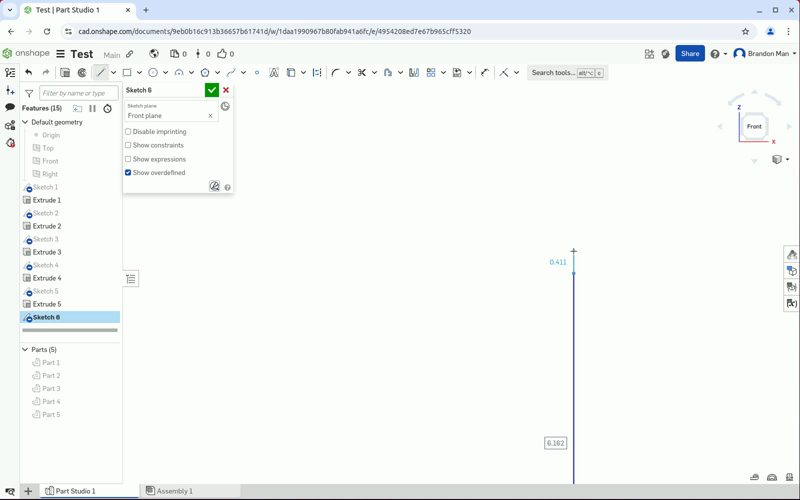
click(573, 250)
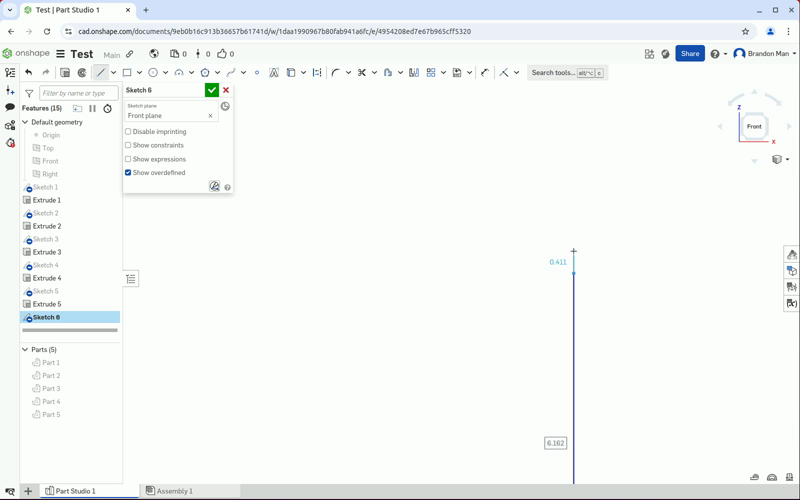
scroll(-6)
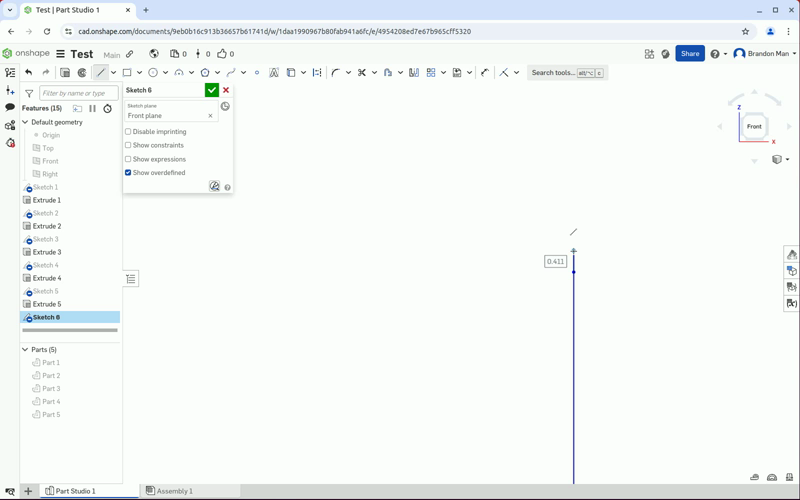
scroll(-6)
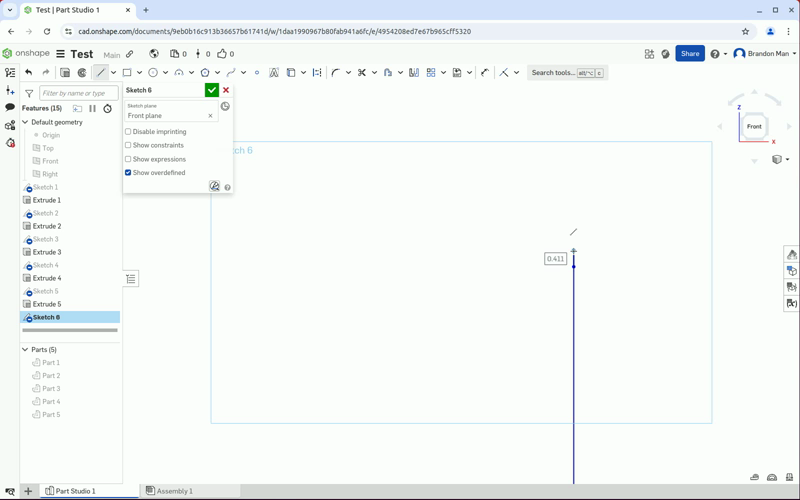
scroll(-6)
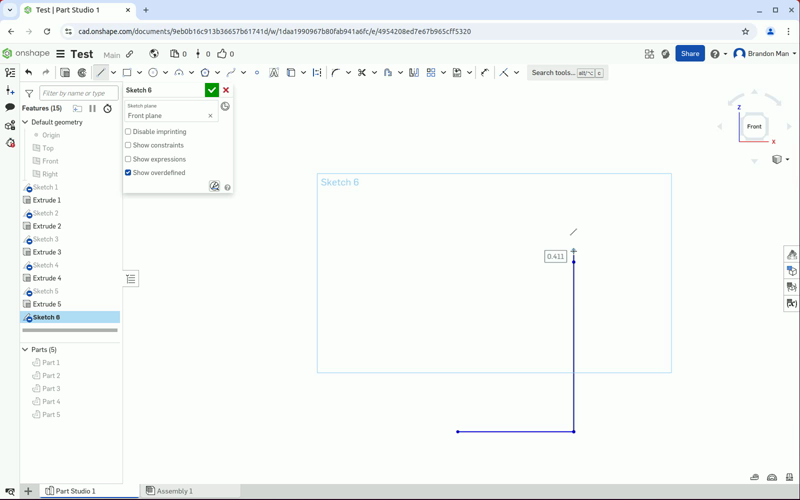
scroll(-6)
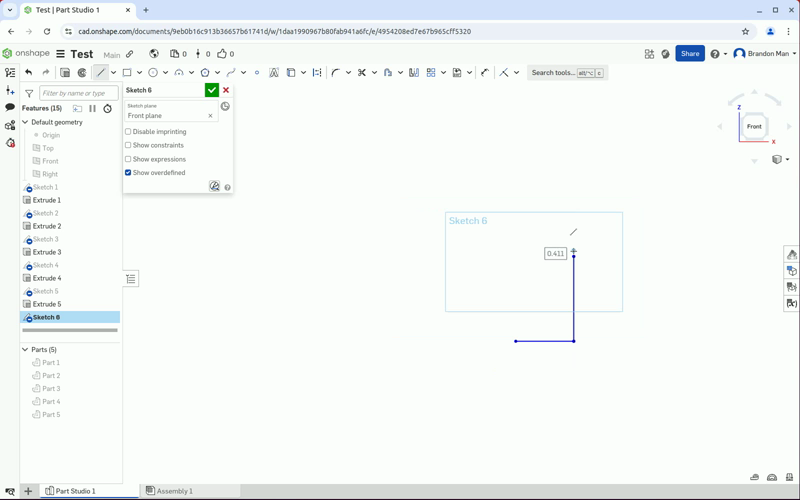
scroll(-6)
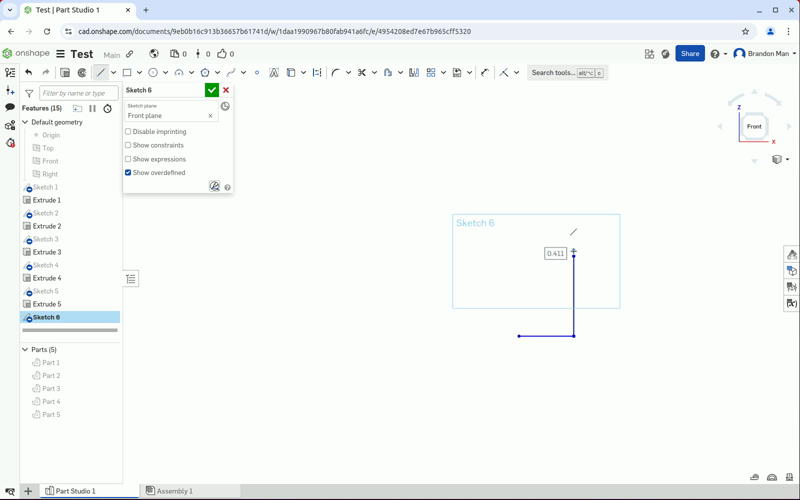
scroll(-6)
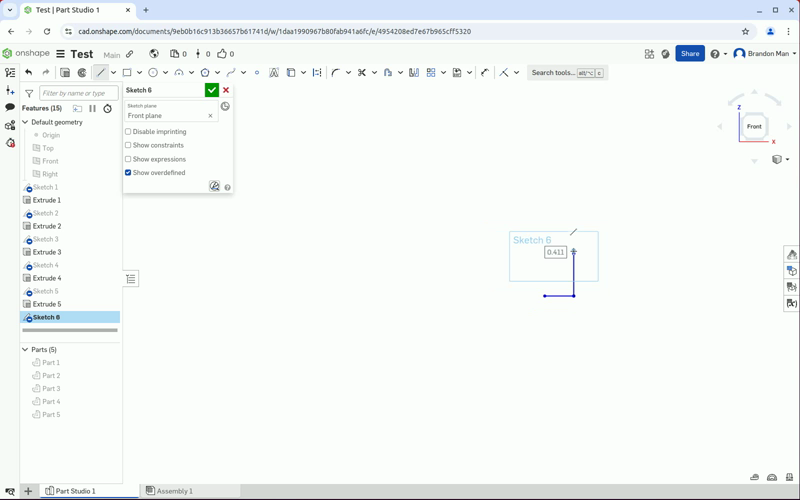
scroll(-6)
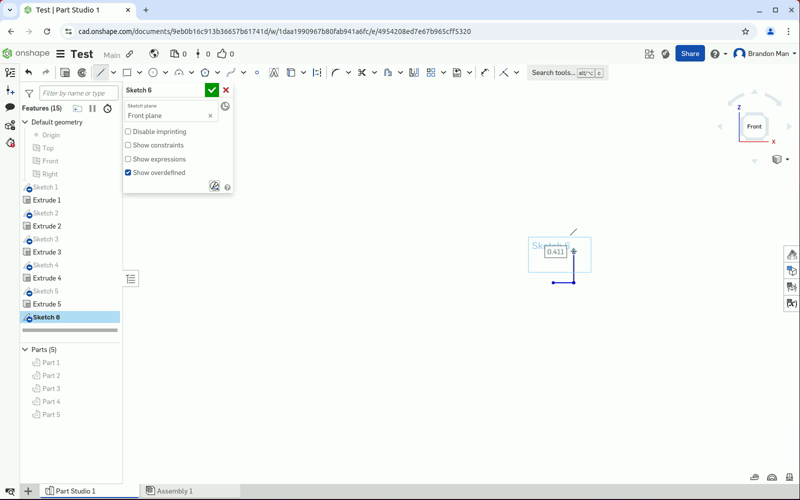
key_up(shift)
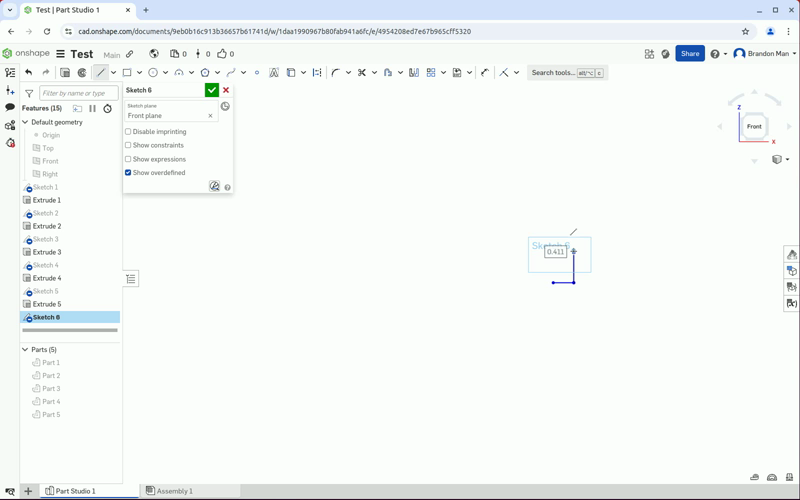
key_down(shift)
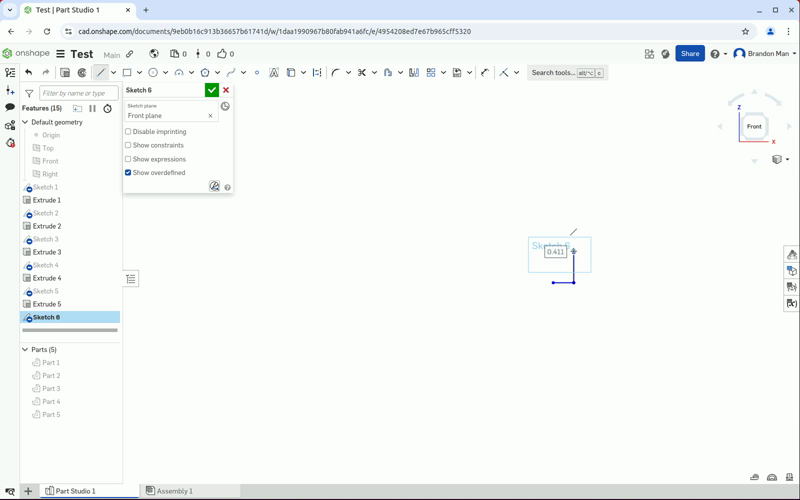
mouse_move(589, 250)
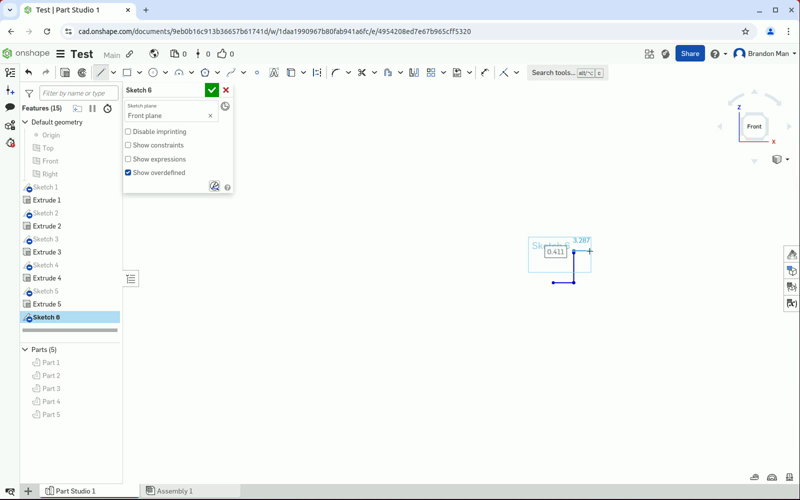
mouse_move(553, 250)
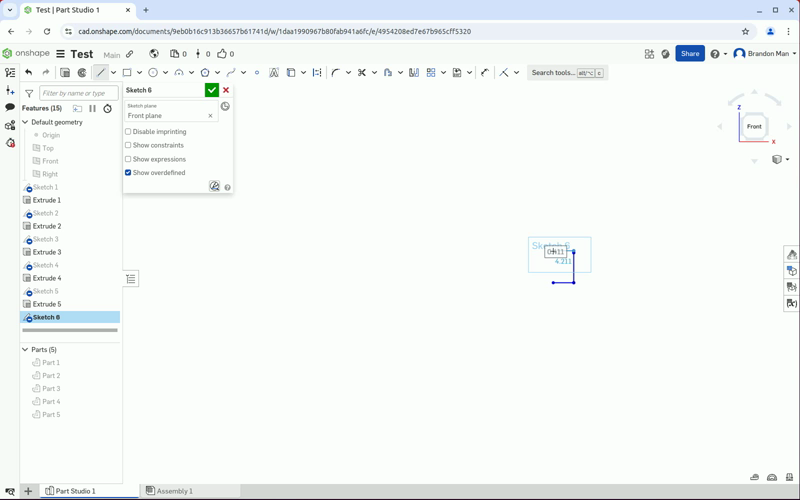
click(553, 250)
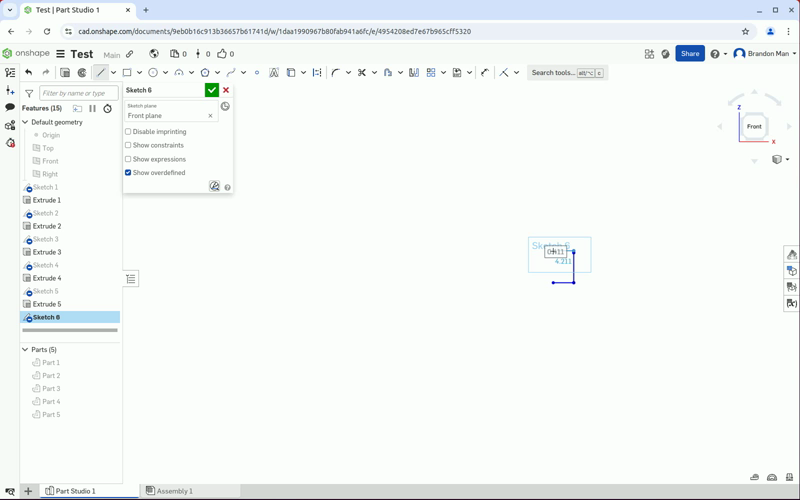
key_up(shift)
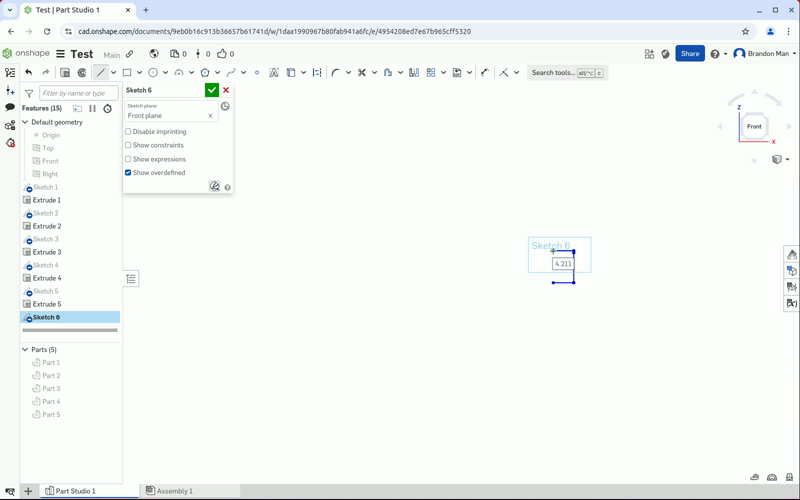
key_down(shift)
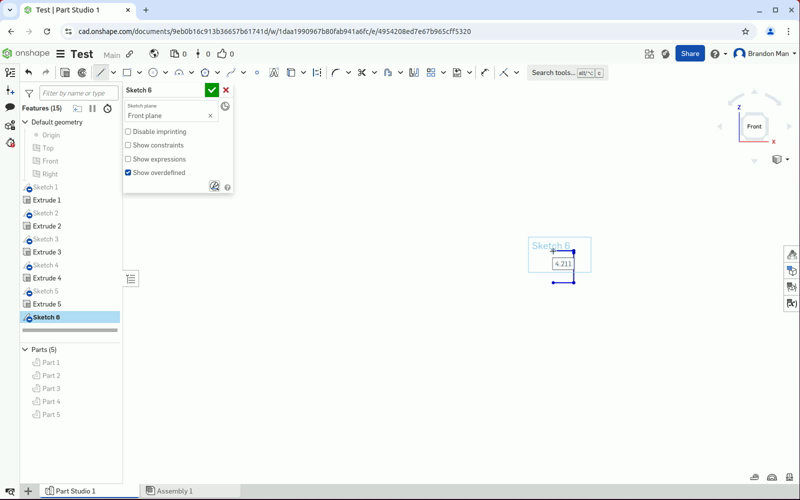
mouse_move(583, 250)
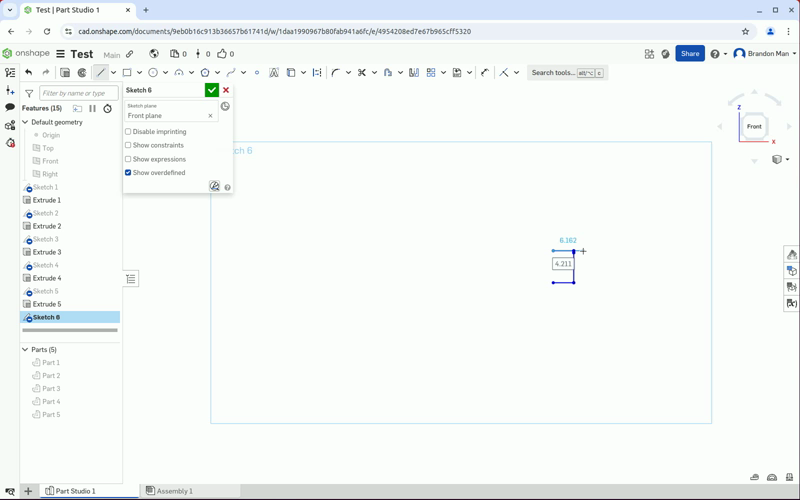
mouse_move(553, 252)
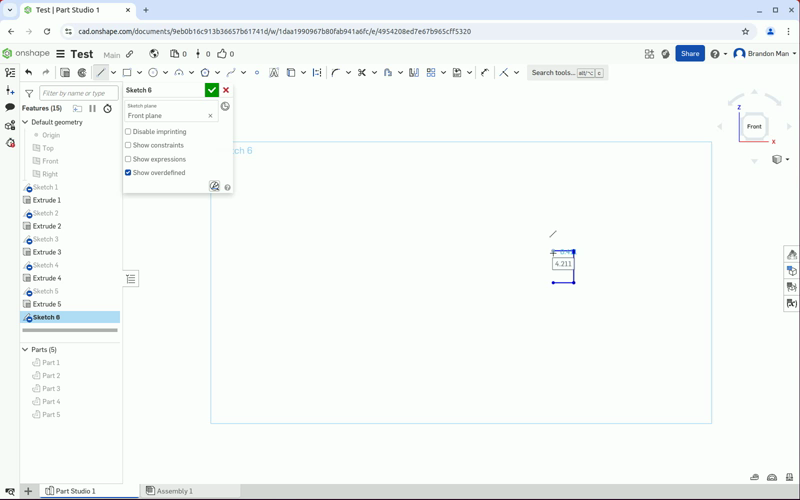
scroll(6)
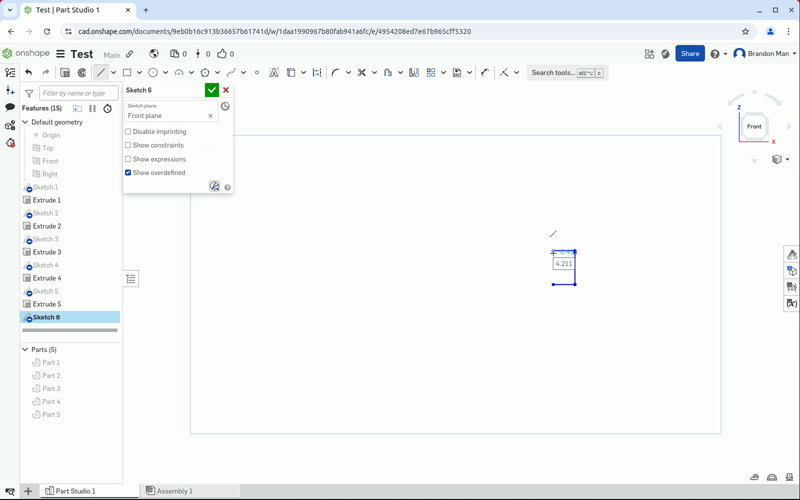
scroll(6)
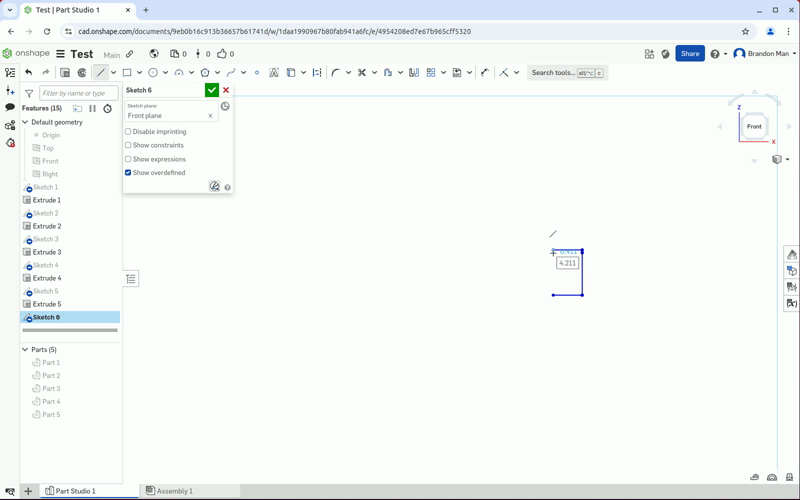
scroll(6)
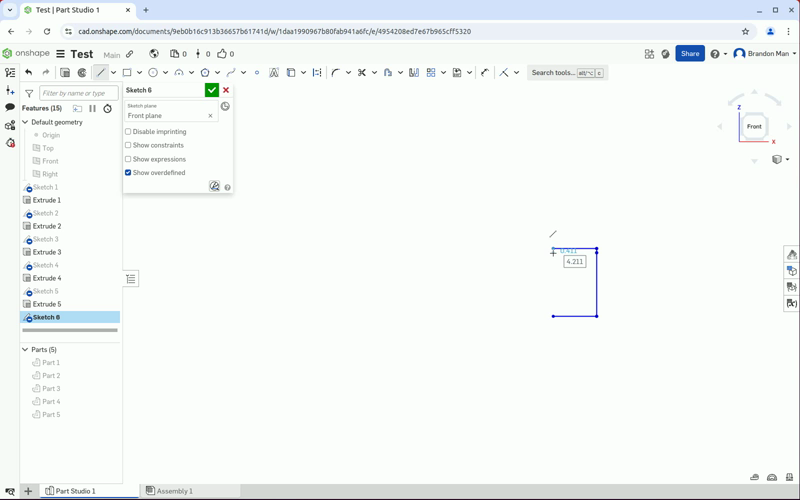
scroll(6)
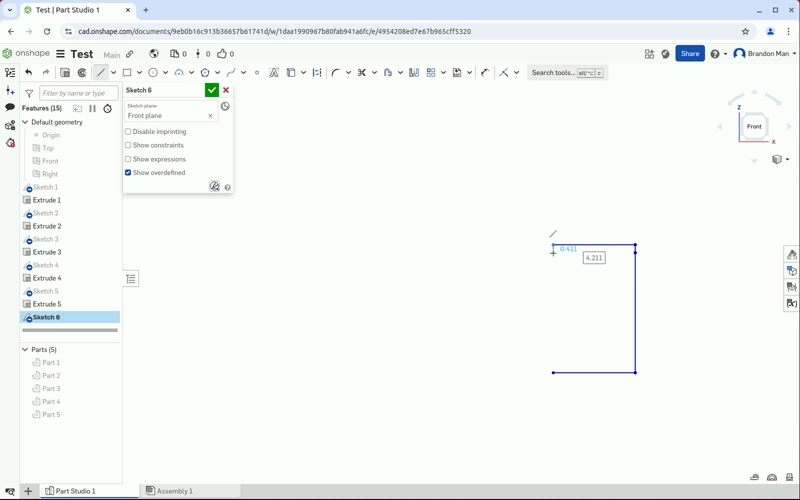
scroll(6)
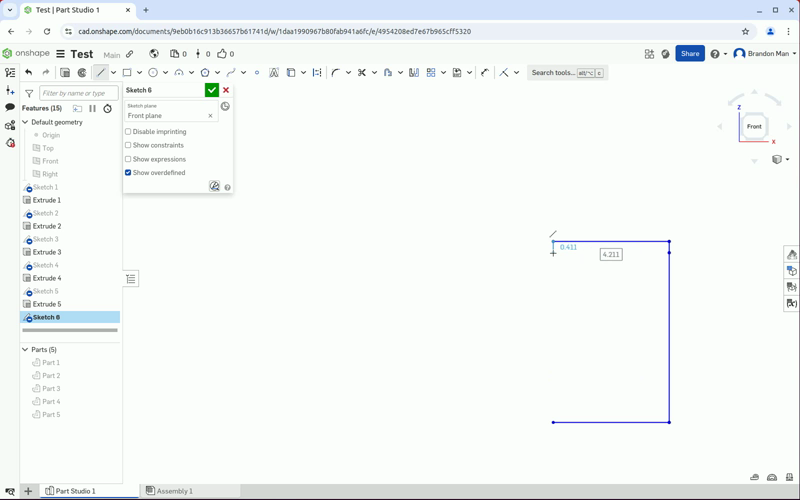
scroll(6)
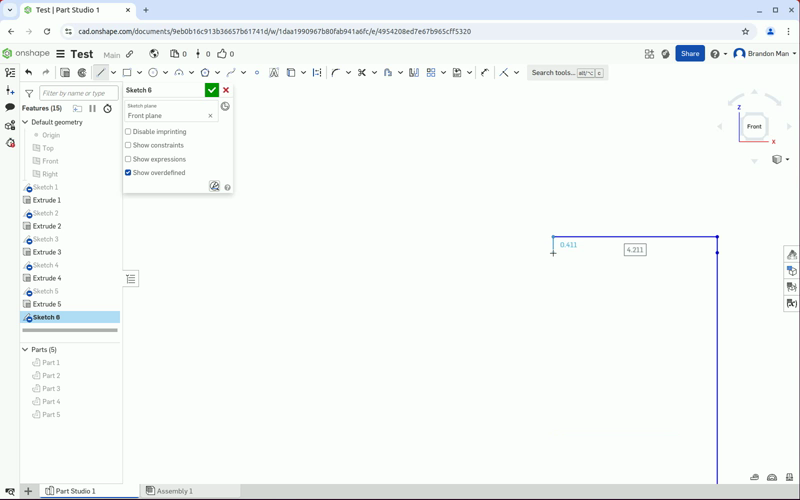
scroll(6)
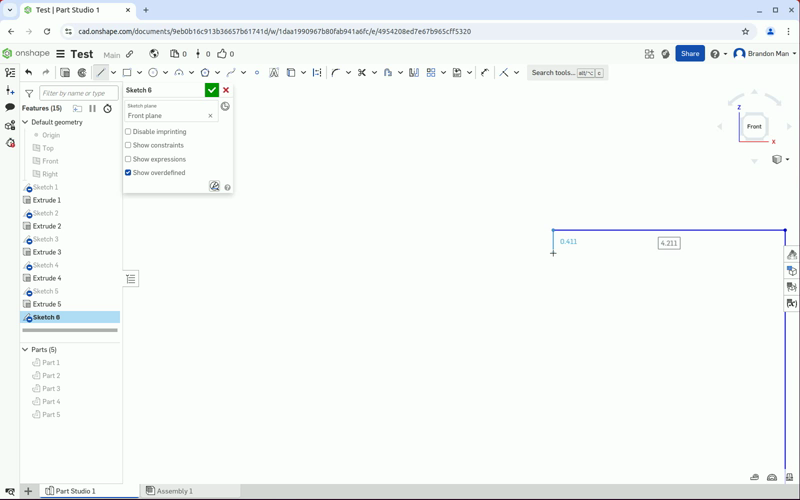
click(553, 252)
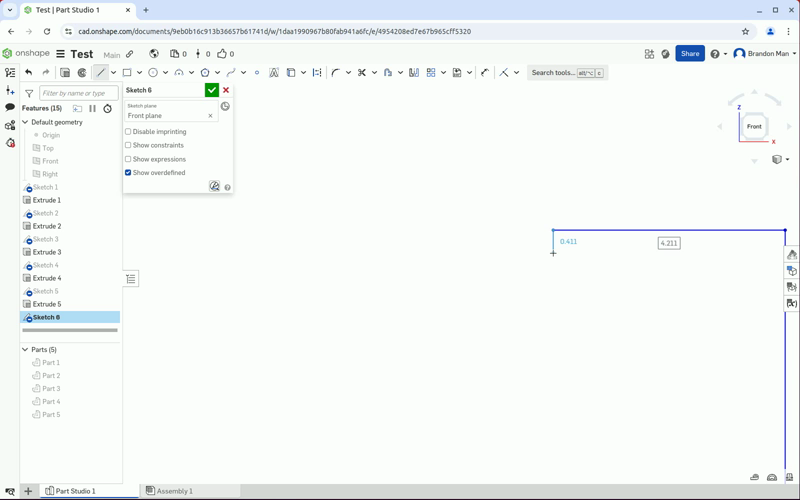
scroll(-6)
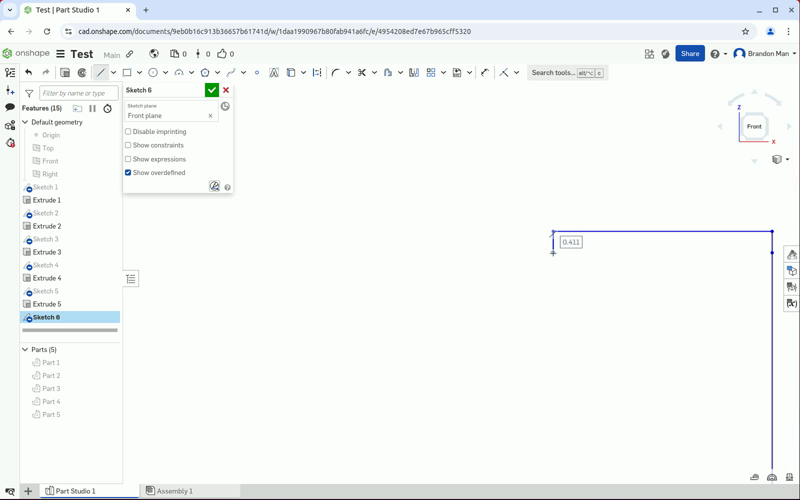
scroll(-6)
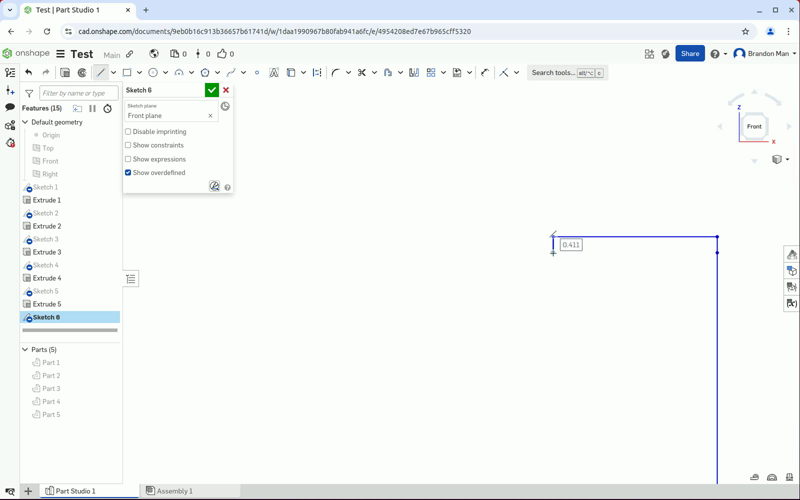
scroll(-6)
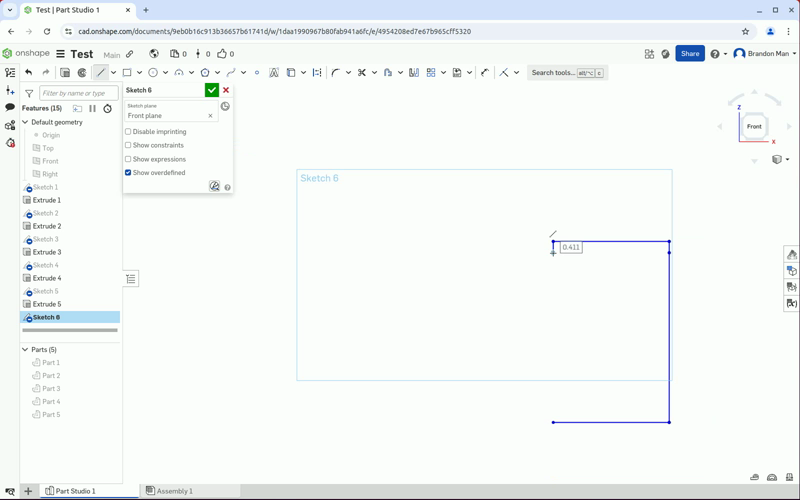
scroll(-6)
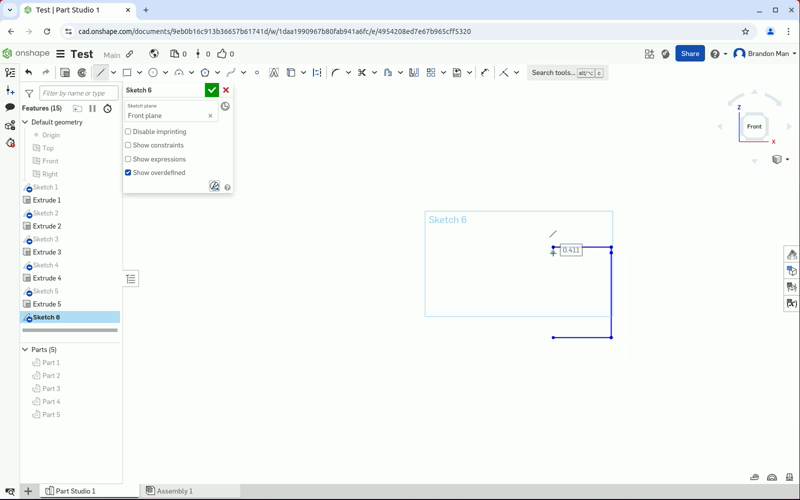
scroll(-6)
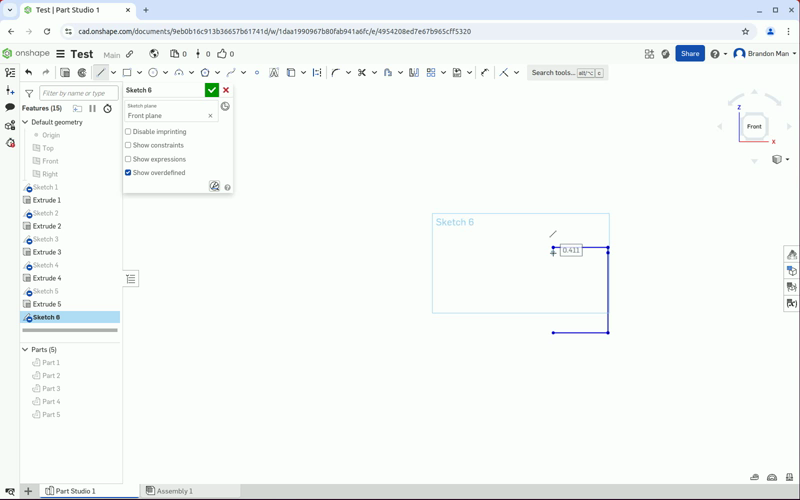
scroll(-6)
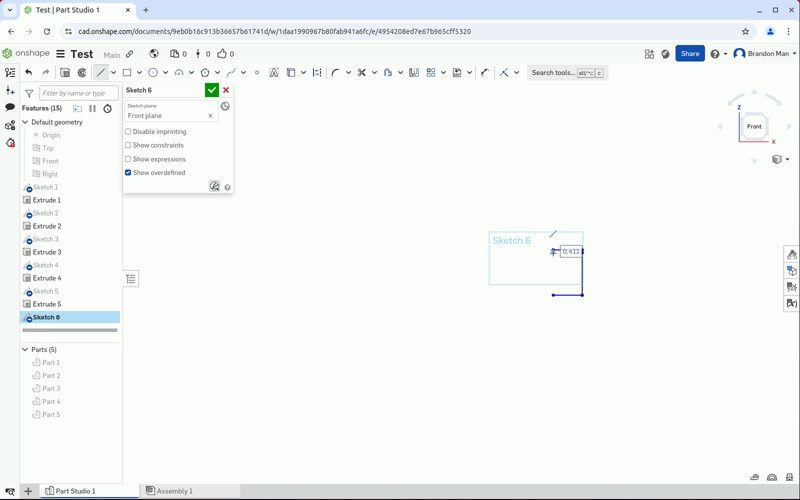
scroll(-6)
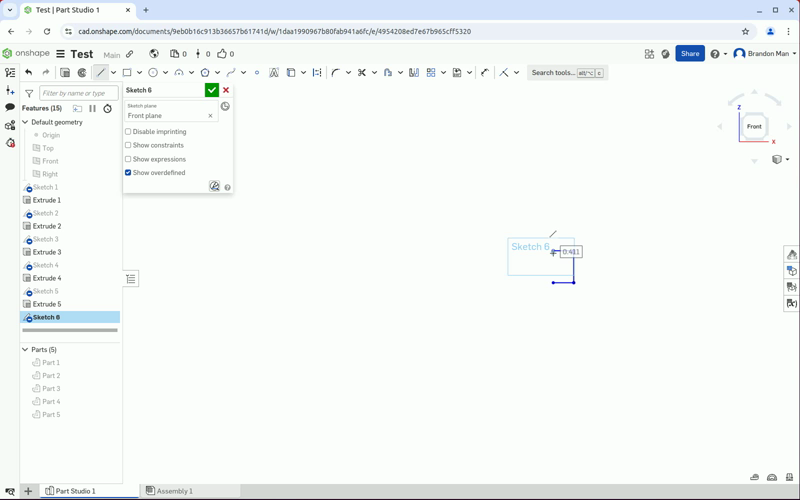
key_up(shift)
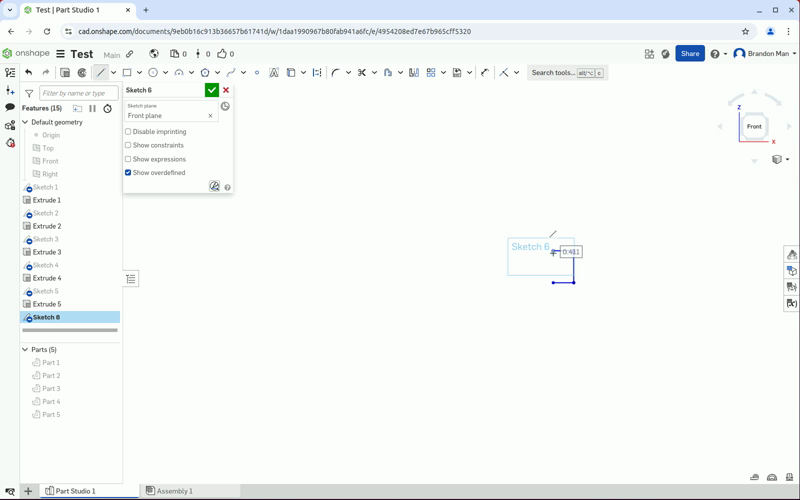
mouse_move(583, 252)
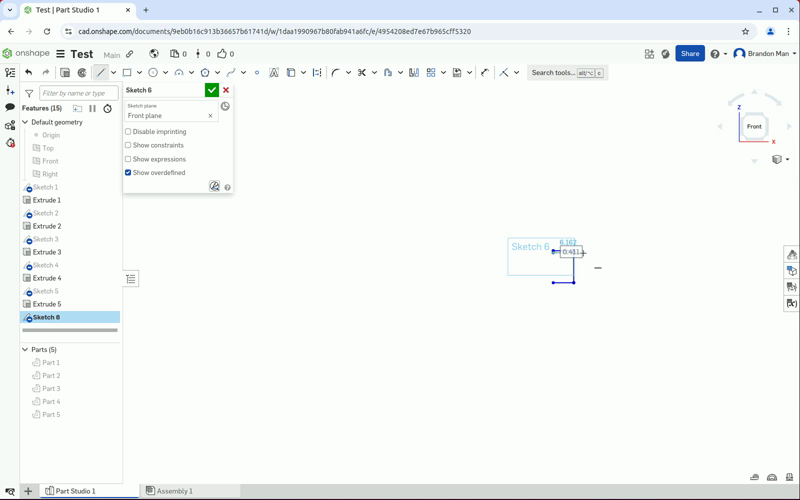
key_down(shift)
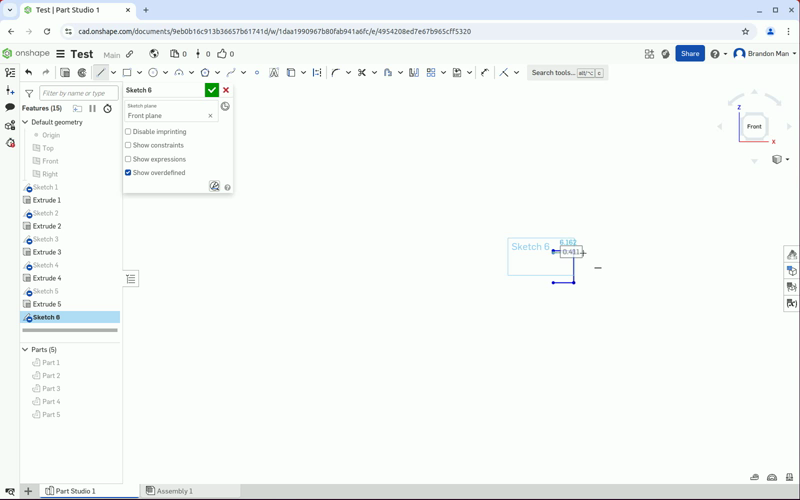
mouse_move(553, 282)
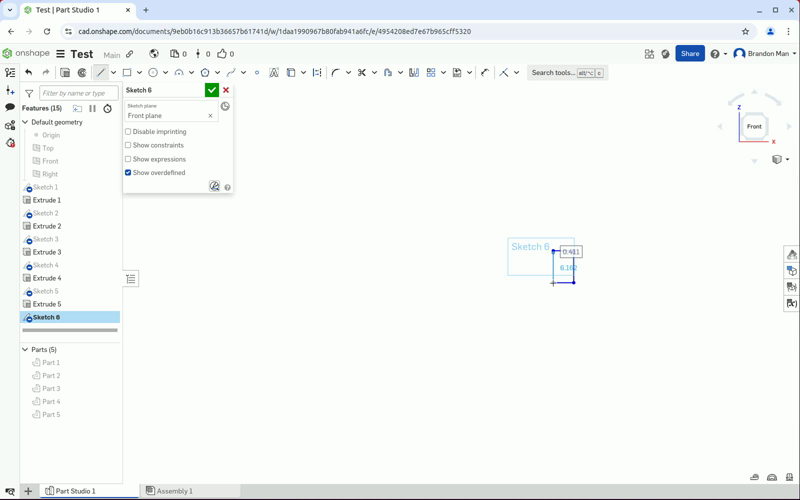
key_up(shift)
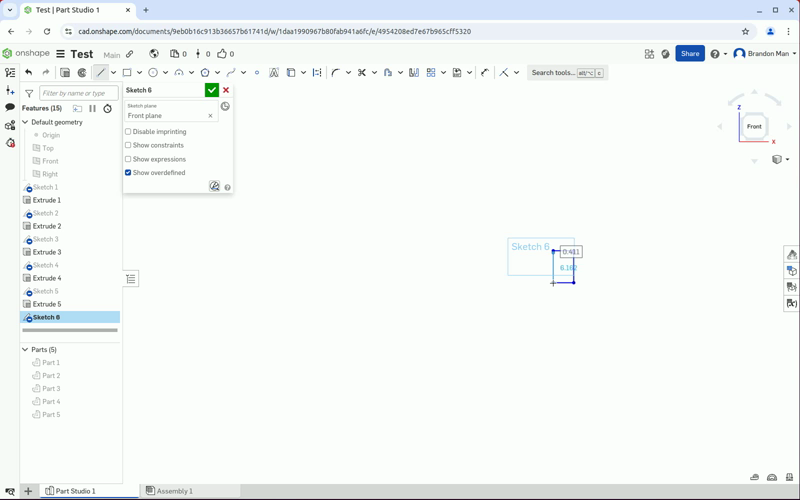
click(553, 282)
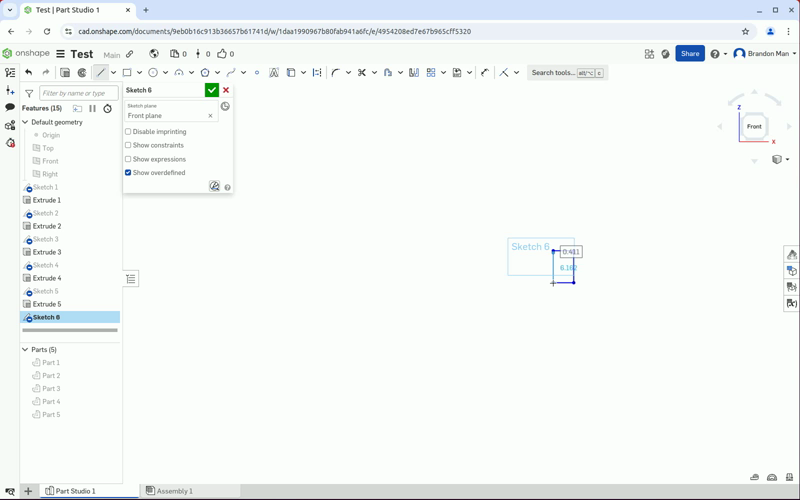
key(esc)
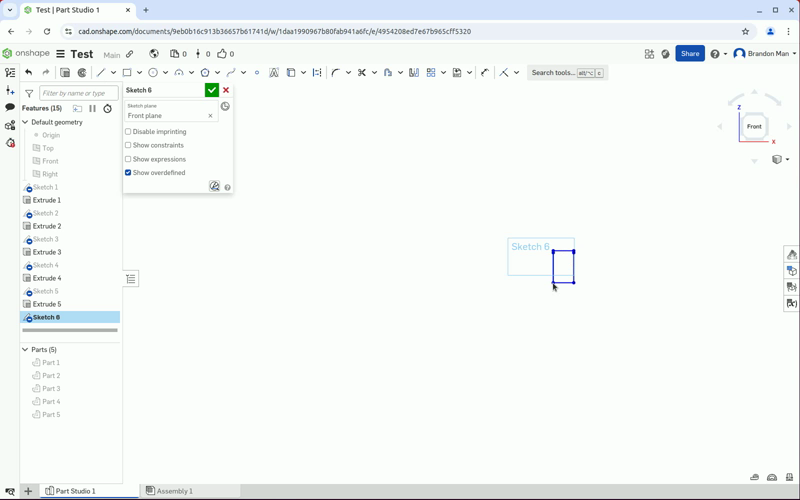
mouse_move(555, 252)
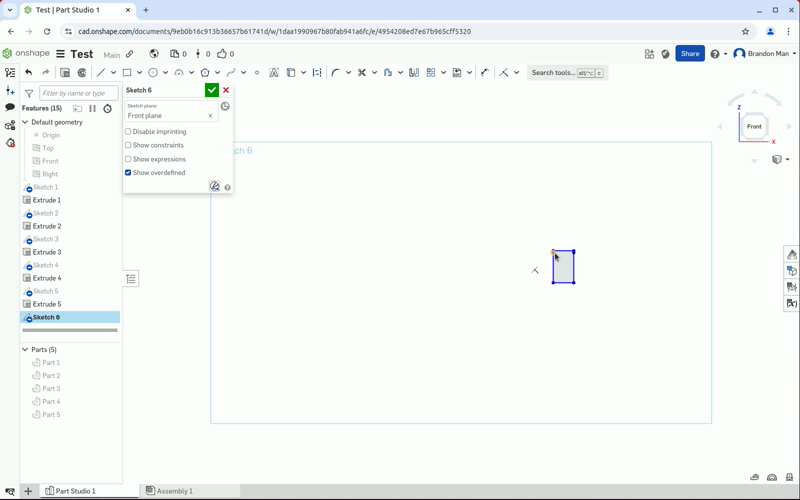
scroll(6)
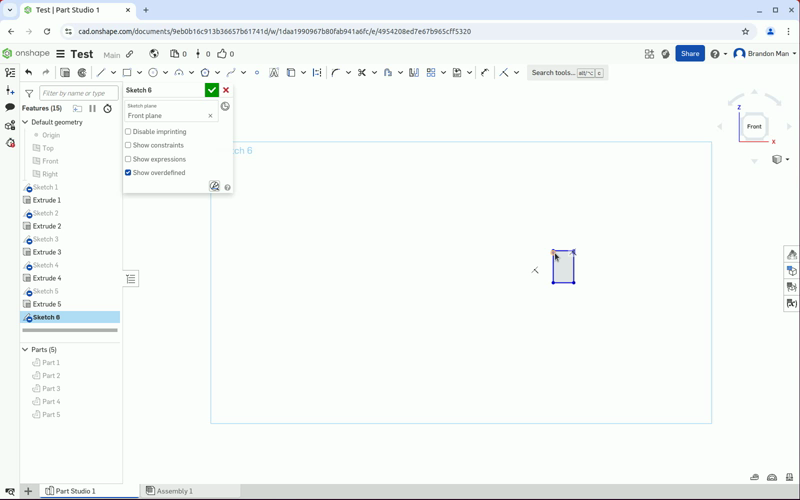
scroll(6)
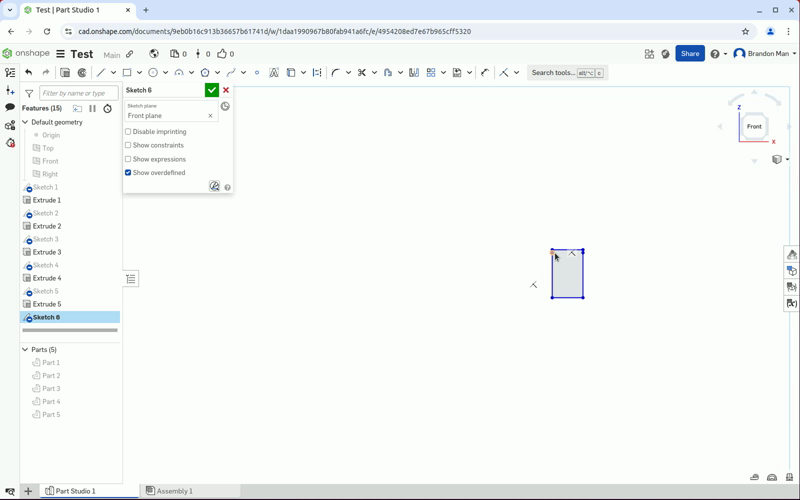
scroll(6)
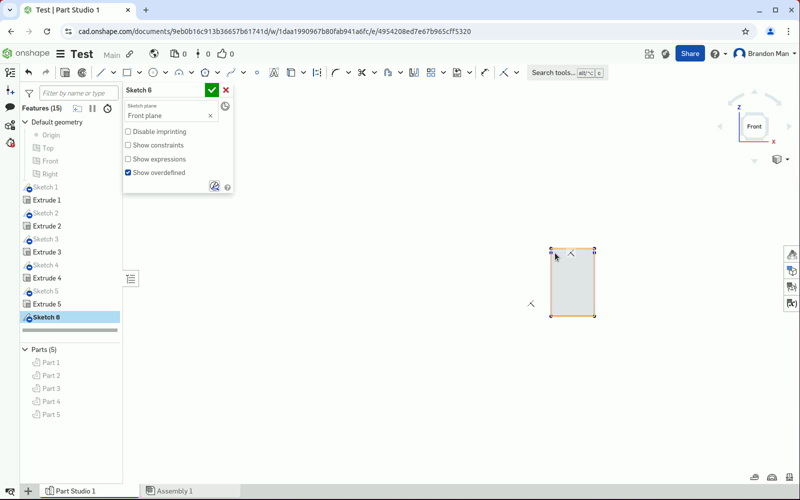
scroll(6)
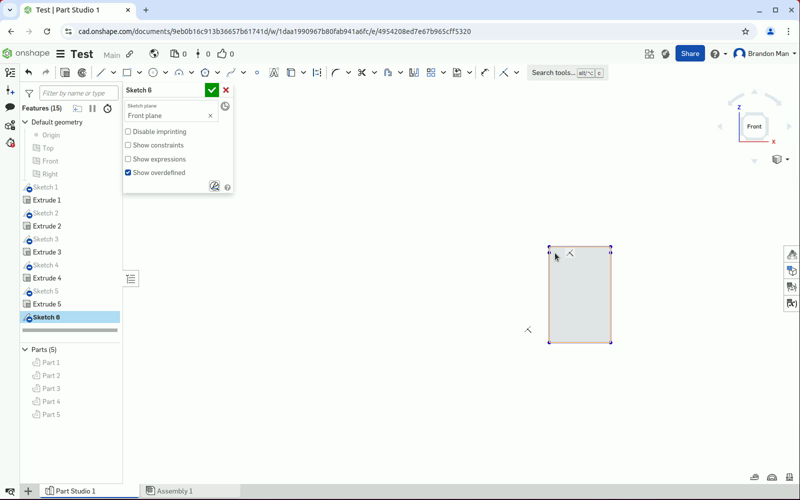
scroll(6)
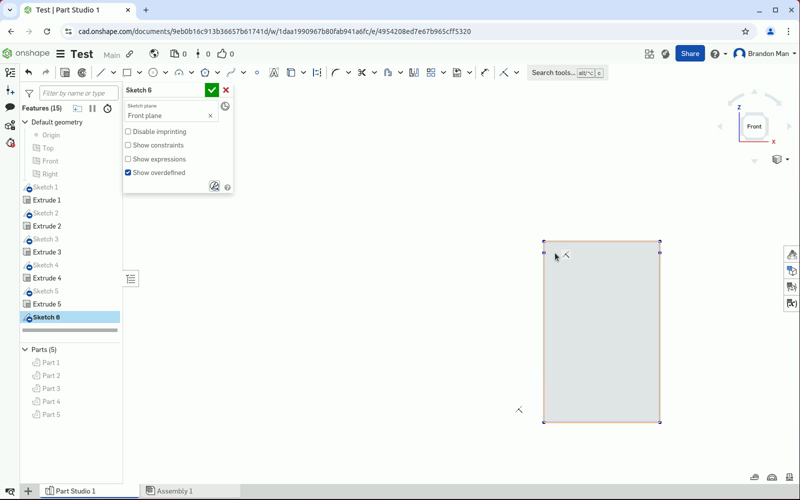
scroll(6)
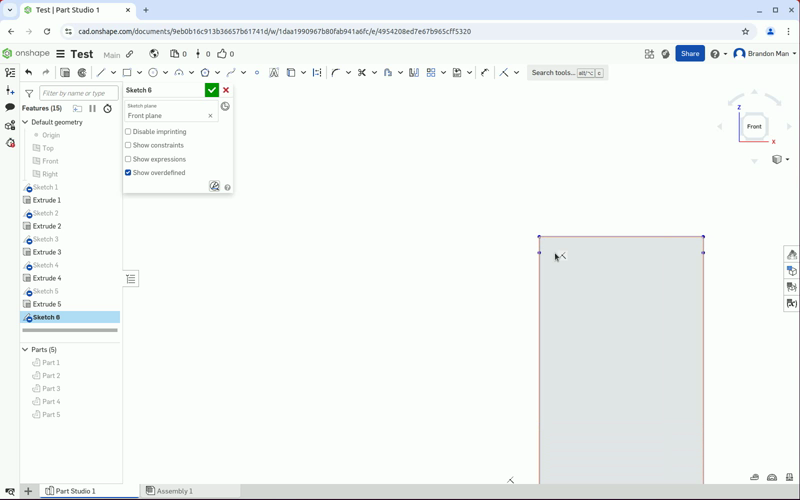
scroll(6)
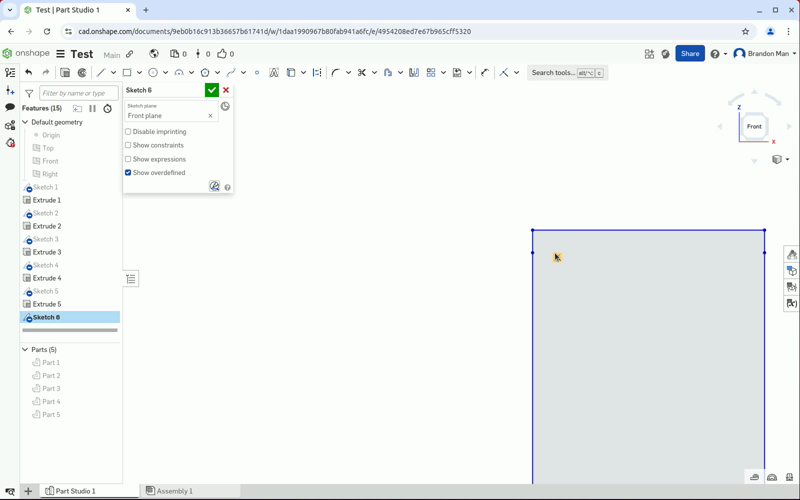
click(555, 252)
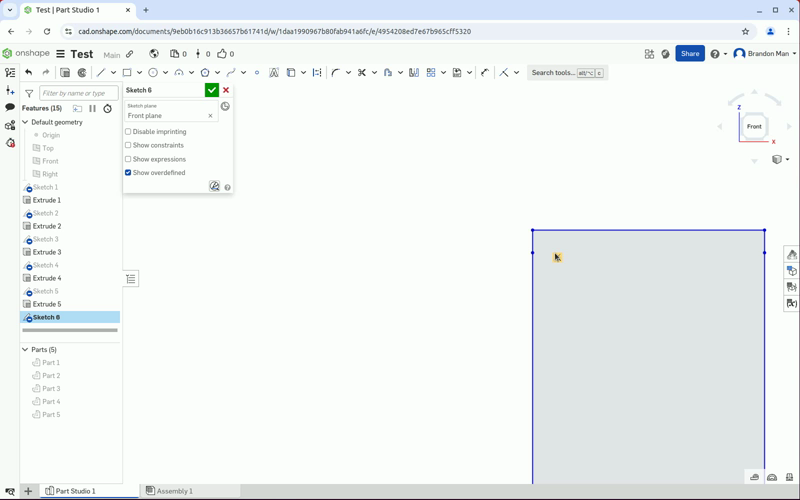
scroll(-6)
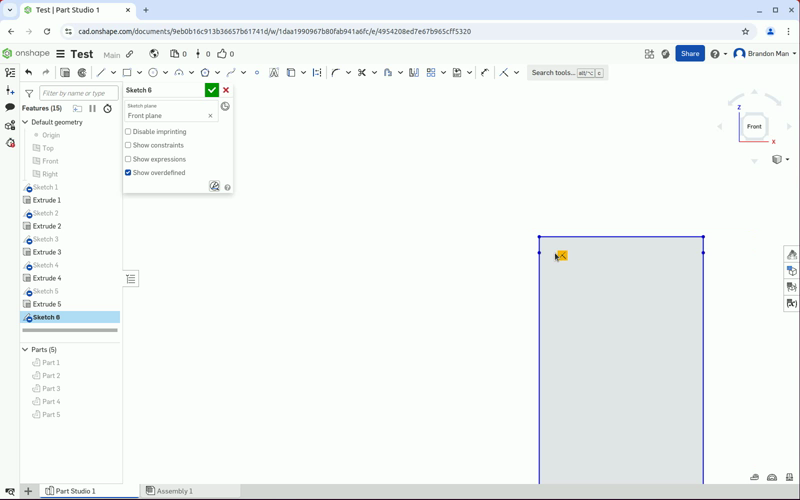
scroll(-6)
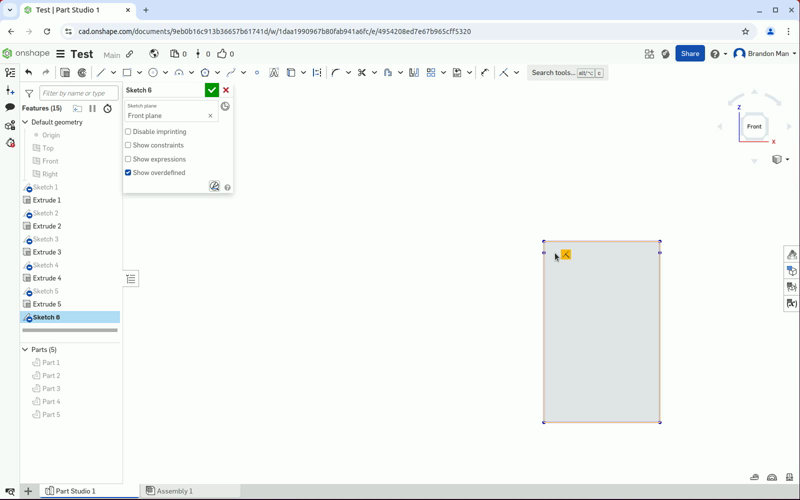
scroll(-6)
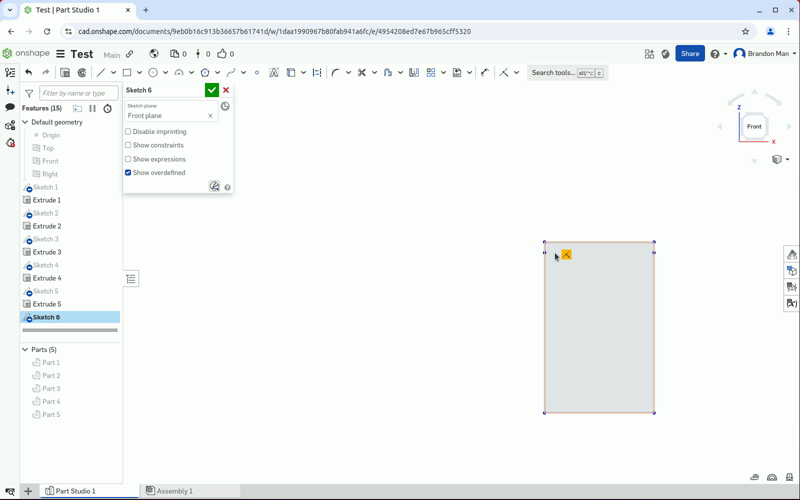
scroll(-6)
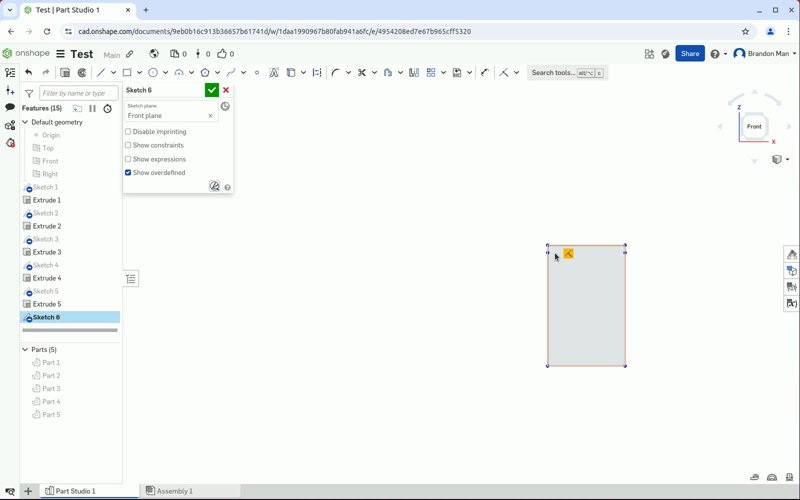
scroll(-6)
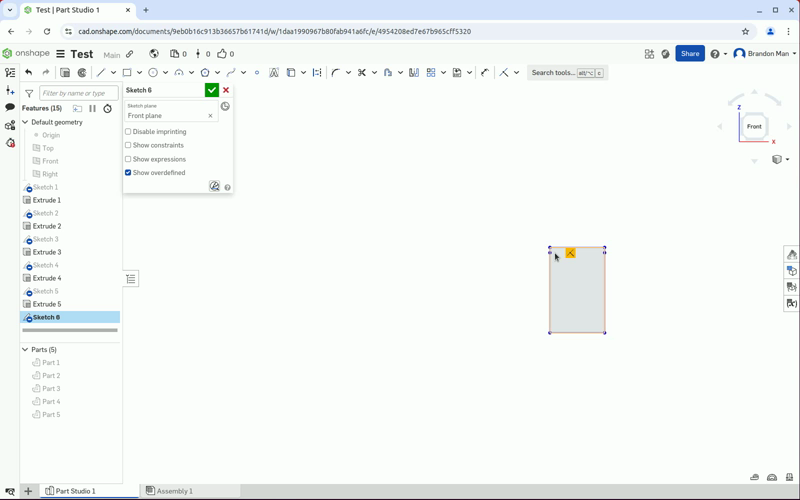
scroll(-6)
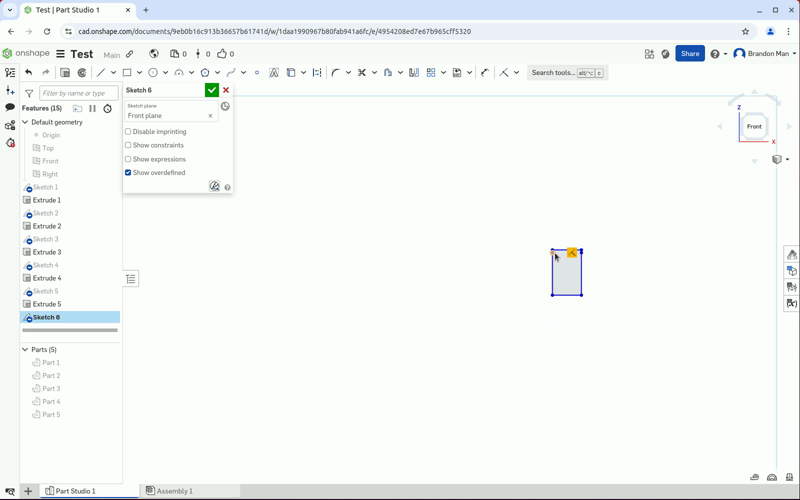
scroll(-6)
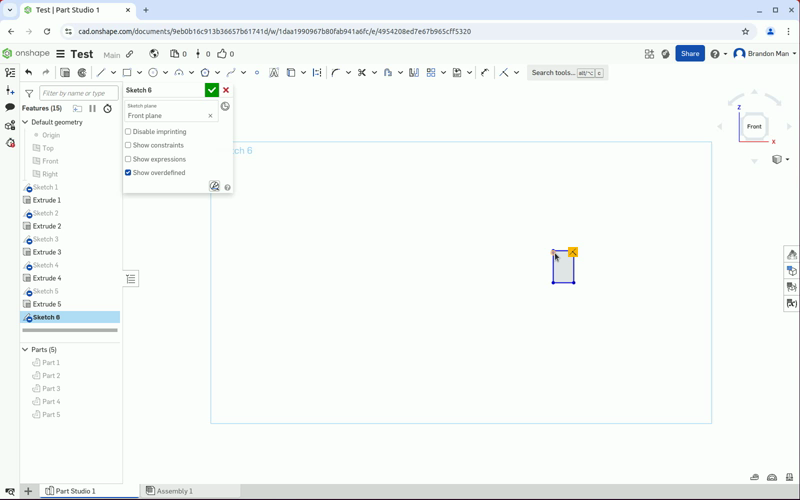
mouse_move(73, 352)
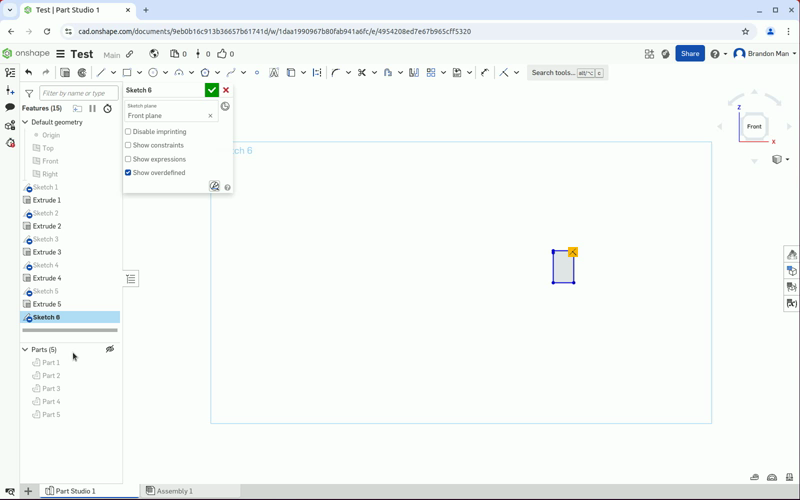
key(shift+y)
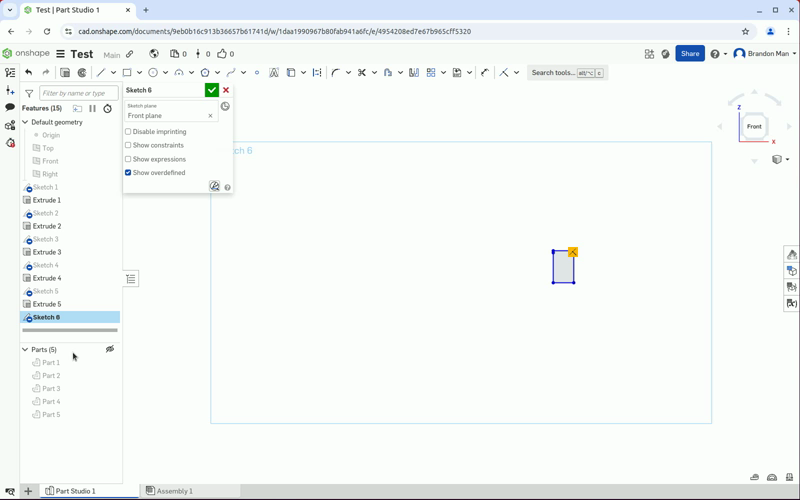
key(shift+e)
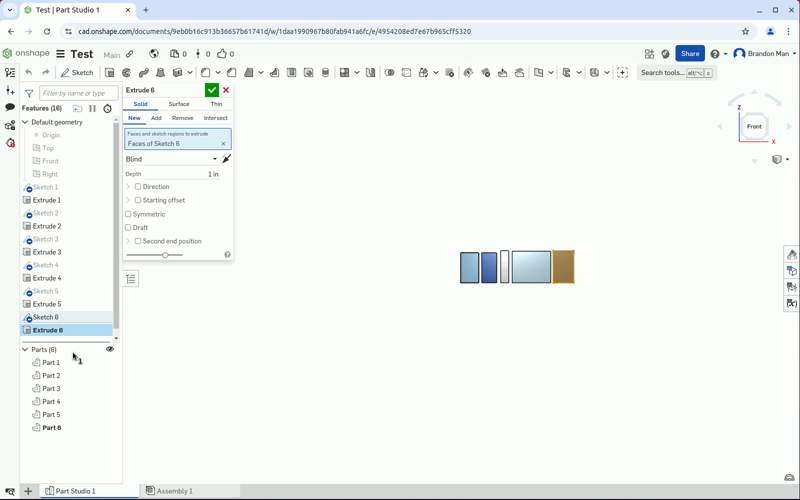
mouse_move(143, 106)
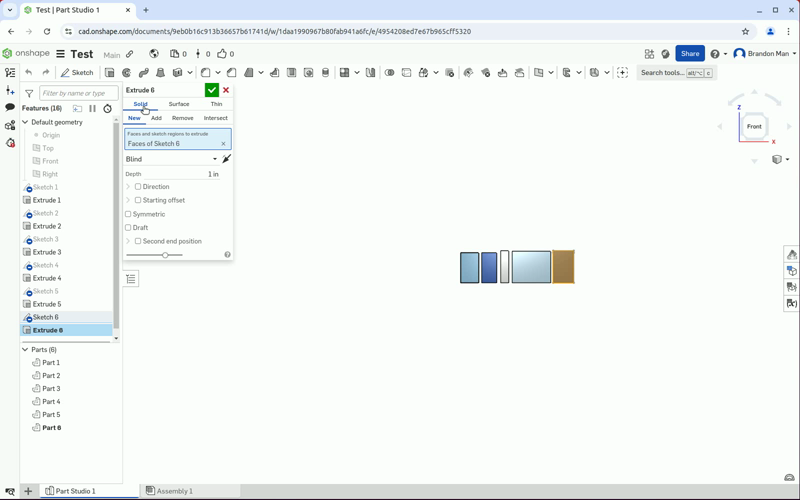
click(143, 106)
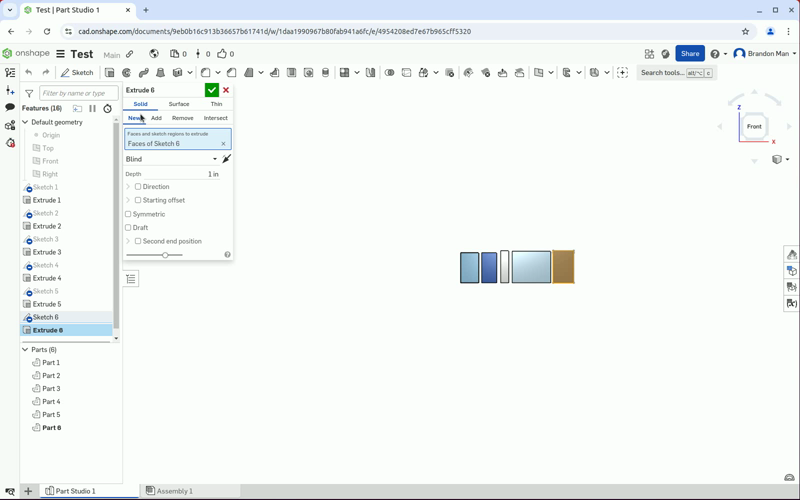
mouse_move(137, 120)
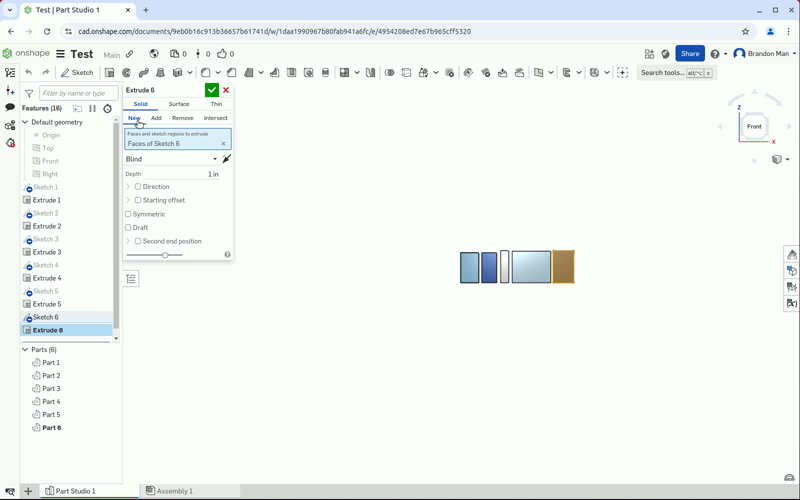
click(137, 120)
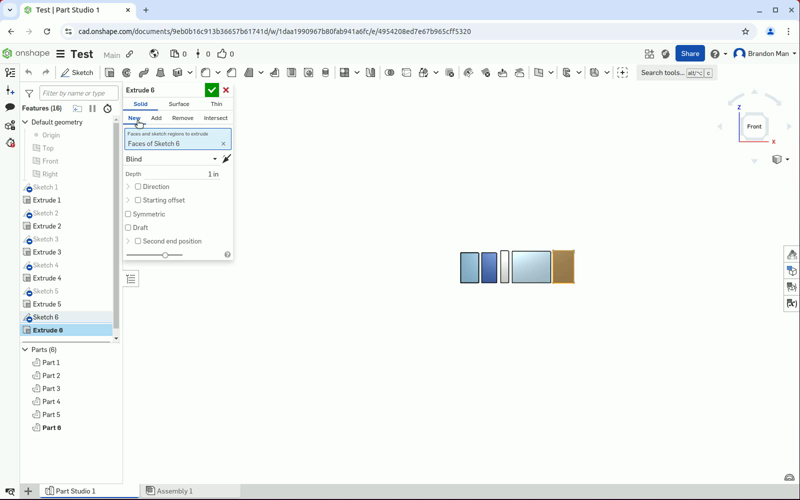
key(tab, 4)
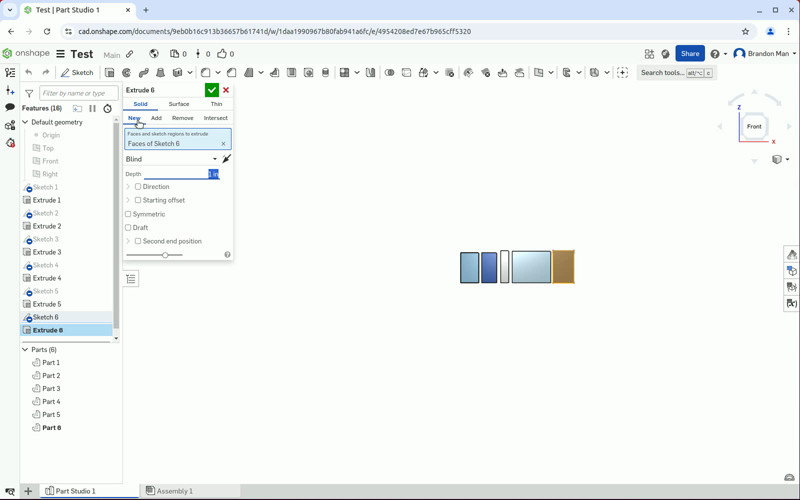
text(-0.241)
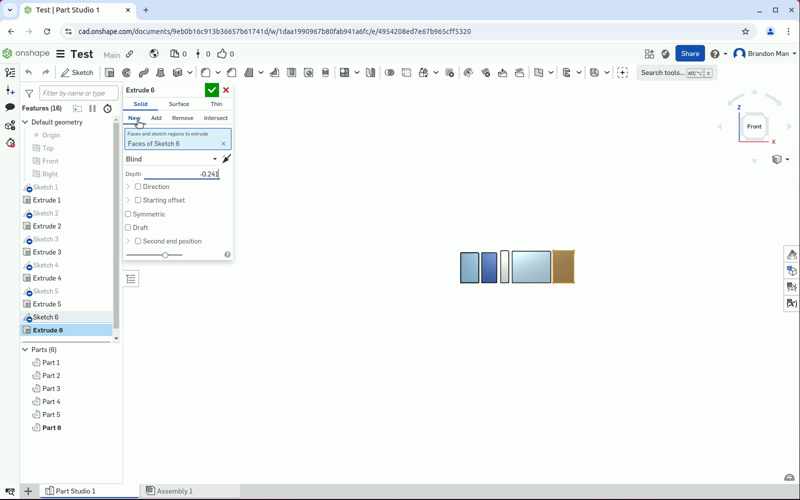
key(enter)
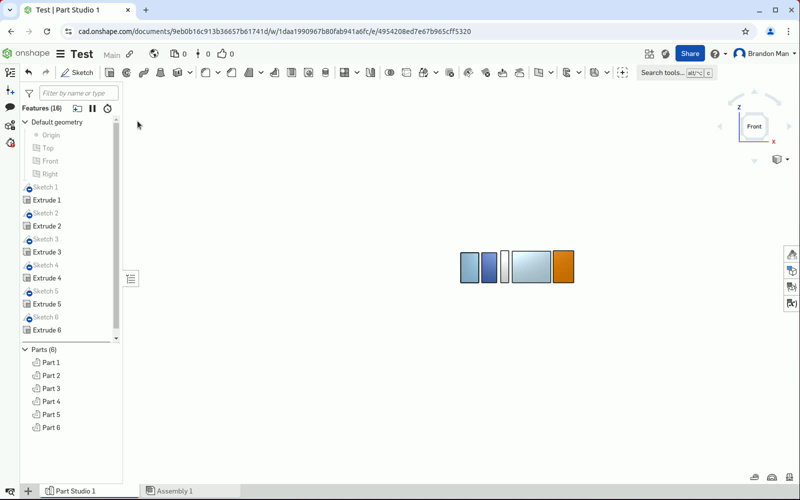
key(shift+h)
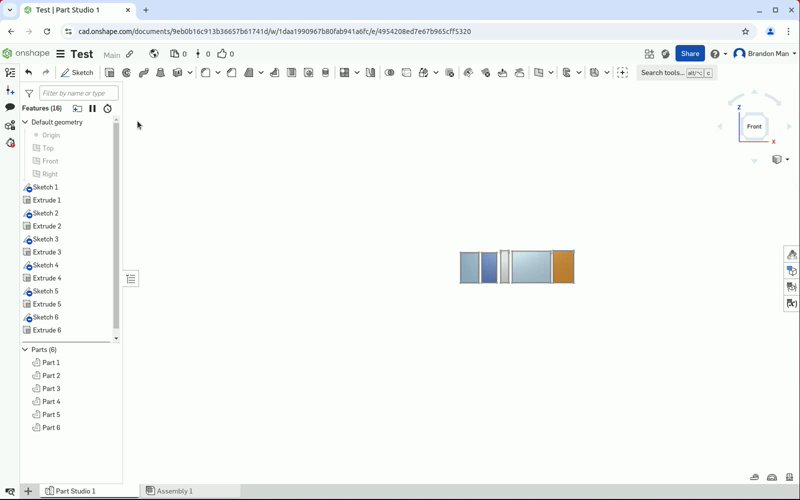
key(shift+h)
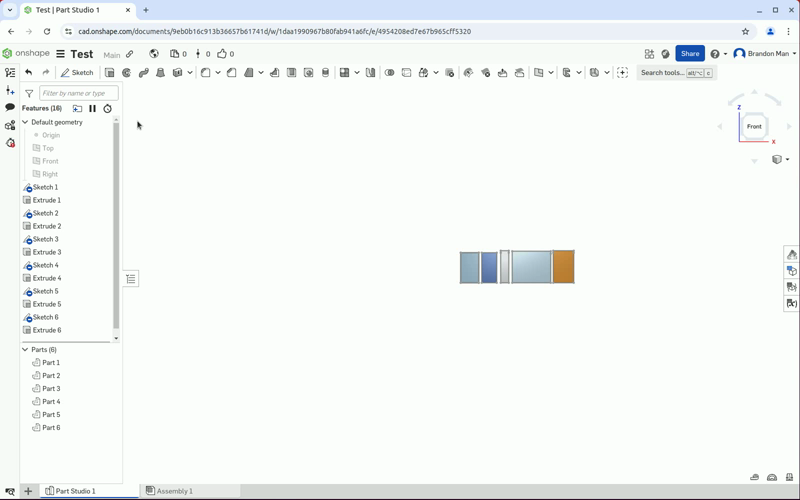
key(shift+7)
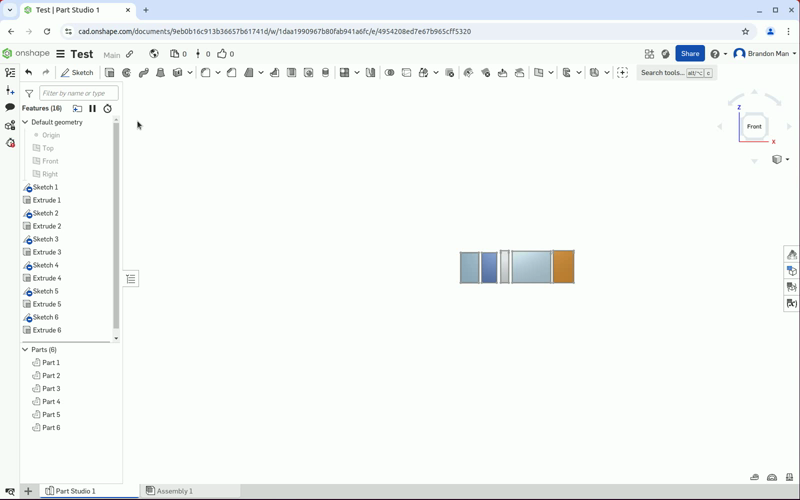
key(left, 2)
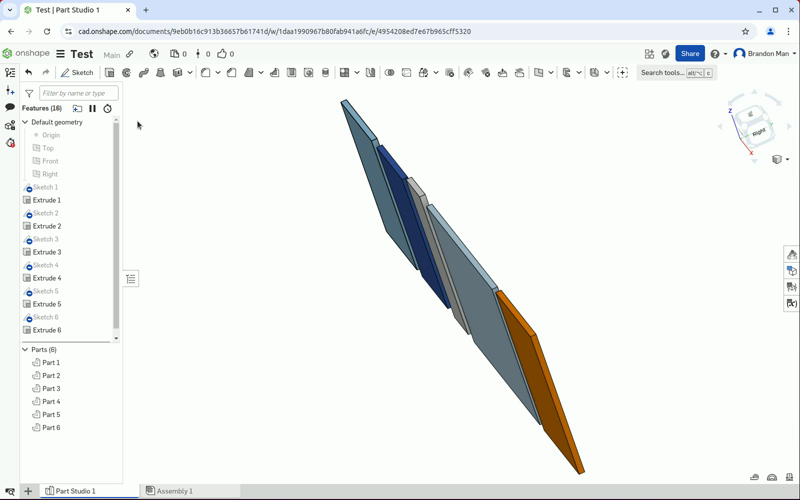
key(down, 2)
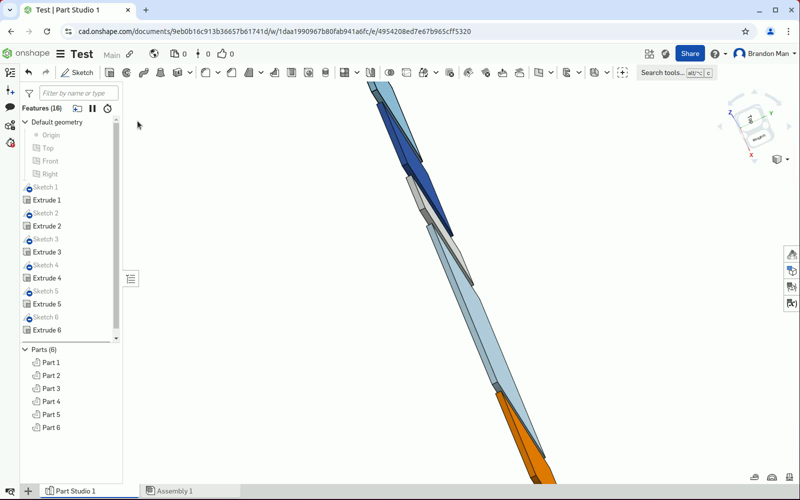
key(up, 2)
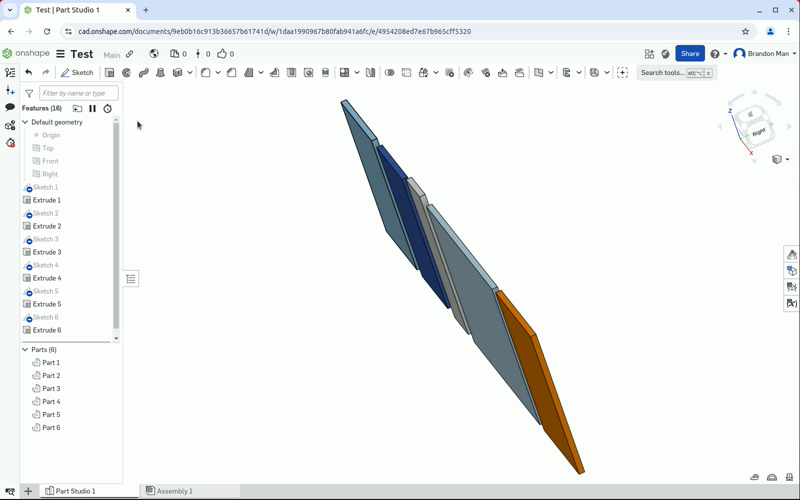
key(right, 2)
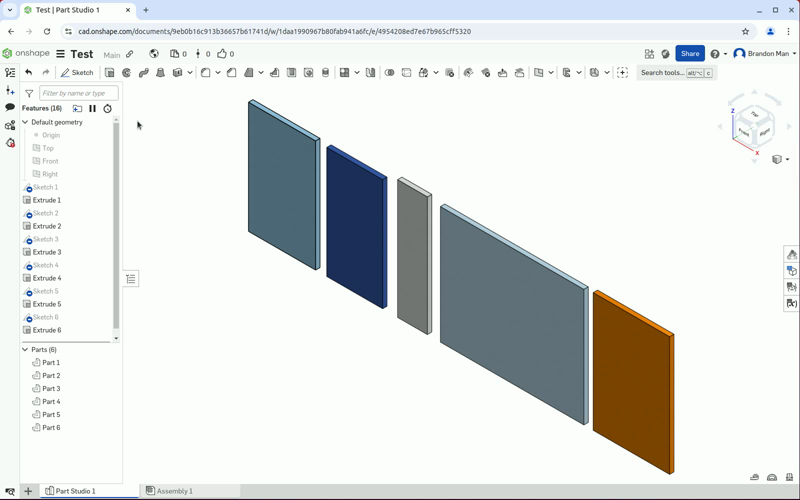
mouse_move(69, 189)
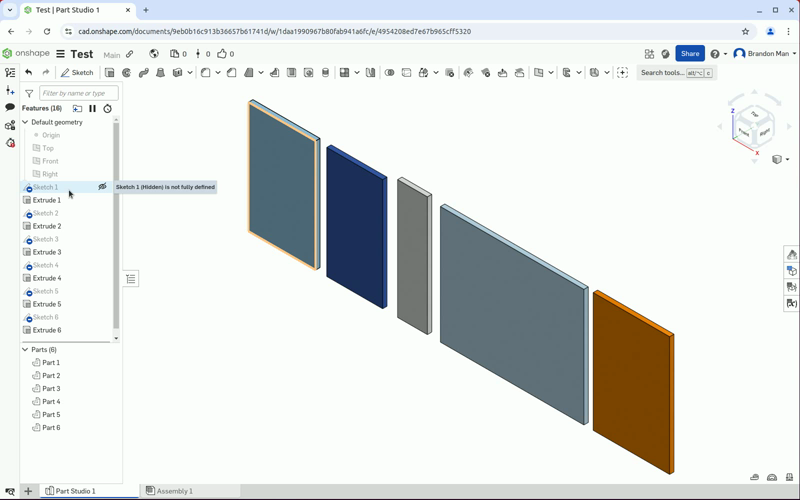
click(69, 189)